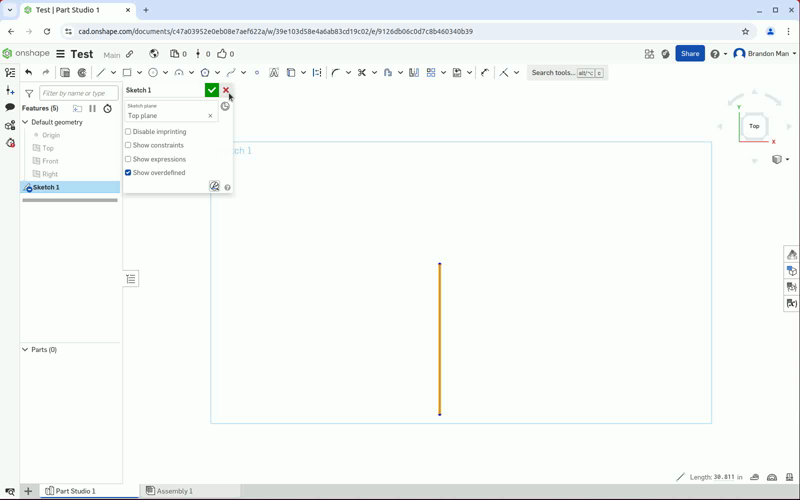
key(shift+h)
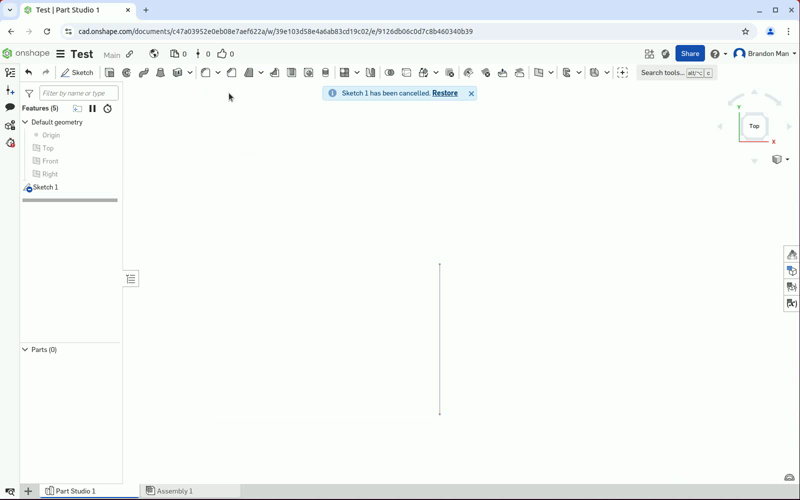
key(shift+s)
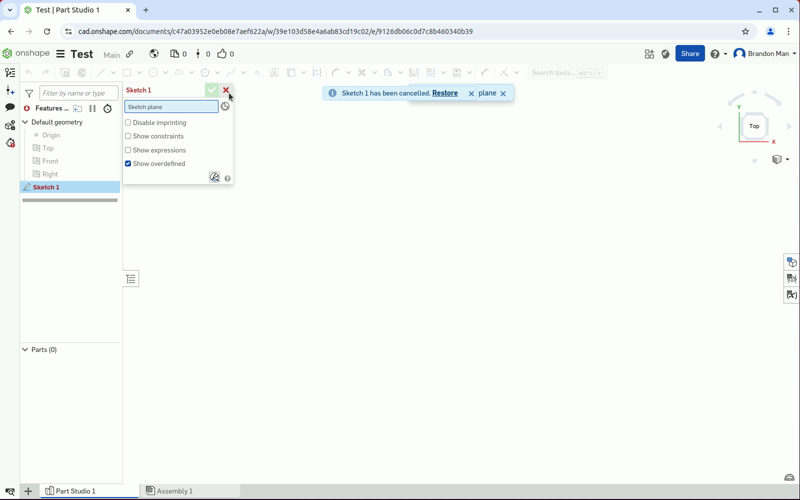
mouse_move(73, 150)
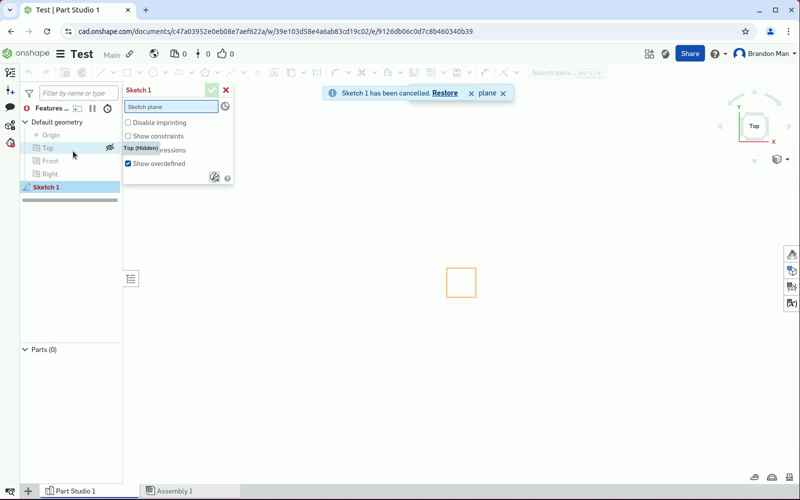
click(73, 150)
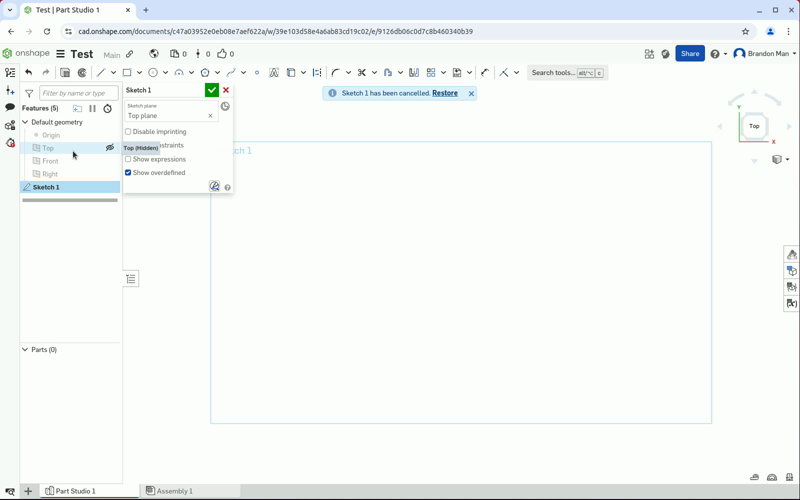
mouse_move(73, 352)
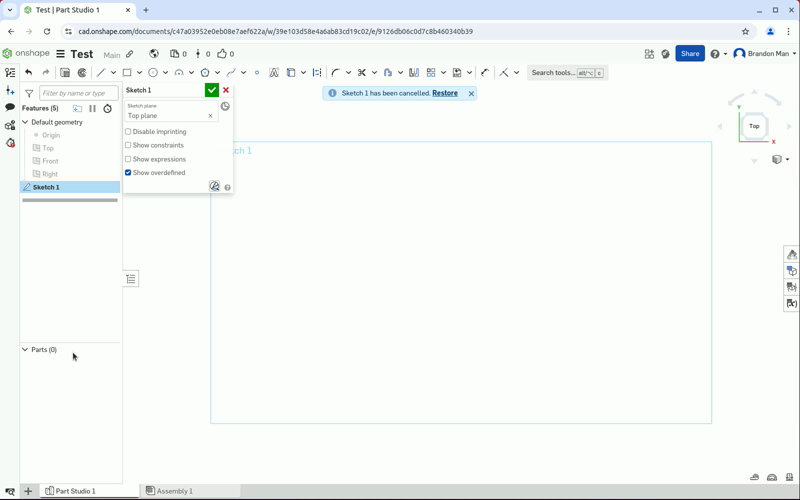
key(y)
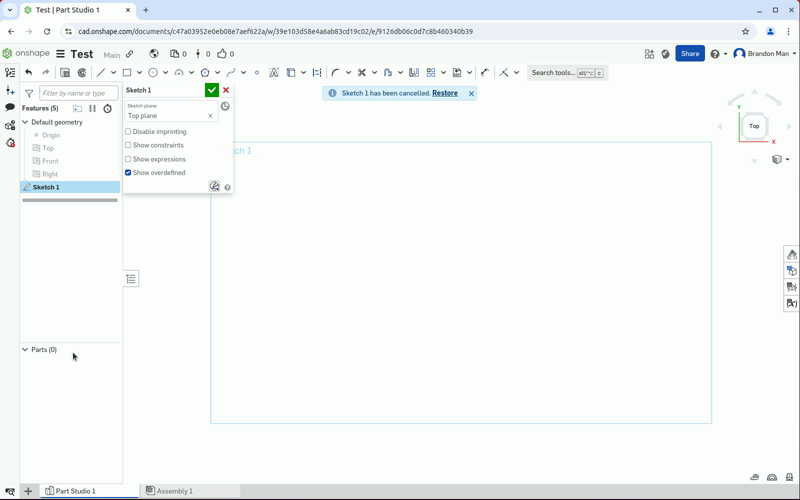
key(l)
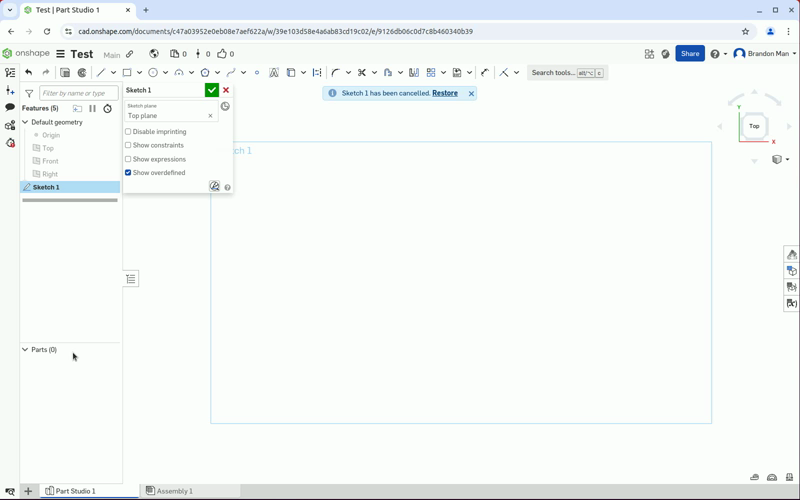
key_down(shift)
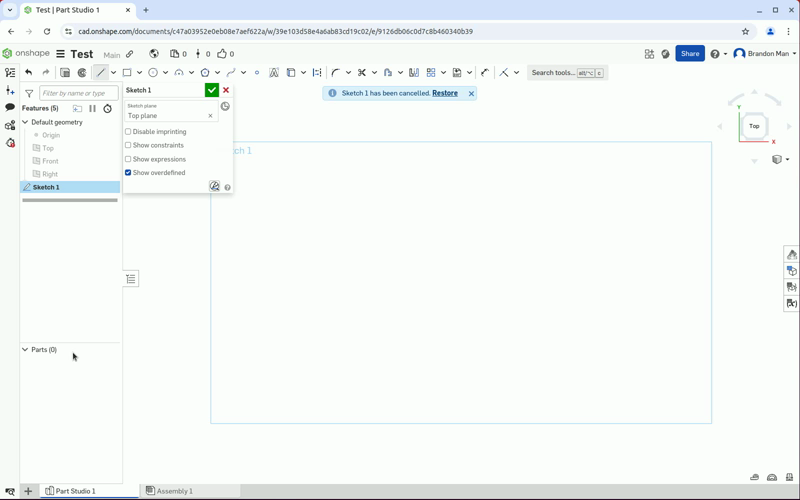
mouse_move(413, 297)
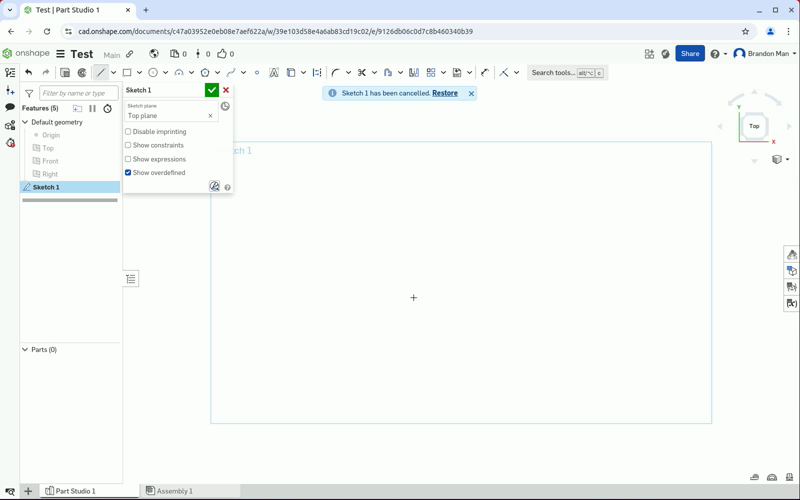
click(413, 297)
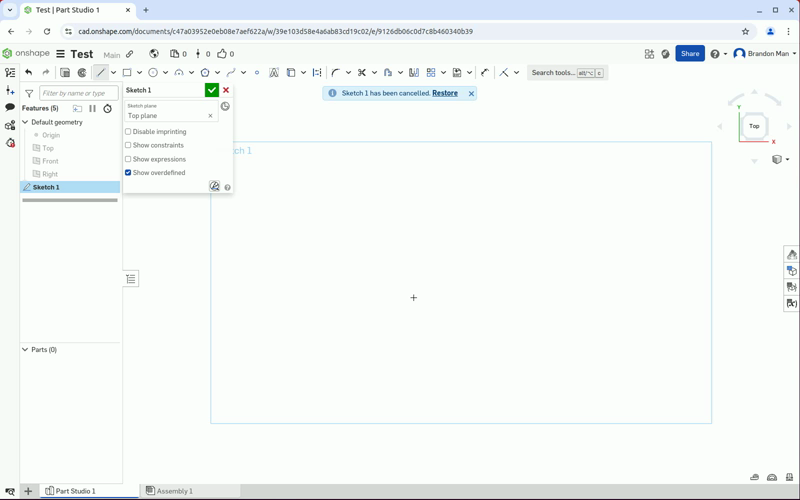
key_up(shift)
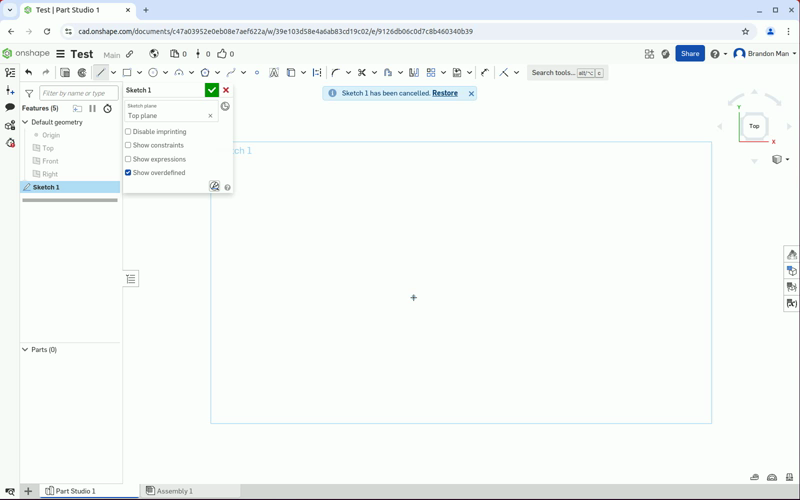
key_down(shift)
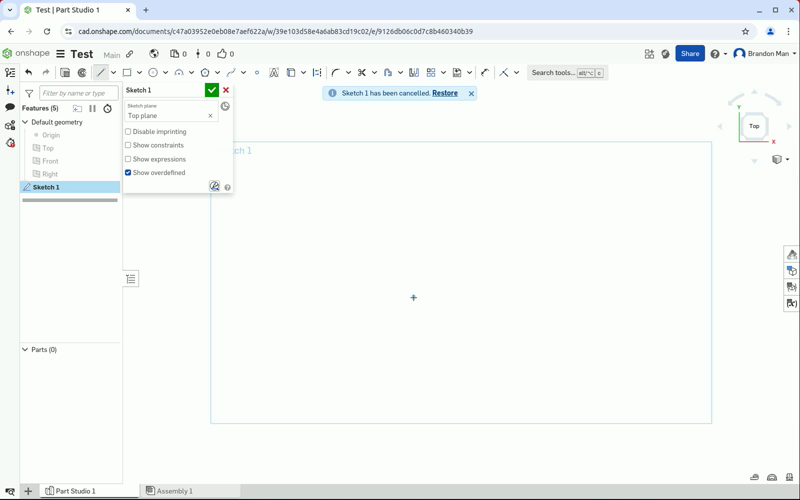
mouse_move(503, 297)
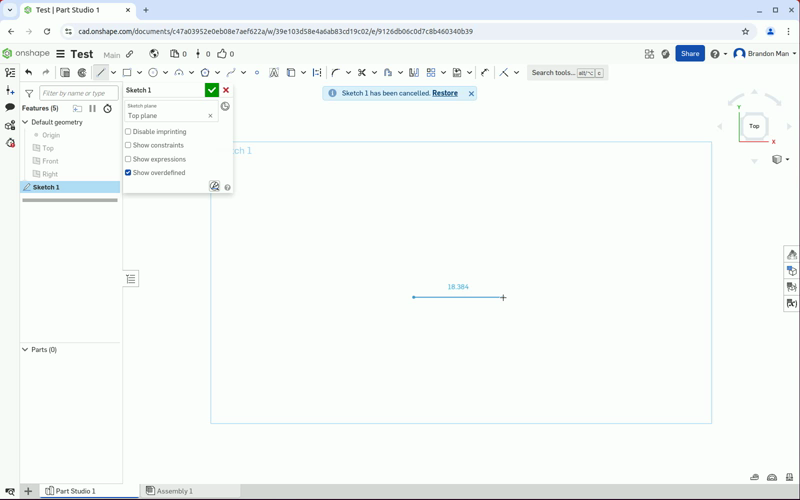
click(503, 297)
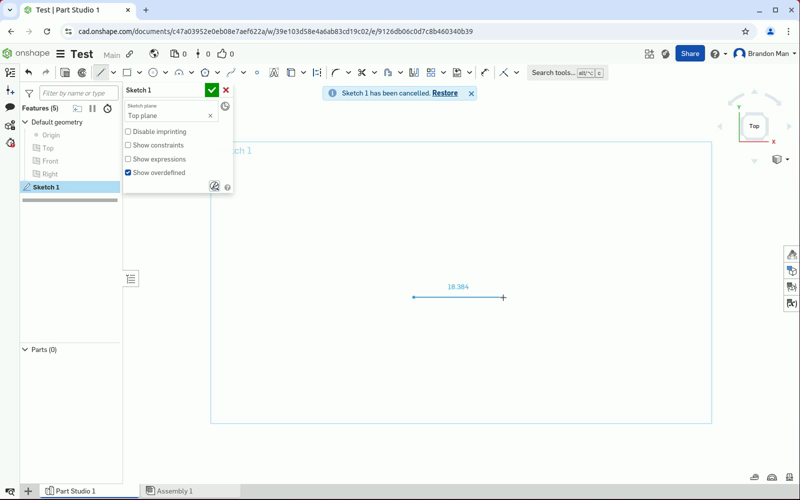
key_up(shift)
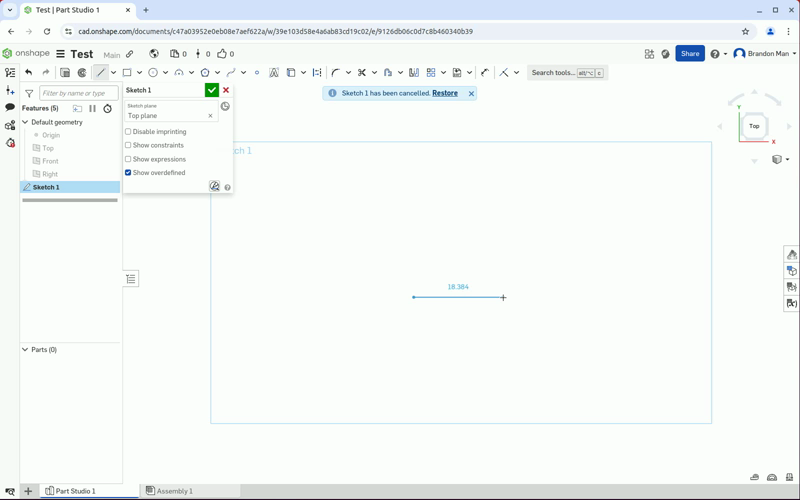
key_down(shift)
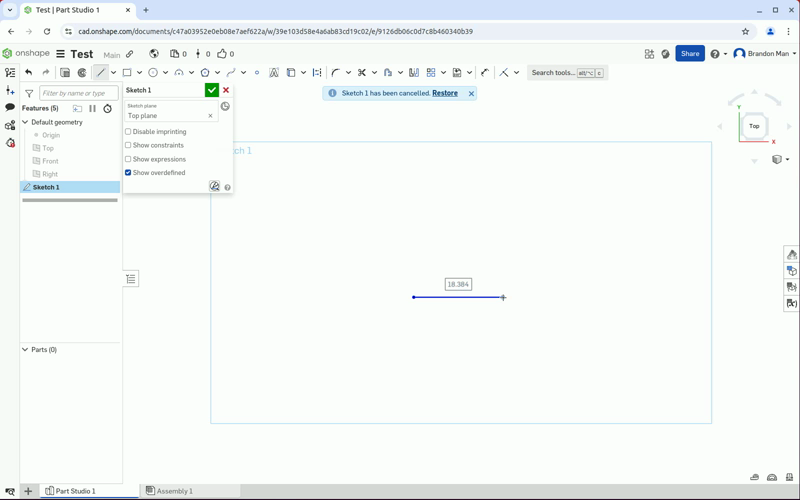
mouse_move(533, 297)
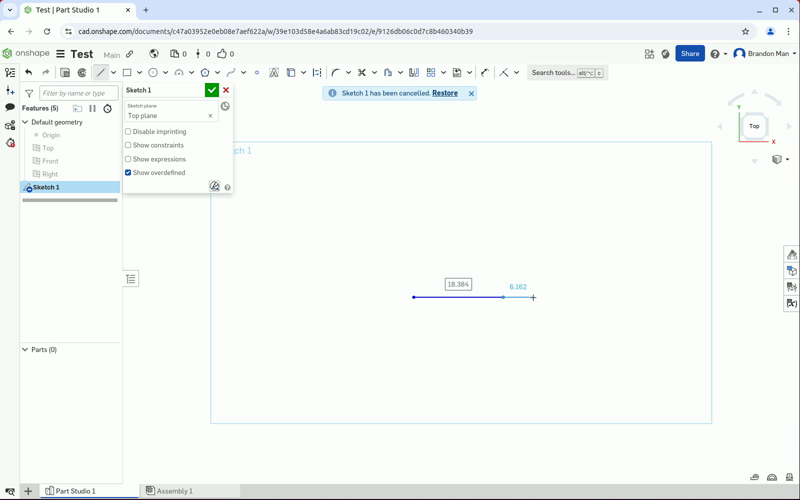
mouse_move(503, 272)
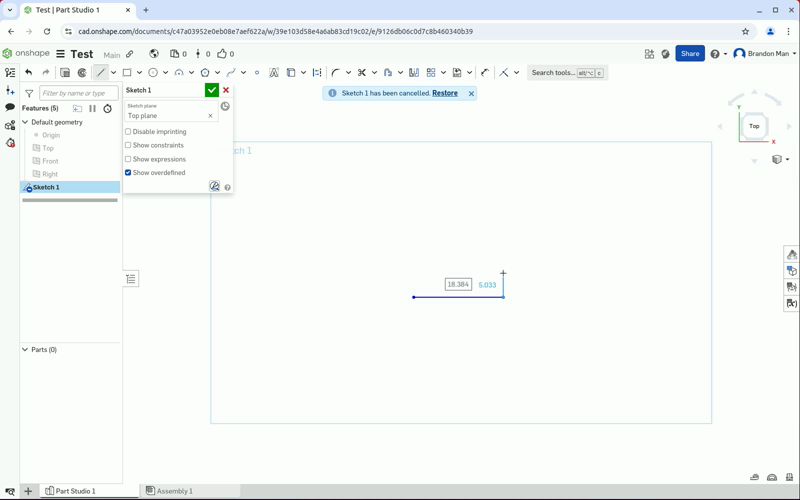
click(503, 272)
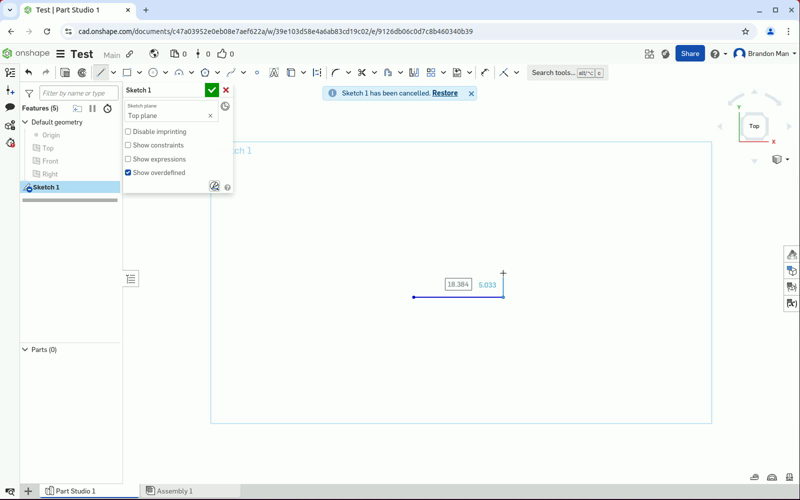
key_up(shift)
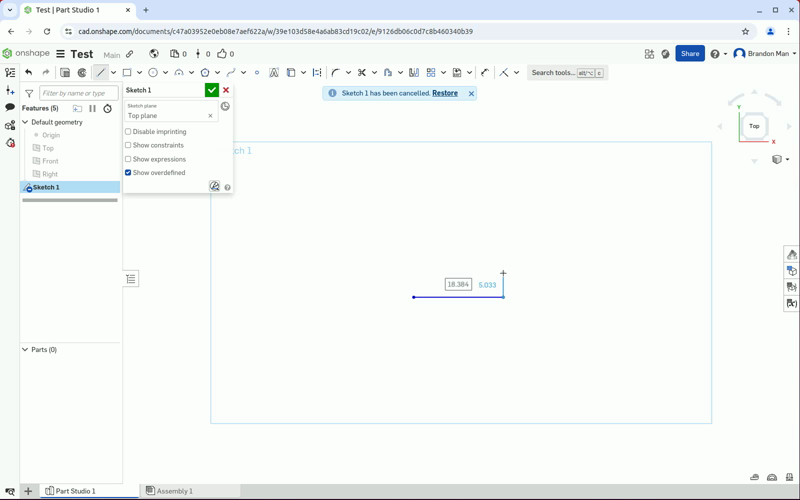
key_down(shift)
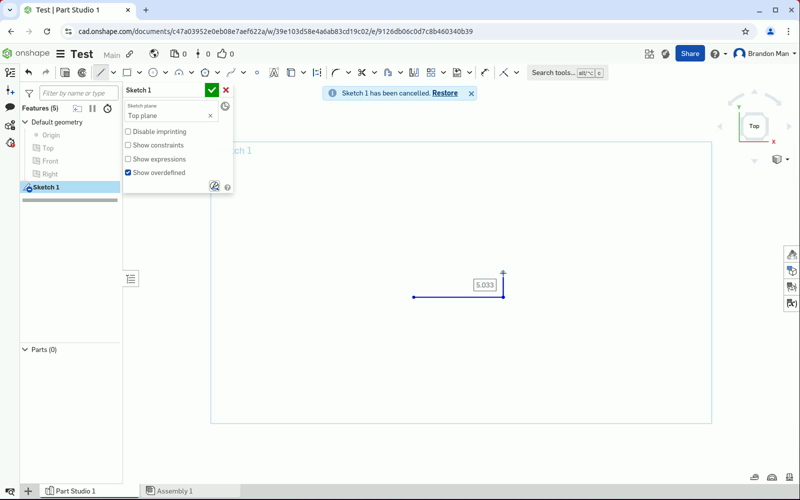
mouse_move(413, 272)
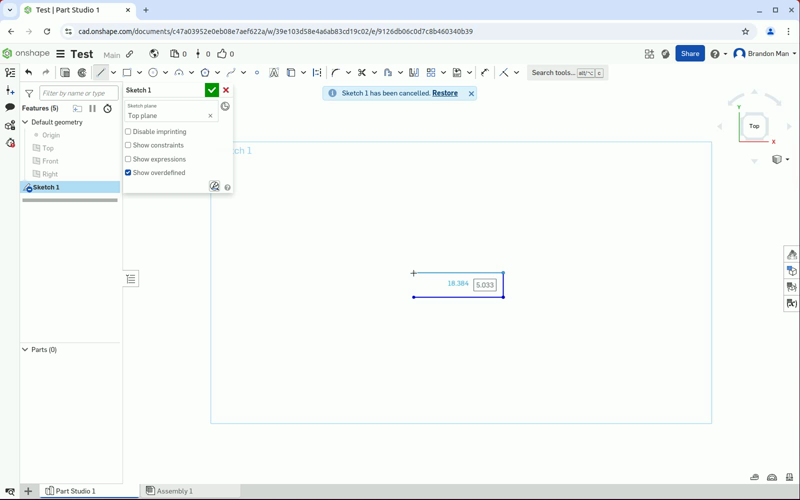
click(413, 272)
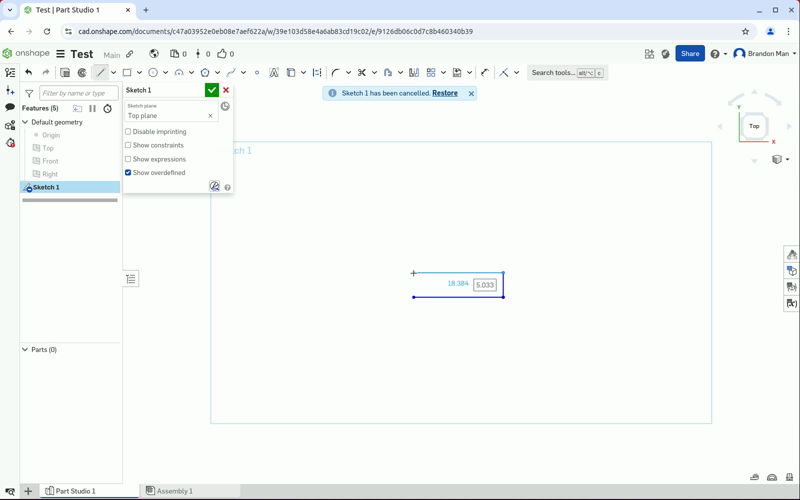
key_up(shift)
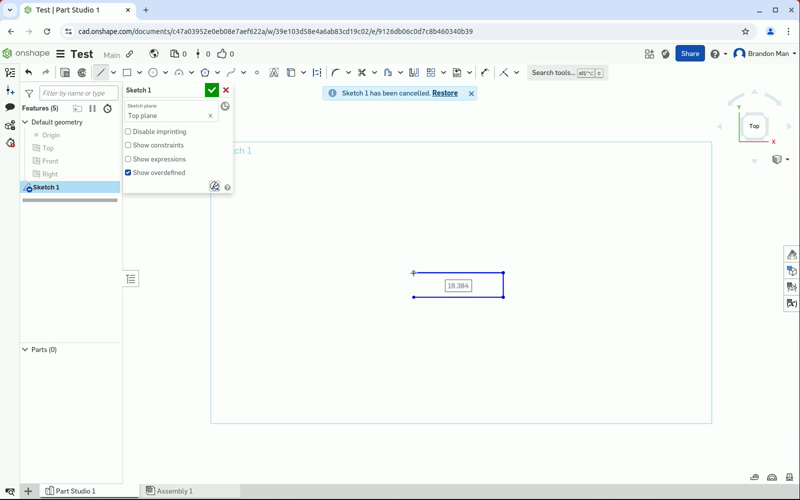
mouse_move(444, 272)
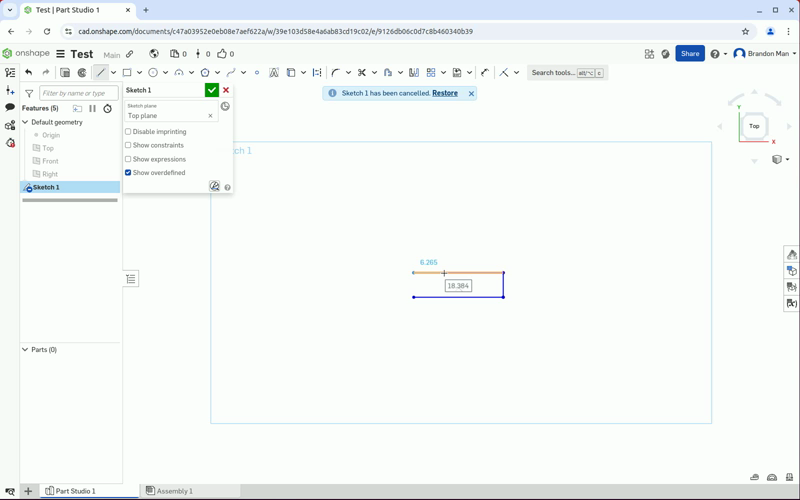
key_down(shift)
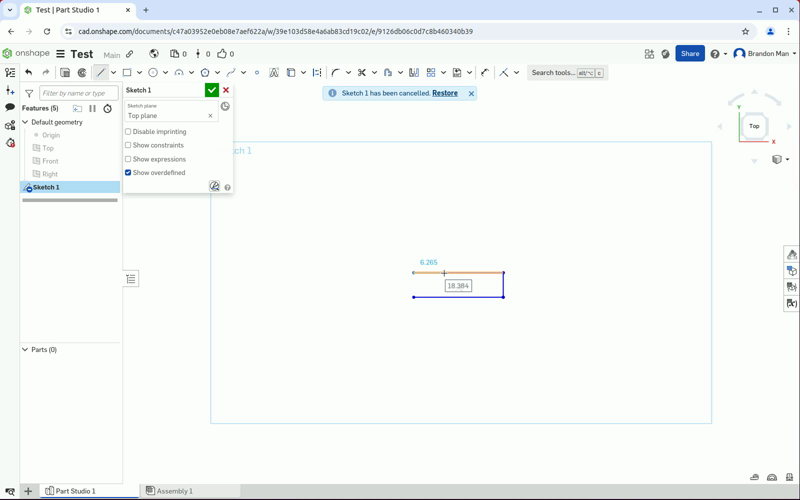
mouse_move(413, 297)
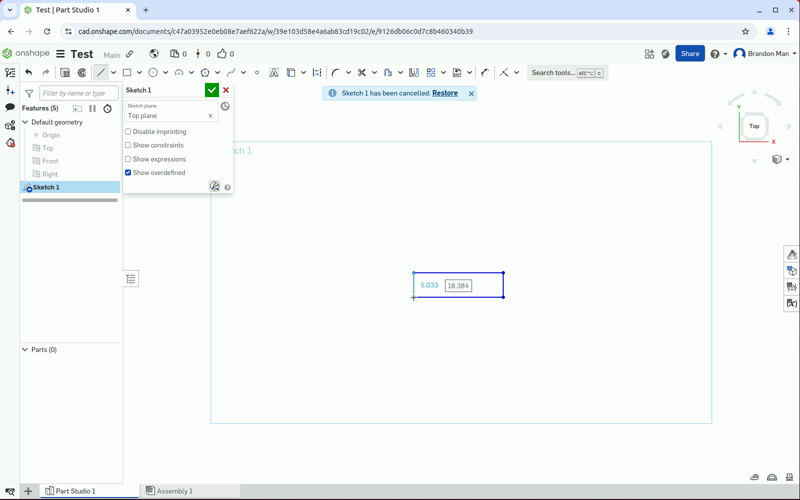
key_up(shift)
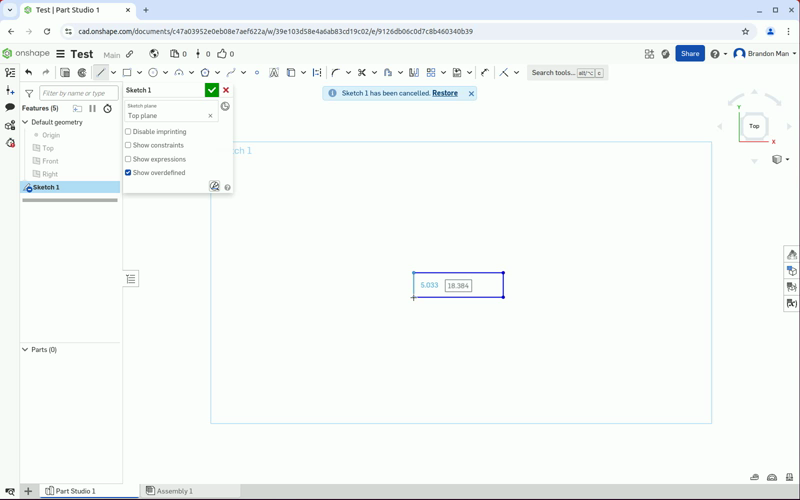
click(413, 297)
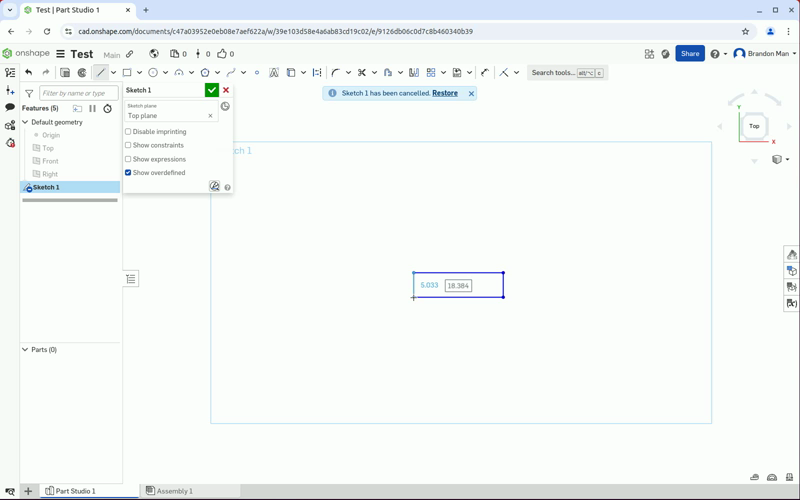
key(esc)
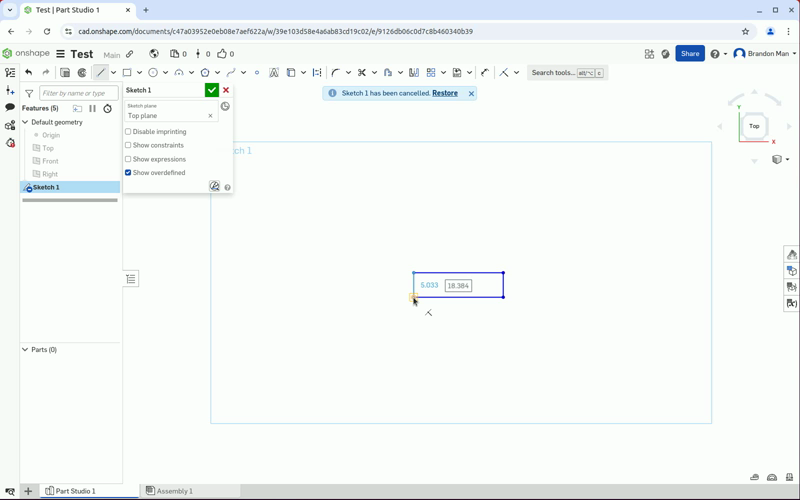
key(l)
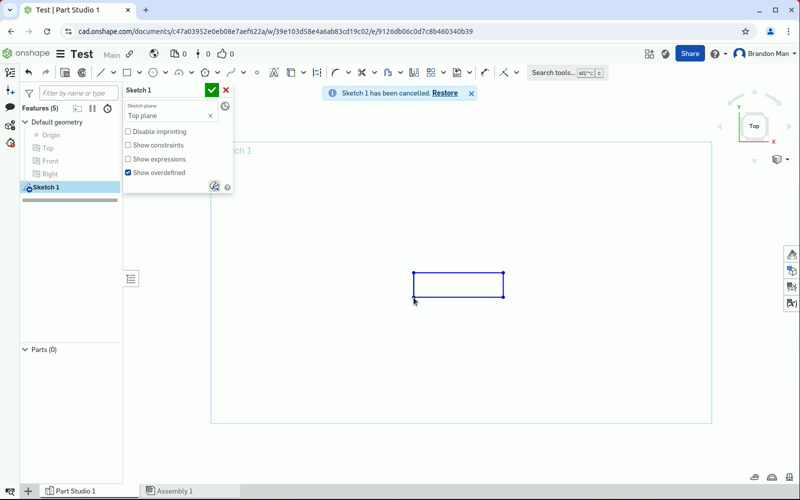
key_down(shift)
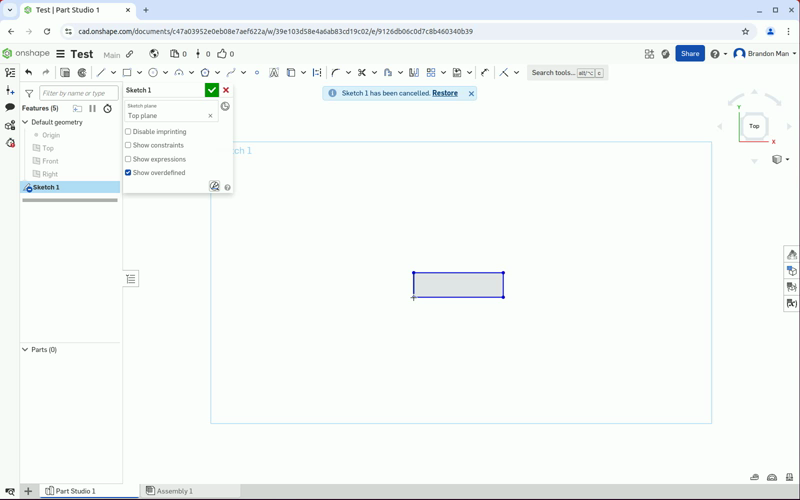
mouse_move(414, 296)
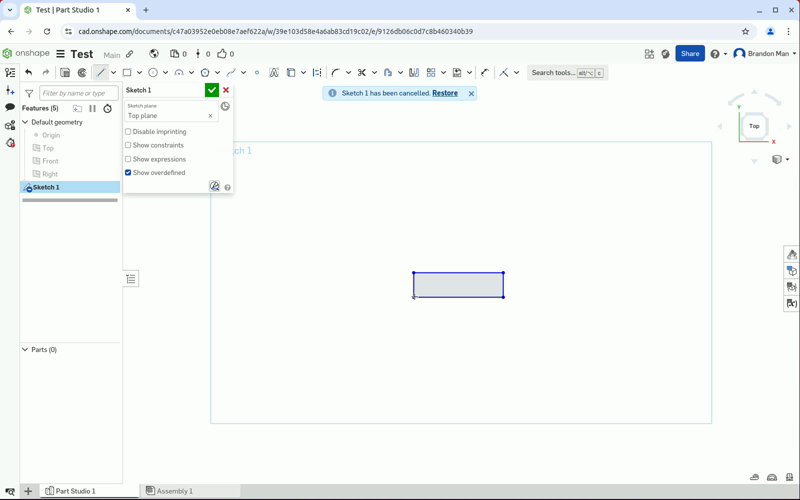
scroll(6)
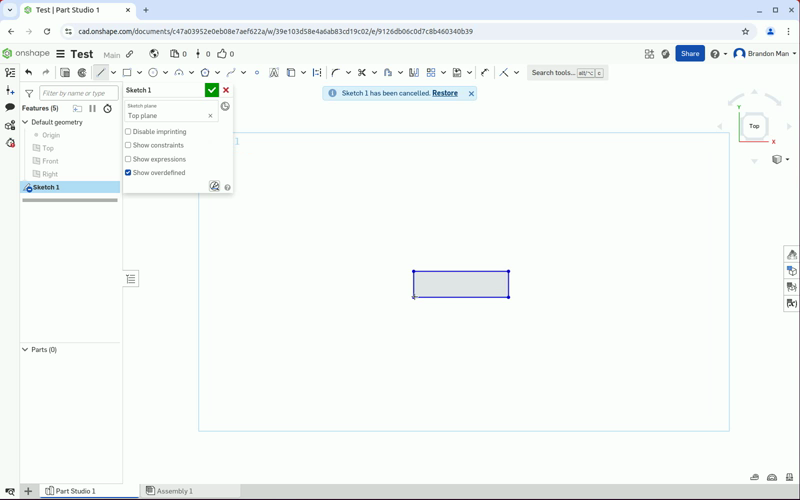
scroll(6)
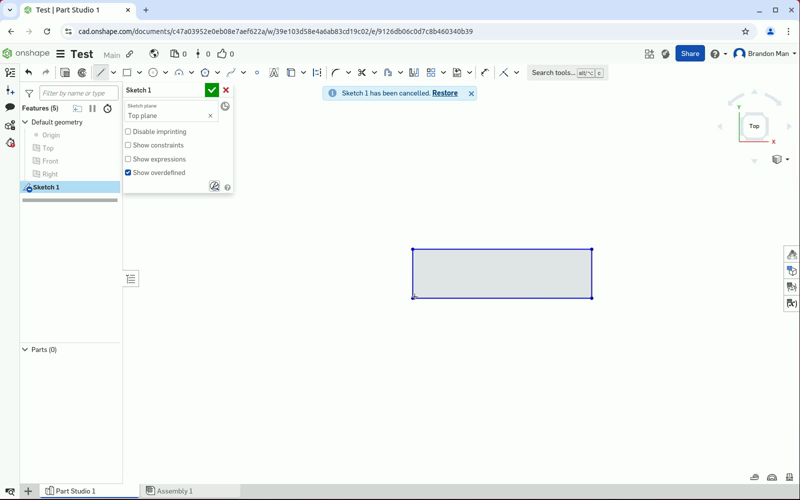
scroll(6)
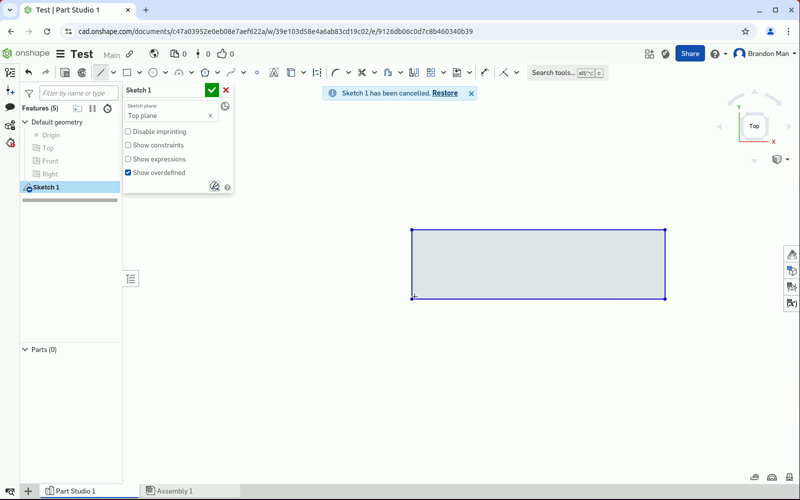
scroll(6)
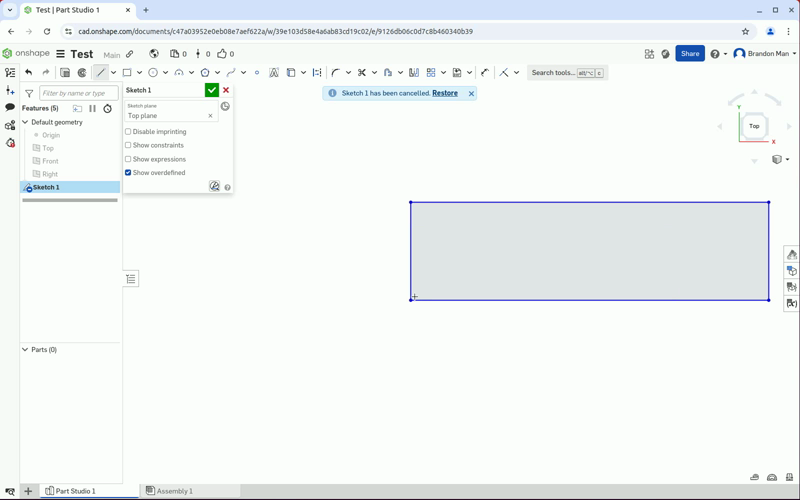
scroll(6)
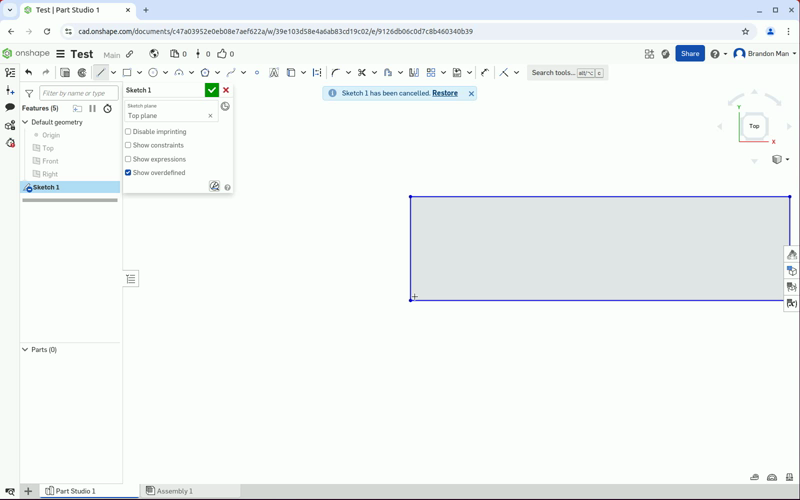
scroll(6)
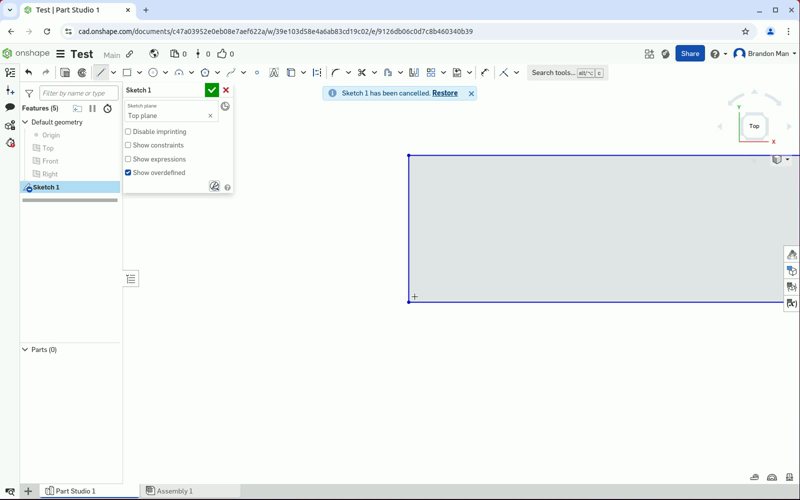
scroll(6)
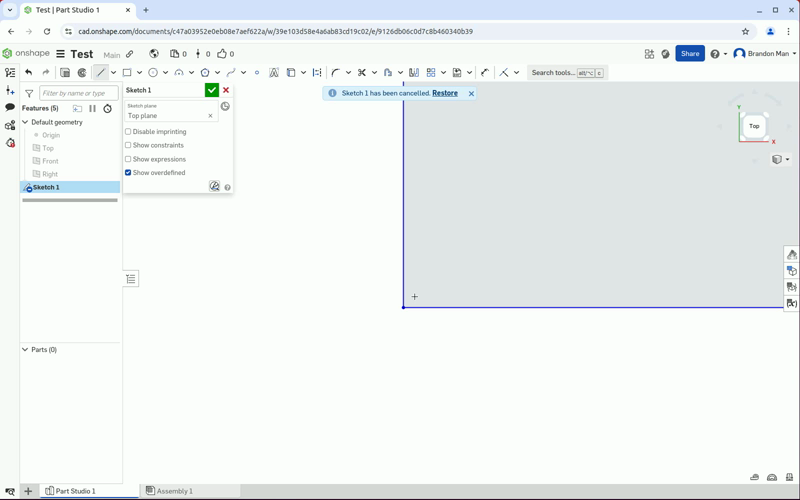
click(414, 296)
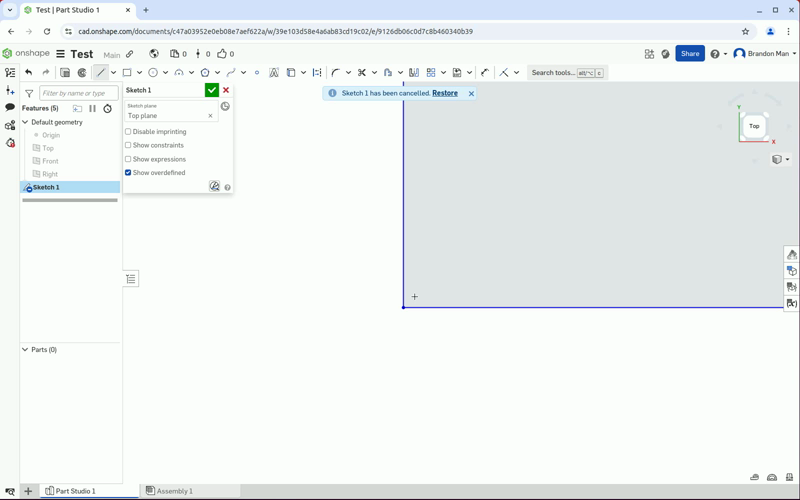
scroll(-6)
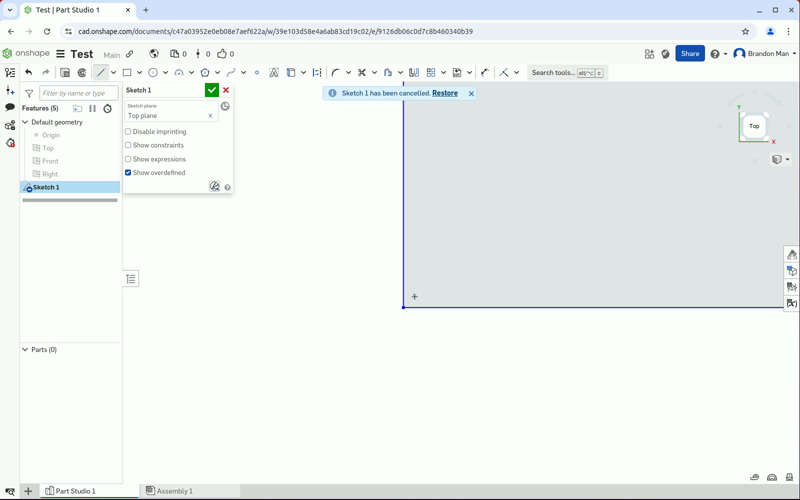
scroll(-6)
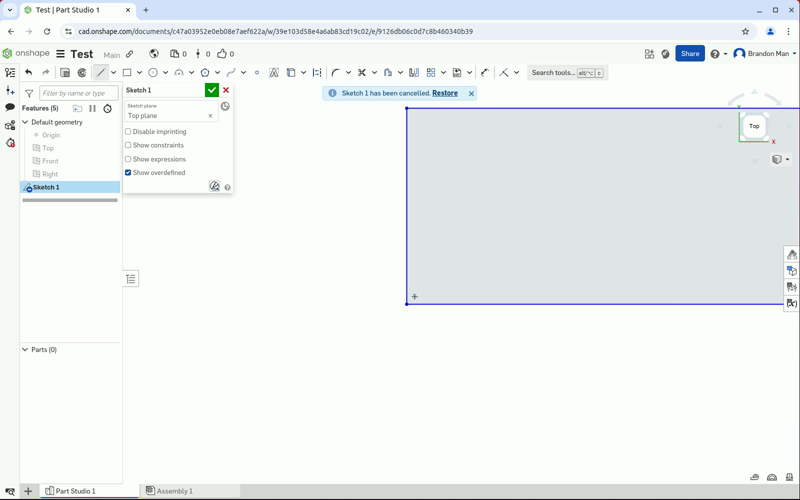
scroll(-6)
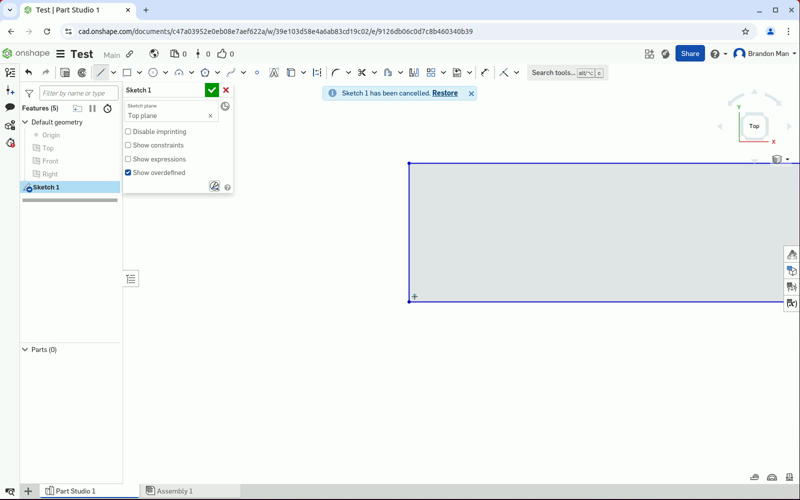
scroll(-6)
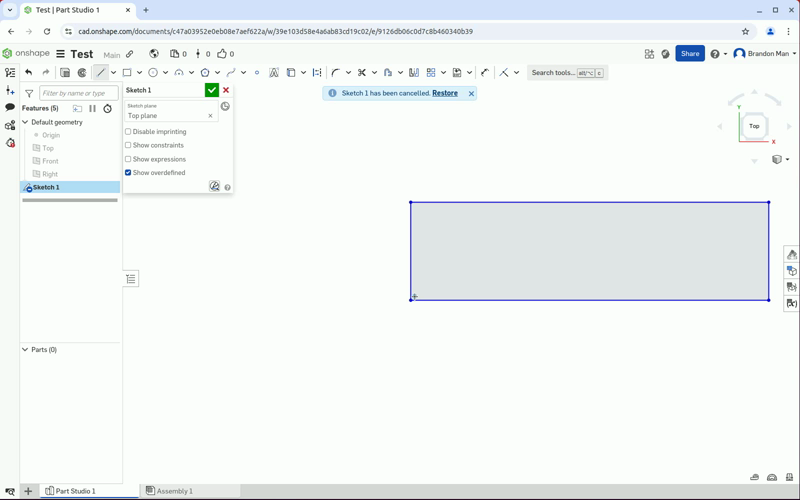
scroll(-6)
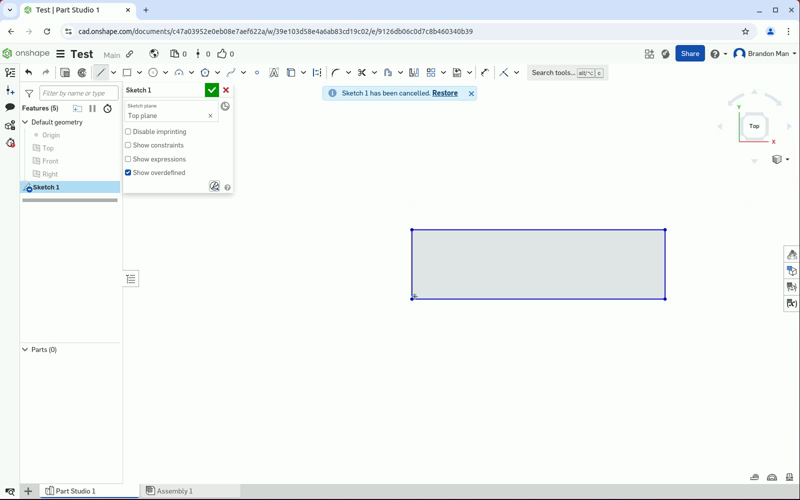
scroll(-6)
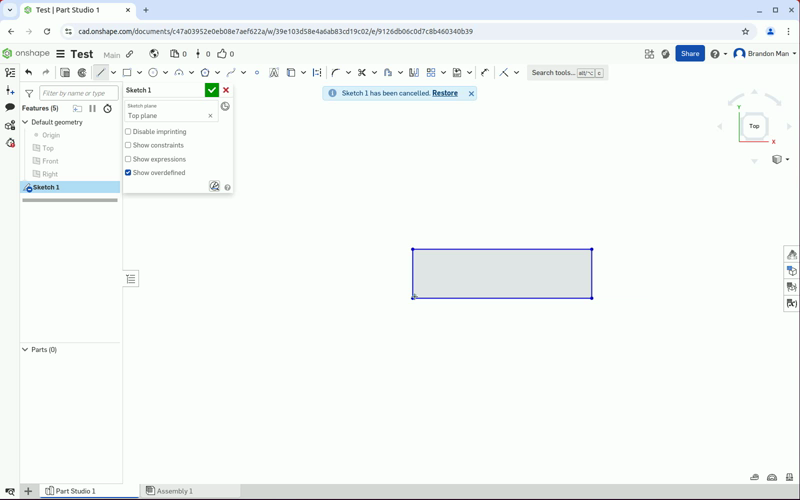
scroll(-6)
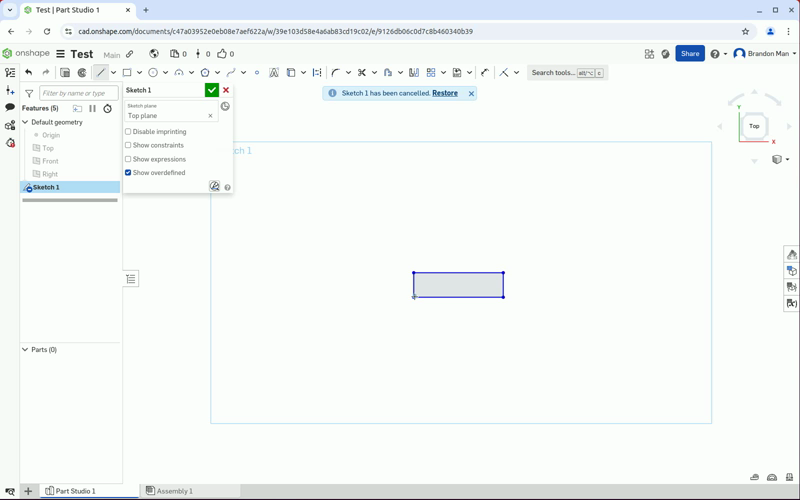
key_up(shift)
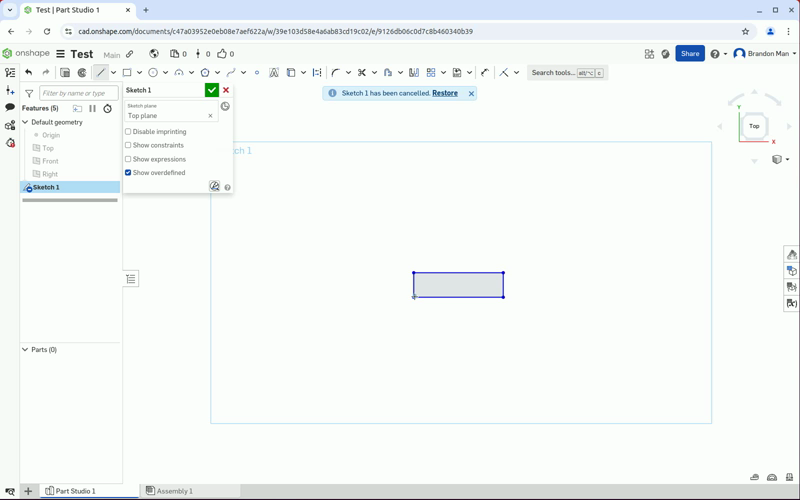
key_down(shift)
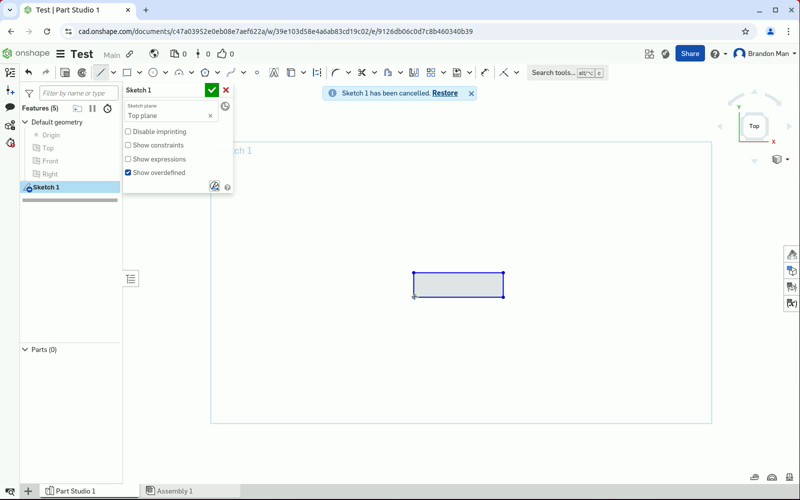
mouse_move(502, 296)
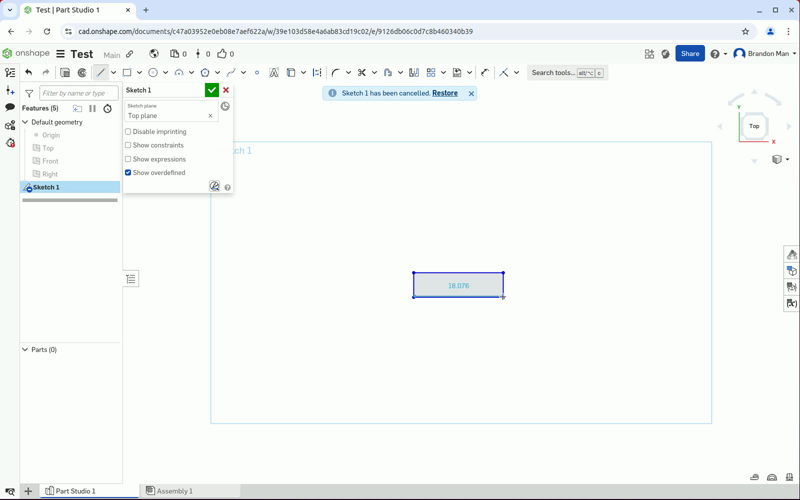
scroll(6)
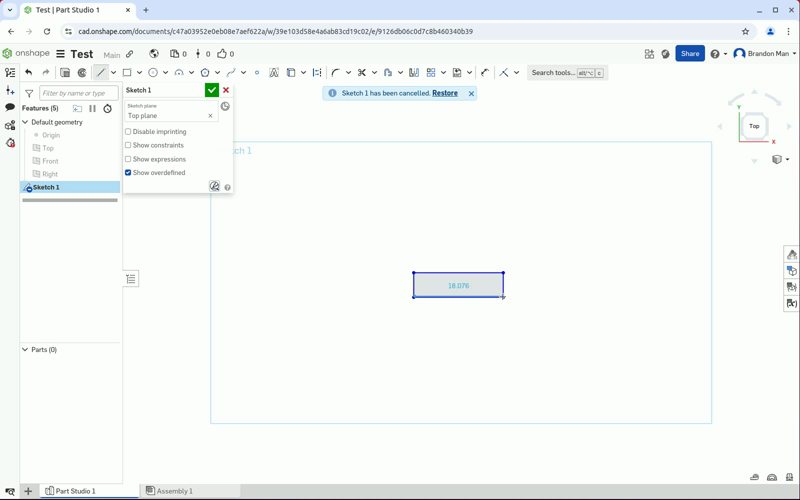
scroll(6)
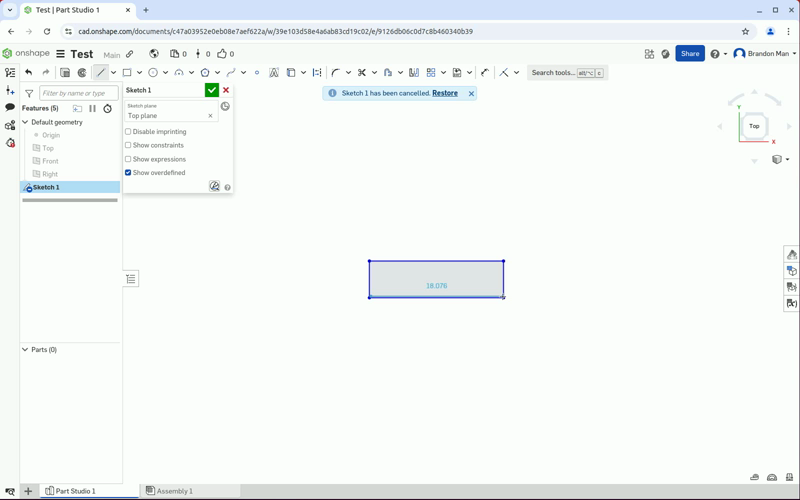
scroll(6)
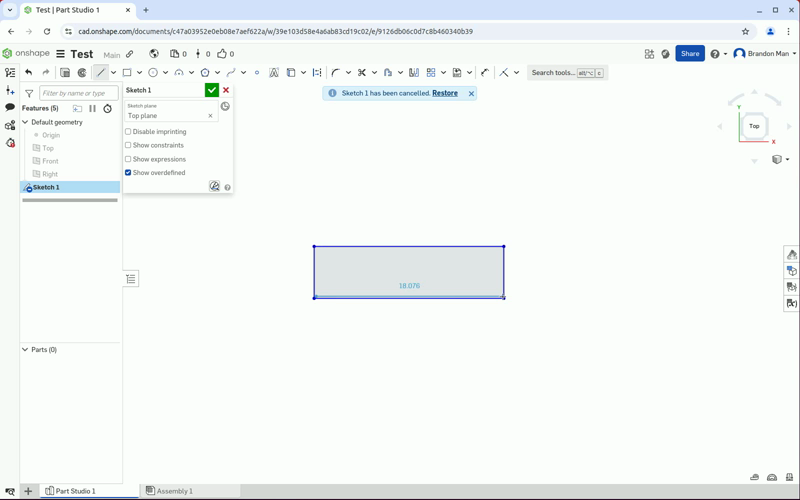
scroll(6)
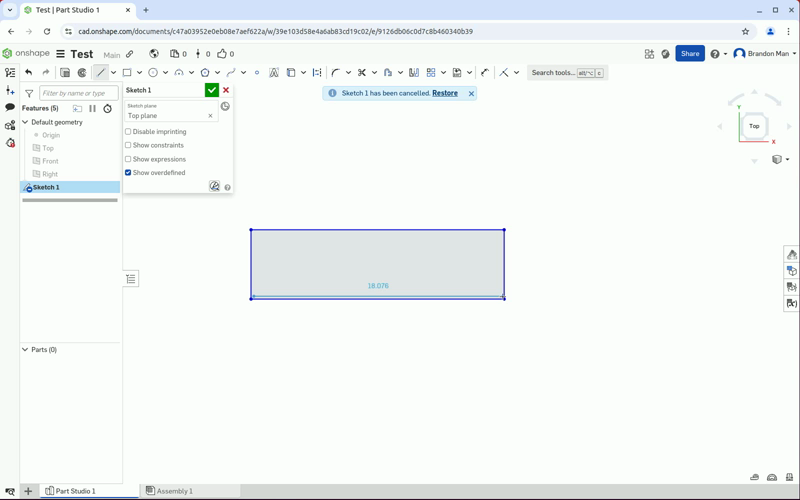
scroll(6)
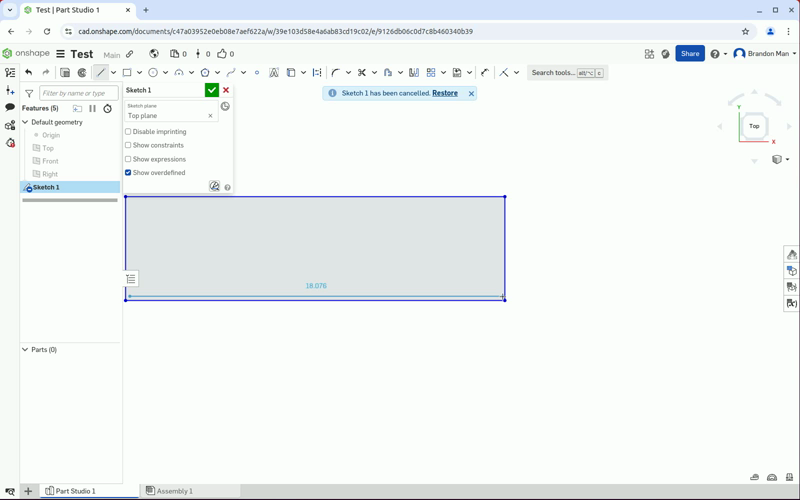
scroll(6)
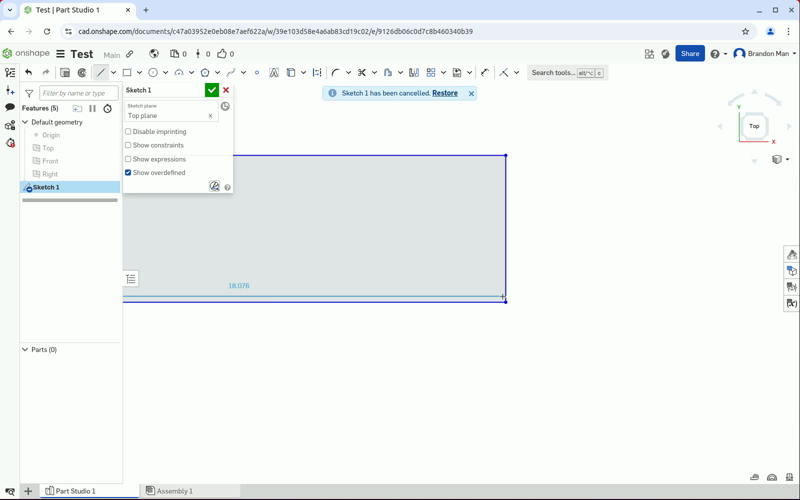
scroll(6)
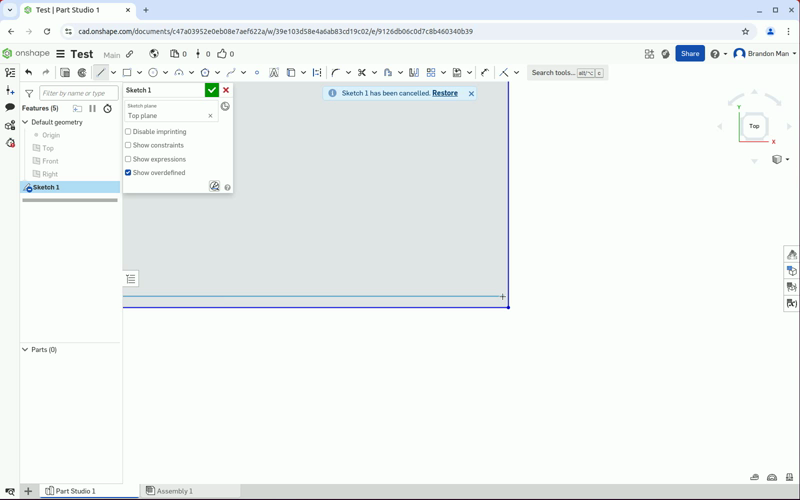
click(502, 296)
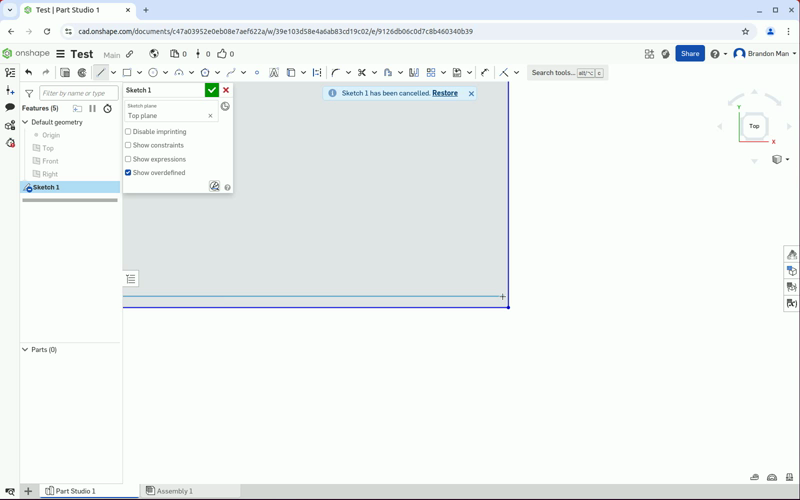
scroll(-6)
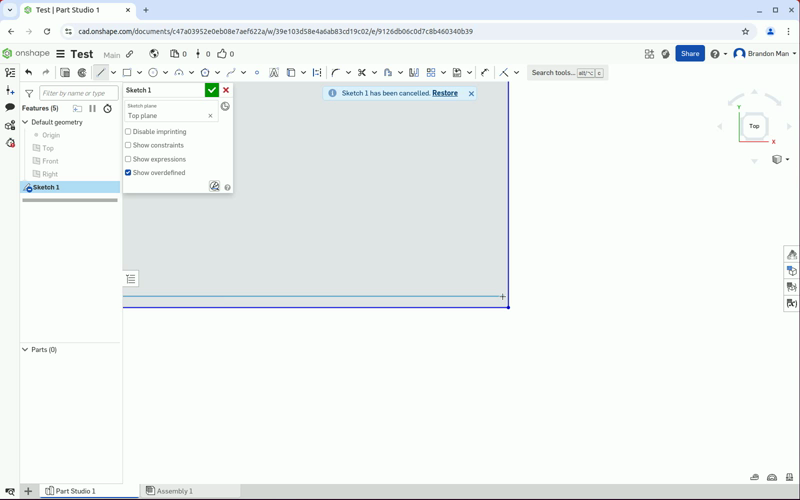
scroll(-6)
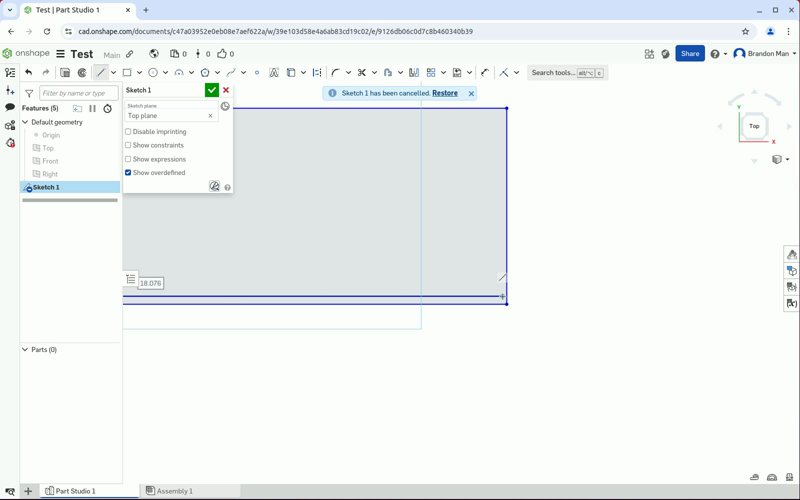
scroll(-6)
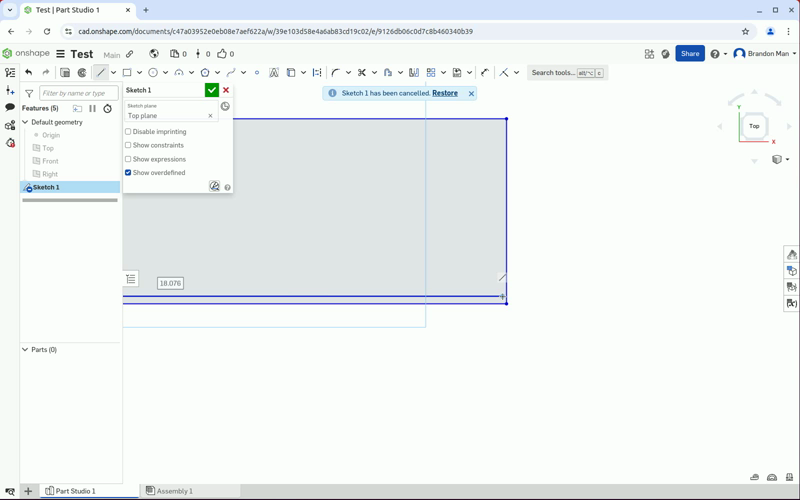
scroll(-6)
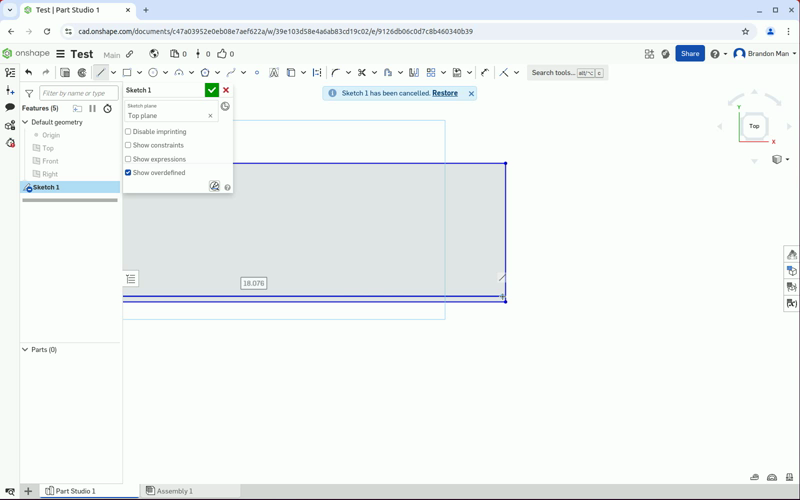
scroll(-6)
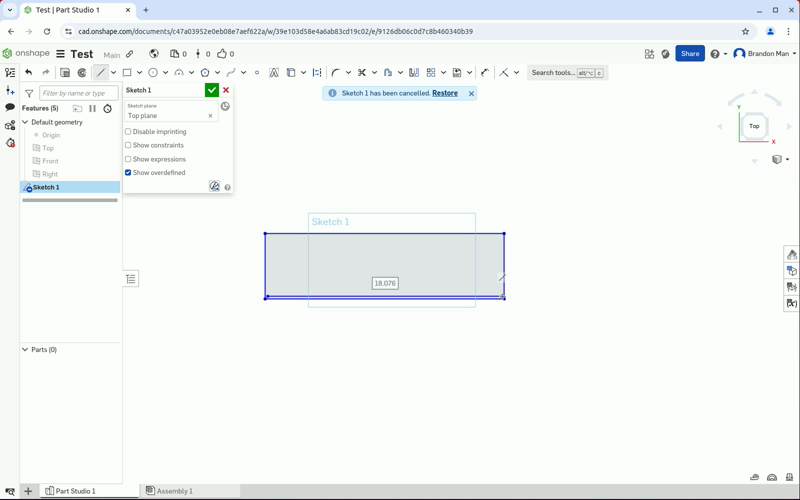
scroll(-6)
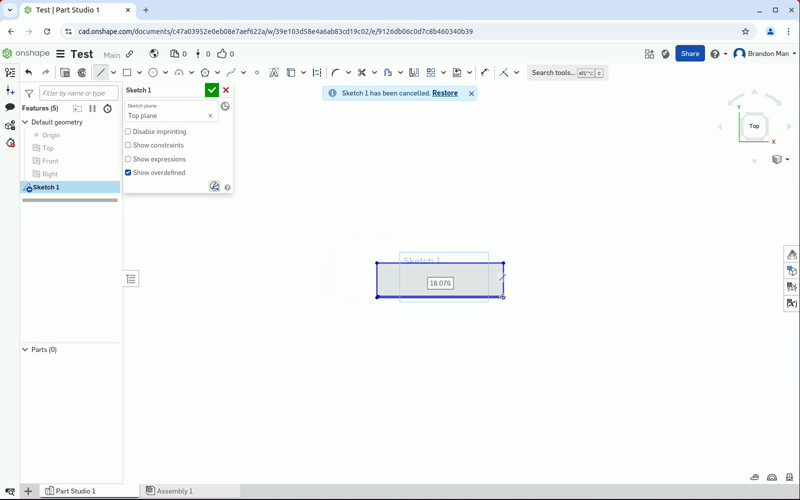
scroll(-6)
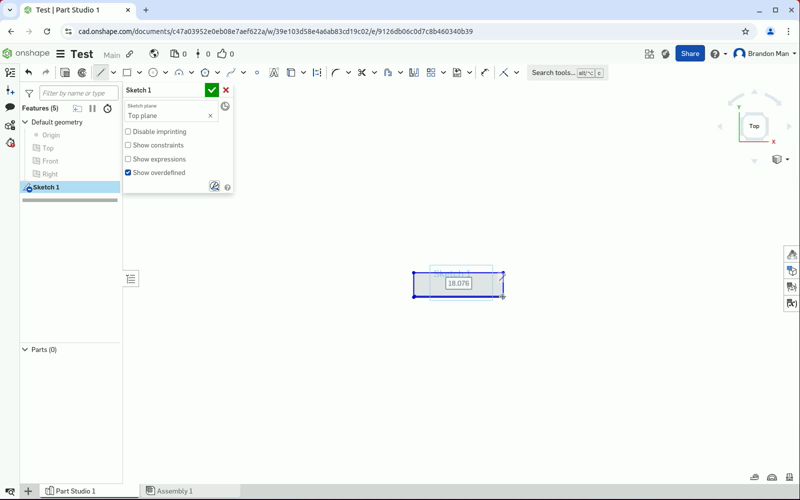
key_up(shift)
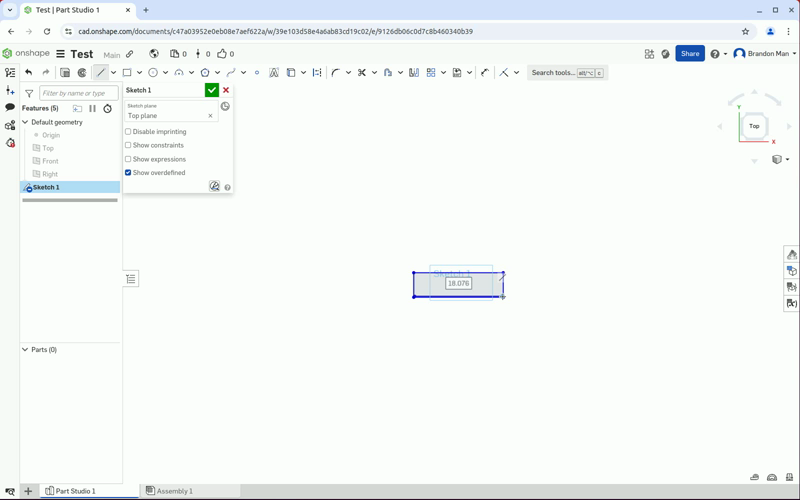
key_down(shift)
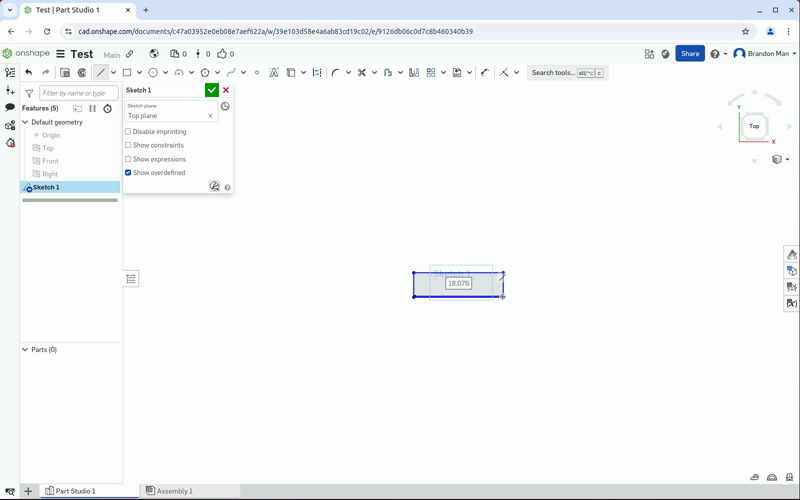
mouse_move(532, 296)
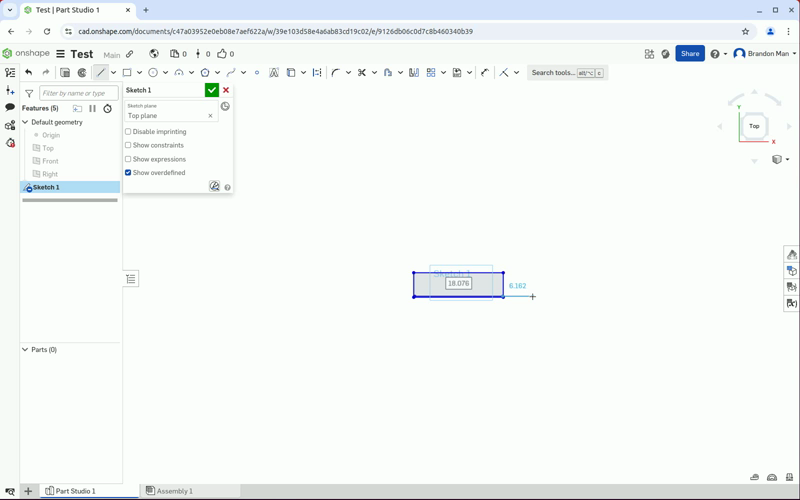
mouse_move(502, 274)
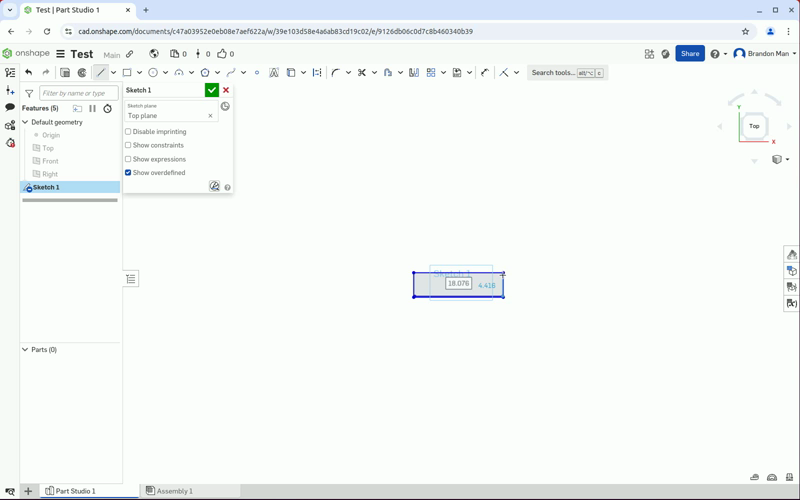
scroll(6)
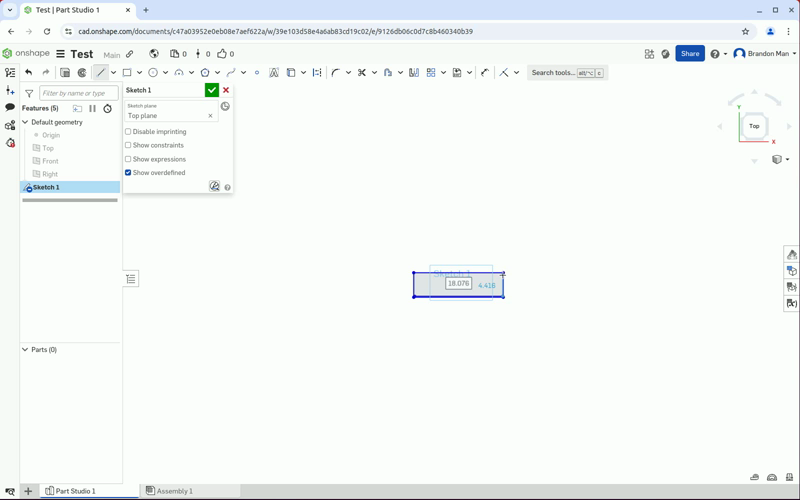
scroll(6)
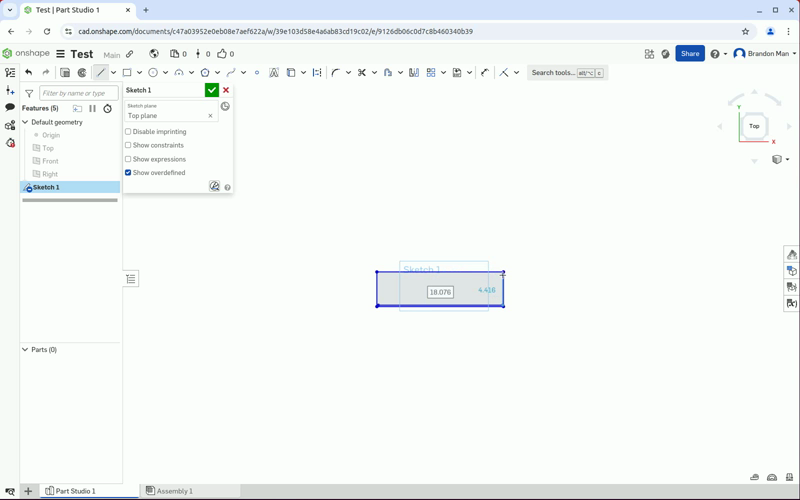
scroll(6)
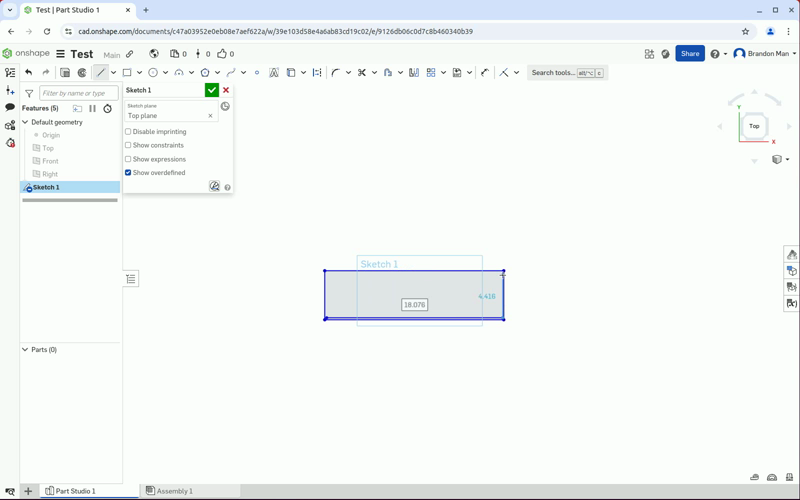
scroll(6)
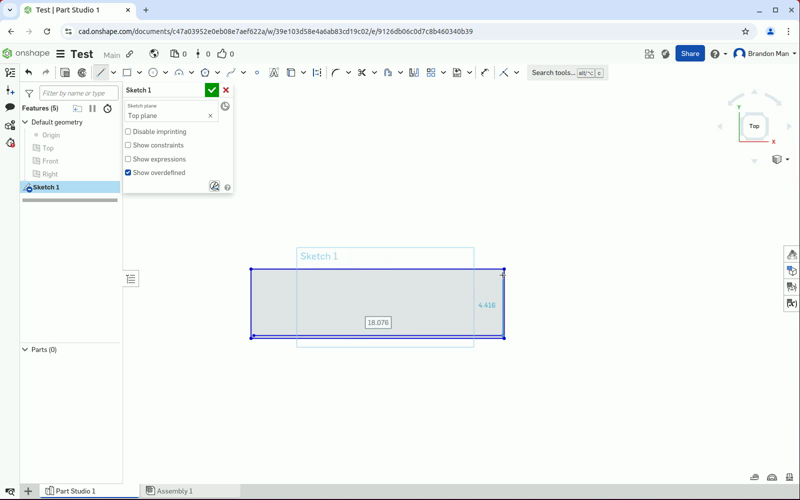
scroll(6)
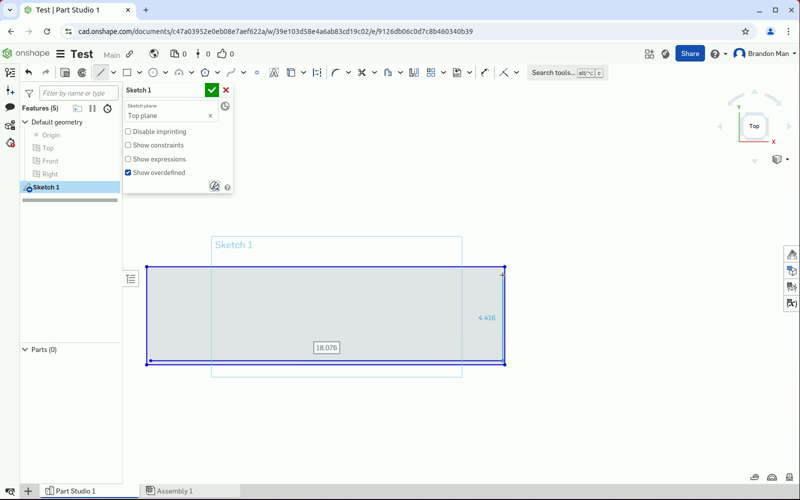
scroll(6)
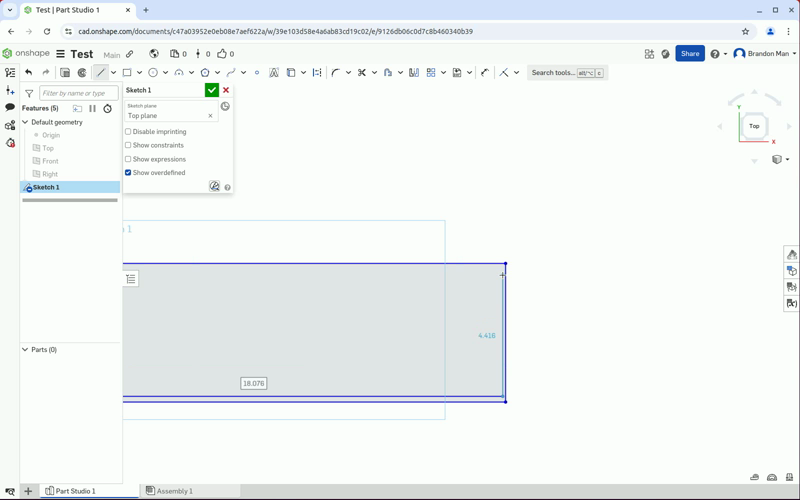
scroll(6)
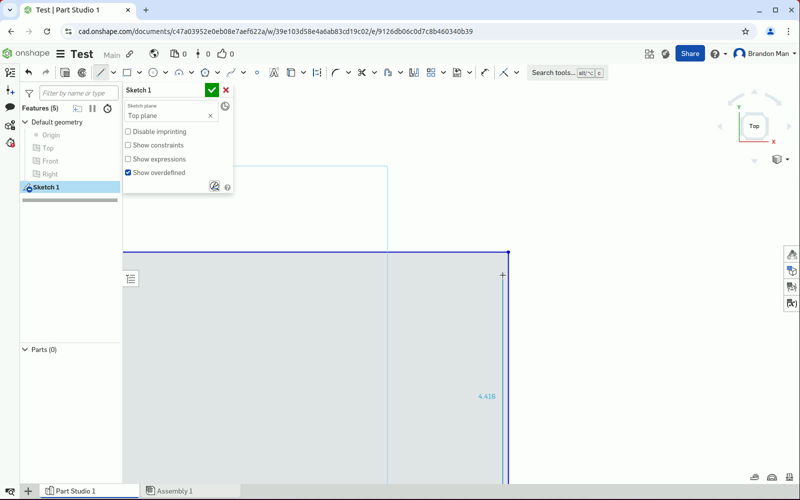
click(502, 274)
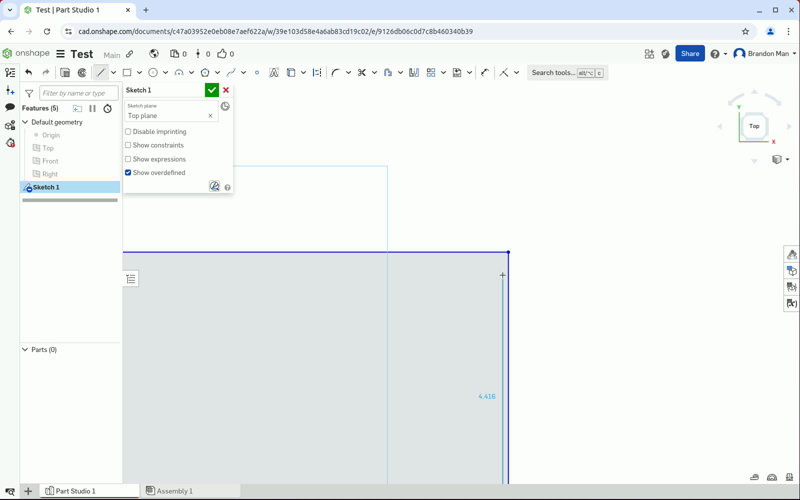
scroll(-6)
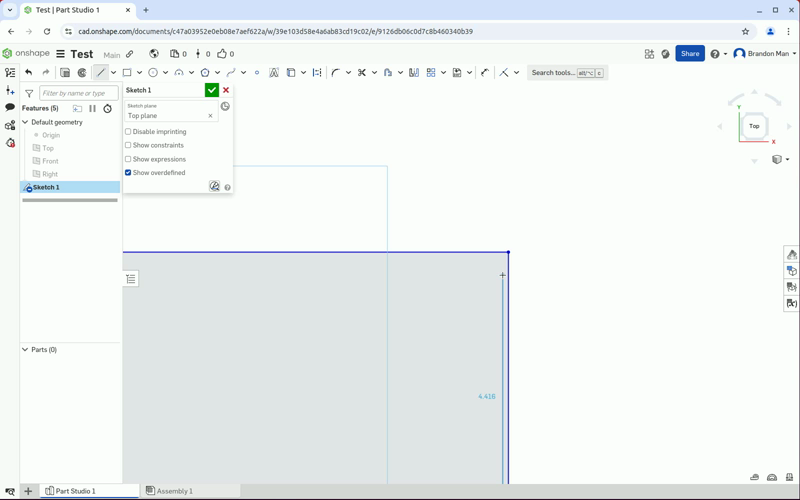
scroll(-6)
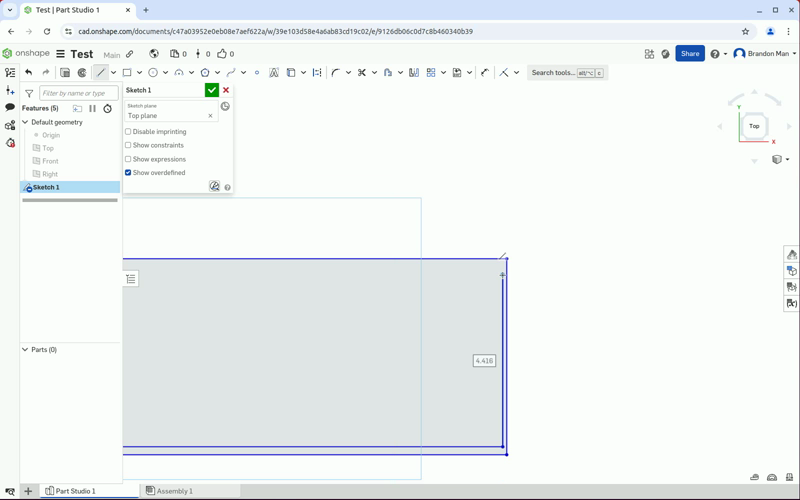
scroll(-6)
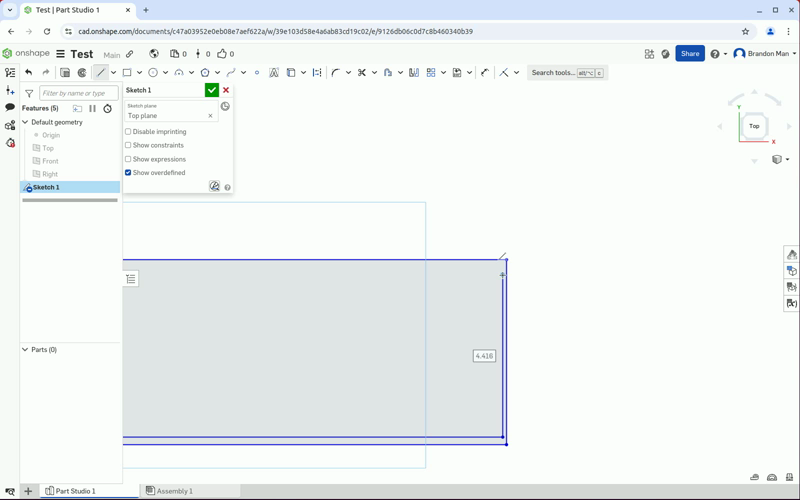
scroll(-6)
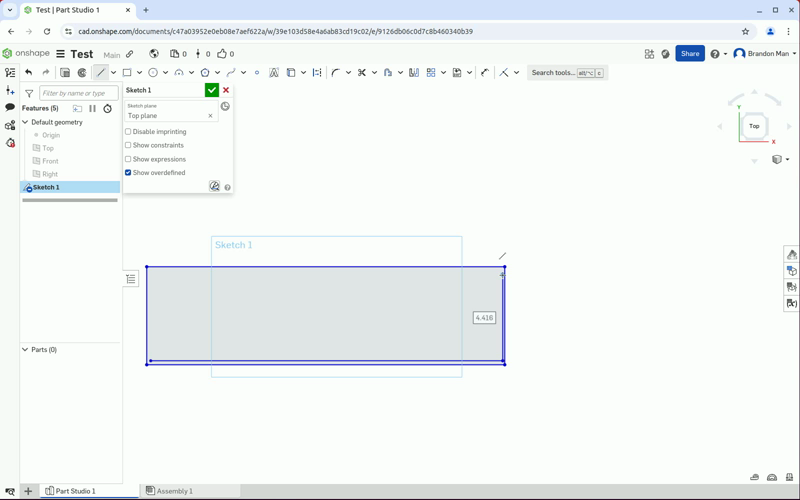
scroll(-6)
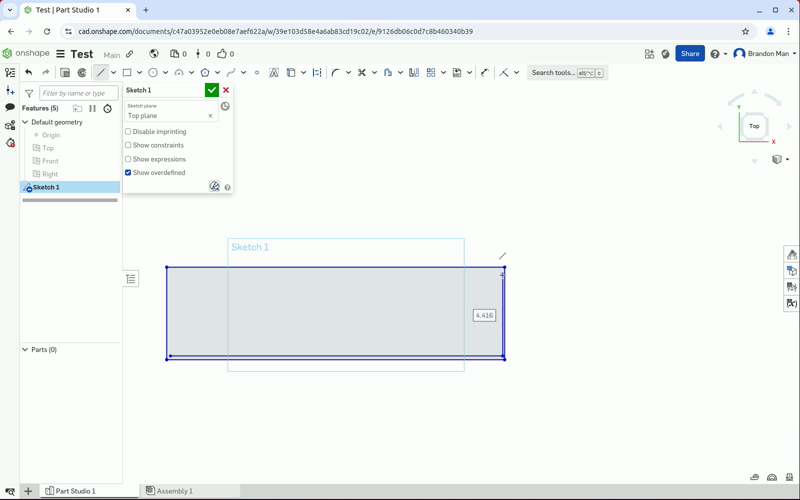
scroll(-6)
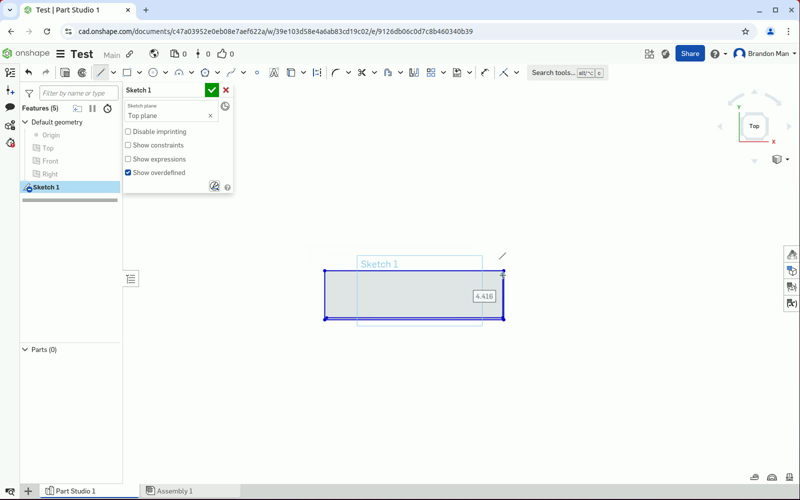
scroll(-6)
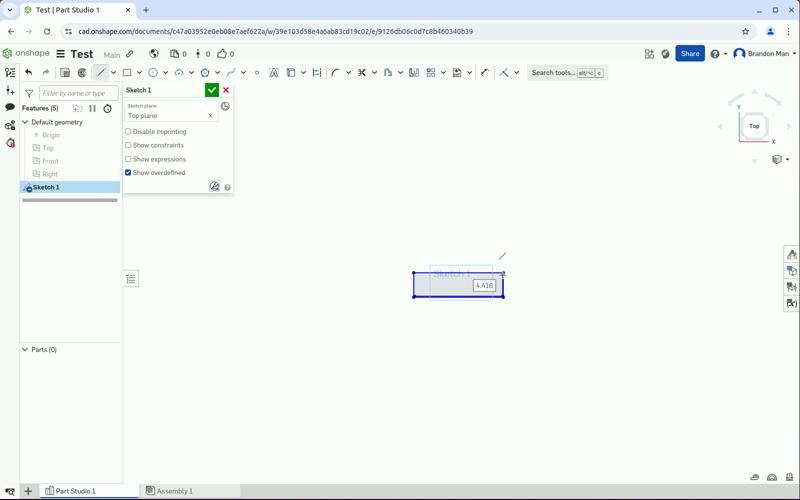
key_up(shift)
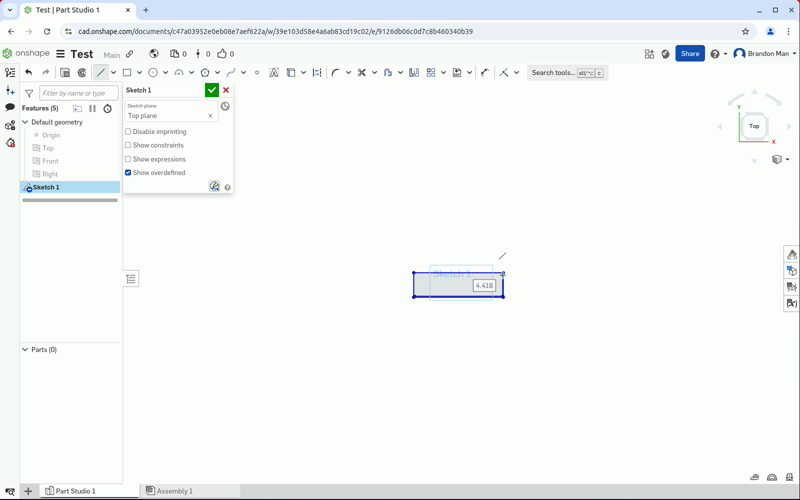
key_down(shift)
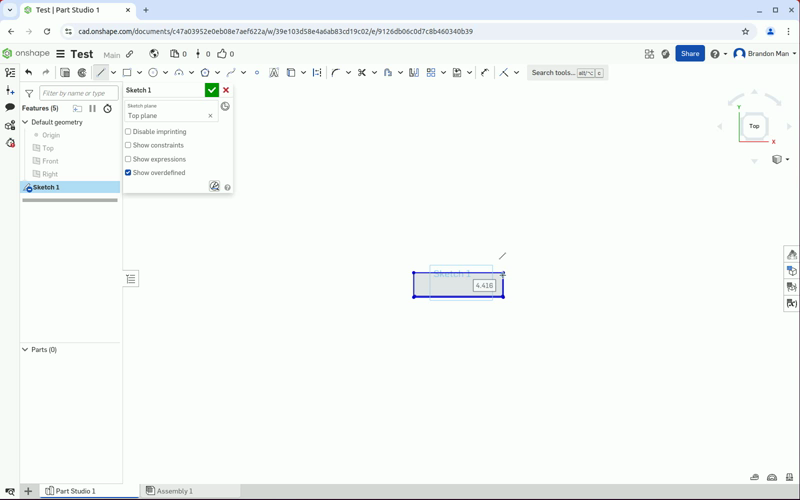
mouse_move(414, 274)
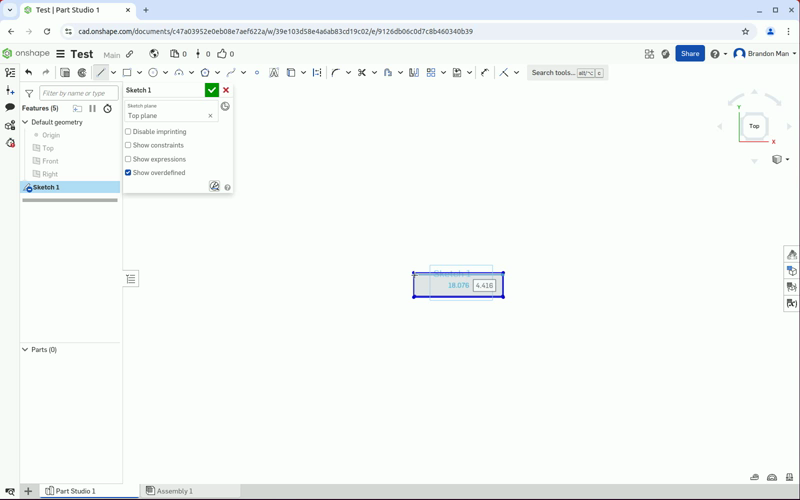
scroll(6)
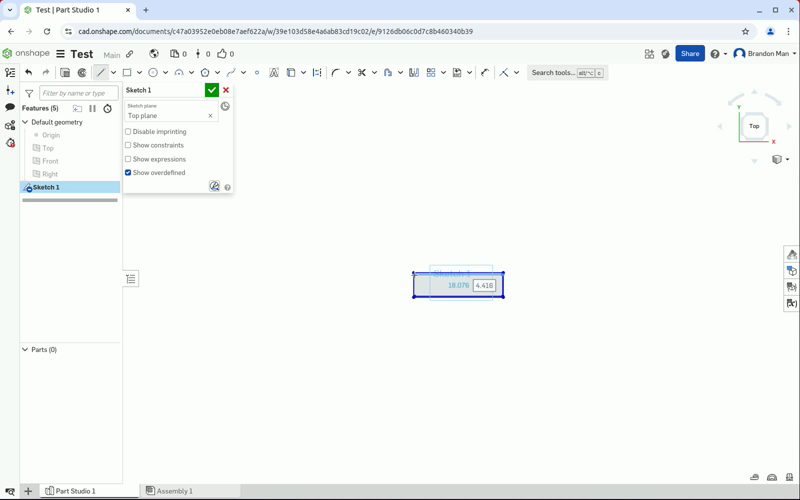
scroll(6)
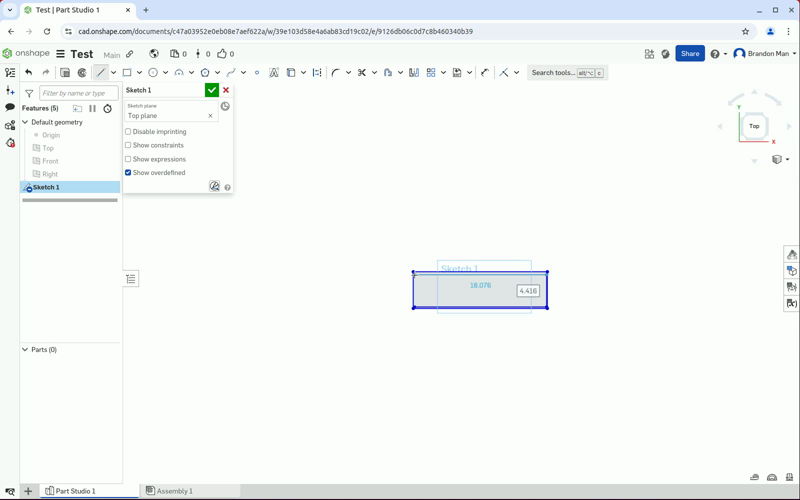
scroll(6)
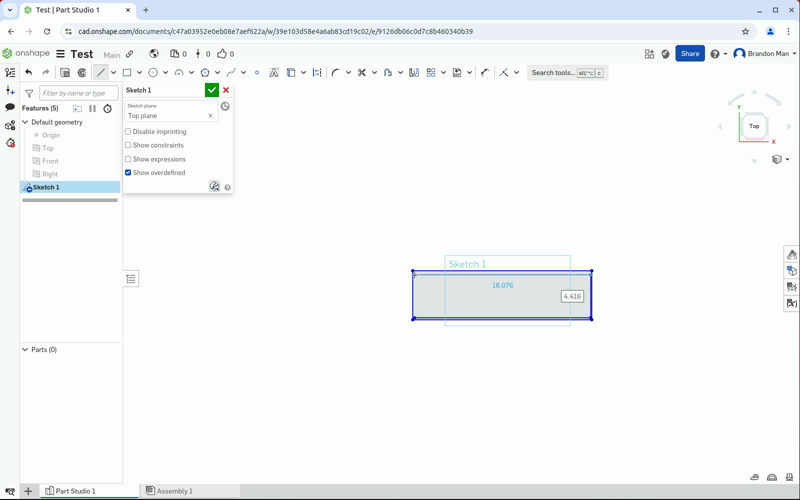
scroll(6)
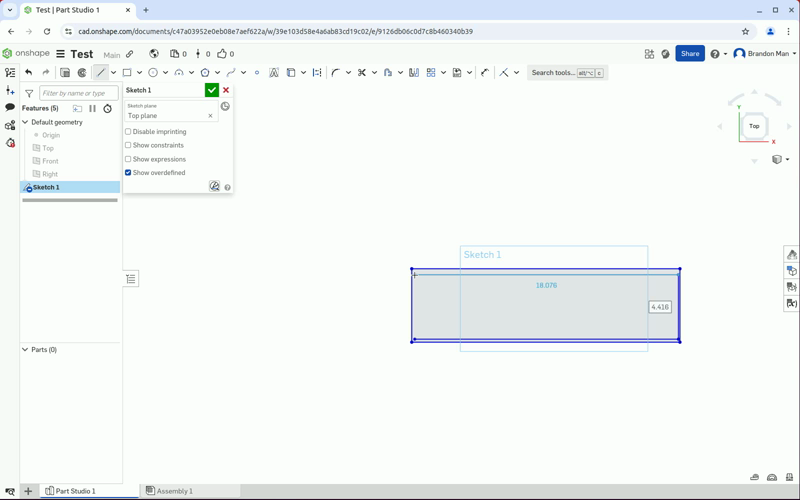
scroll(6)
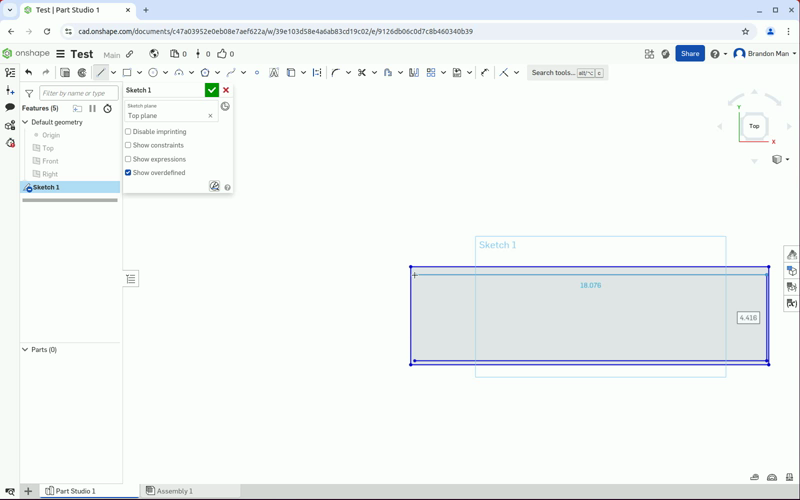
scroll(6)
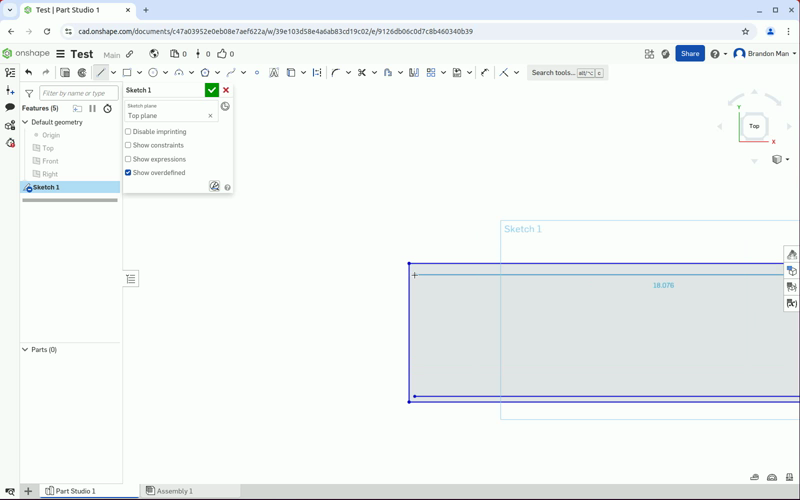
scroll(6)
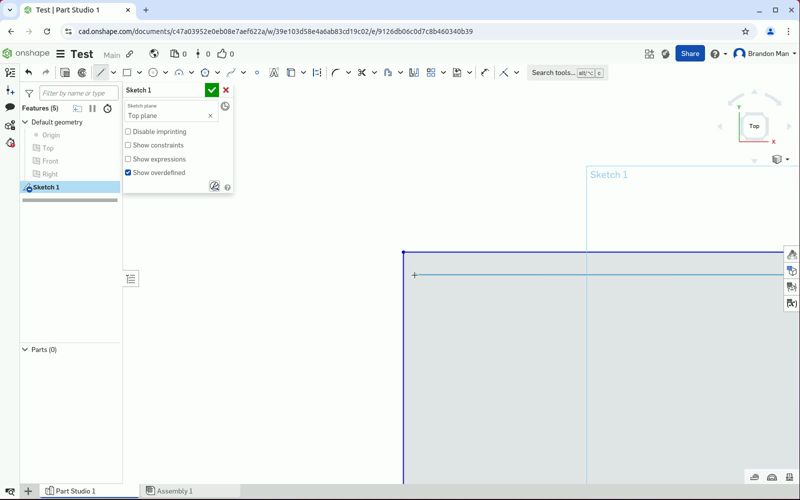
click(414, 274)
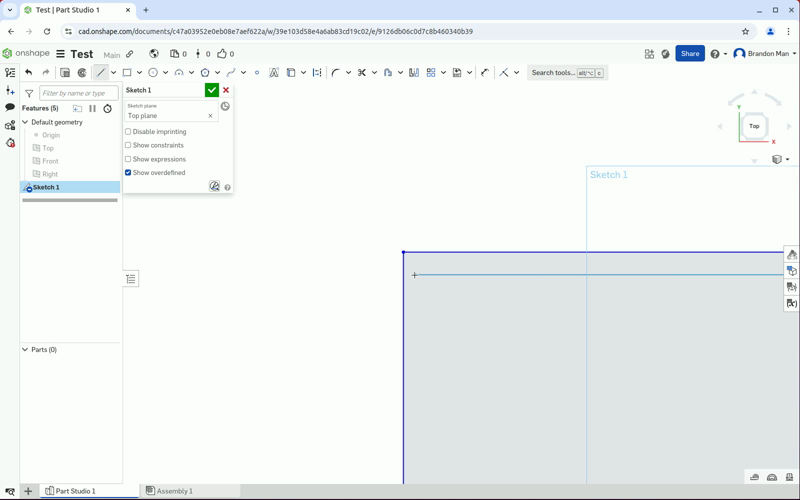
scroll(-6)
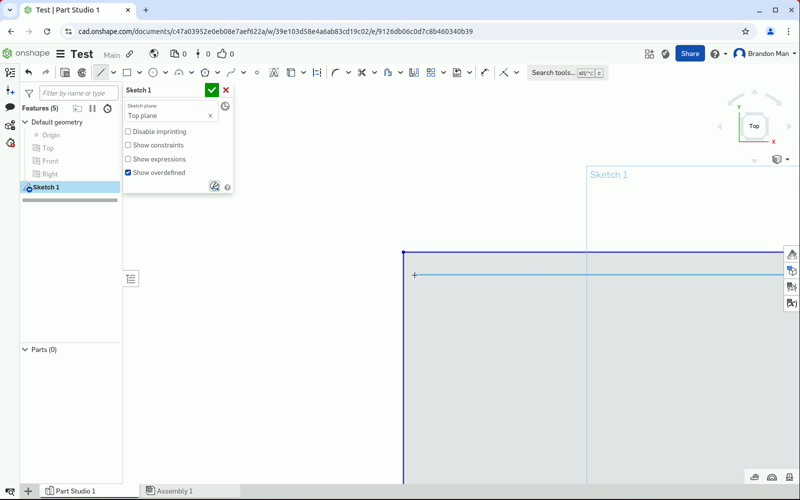
scroll(-6)
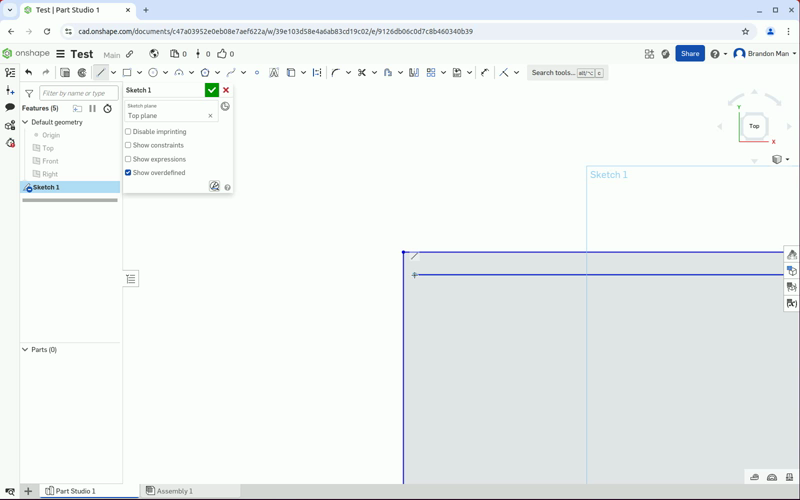
scroll(-6)
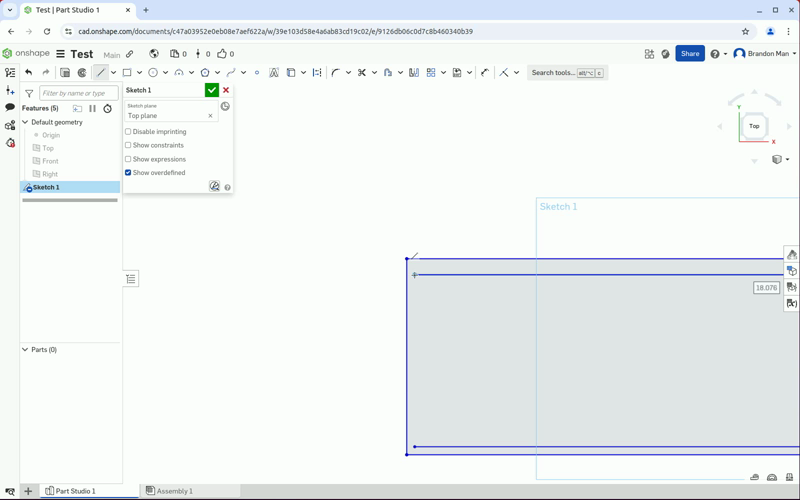
scroll(-6)
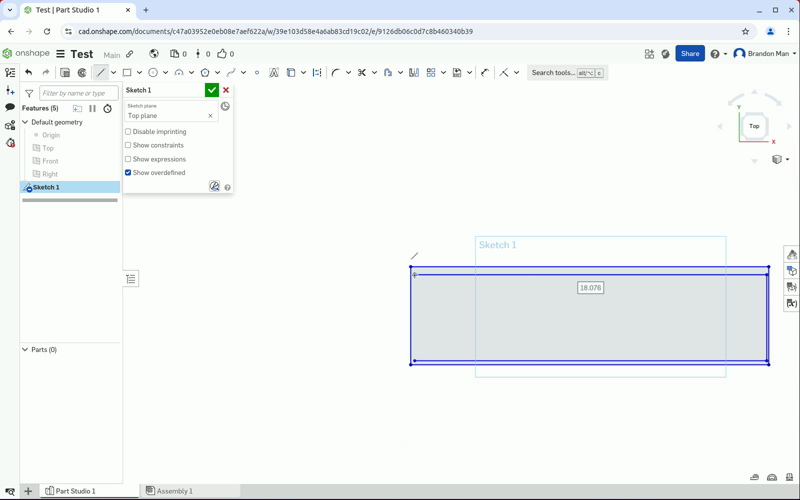
scroll(-6)
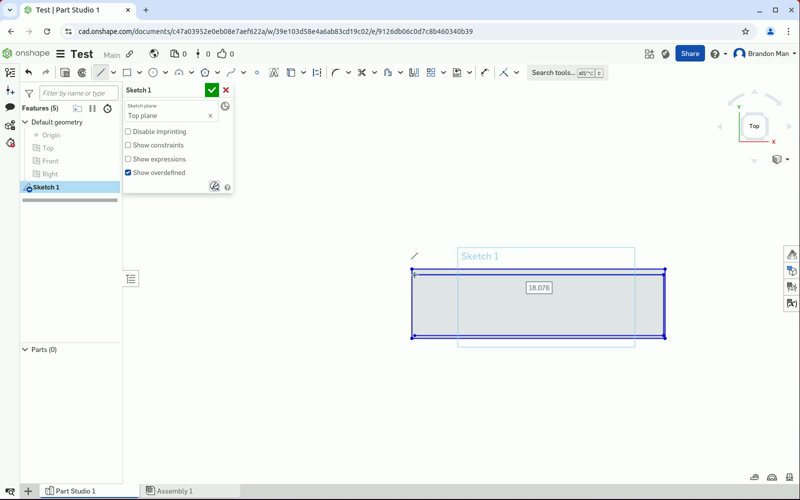
scroll(-6)
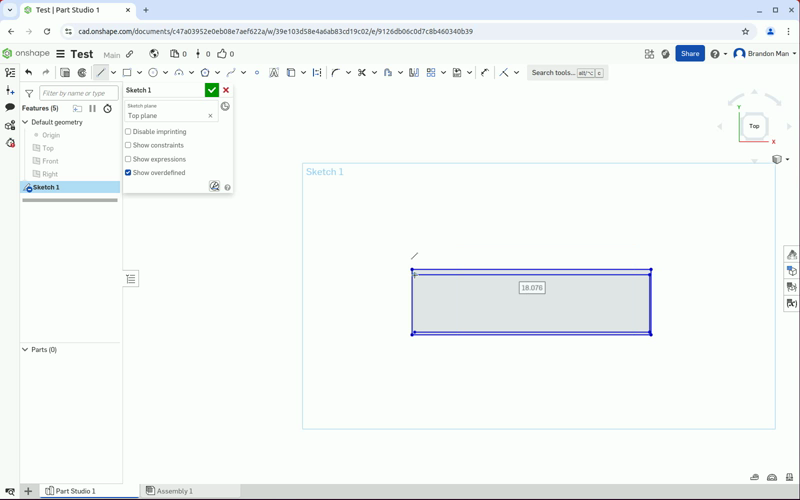
scroll(-6)
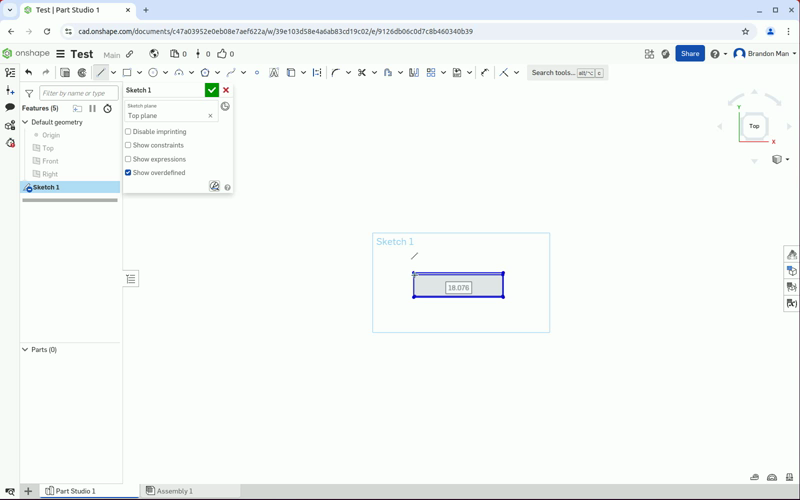
key_up(shift)
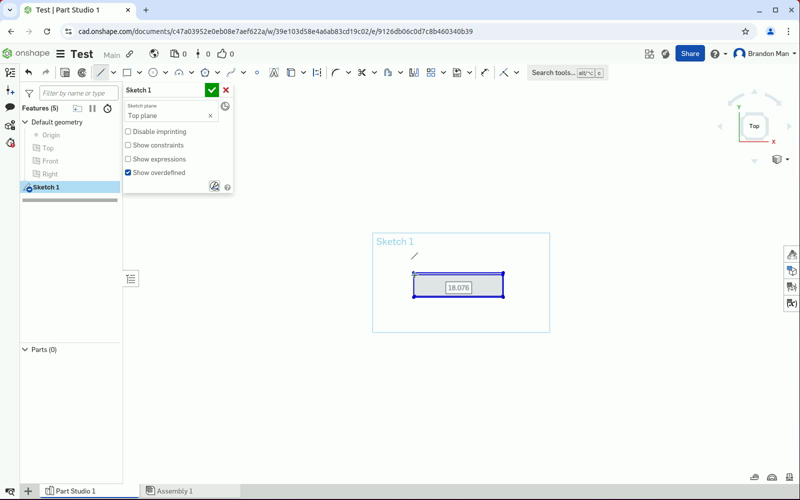
mouse_move(444, 274)
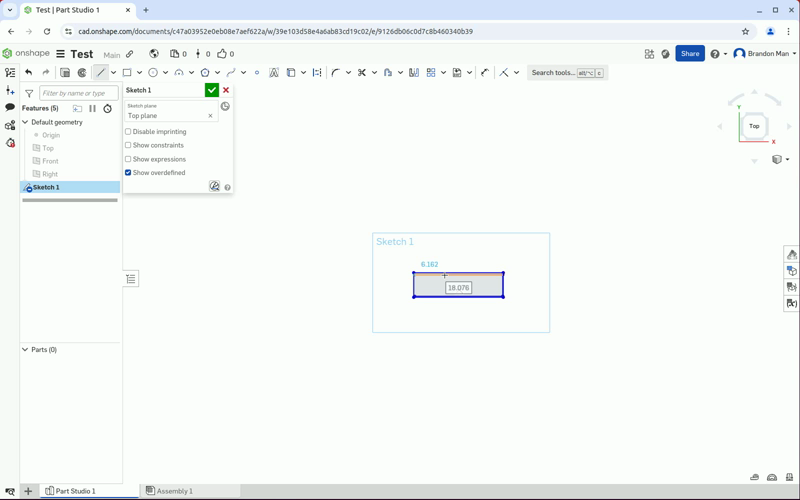
key_down(shift)
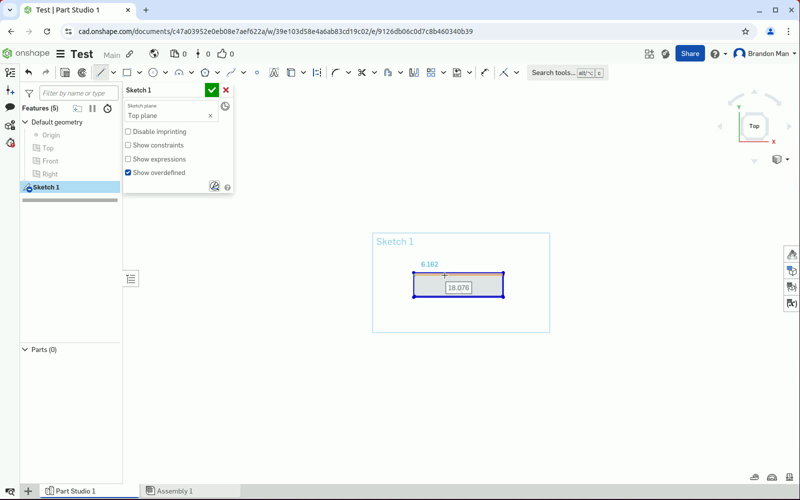
mouse_move(414, 296)
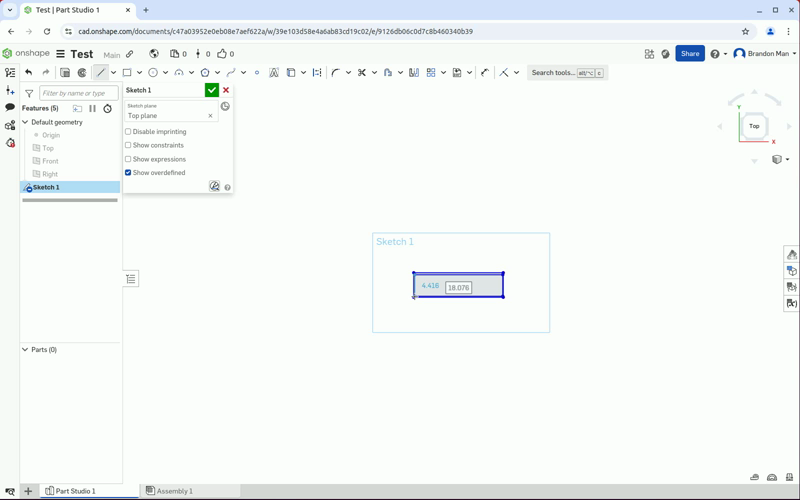
scroll(6)
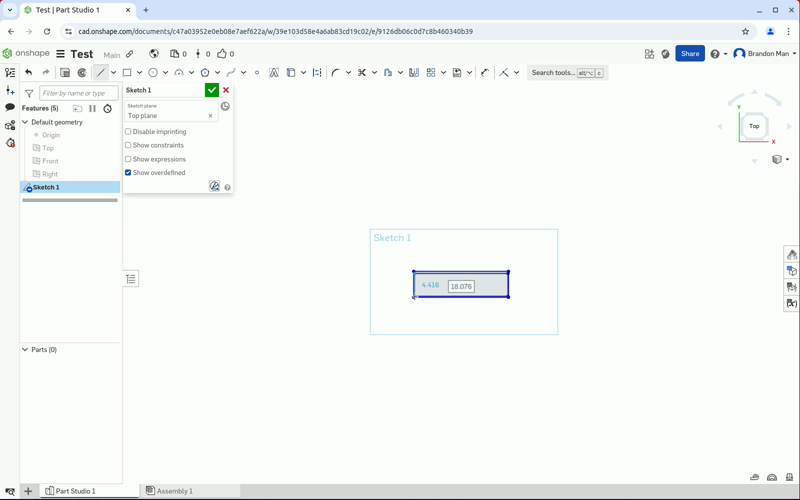
scroll(6)
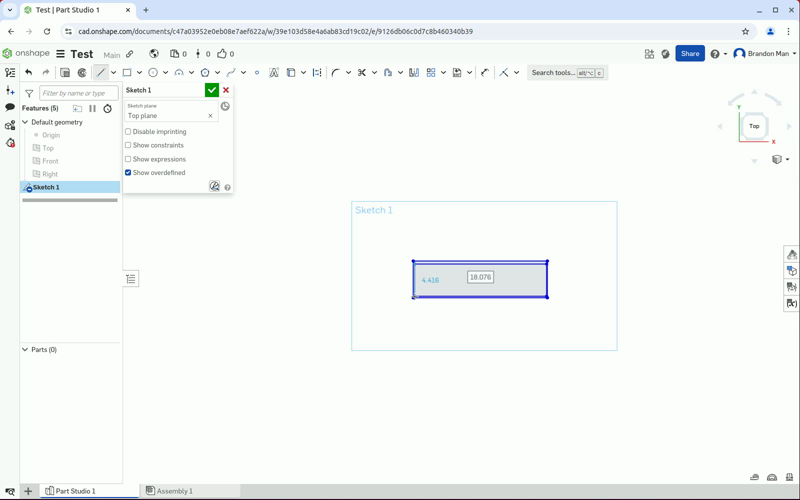
scroll(6)
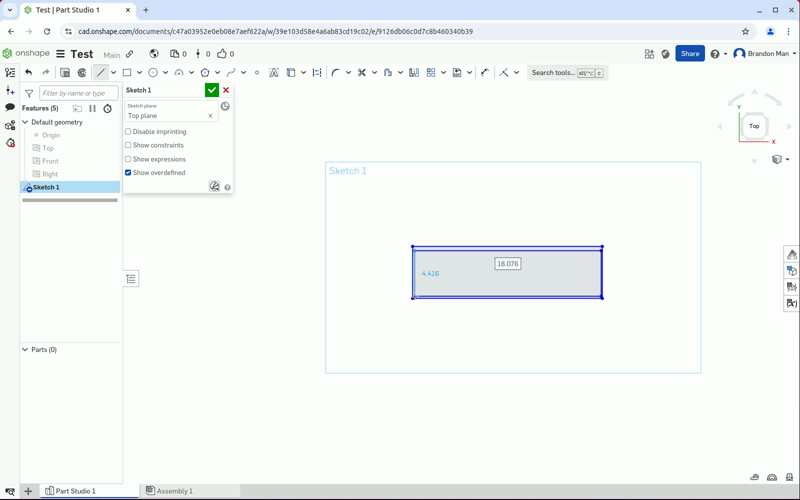
scroll(6)
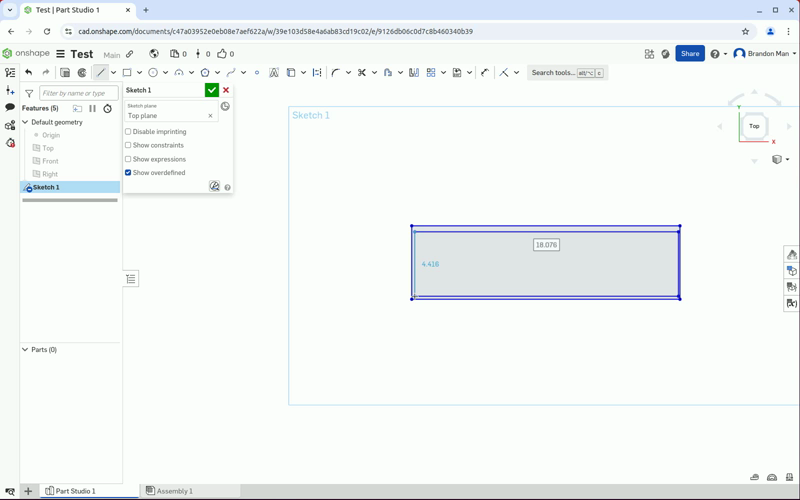
scroll(6)
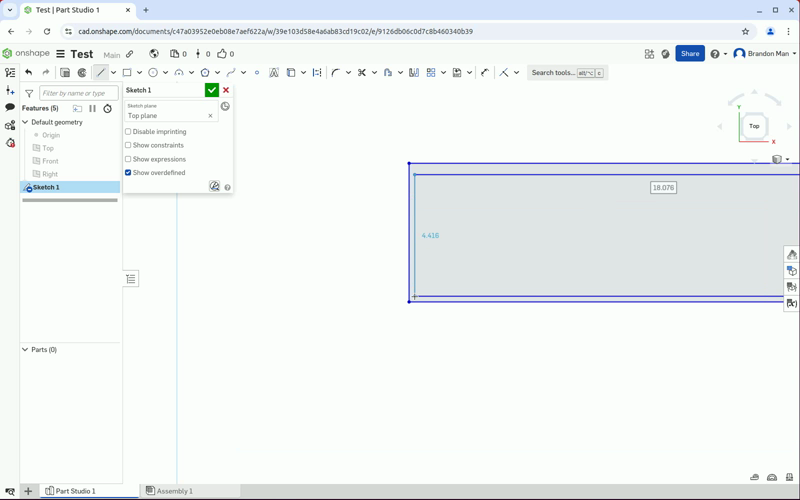
scroll(6)
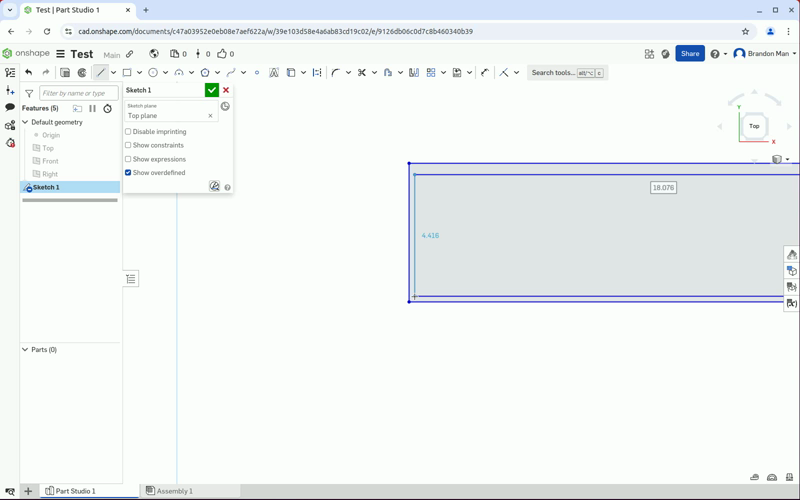
scroll(6)
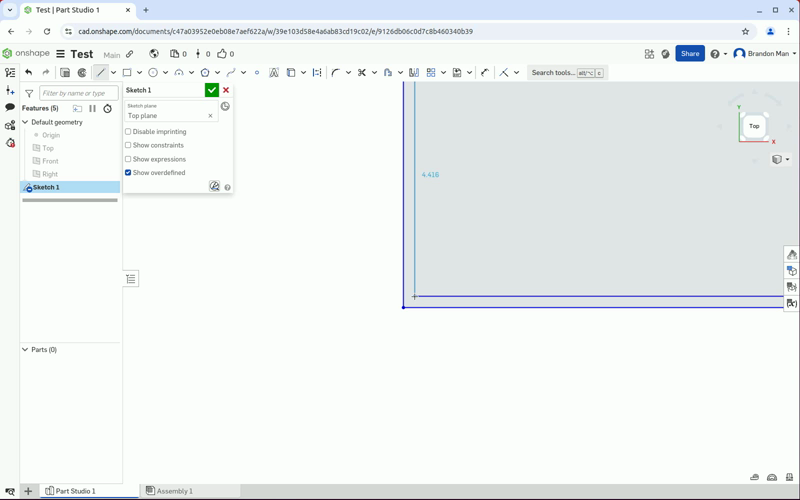
key_up(shift)
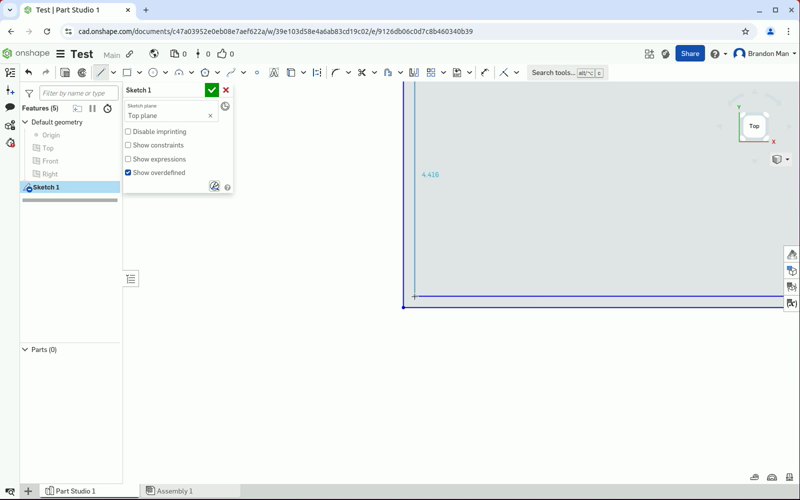
click(414, 296)
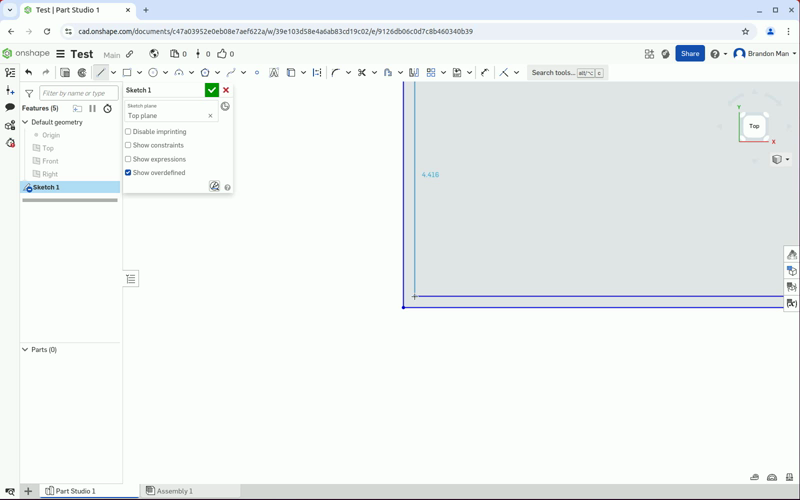
scroll(-6)
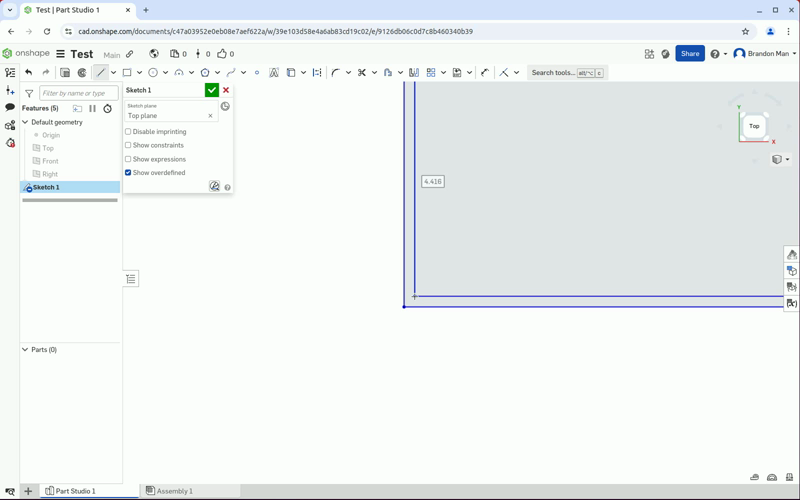
scroll(-6)
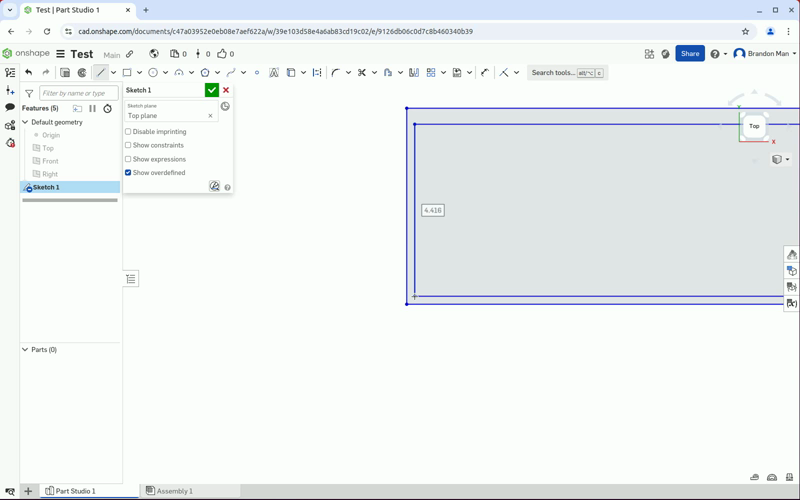
scroll(-6)
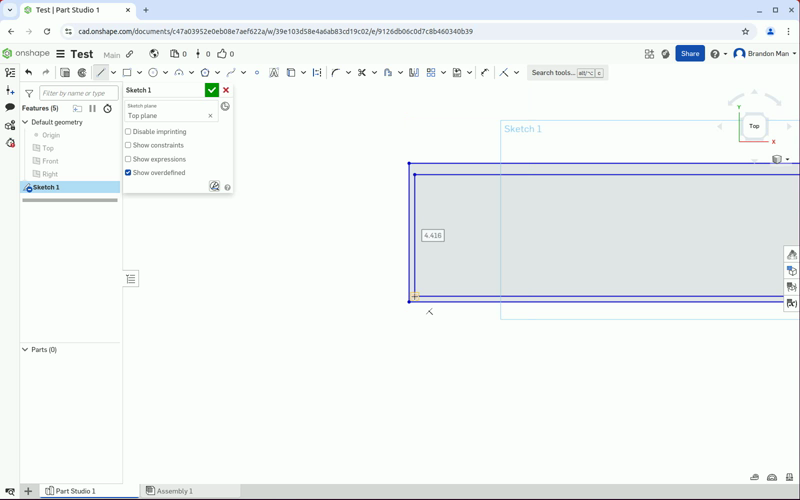
scroll(-6)
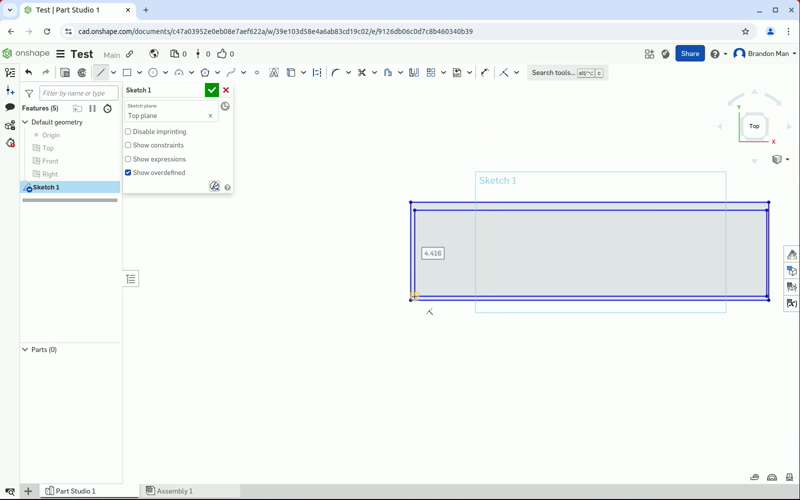
scroll(-6)
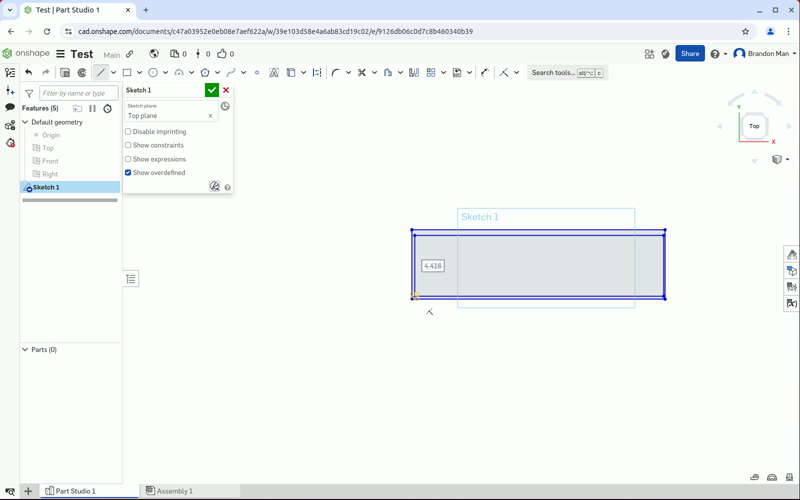
scroll(-6)
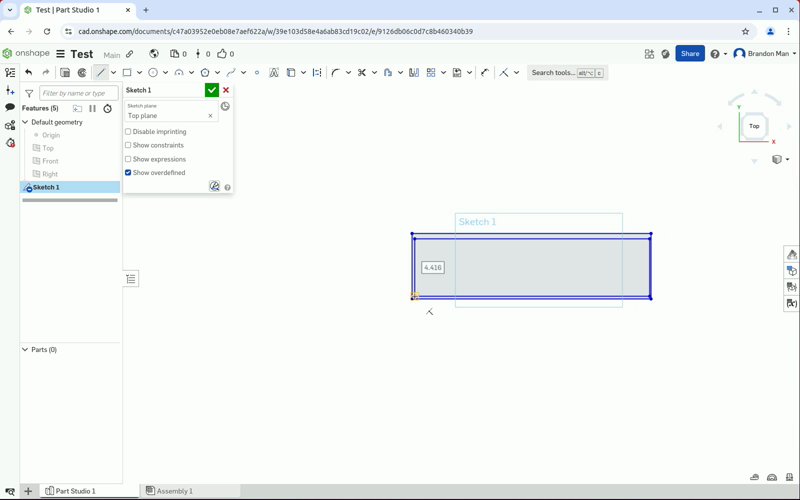
scroll(-6)
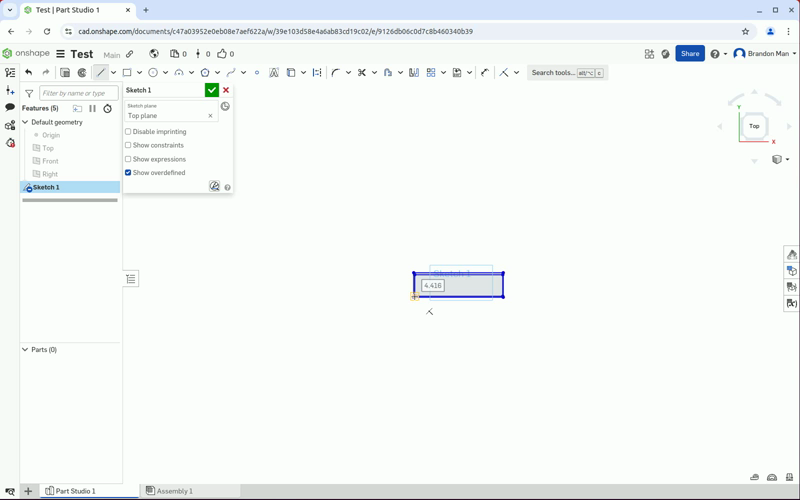
key(esc)
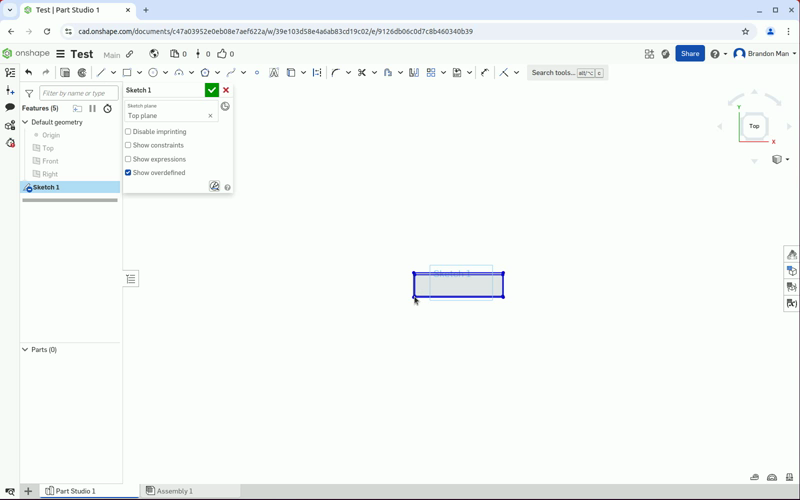
mouse_move(417, 296)
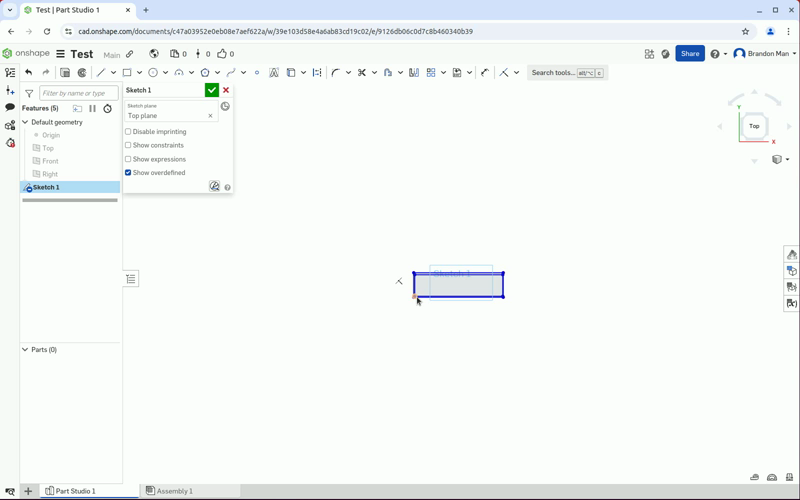
scroll(6)
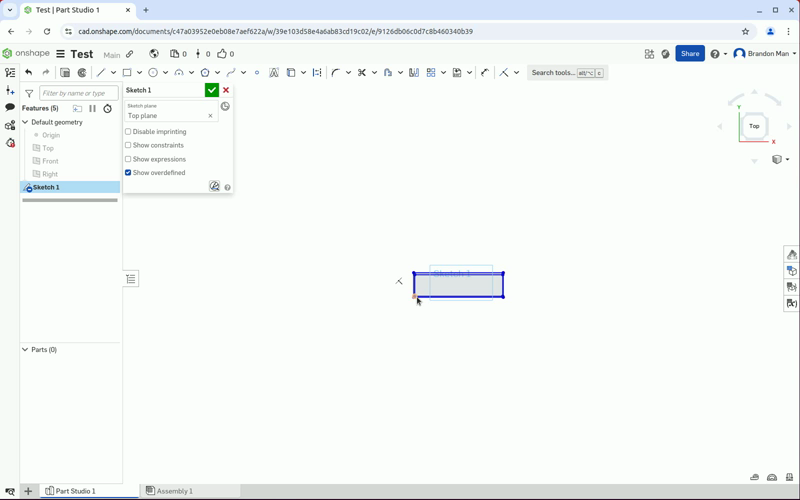
scroll(6)
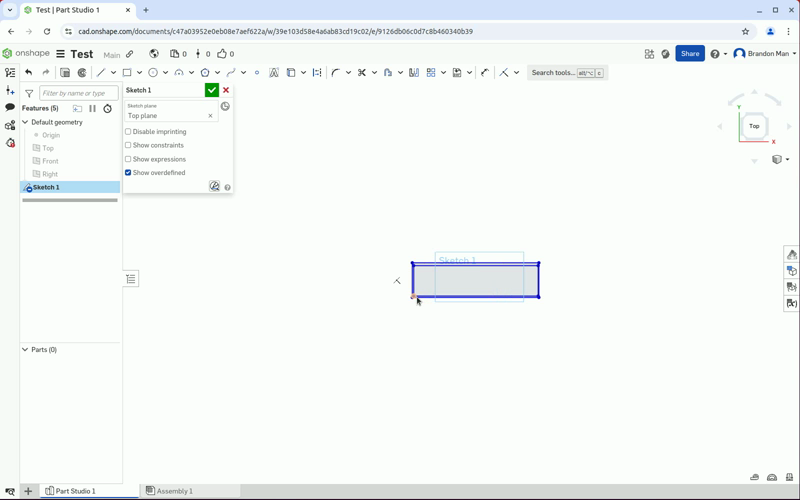
scroll(6)
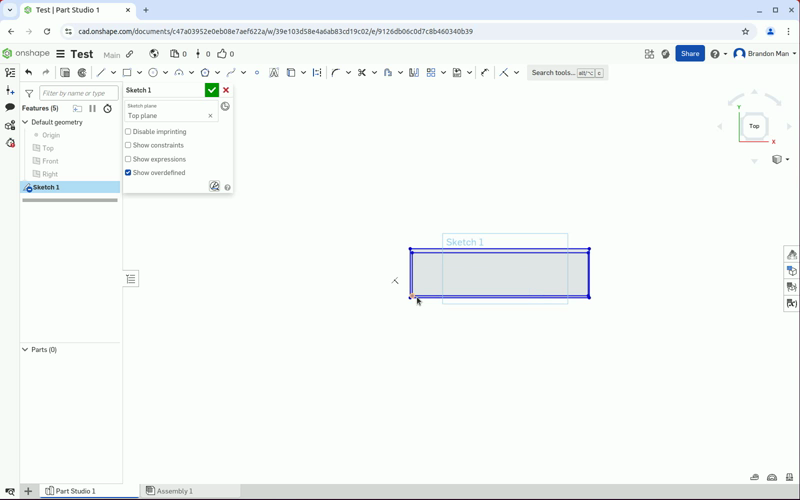
scroll(6)
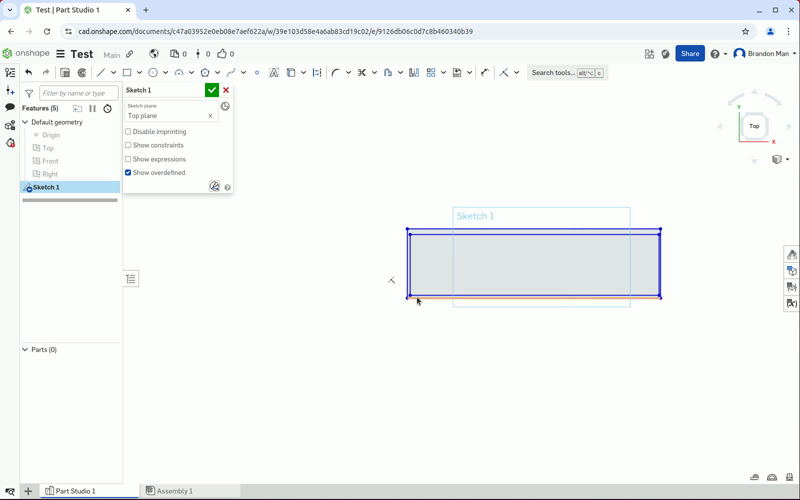
scroll(6)
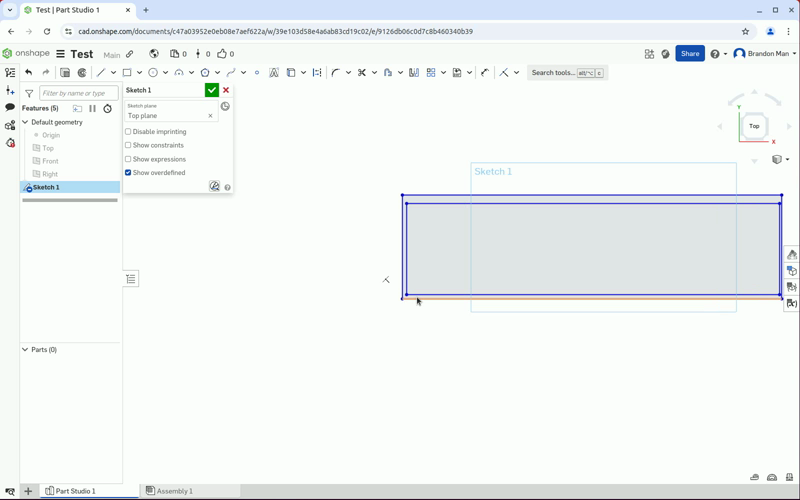
scroll(6)
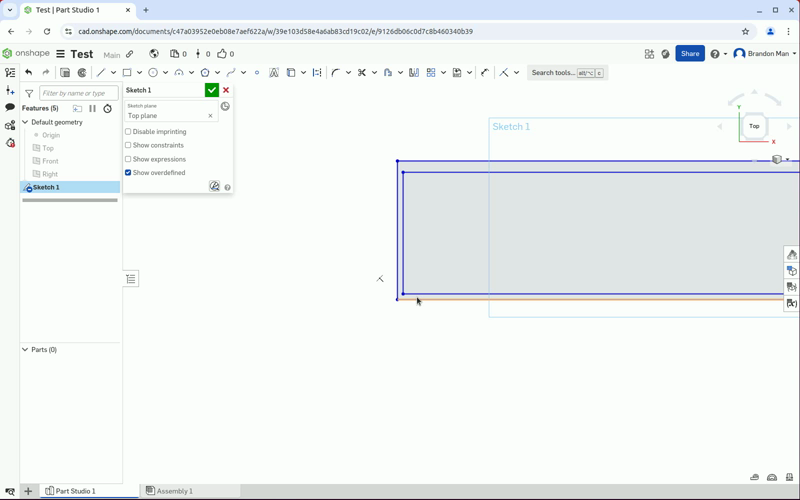
scroll(6)
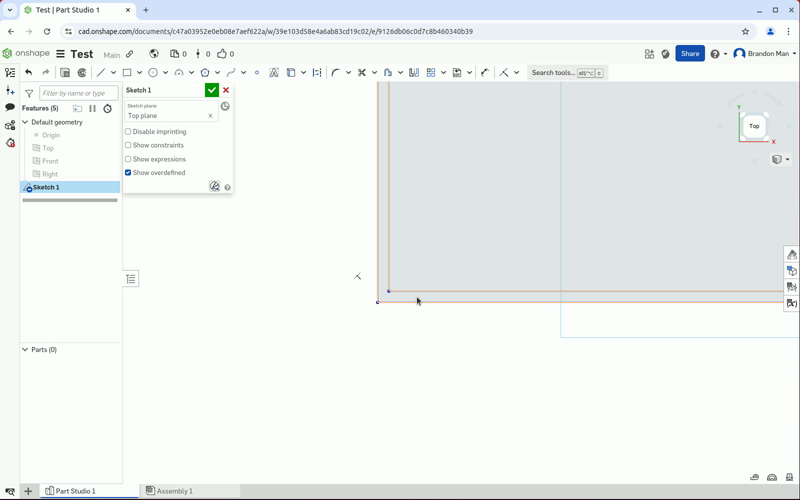
click(417, 296)
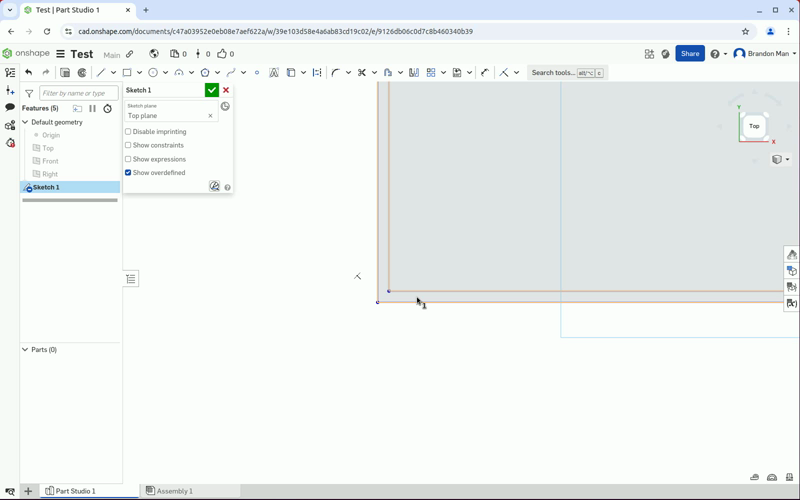
scroll(-6)
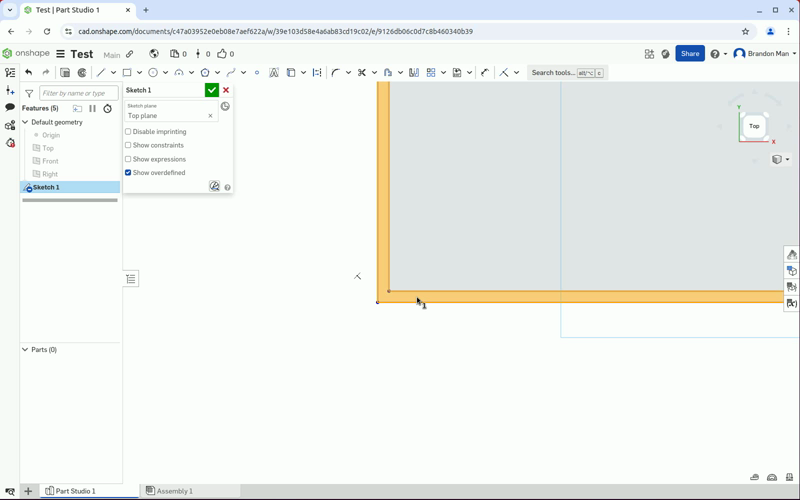
scroll(-6)
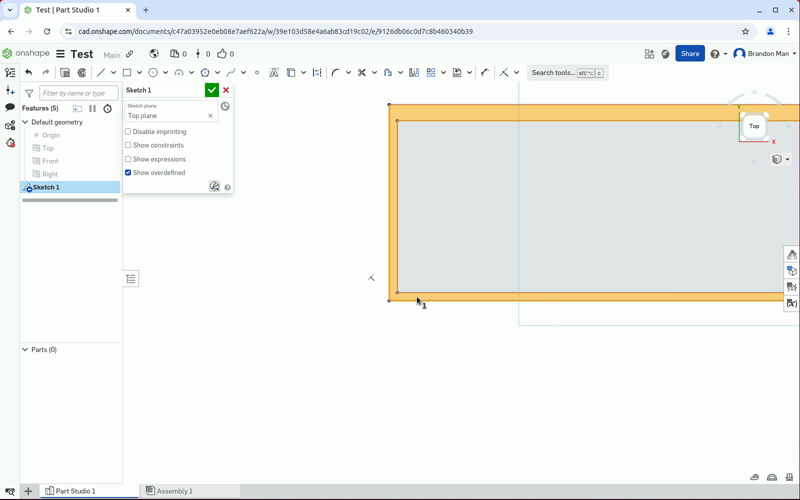
scroll(-6)
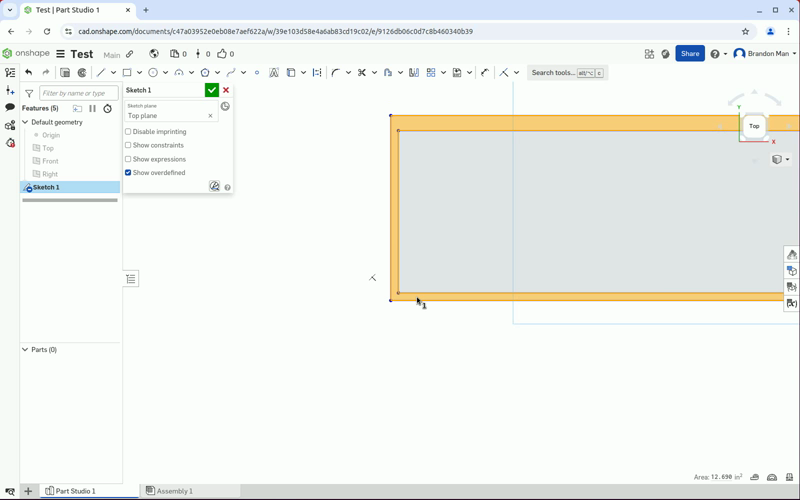
scroll(-6)
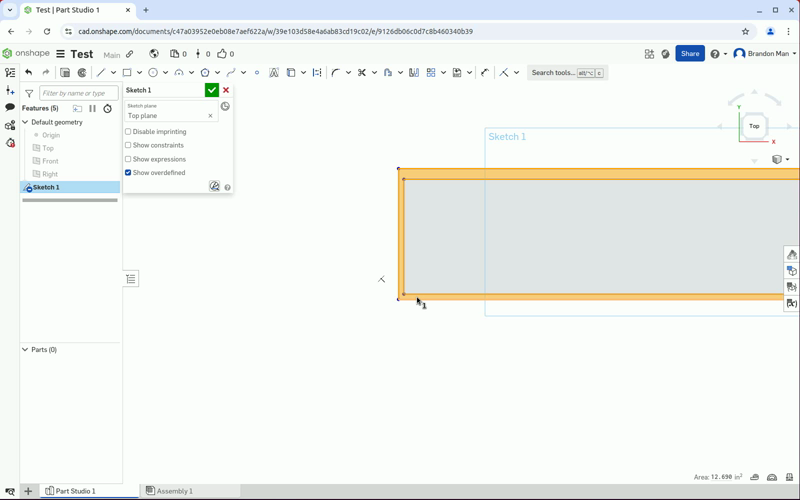
scroll(-6)
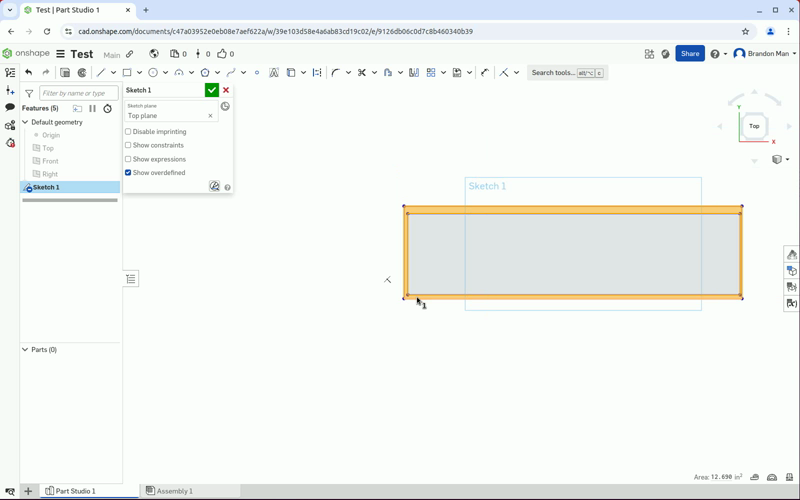
scroll(-6)
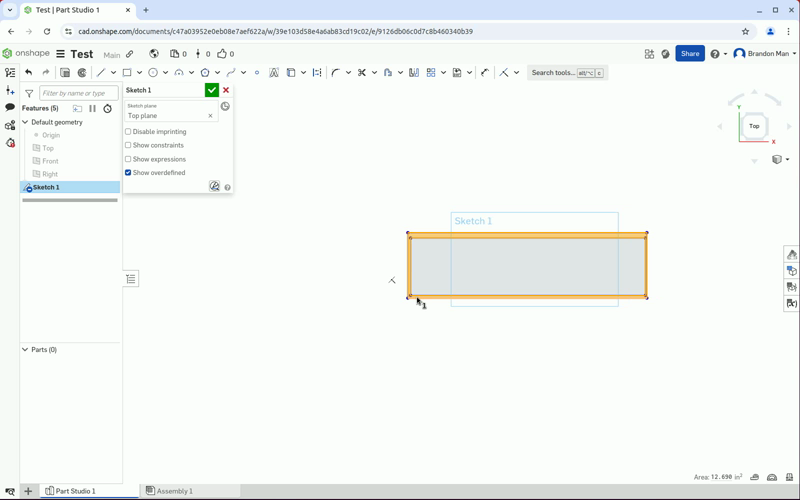
scroll(-6)
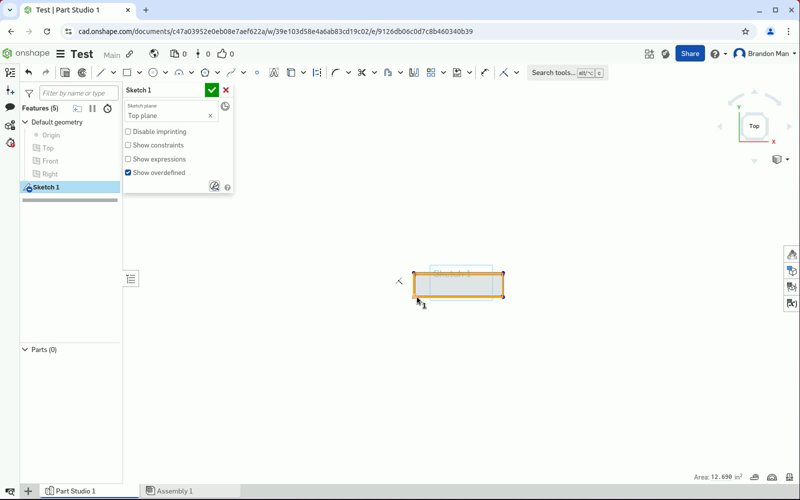
mouse_move(73, 352)
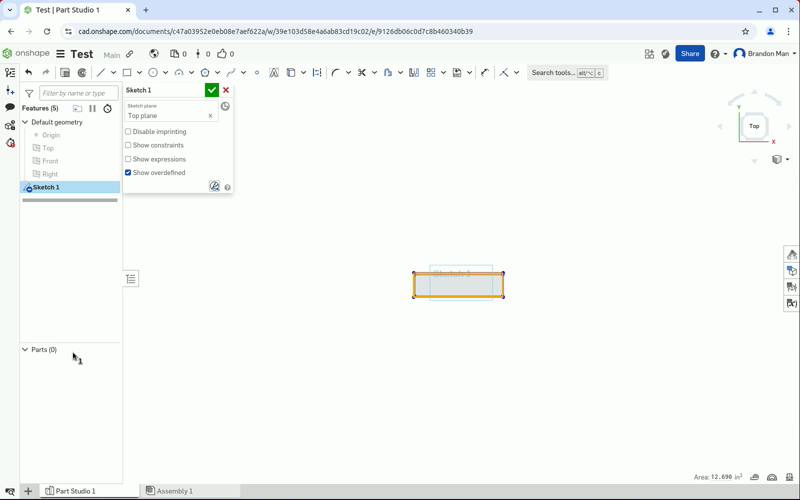
key(shift+y)
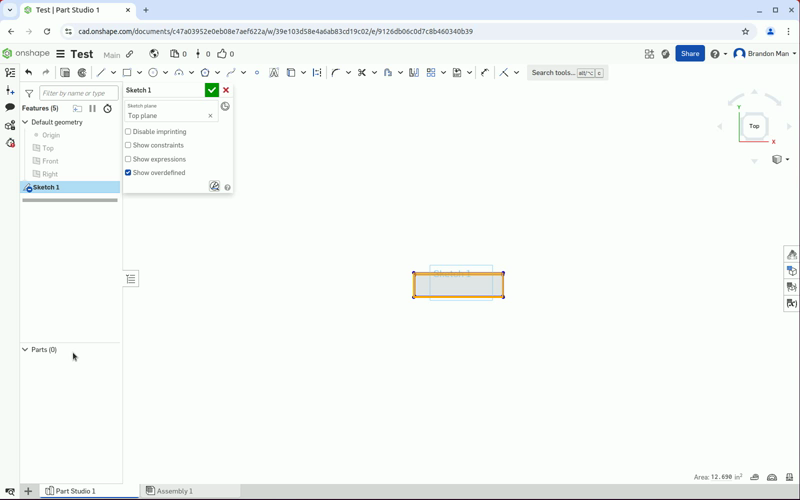
key(shift+e)
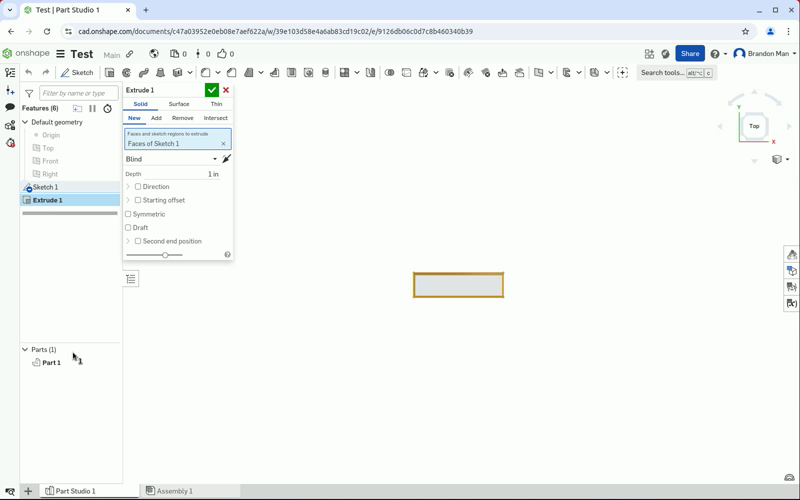
mouse_move(143, 106)
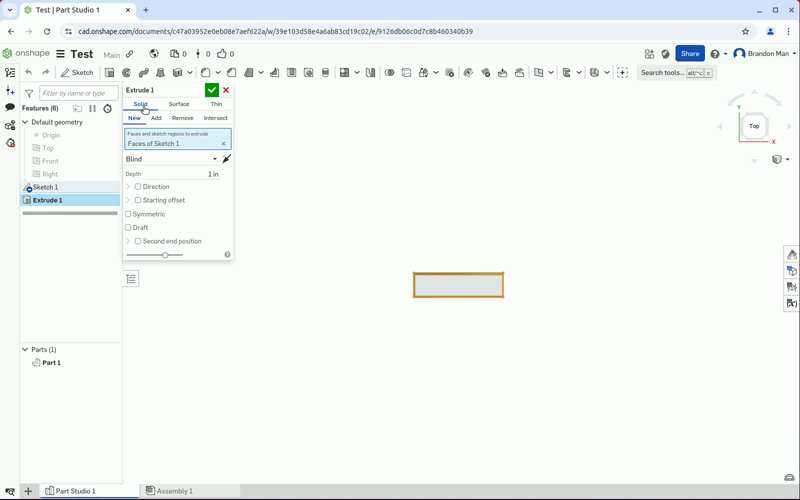
click(143, 106)
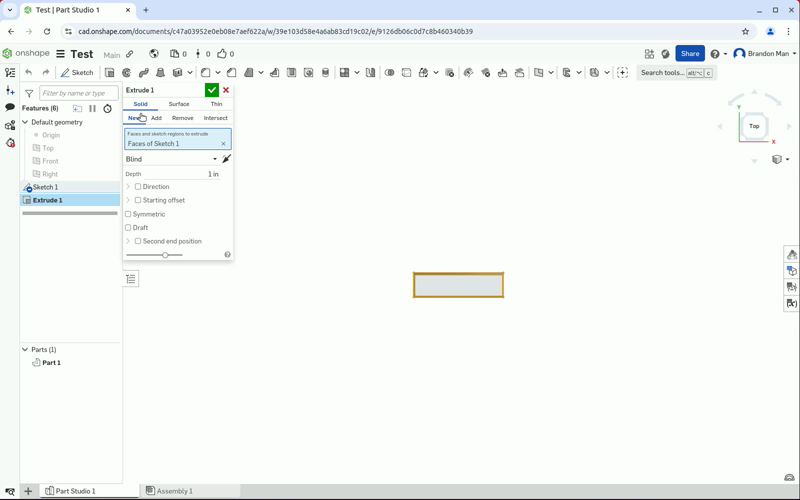
mouse_move(137, 120)
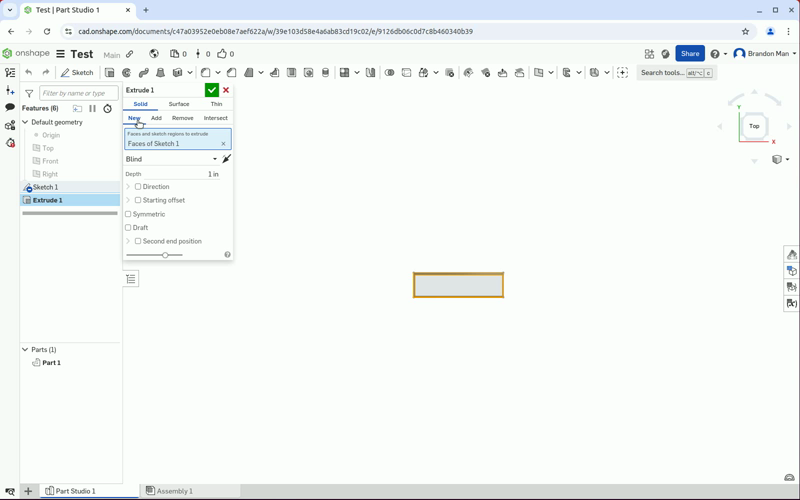
click(137, 120)
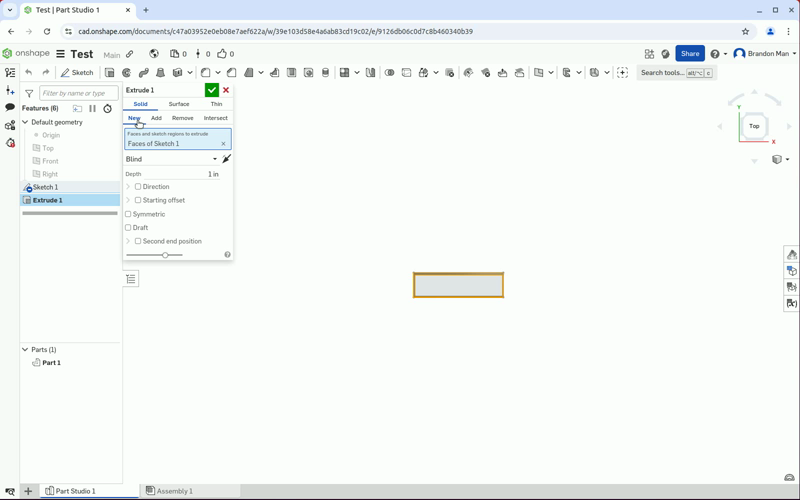
key(tab, 4)
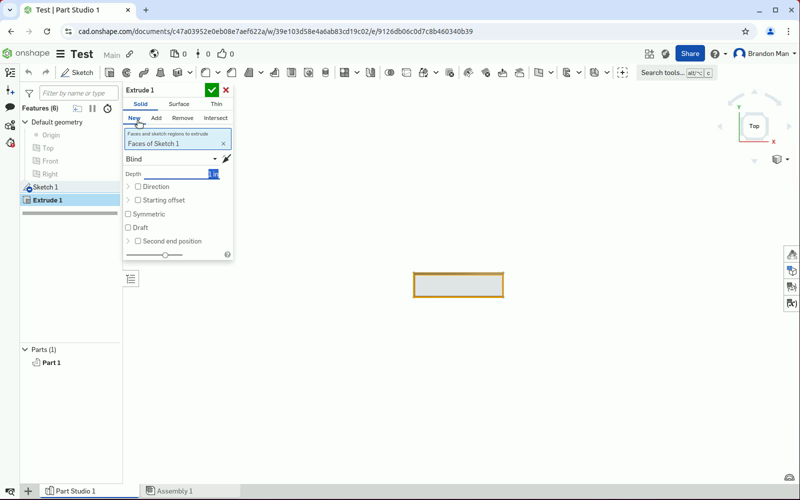
text(22.868)
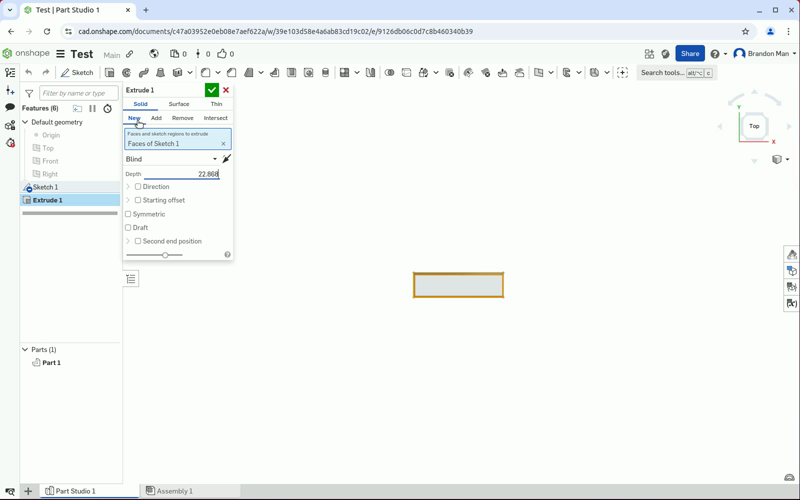
key(enter)
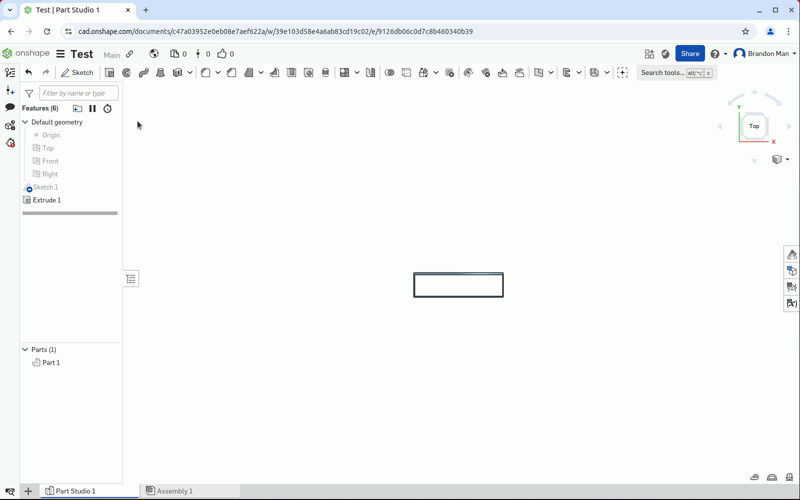
key(shift+h)
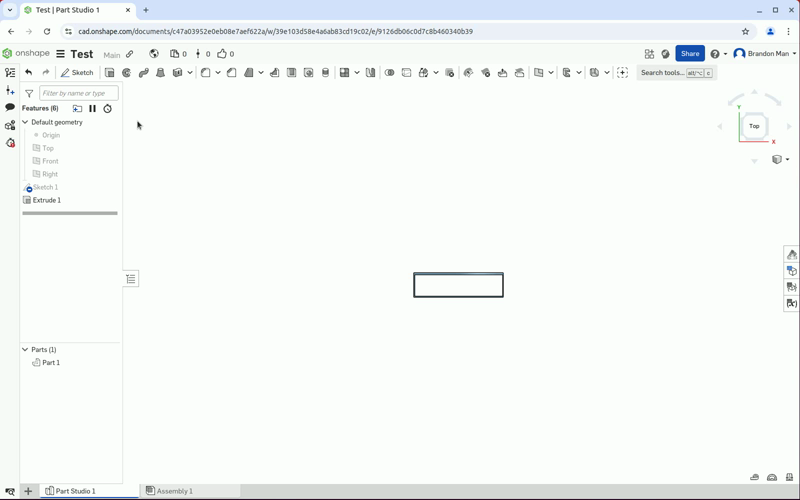
key(shift+h)
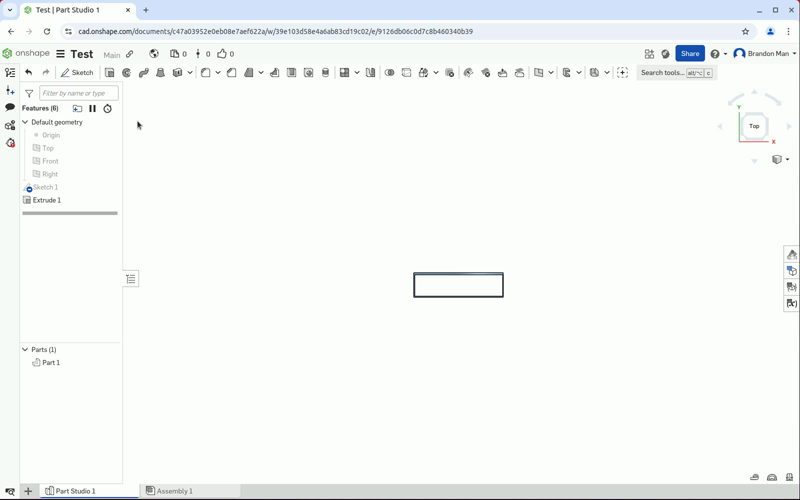
mouse_move(73, 189)
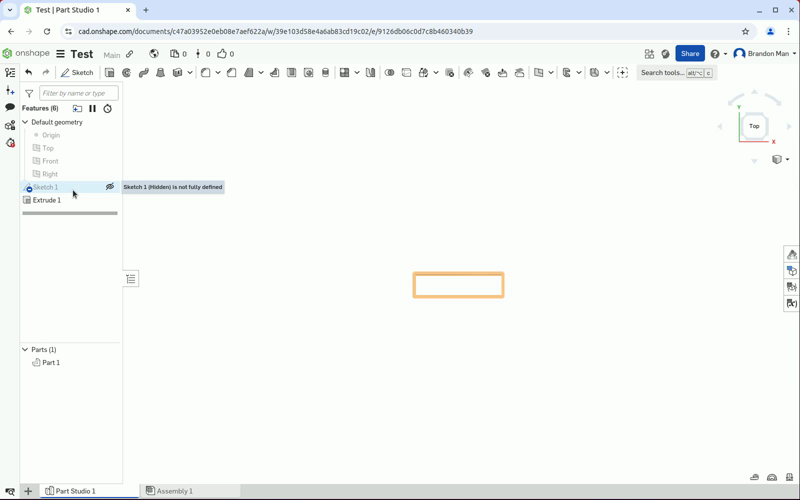
click(73, 189)
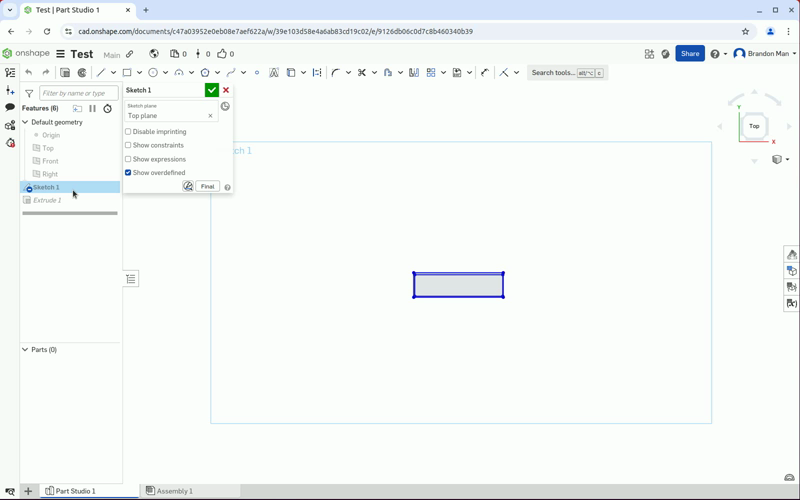
mouse_move(229, 92)
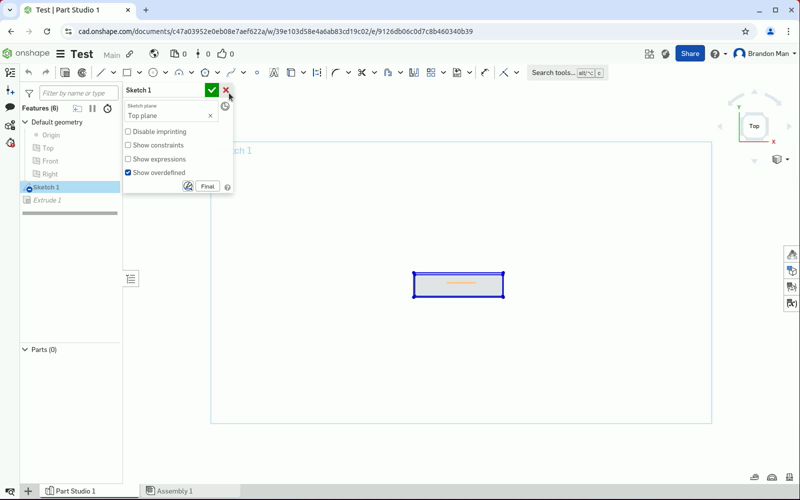
click(229, 92)
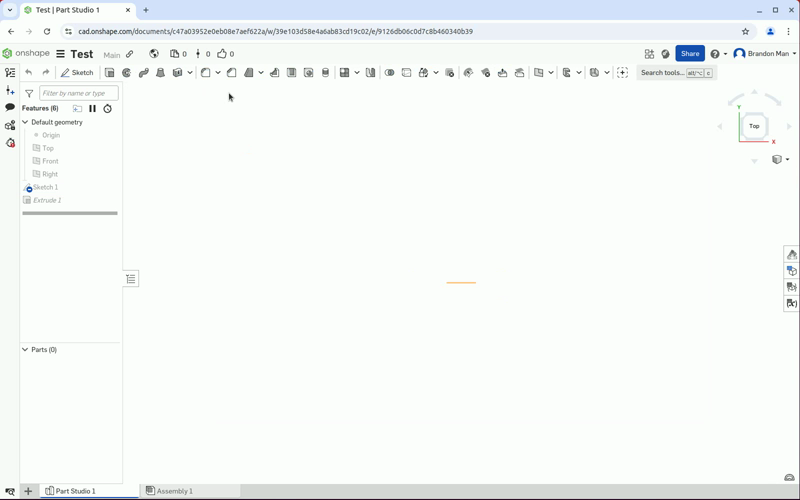
mouse_move(73, 352)
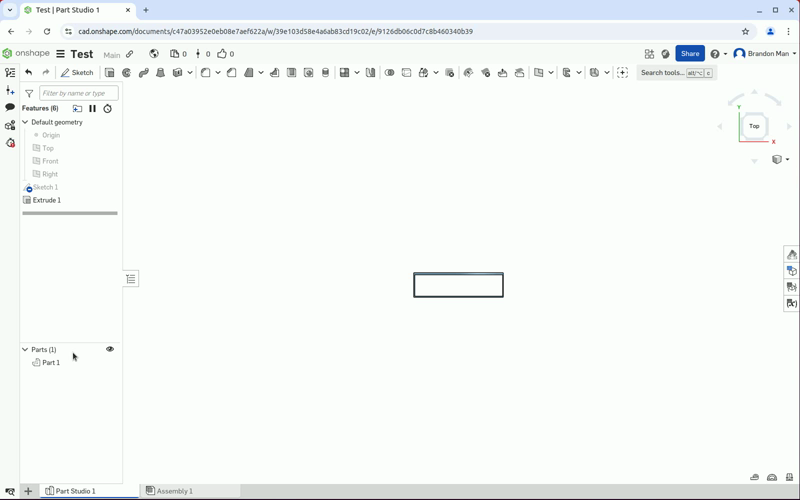
key(y)
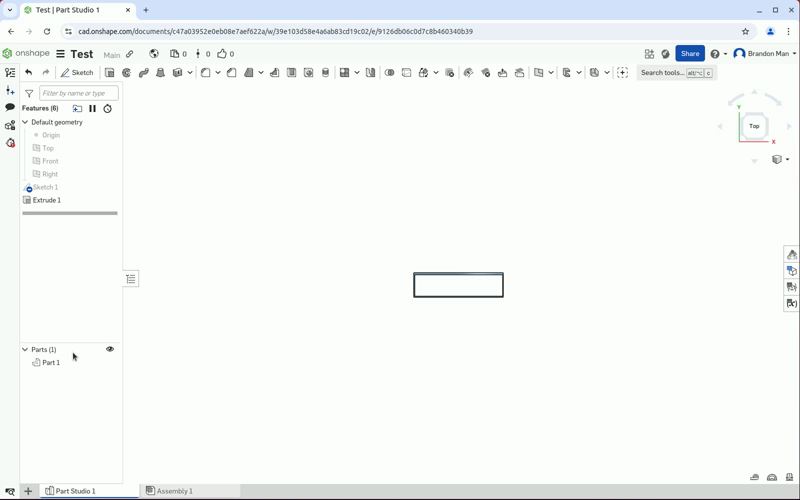
key(shift+p)
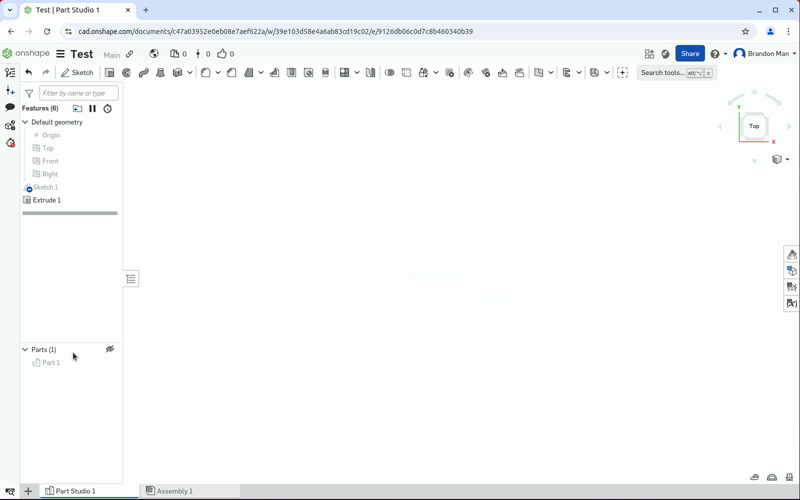
key(space)
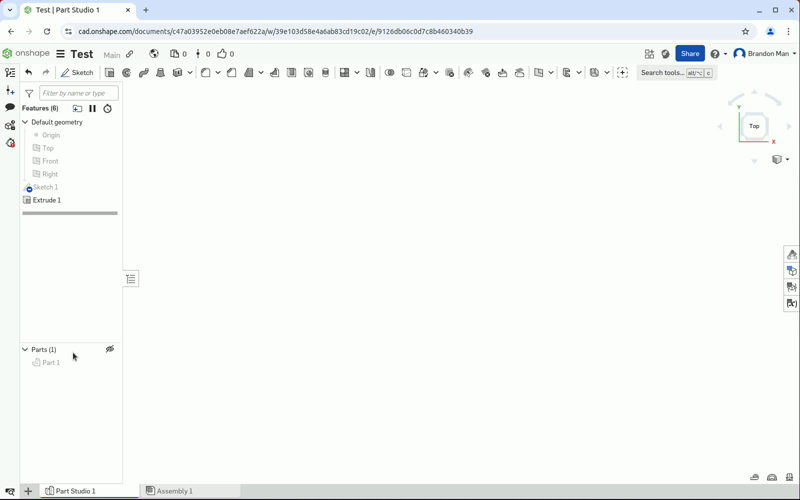
key_down(shift)
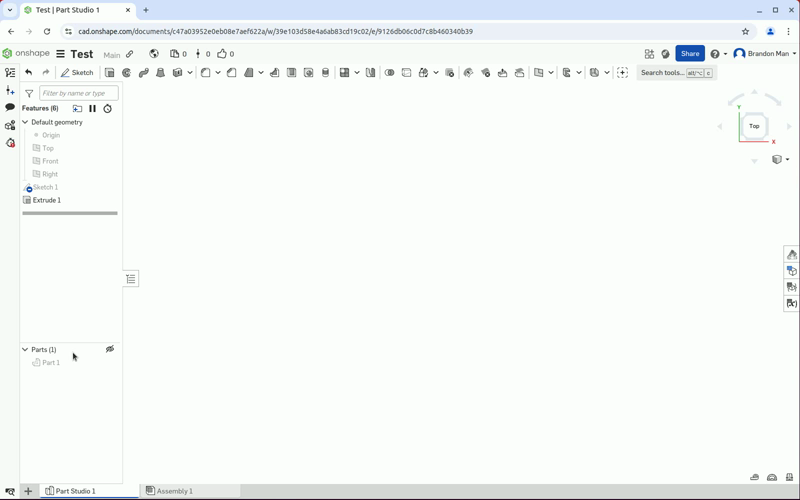
key(up)
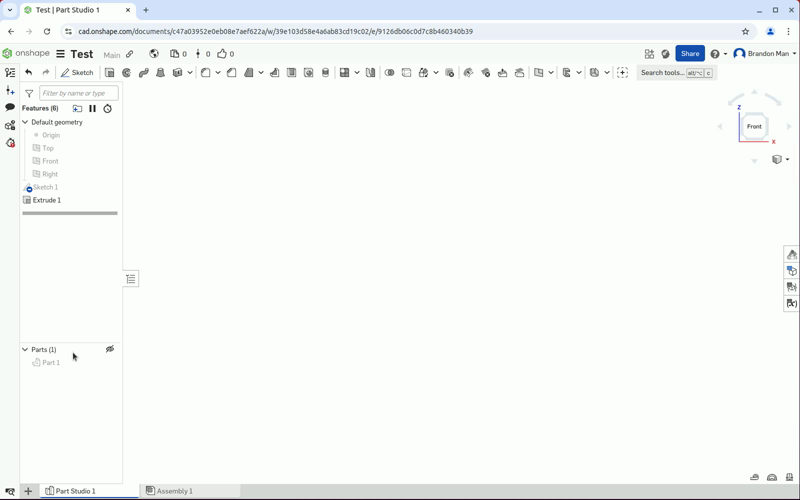
key_up(shift)
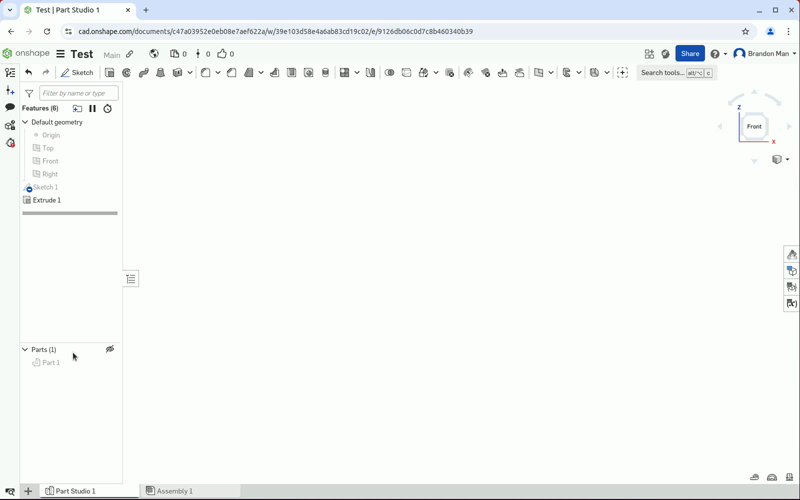
key(space)
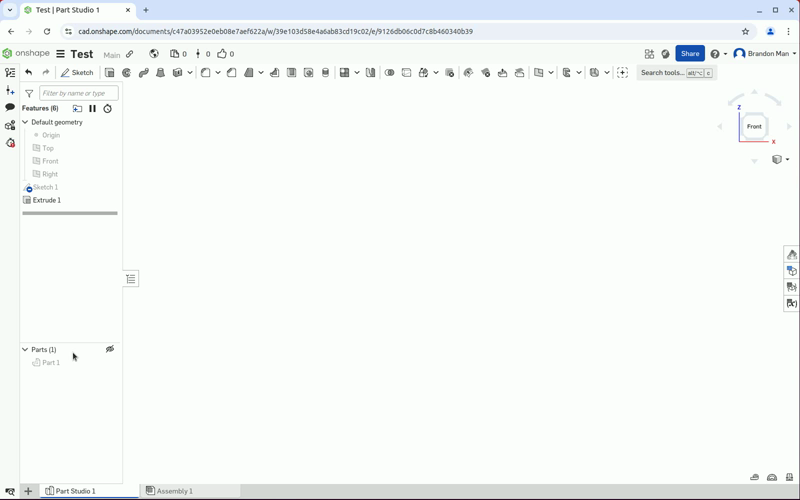
key_down(shift)
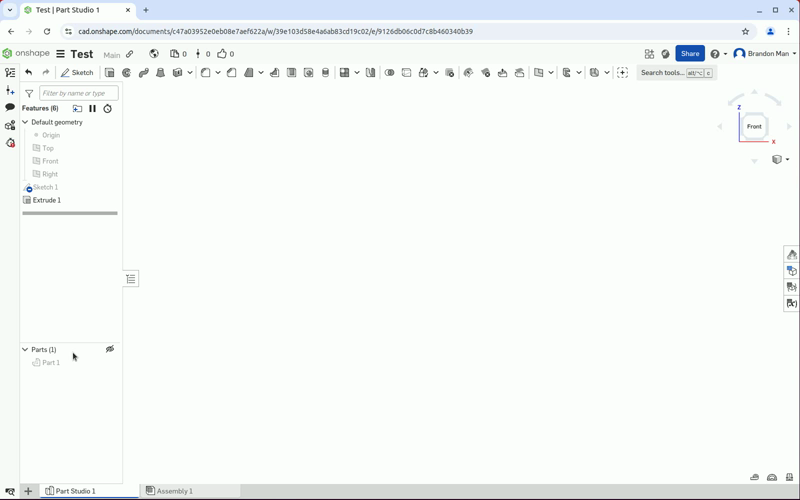
key(left)
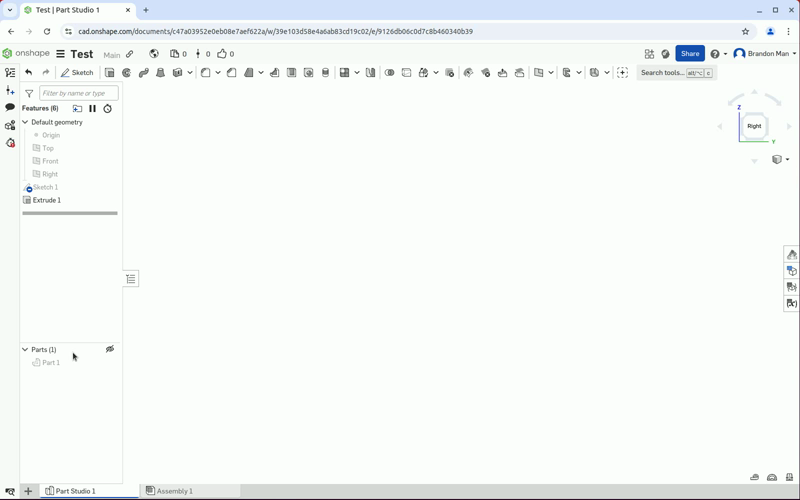
key_up(shift)
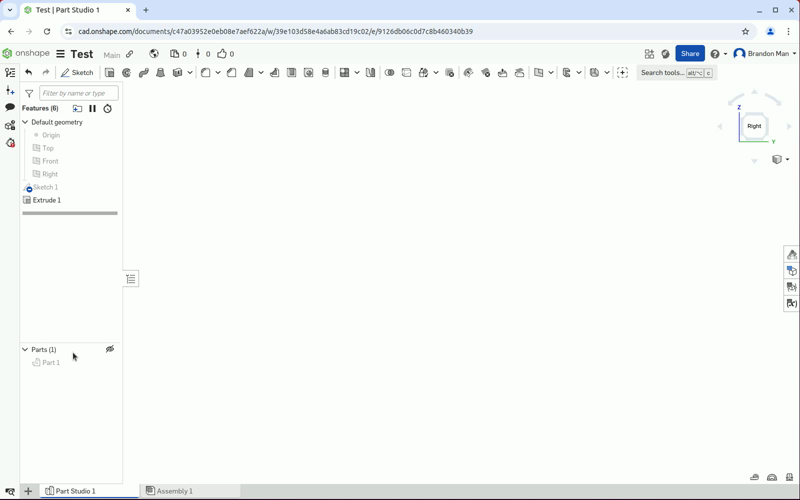
mouse_move(73, 352)
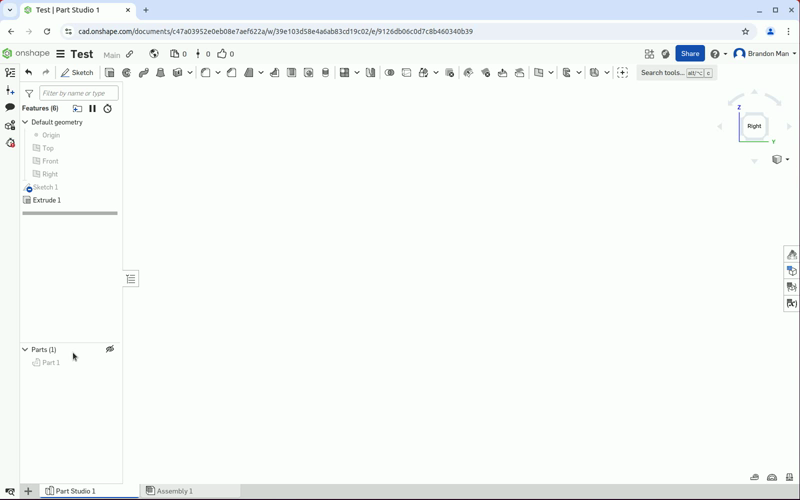
key(shift+y)
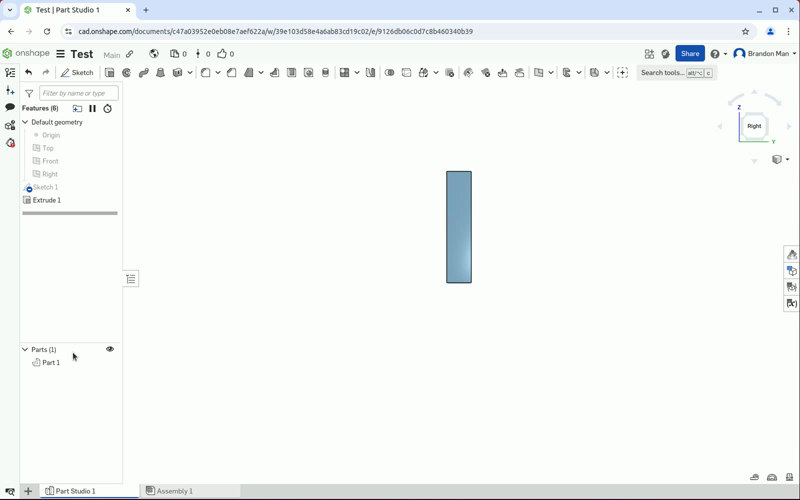
mouse_move(541, 75)
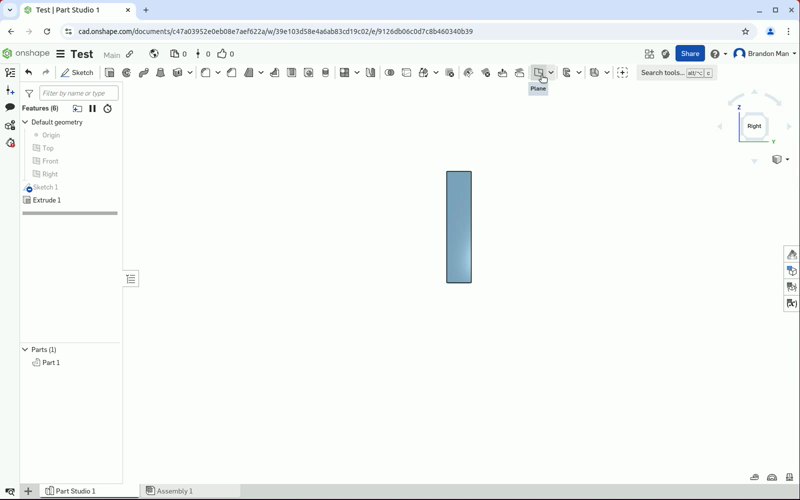
click(541, 75)
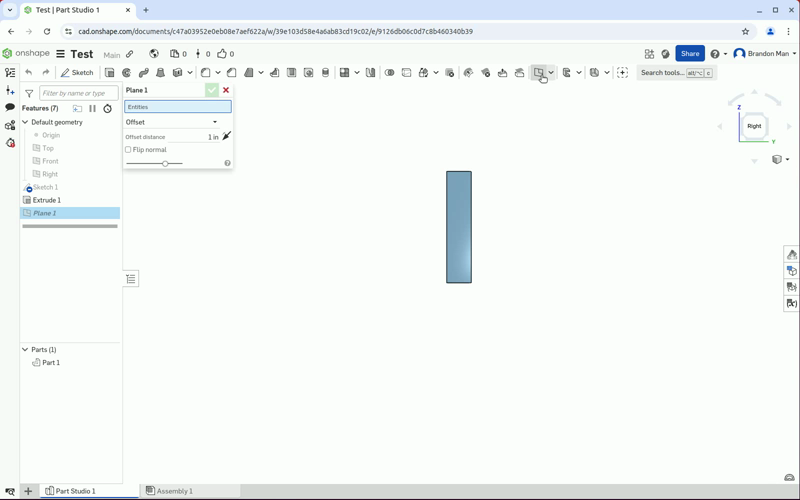
mouse_move(73, 176)
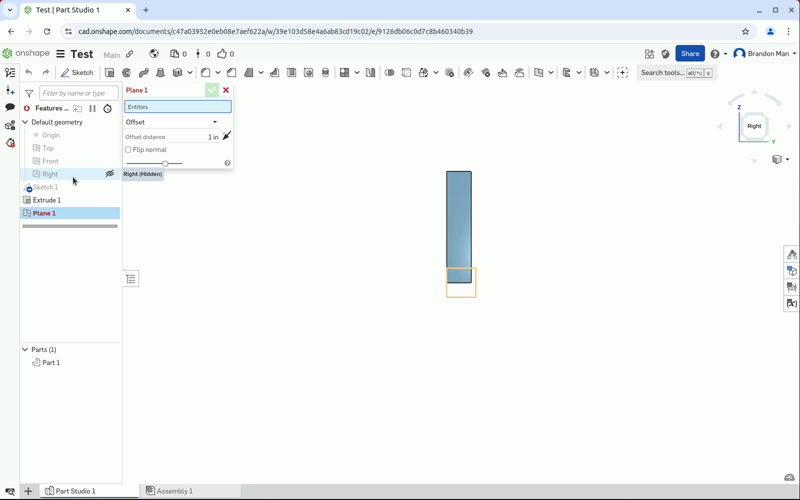
click(73, 176)
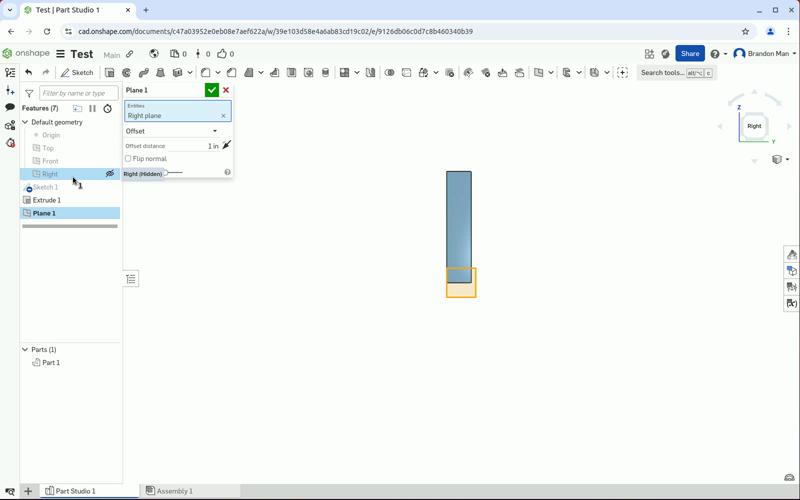
key(tab, 2)
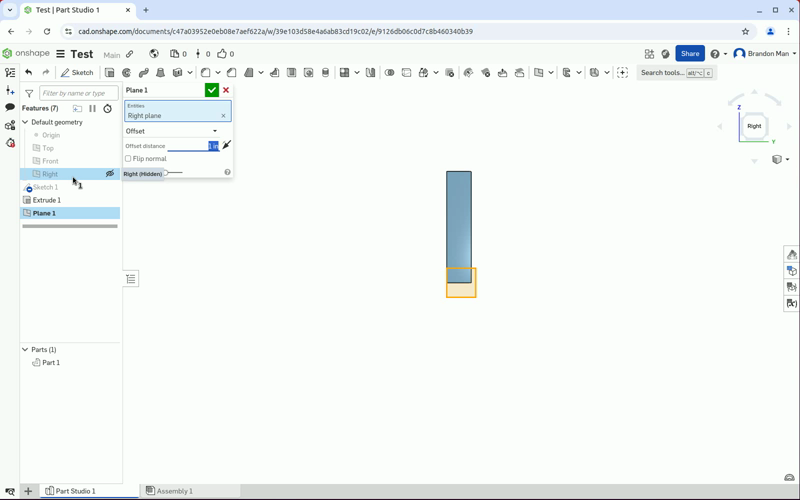
text(8.658)
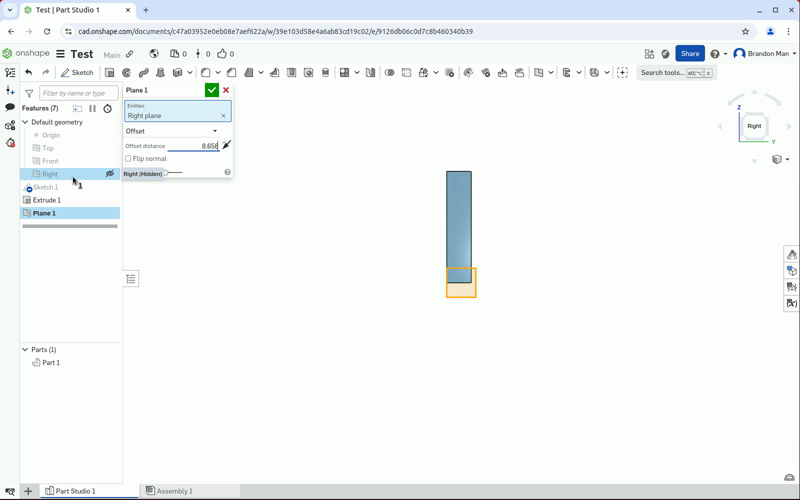
key(enter, 2)
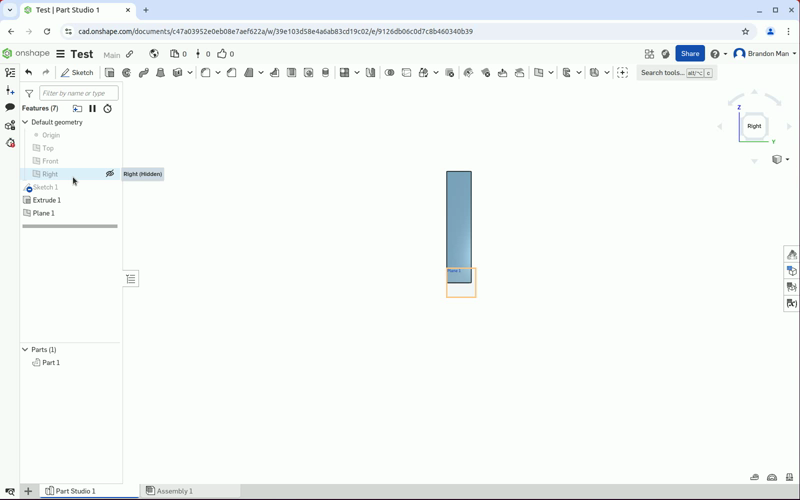
key(shift+s)
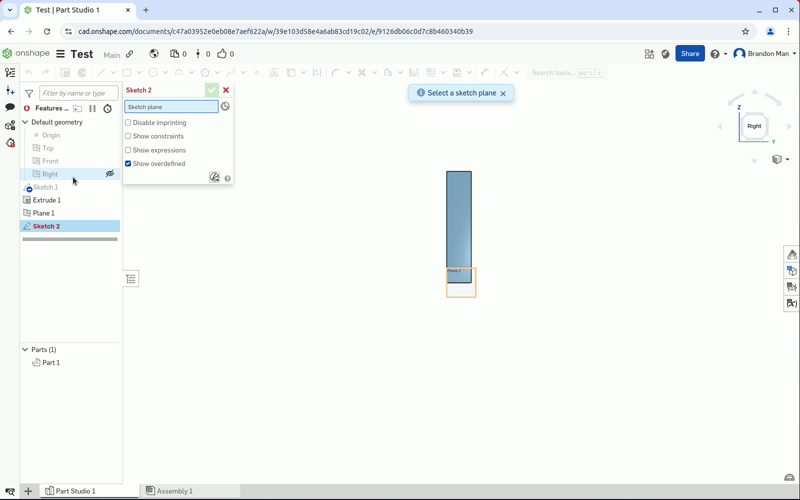
mouse_move(73, 215)
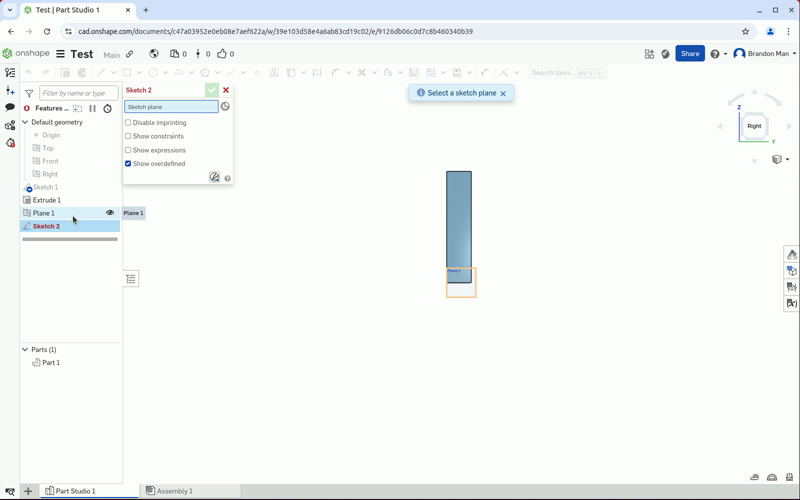
click(73, 215)
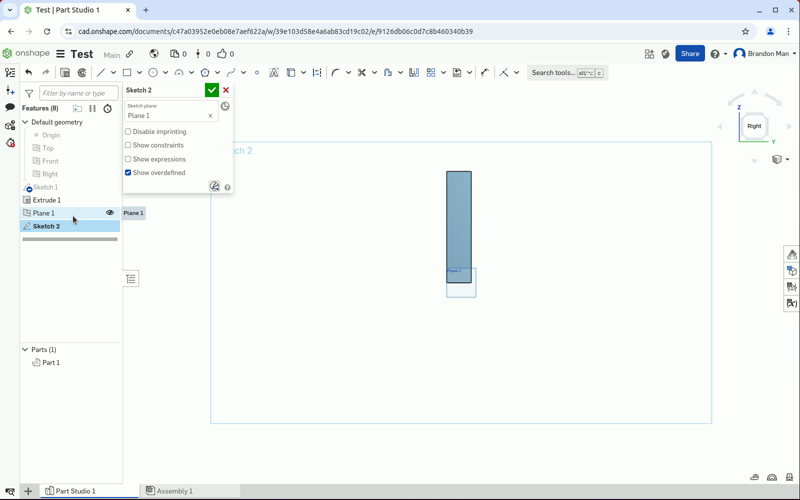
mouse_move(73, 352)
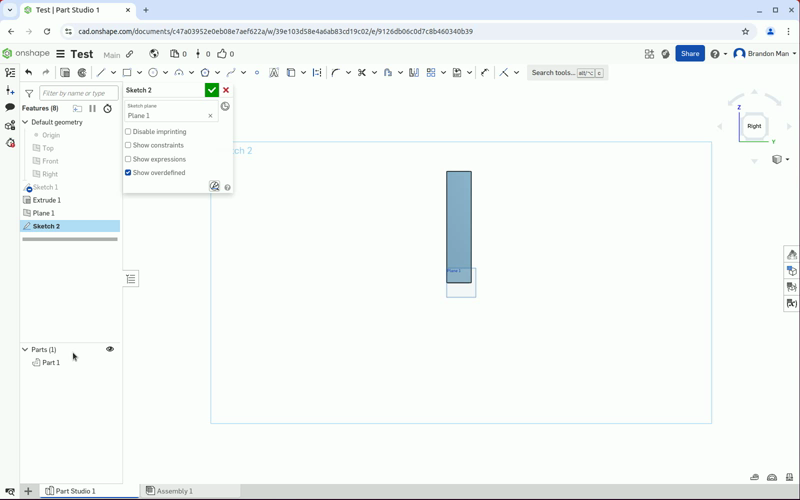
key(y)
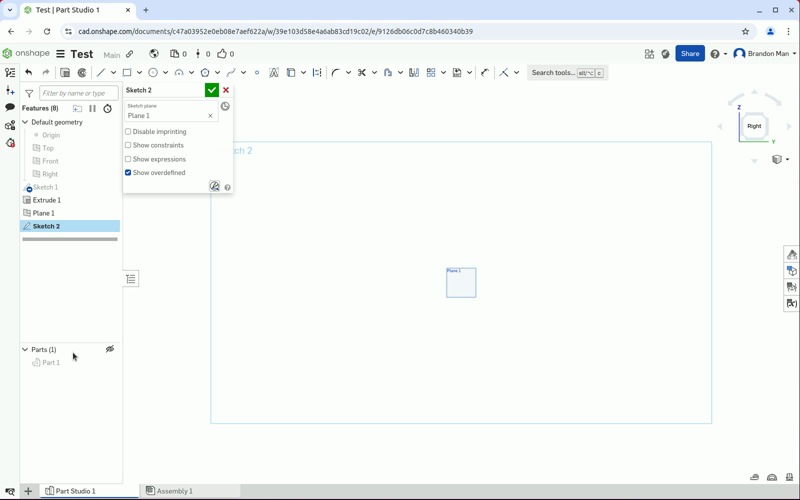
key(c)
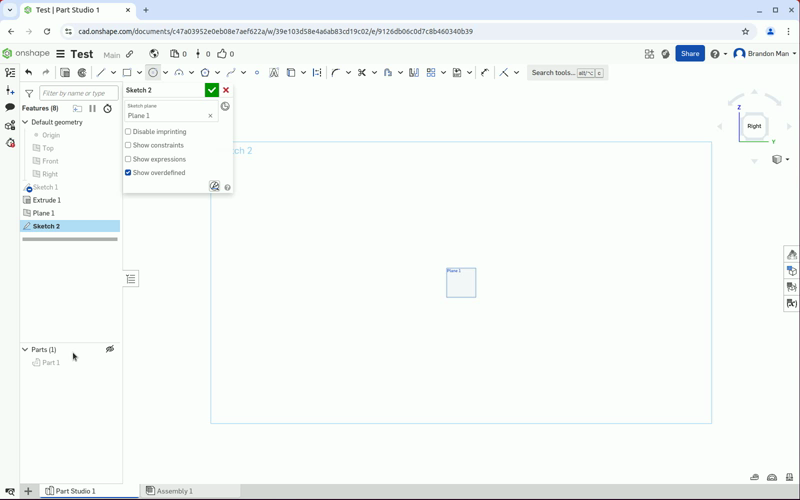
key_down(shift)
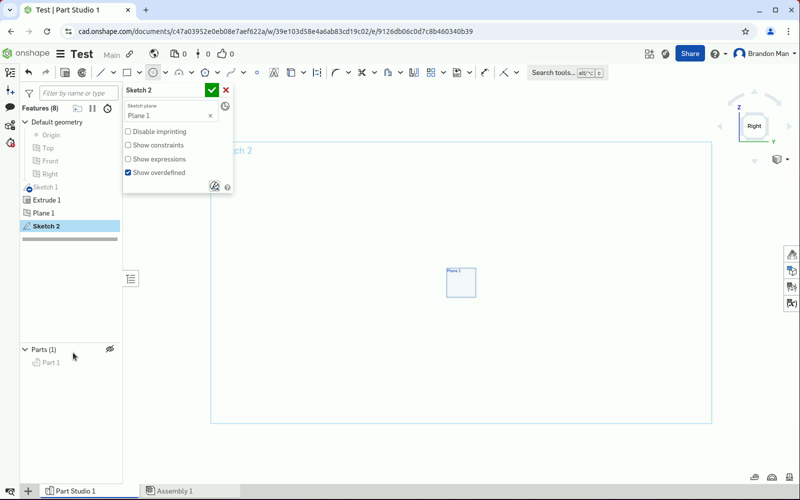
mouse_move(465, 185)
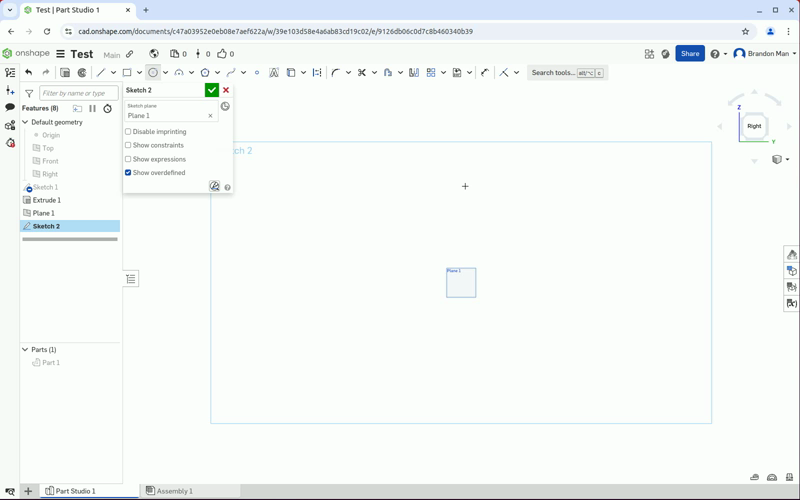
click(465, 185)
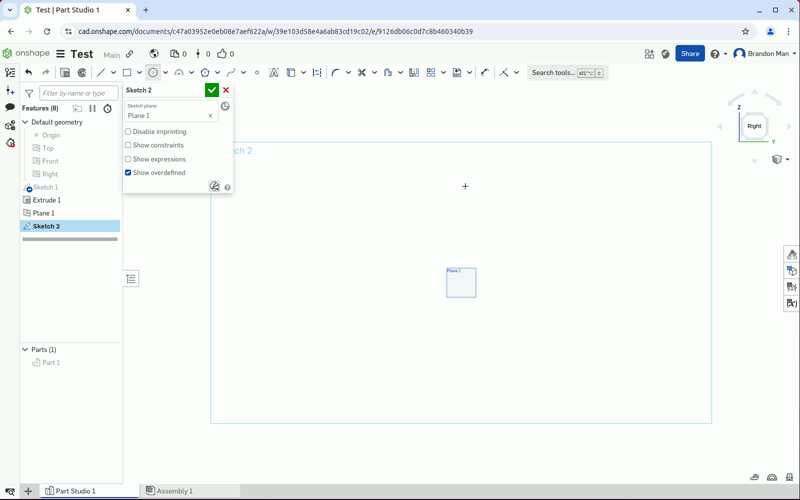
key_up(shift)
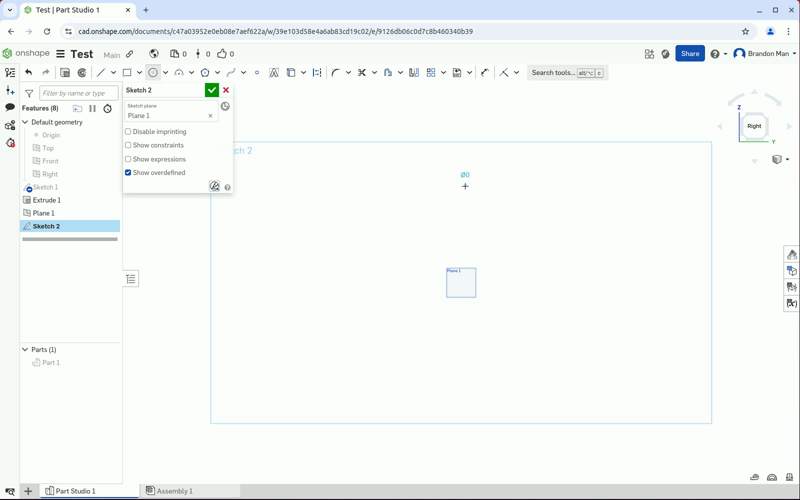
mouse_move(466, 185)
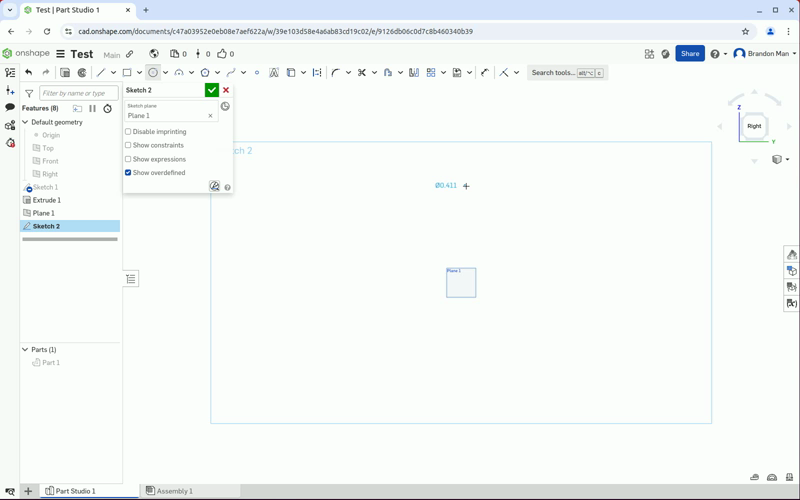
scroll(6)
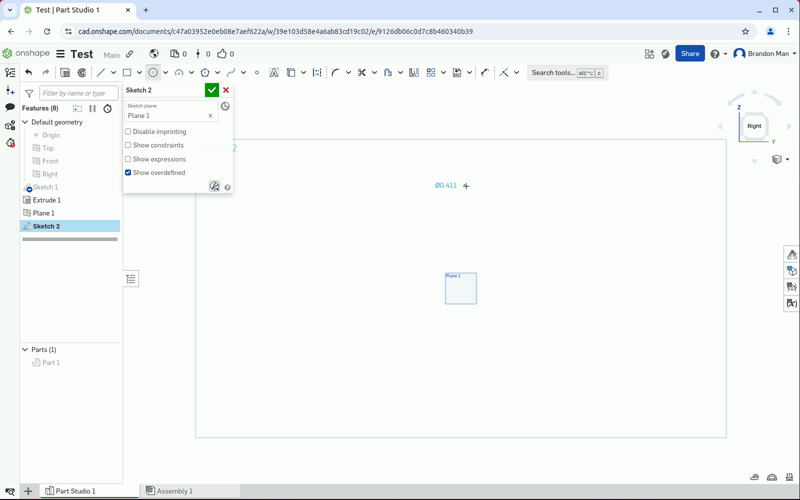
scroll(6)
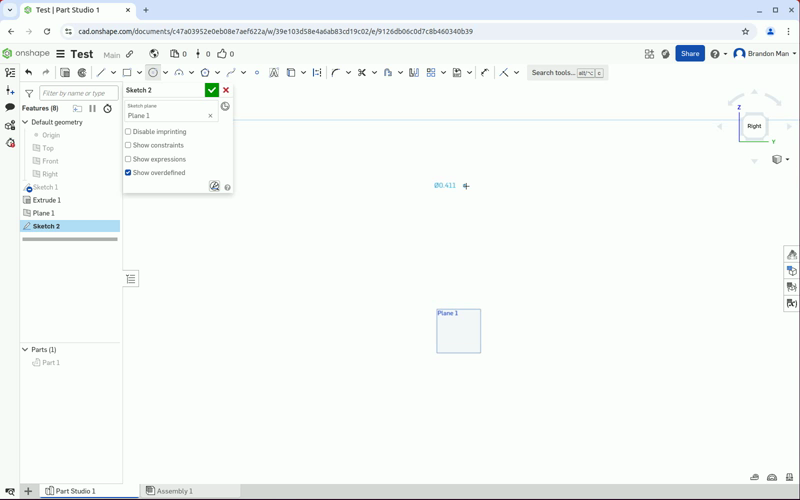
scroll(6)
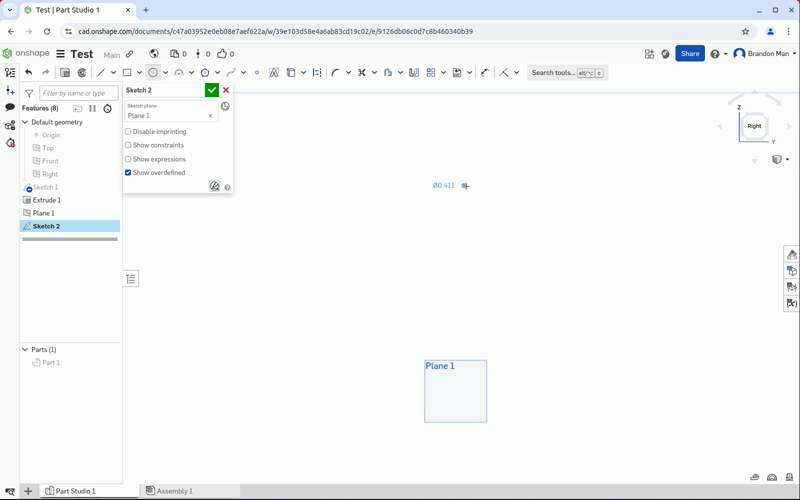
scroll(6)
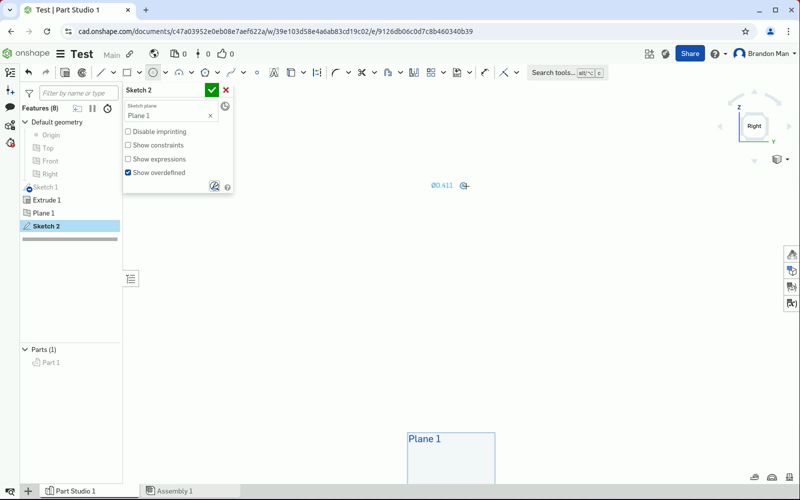
scroll(6)
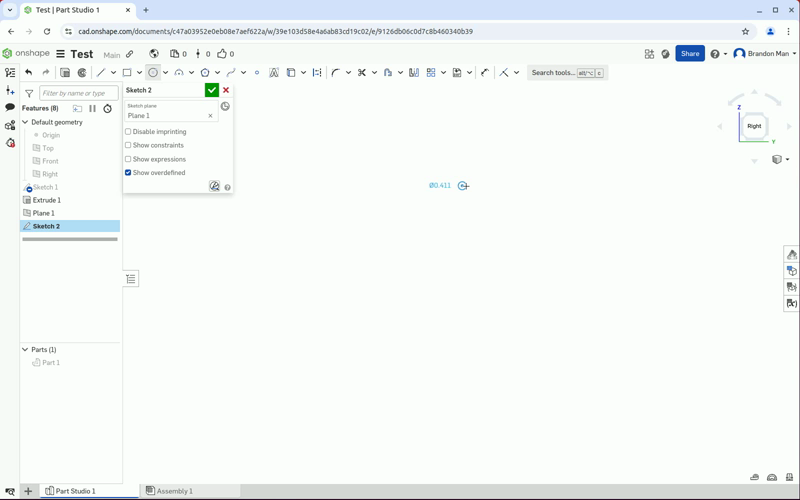
scroll(6)
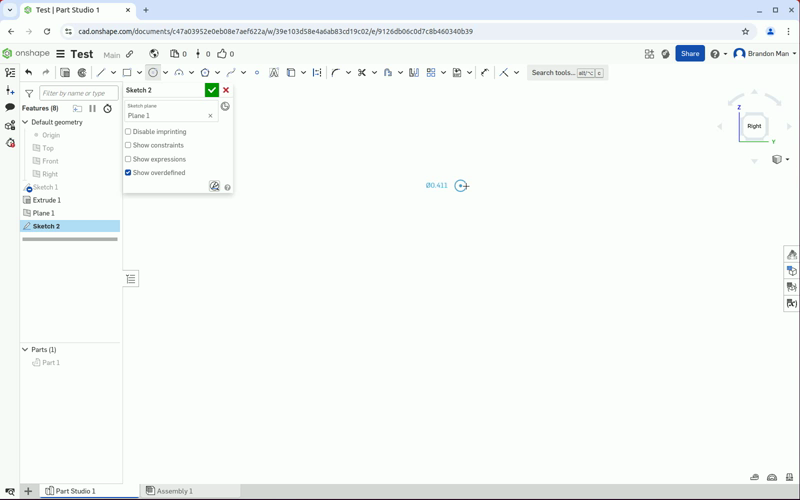
scroll(6)
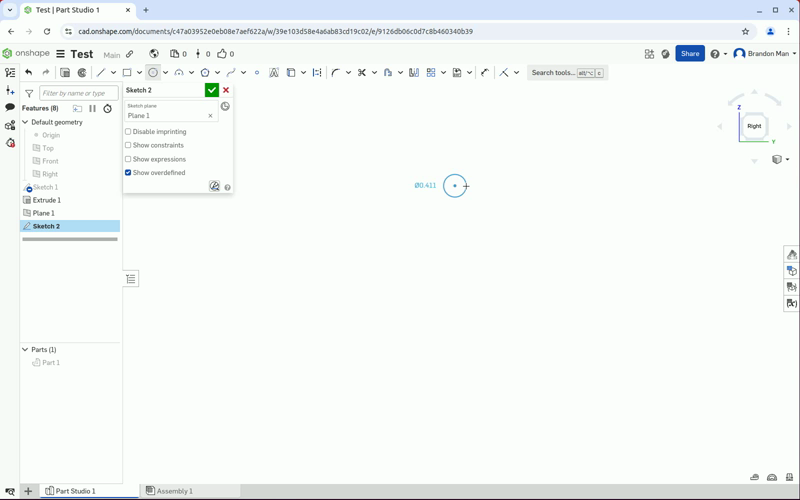
click(466, 185)
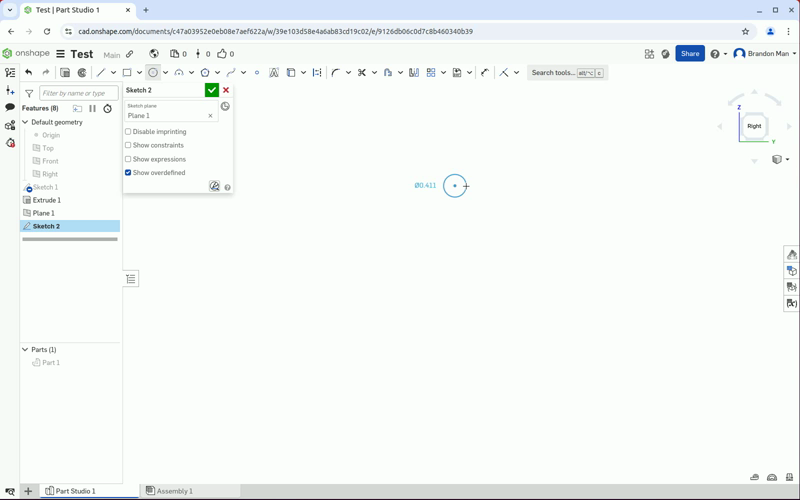
scroll(-6)
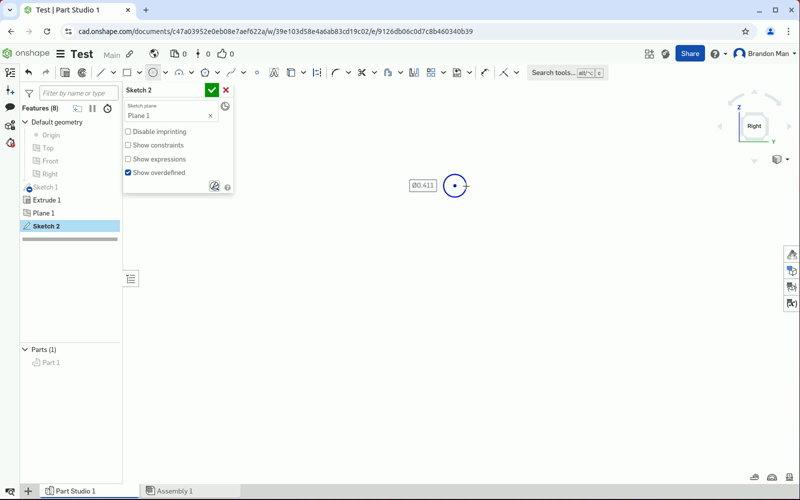
scroll(-6)
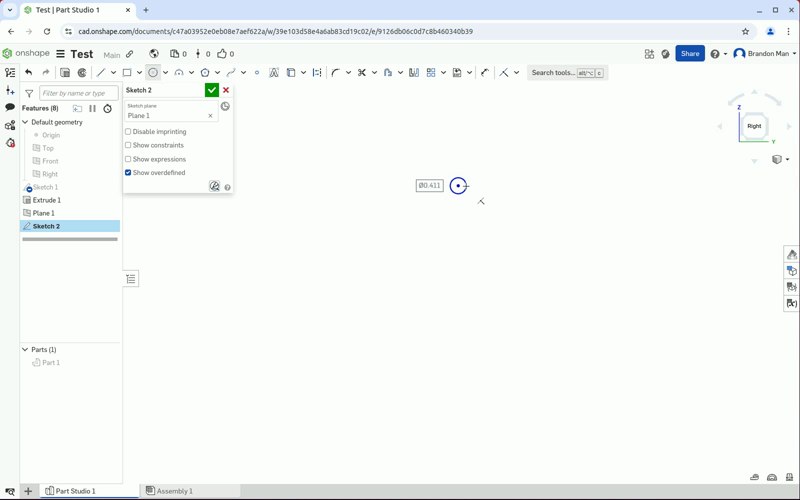
scroll(-6)
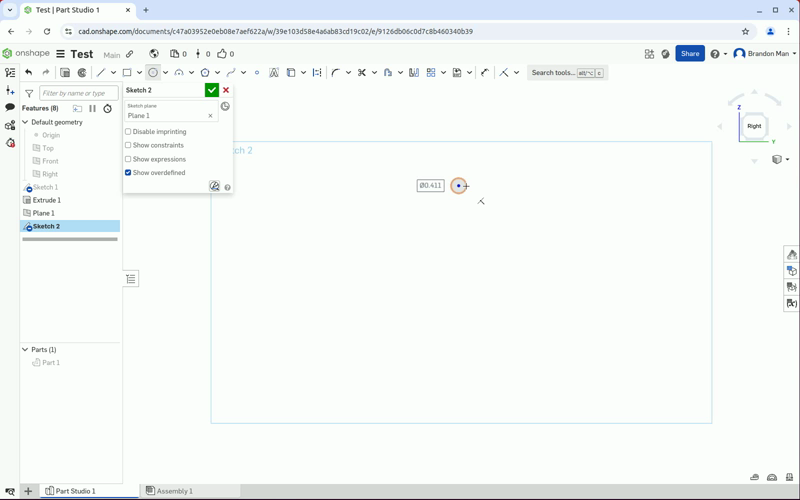
scroll(-6)
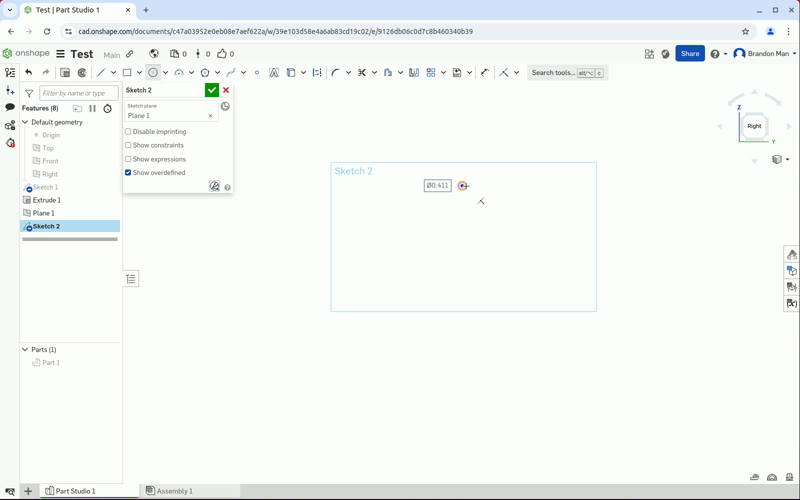
scroll(-6)
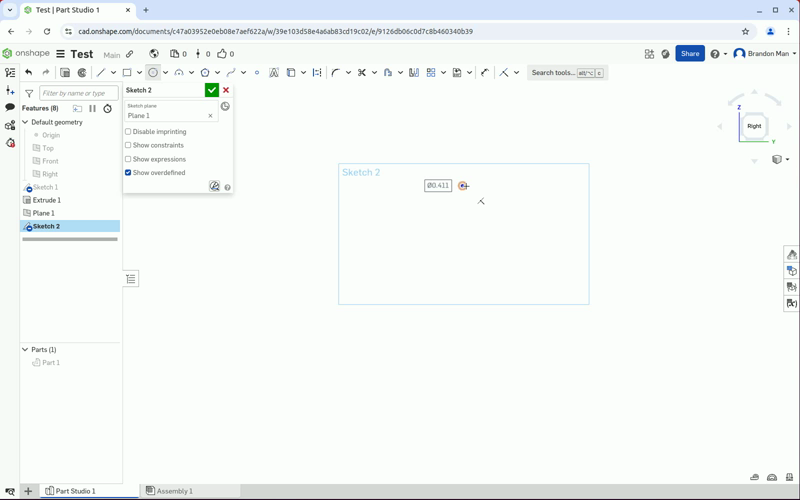
scroll(-6)
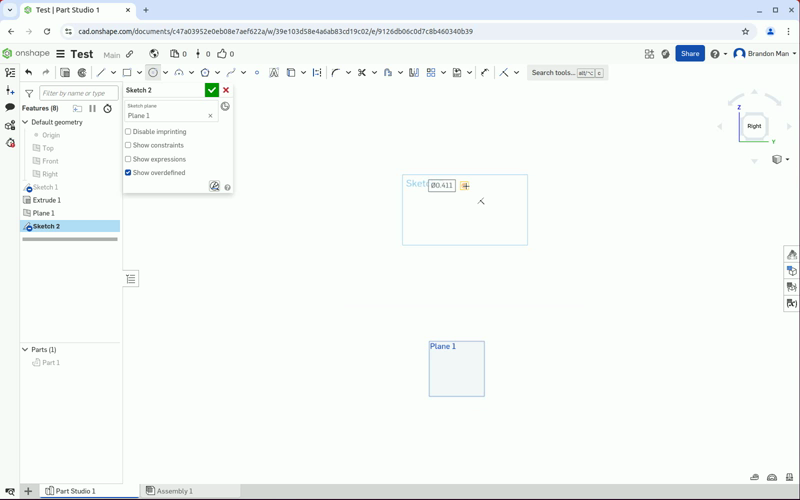
scroll(-6)
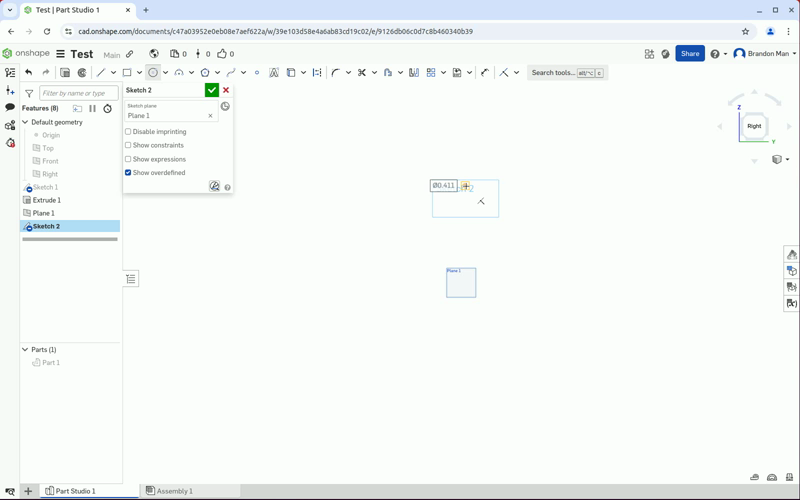
key(esc)
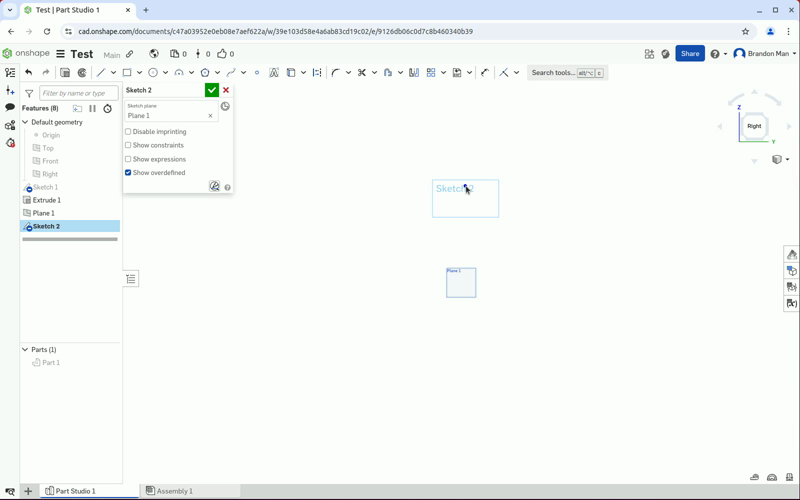
mouse_move(466, 186)
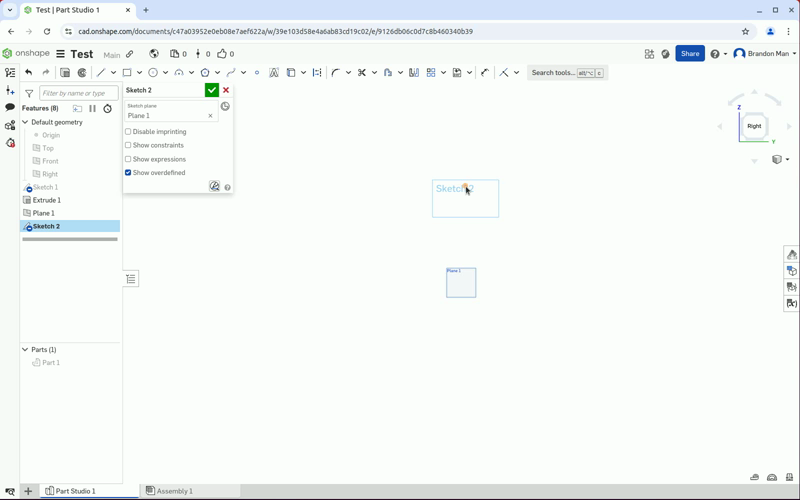
scroll(6)
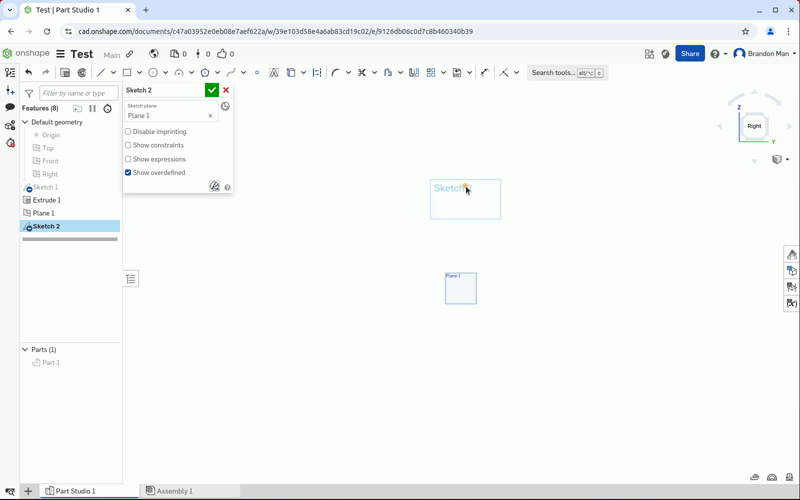
scroll(6)
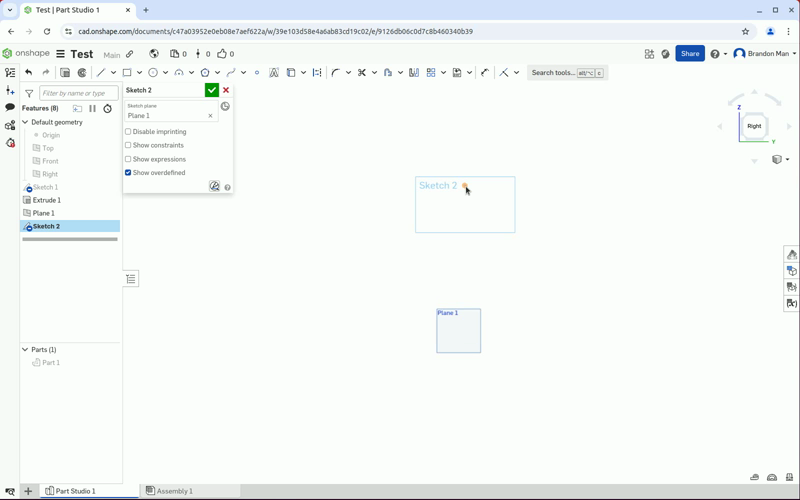
scroll(6)
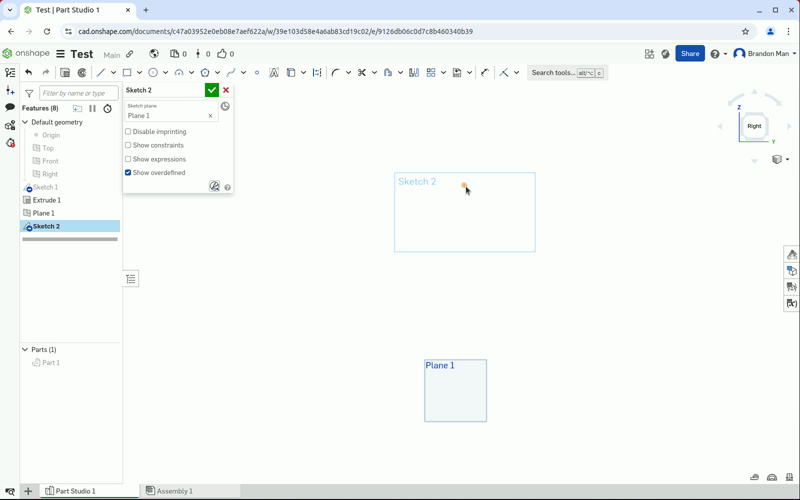
scroll(6)
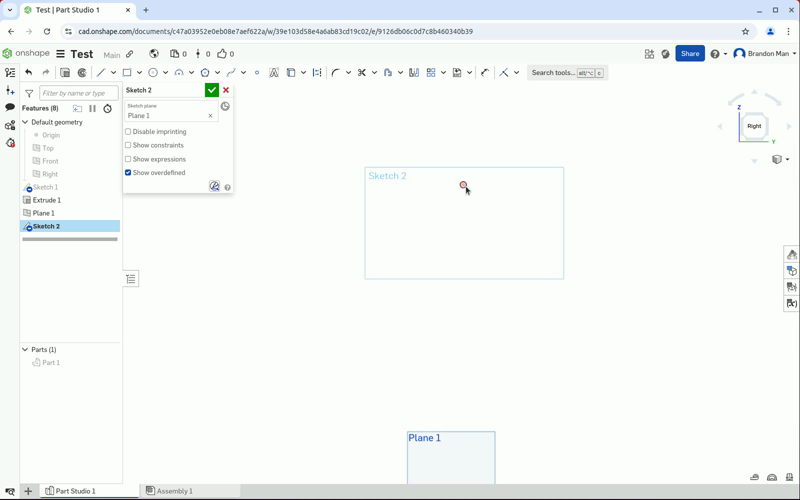
scroll(6)
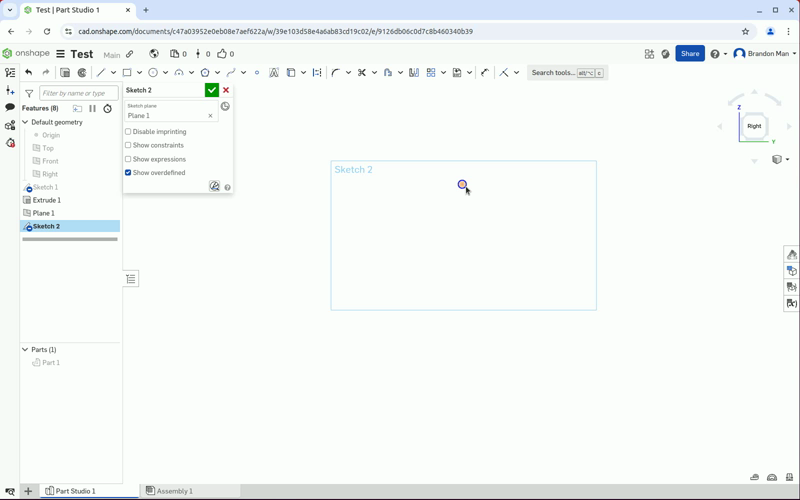
scroll(6)
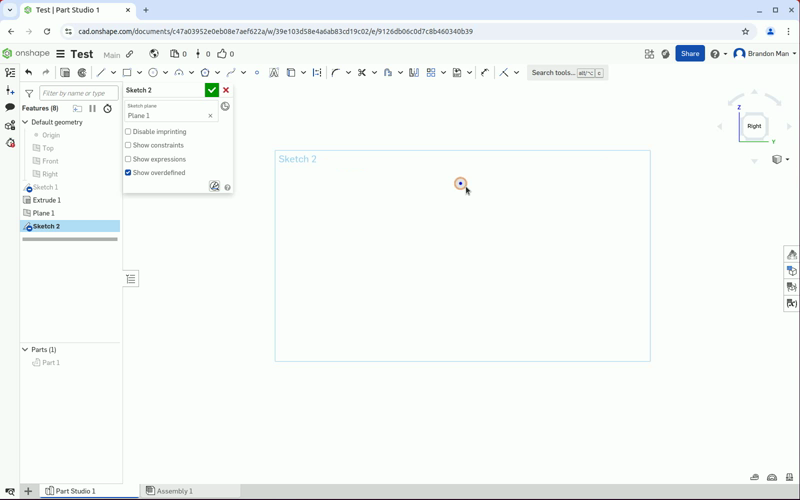
scroll(6)
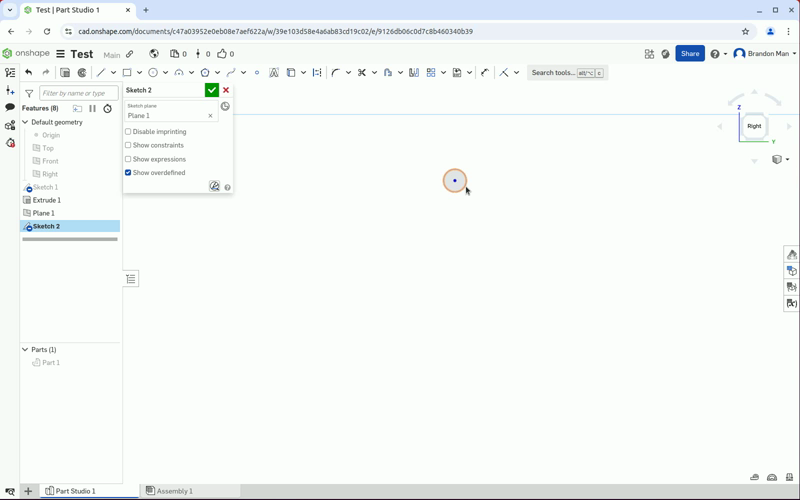
click(466, 186)
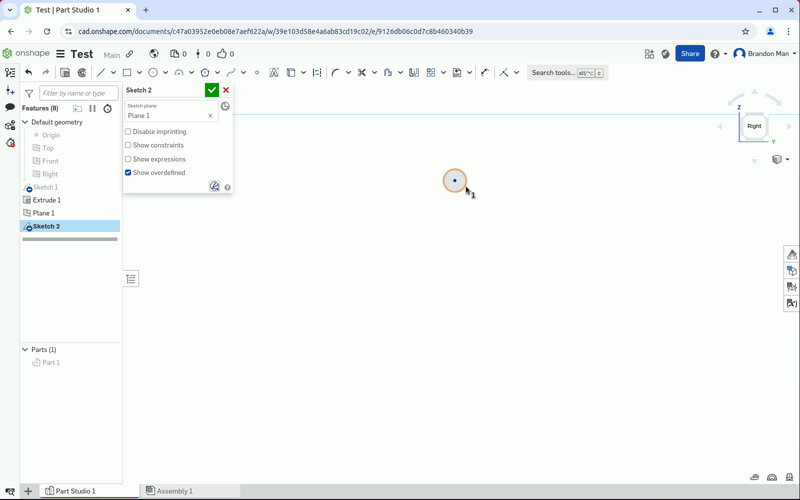
scroll(-6)
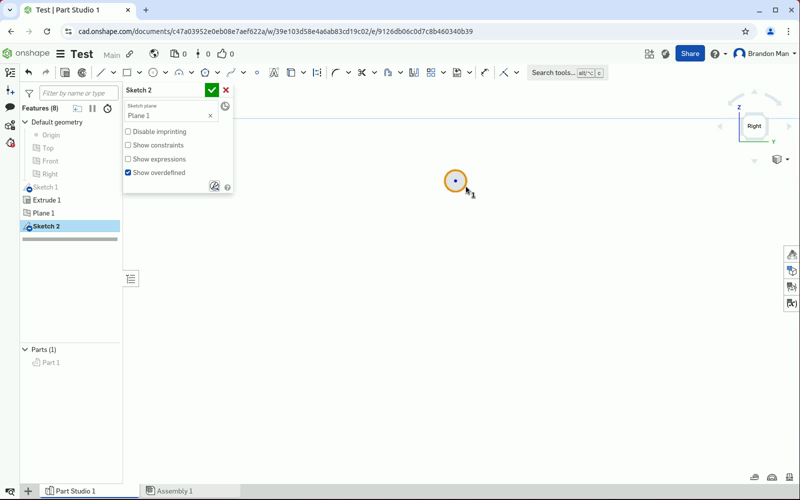
scroll(-6)
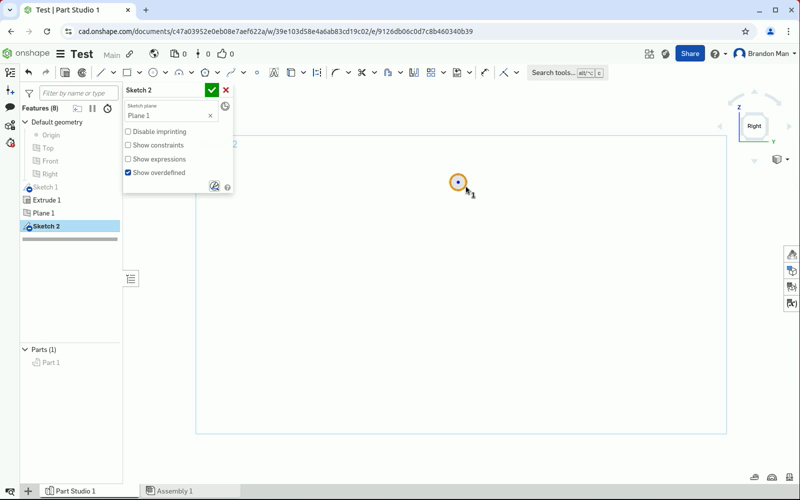
scroll(-6)
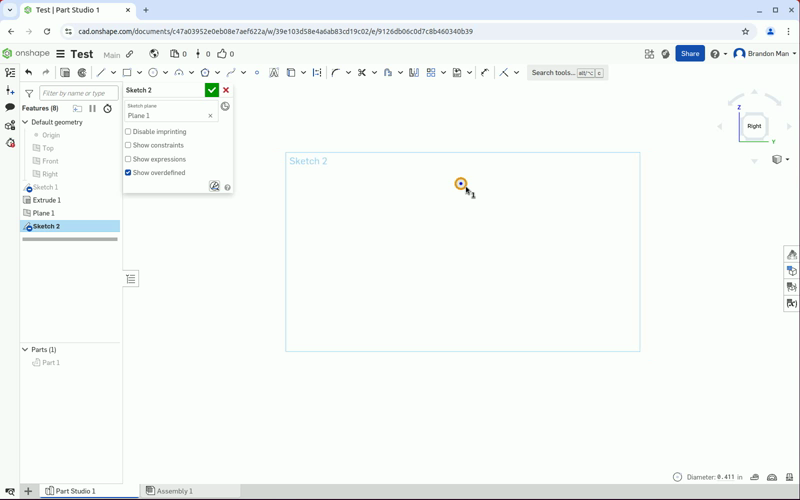
scroll(-6)
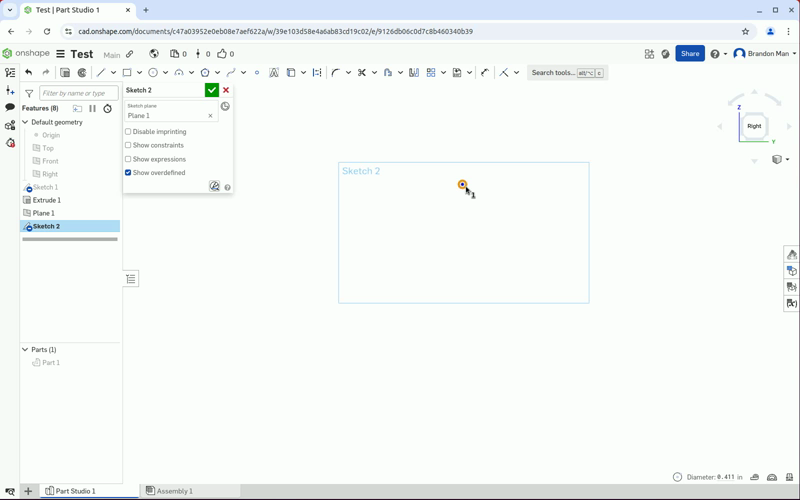
scroll(-6)
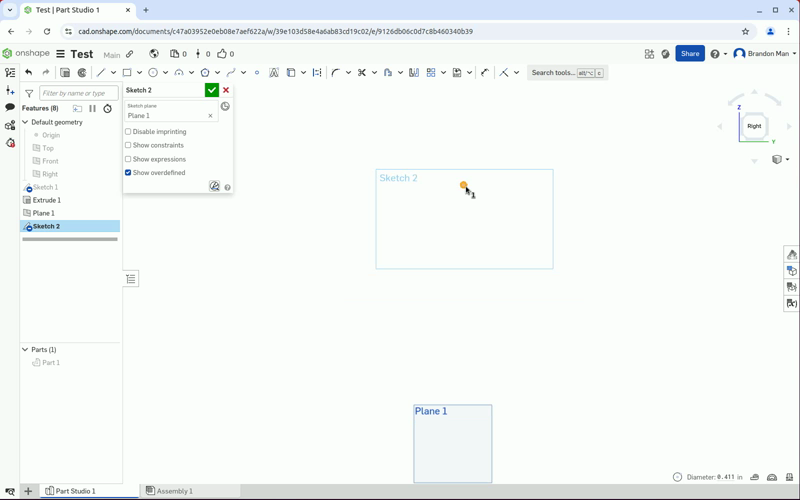
scroll(-6)
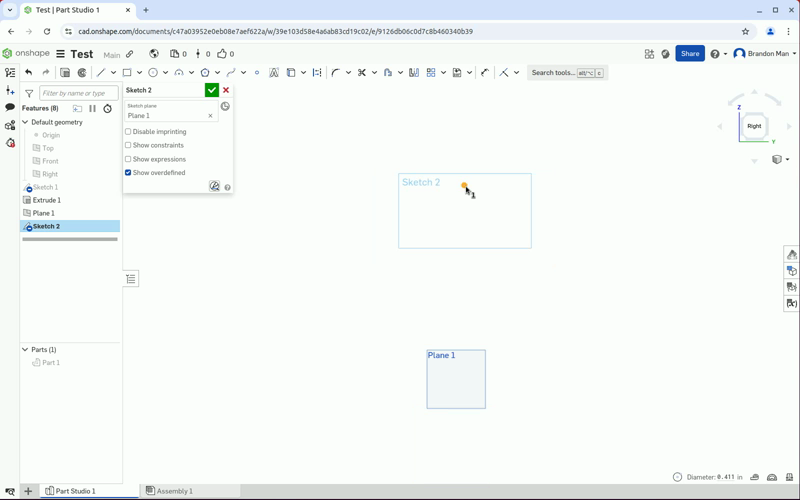
scroll(-6)
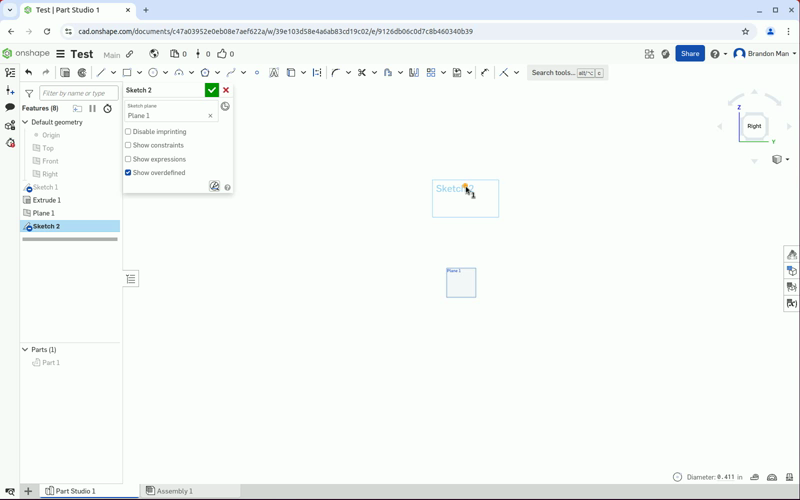
mouse_move(73, 352)
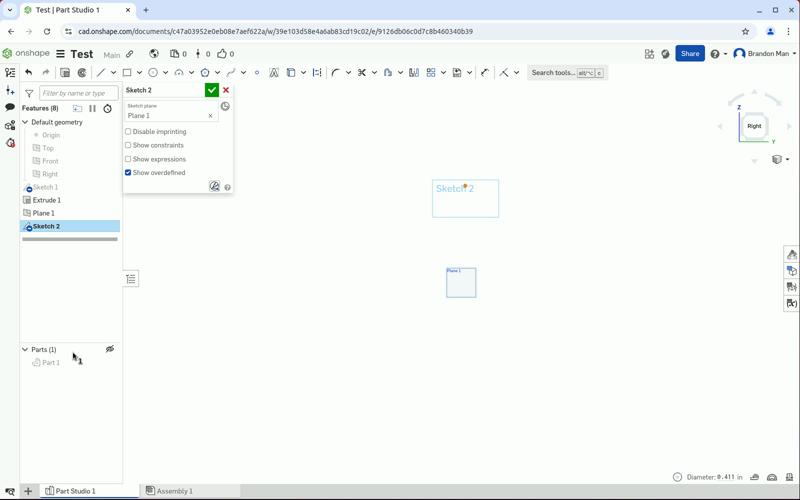
key(shift+y)
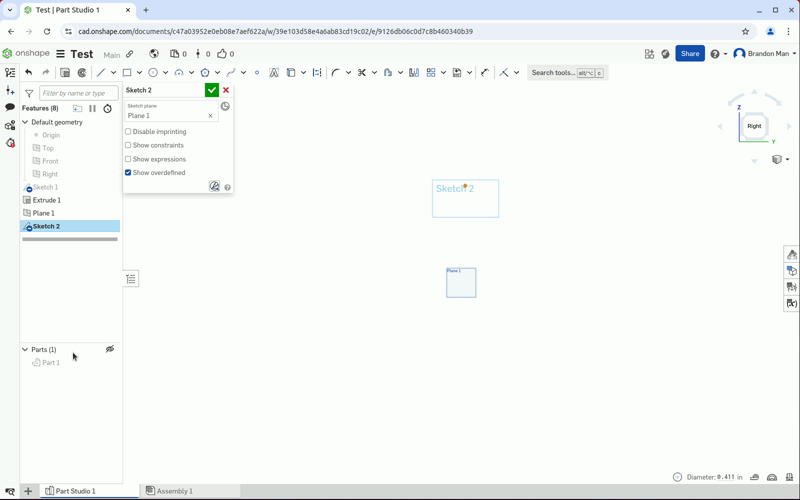
key(shift+e)
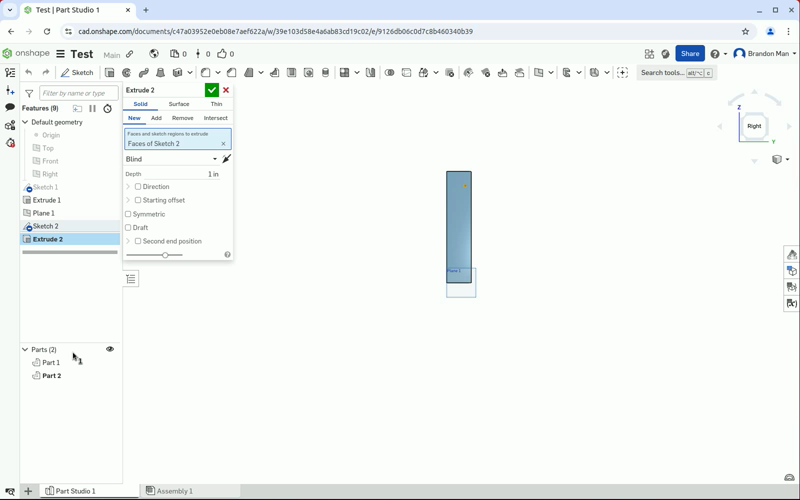
mouse_move(143, 106)
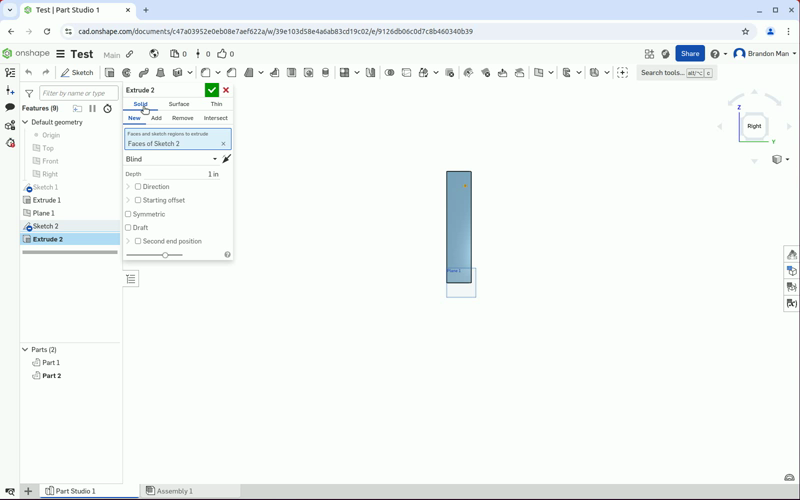
click(143, 106)
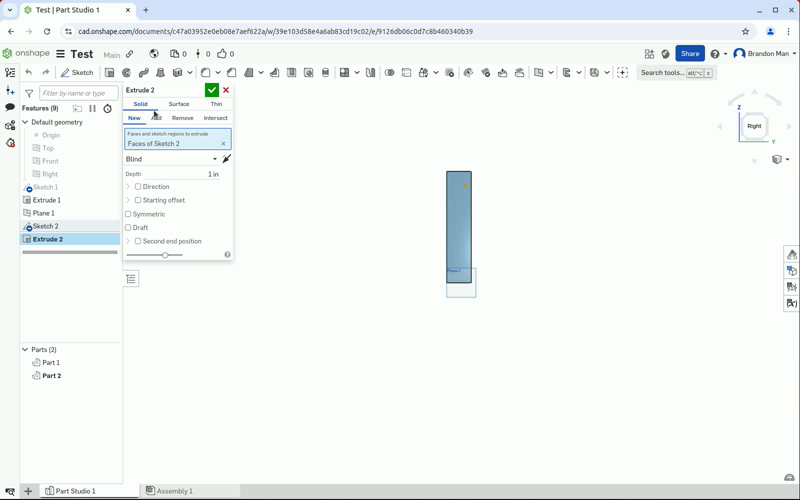
mouse_move(186, 120)
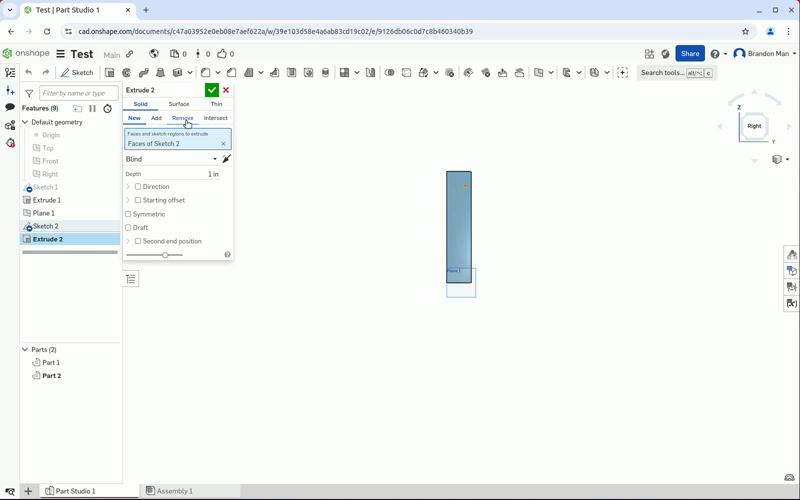
click(186, 120)
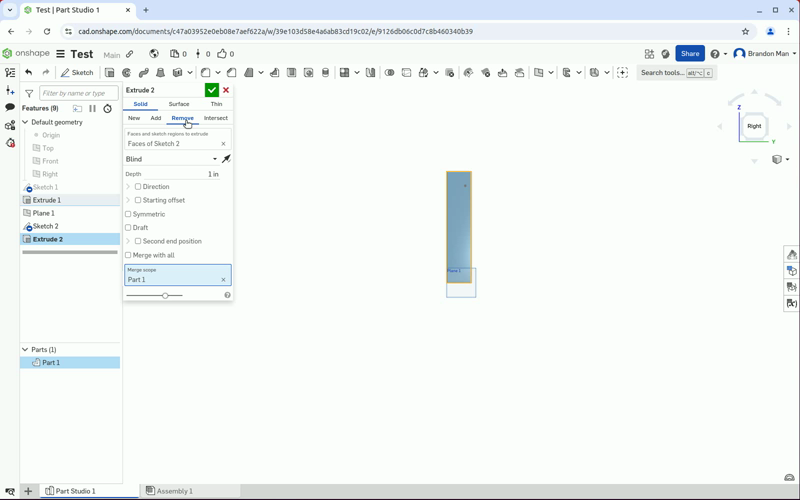
key(tab, 4)
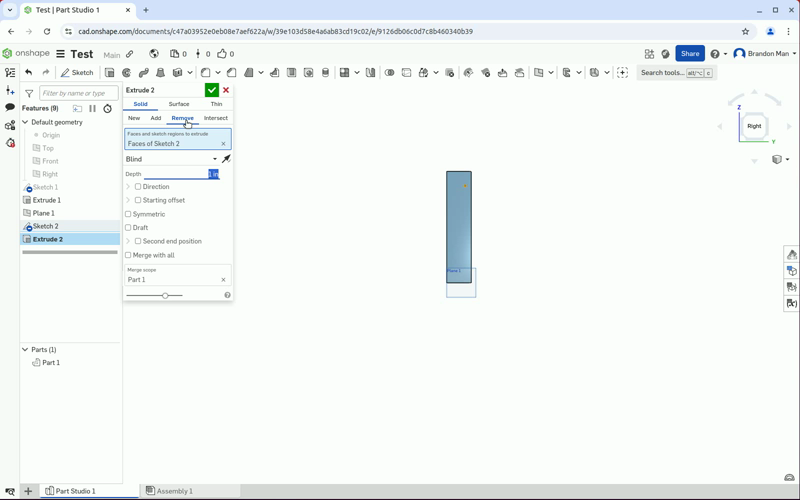
text(22.868)
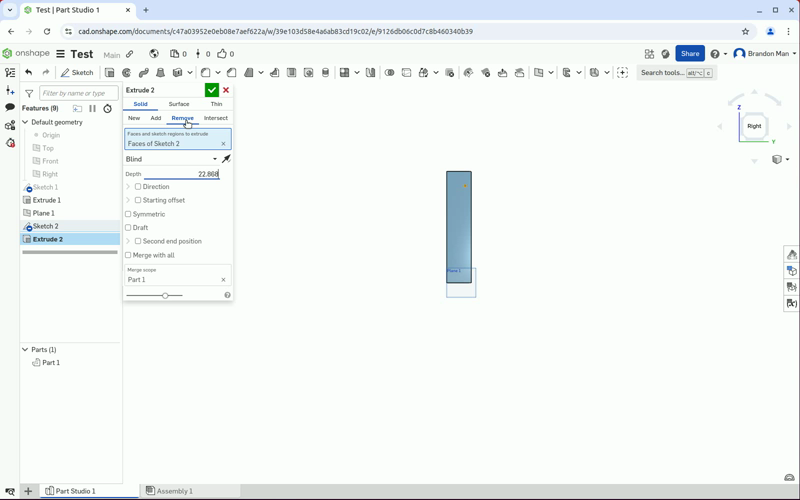
key(tab, 6)
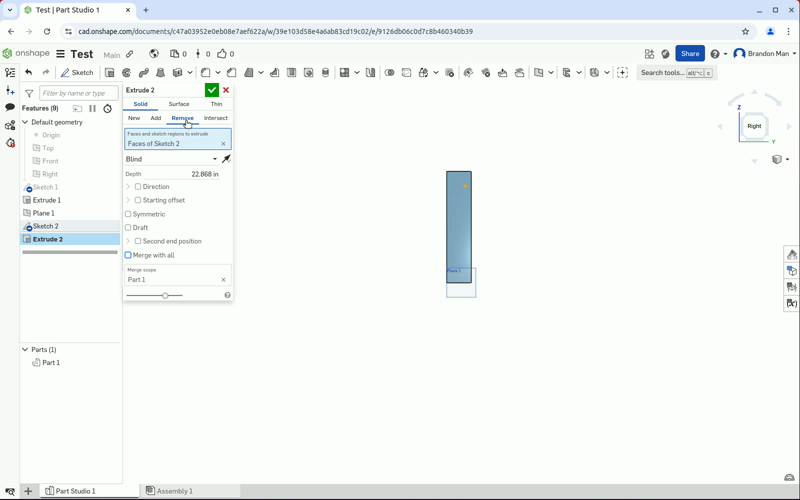
key(space)
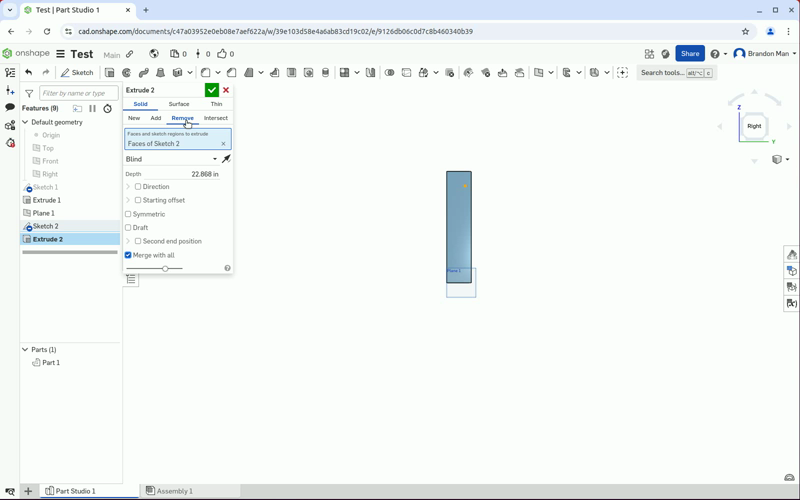
key(enter)
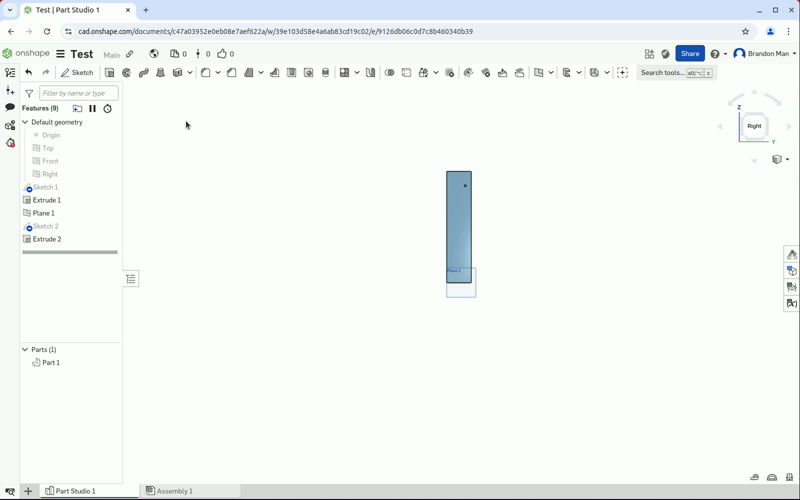
key(shift+h)
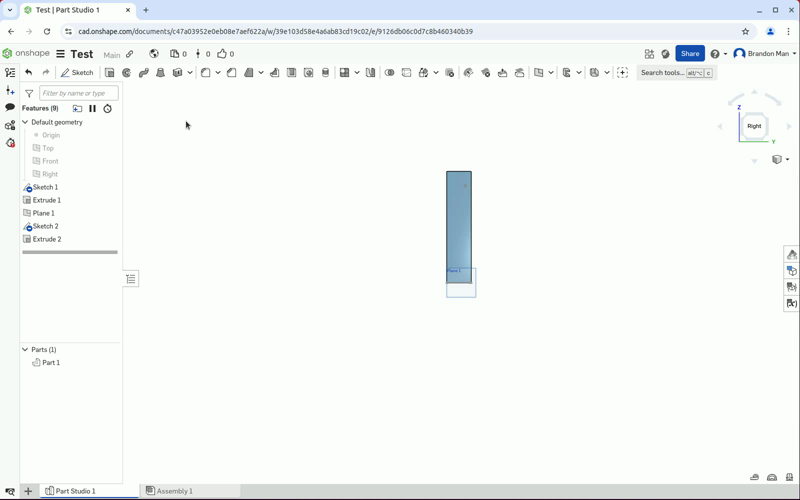
key(shift+h)
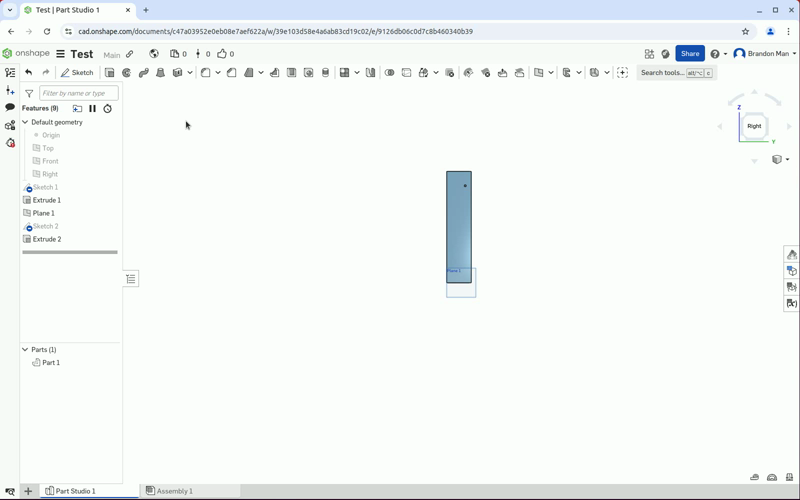
mouse_move(73, 189)
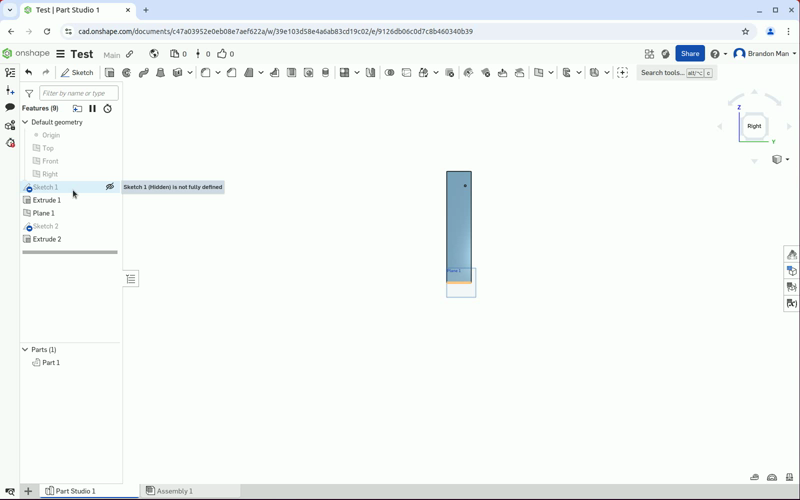
click(73, 189)
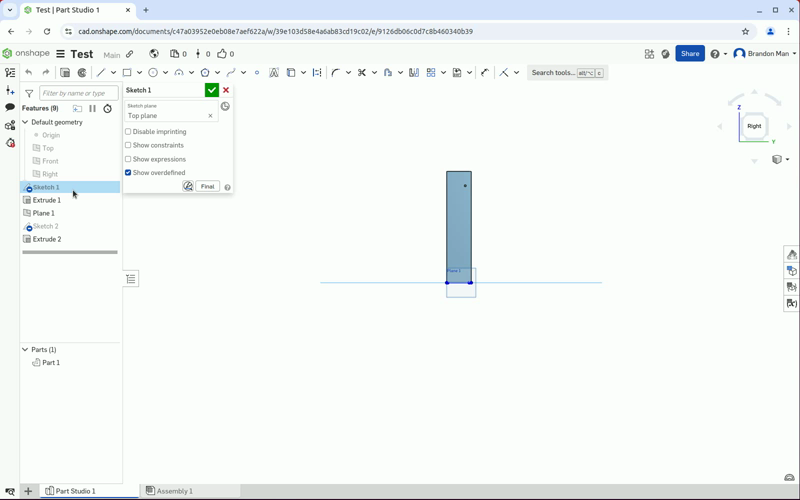
mouse_move(229, 92)
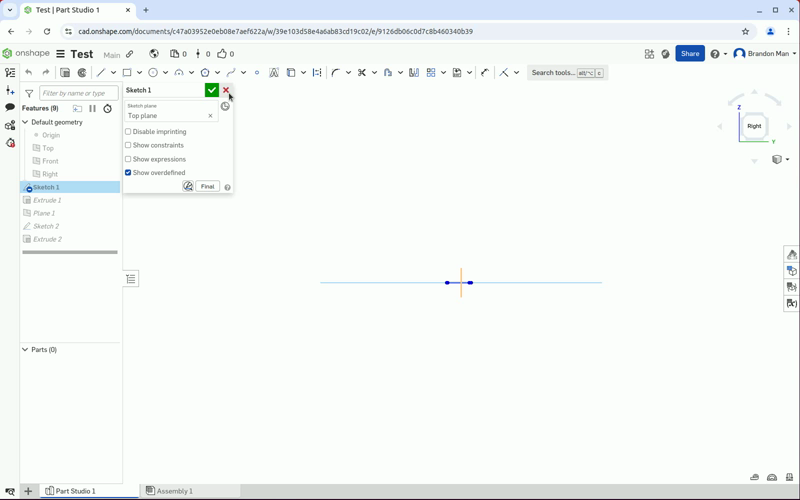
click(229, 92)
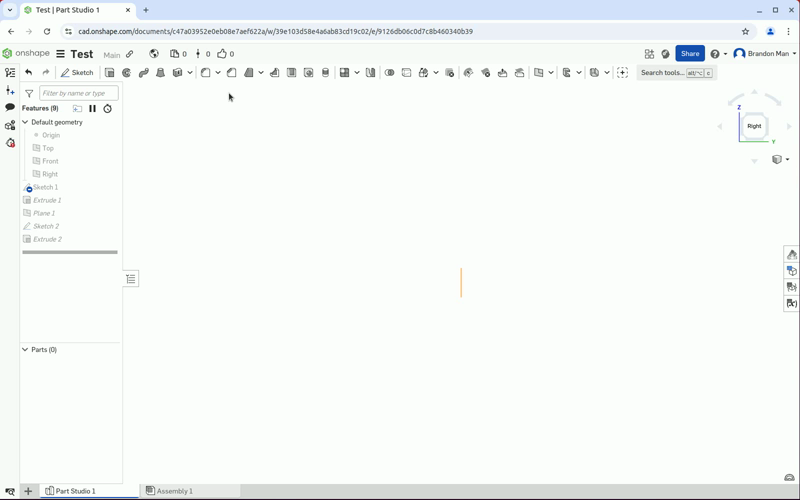
key(shift+s)
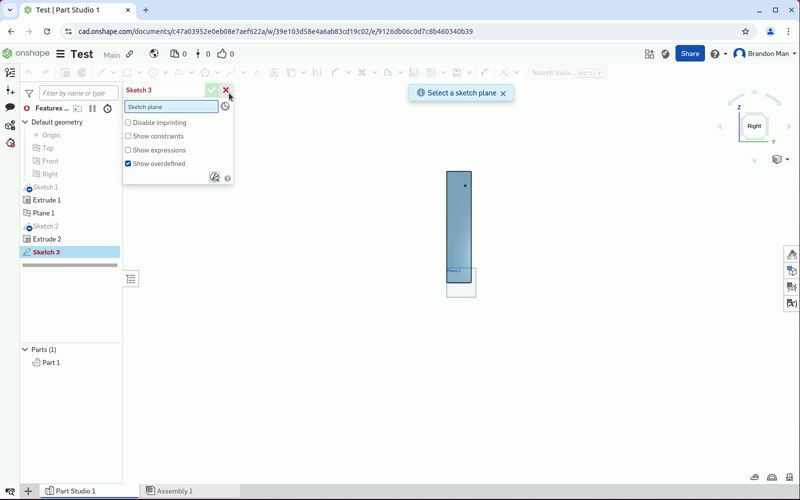
mouse_move(73, 215)
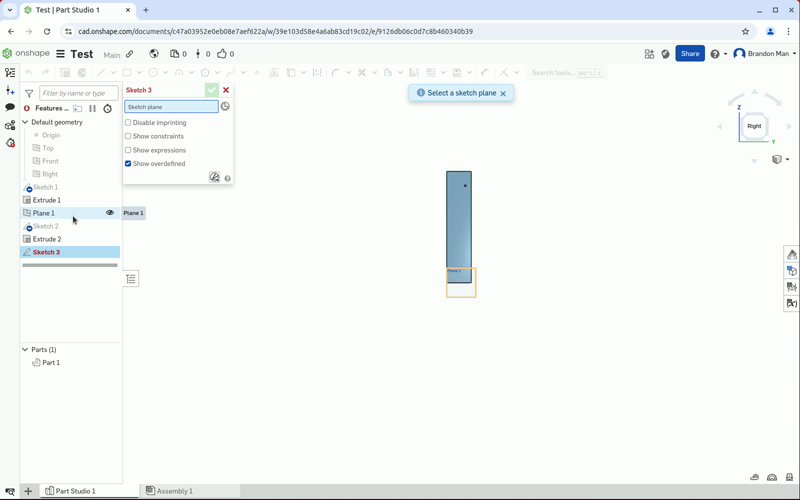
click(73, 215)
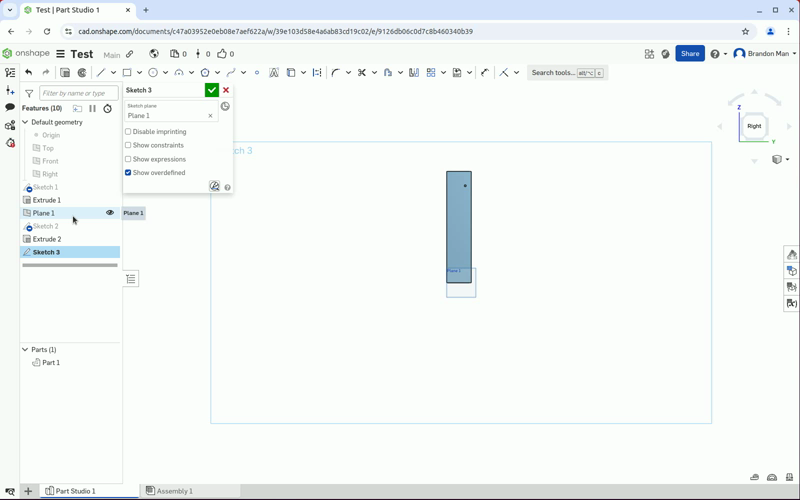
mouse_move(73, 352)
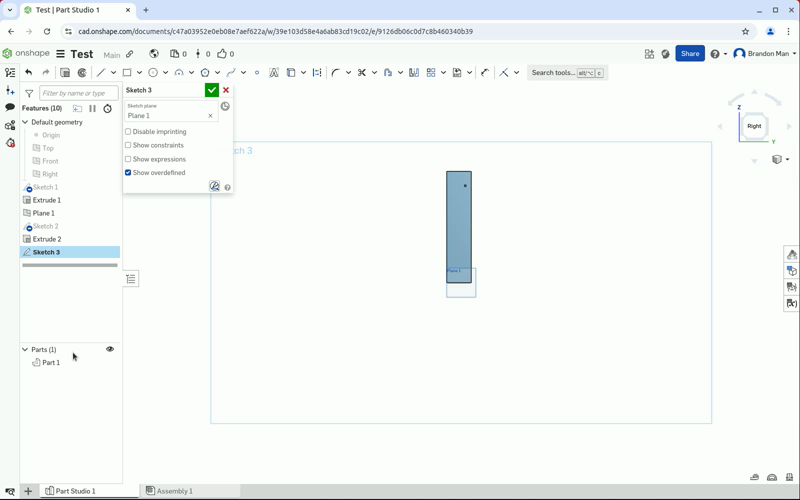
key(y)
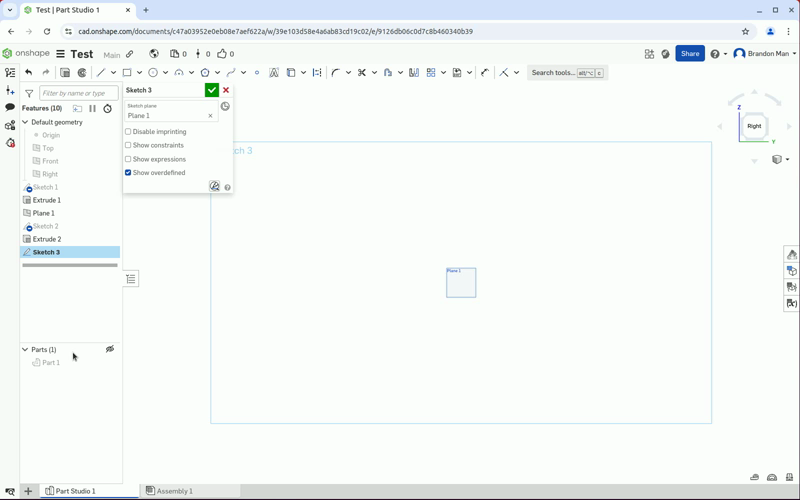
key(c)
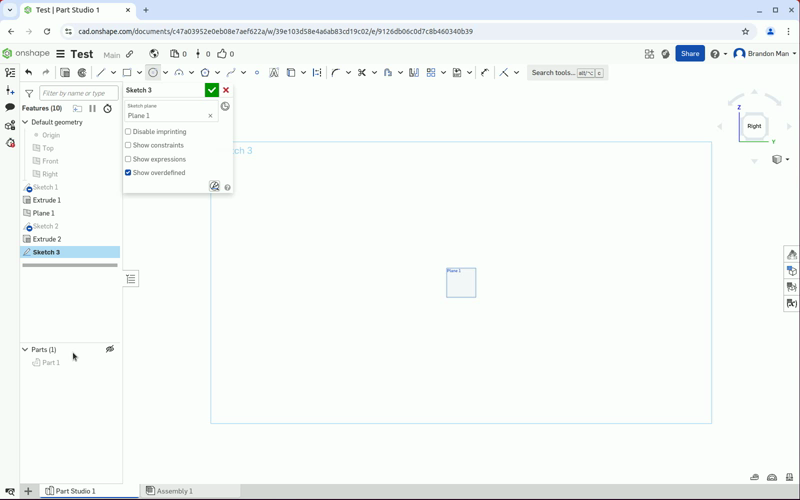
key_down(shift)
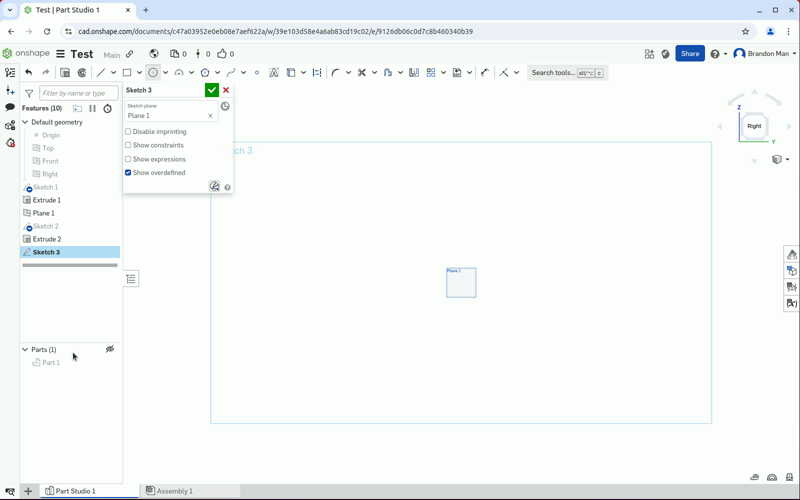
mouse_move(465, 211)
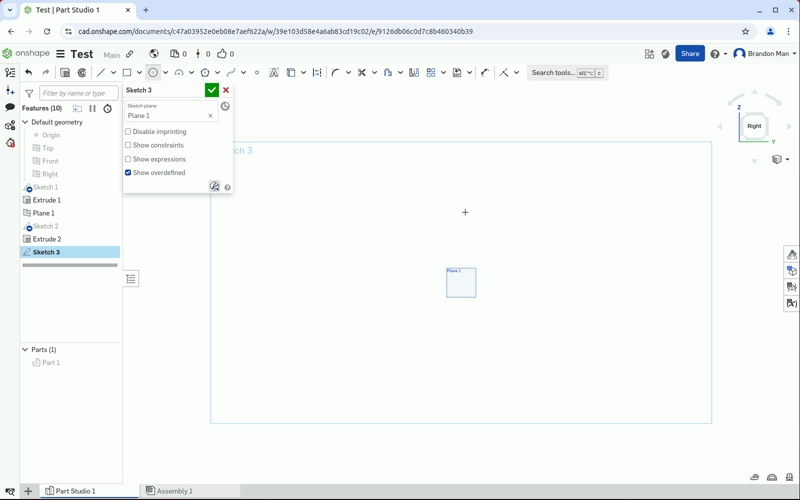
click(465, 211)
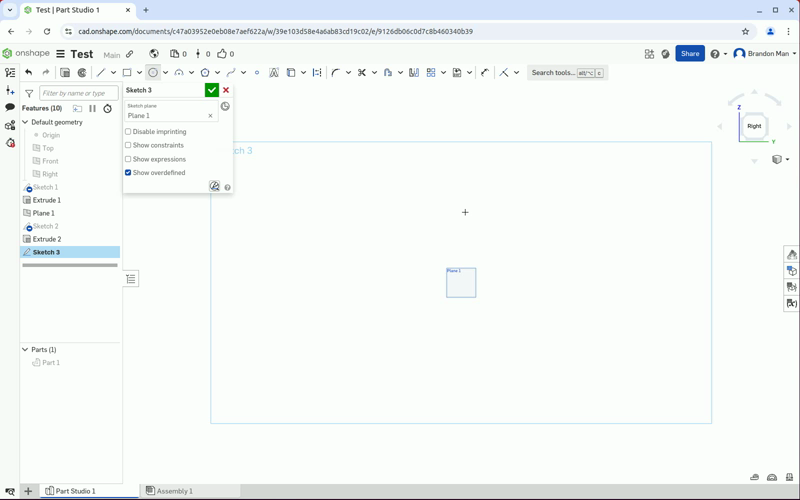
key_up(shift)
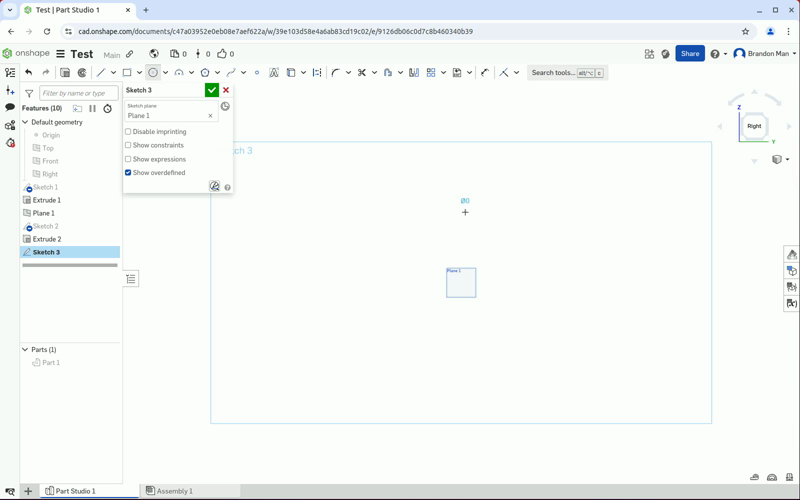
mouse_move(466, 211)
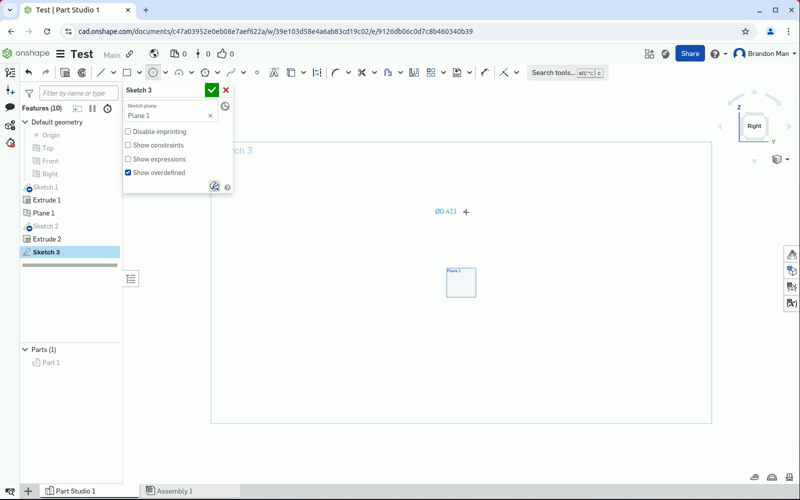
scroll(6)
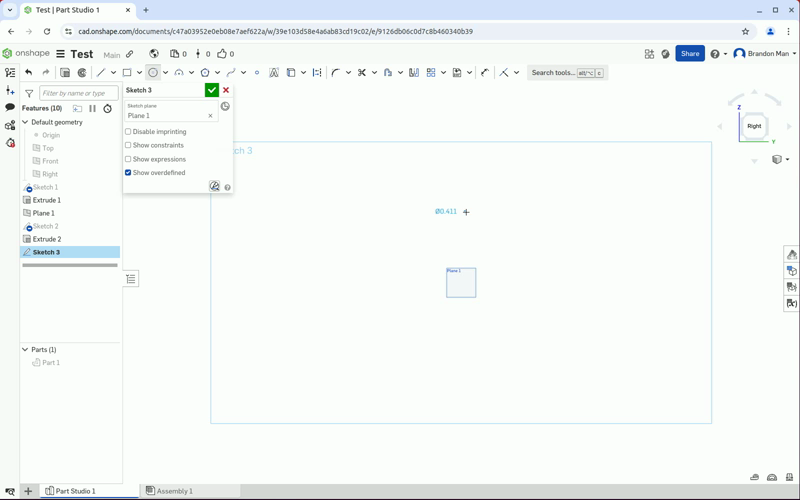
scroll(6)
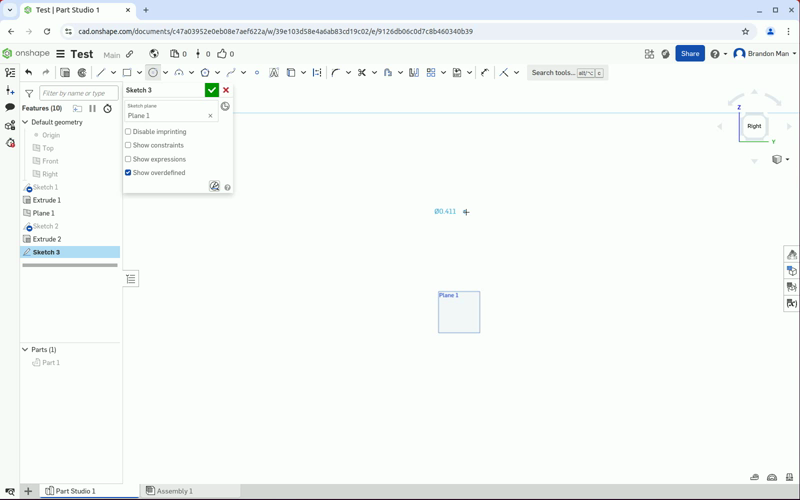
scroll(6)
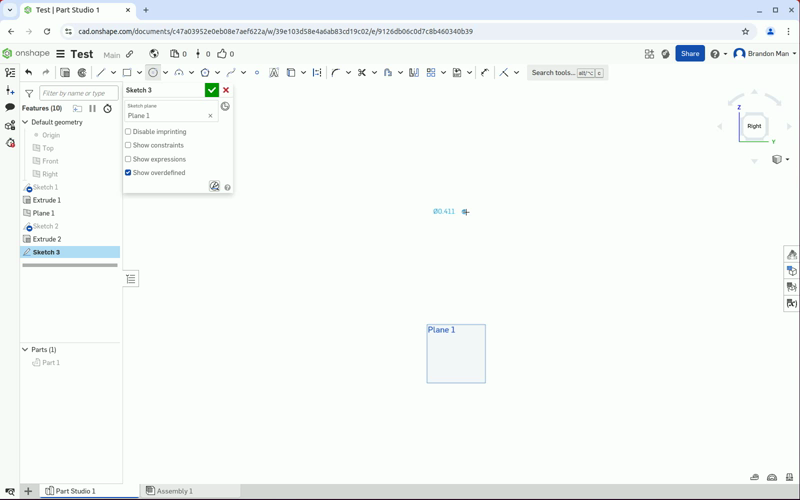
scroll(6)
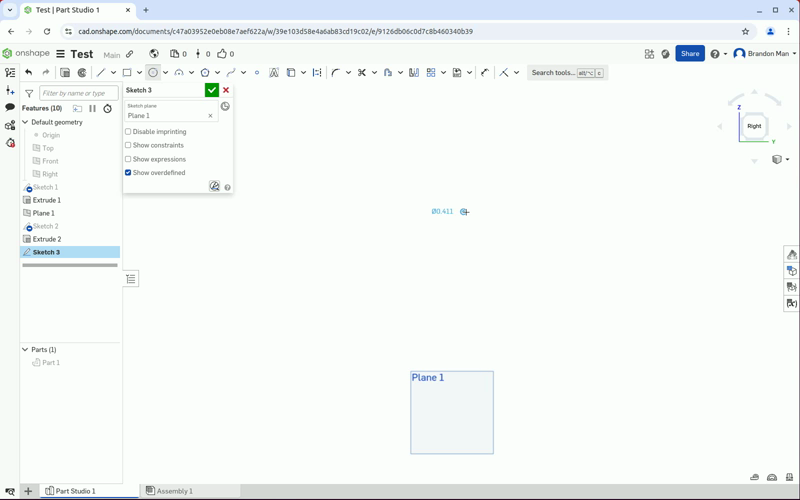
scroll(6)
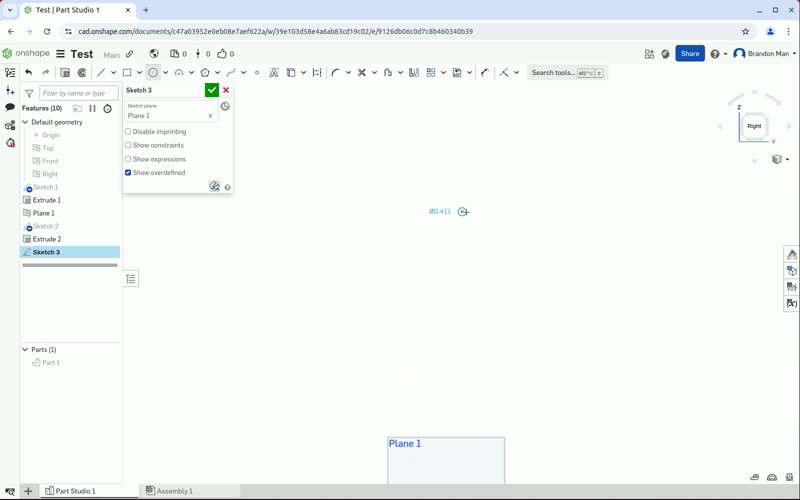
scroll(6)
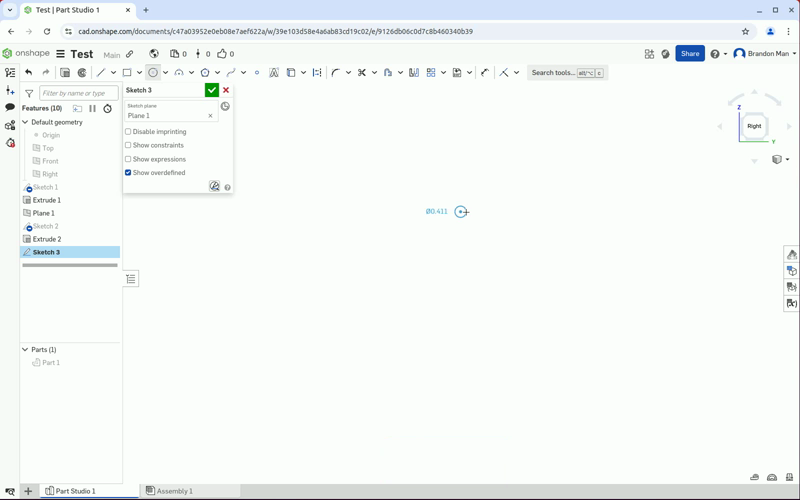
scroll(6)
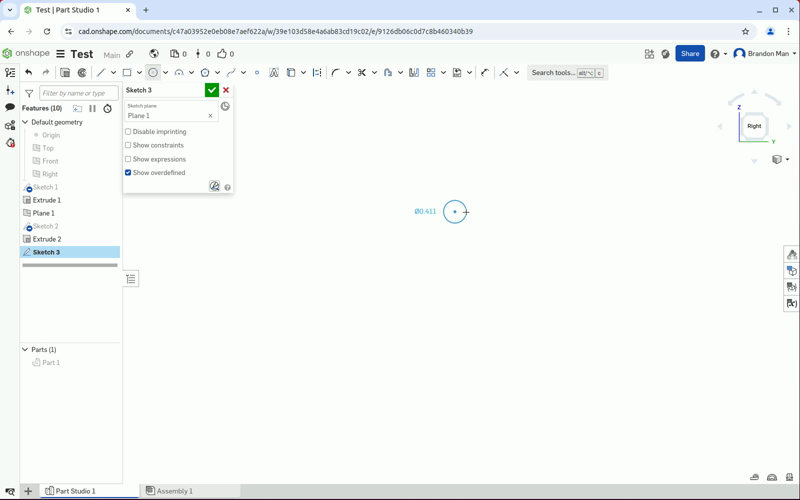
click(466, 211)
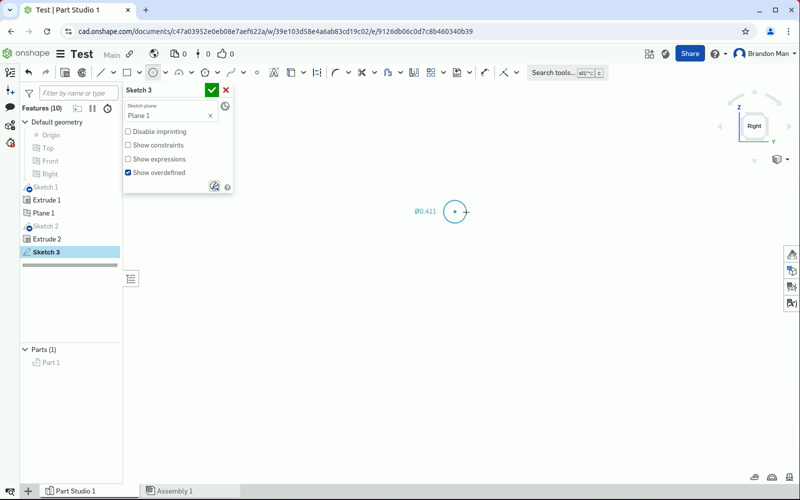
scroll(-6)
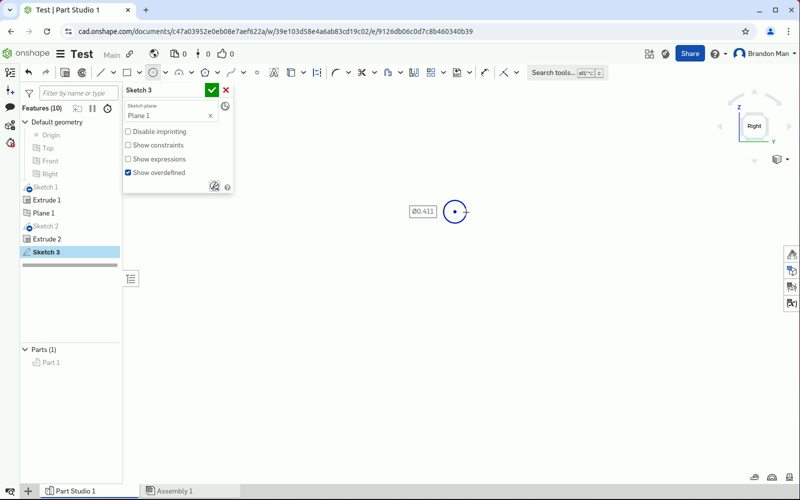
scroll(-6)
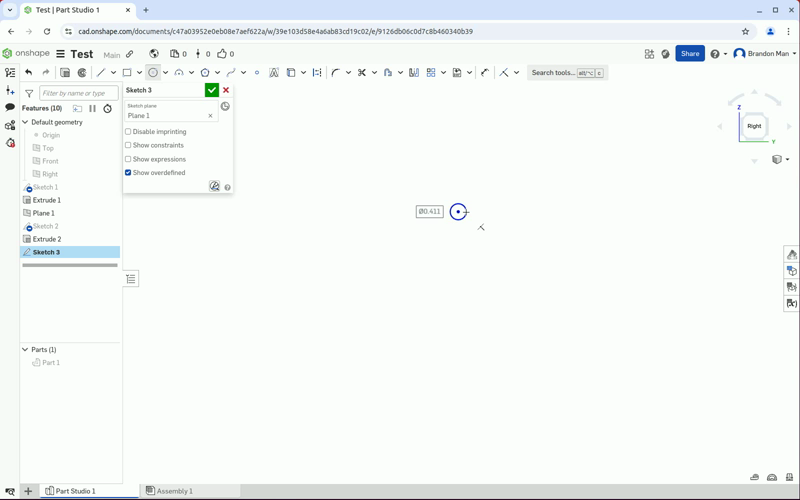
scroll(-6)
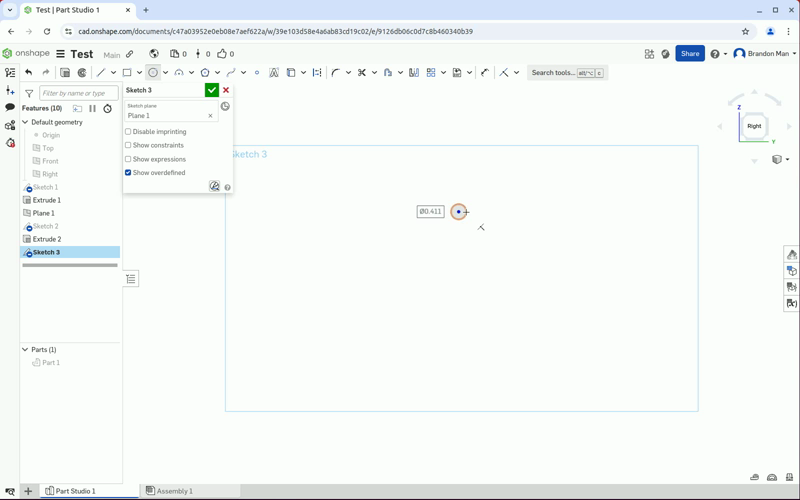
scroll(-6)
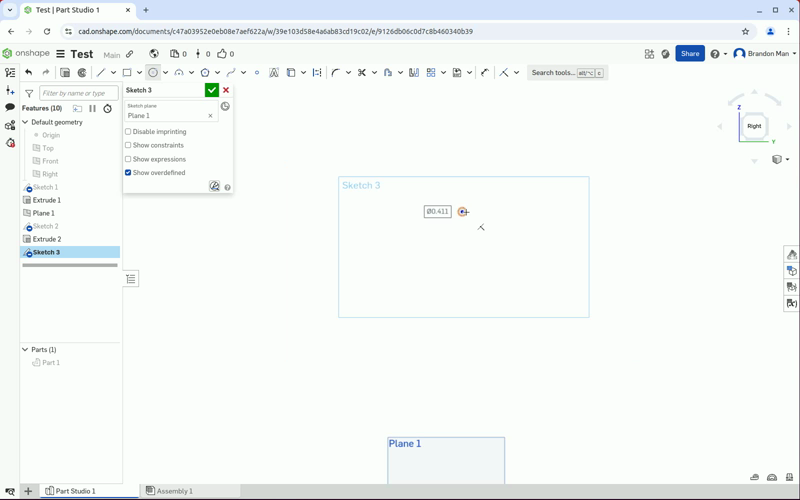
scroll(-6)
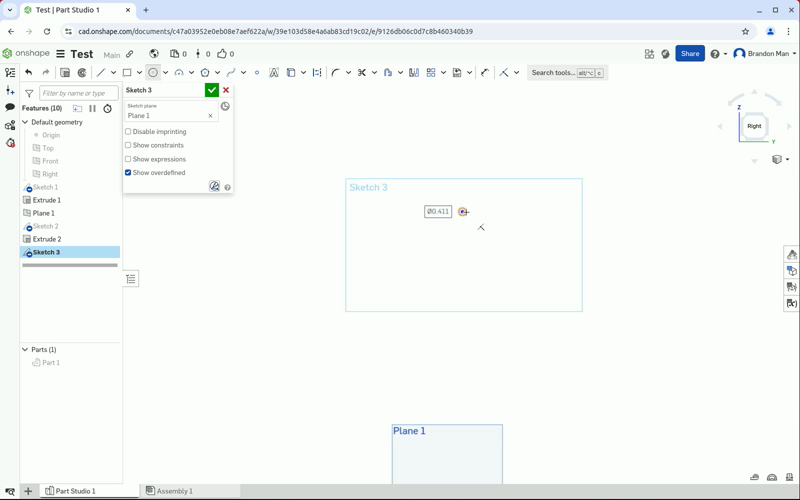
scroll(-6)
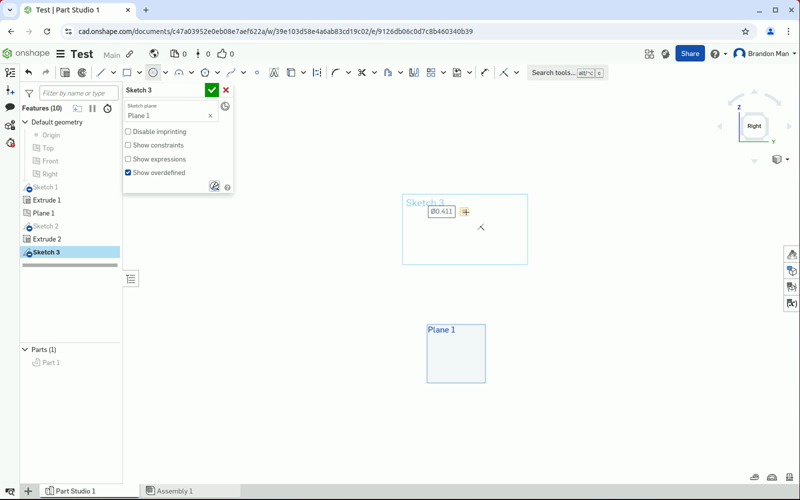
scroll(-6)
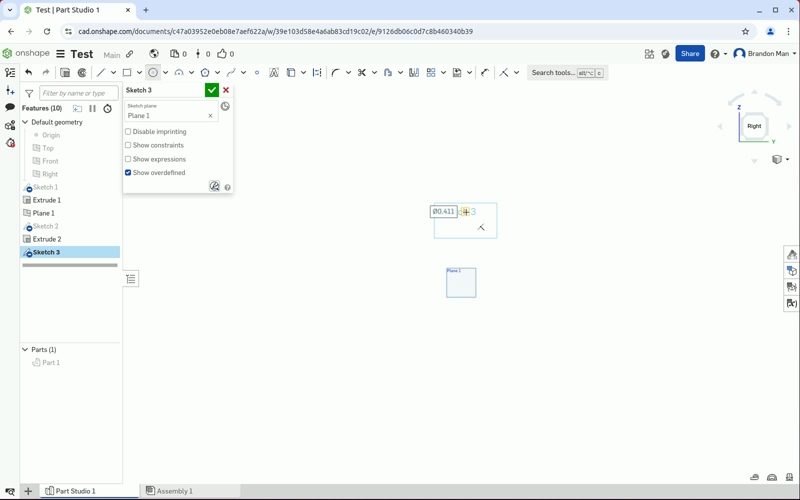
key(esc)
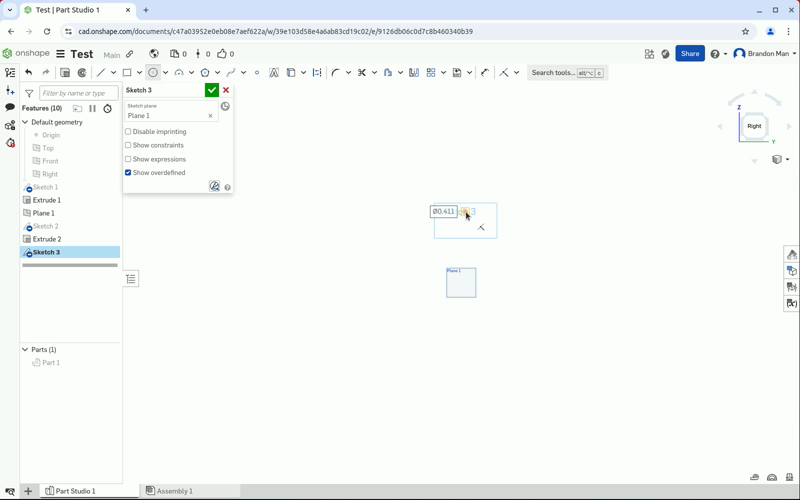
mouse_move(464, 211)
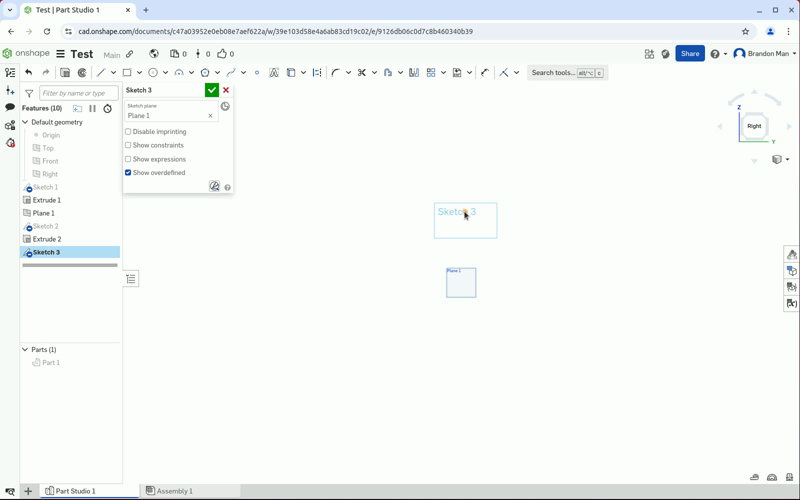
scroll(6)
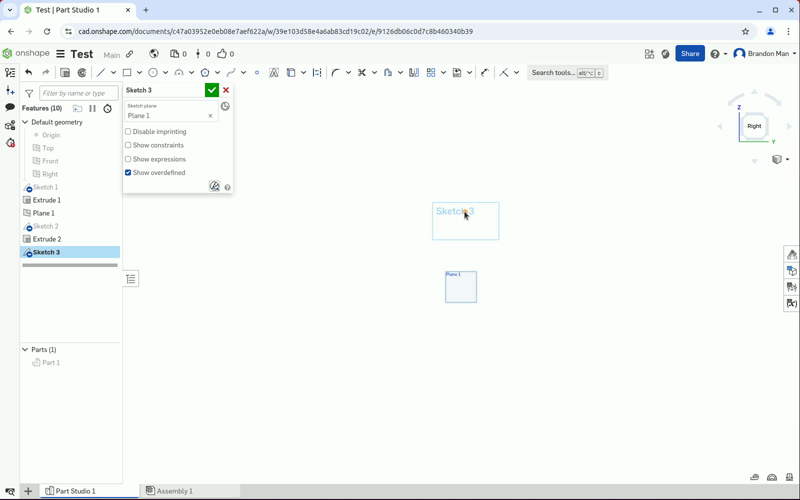
scroll(6)
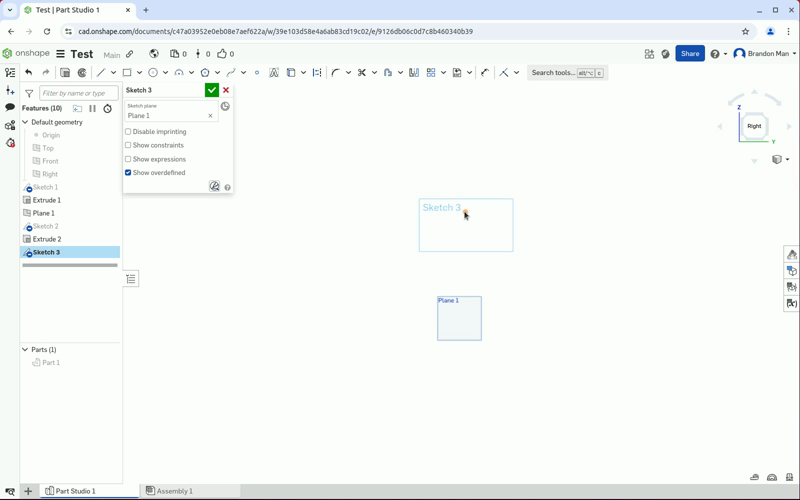
scroll(6)
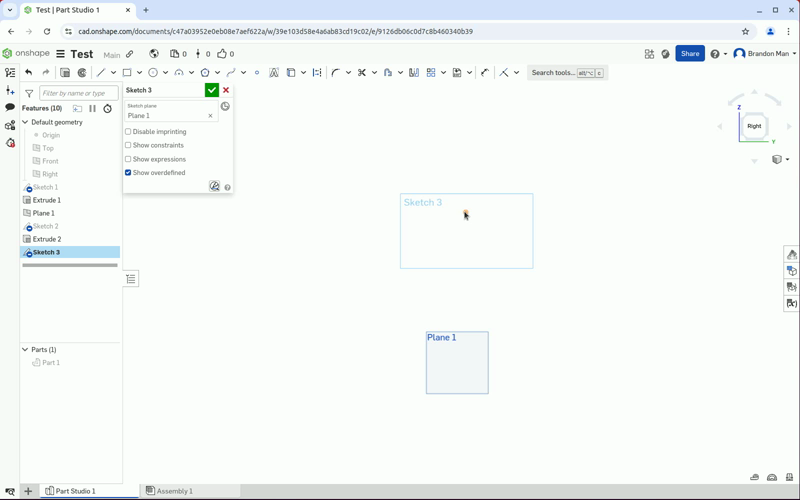
scroll(6)
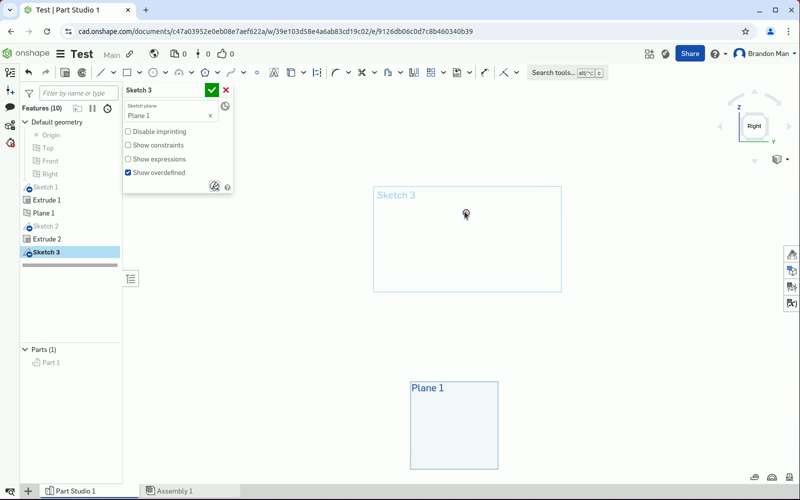
scroll(6)
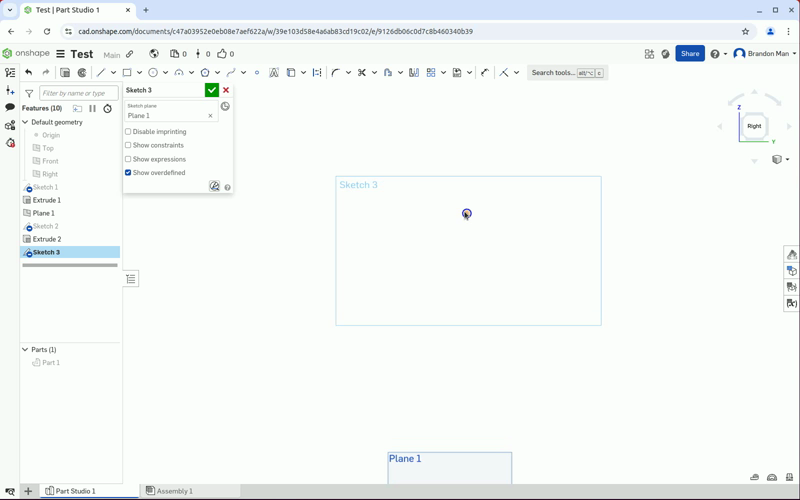
scroll(6)
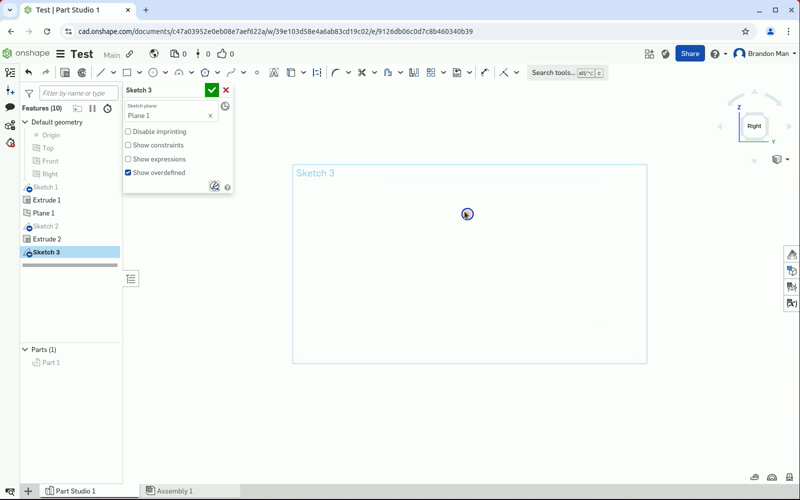
scroll(6)
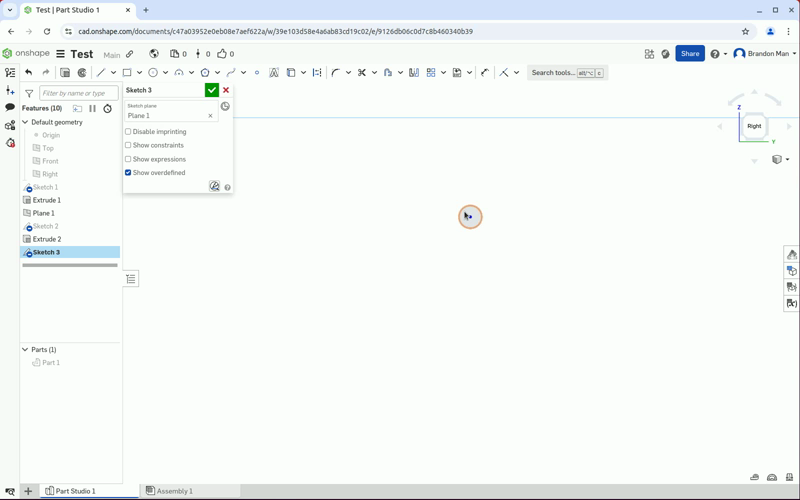
click(464, 211)
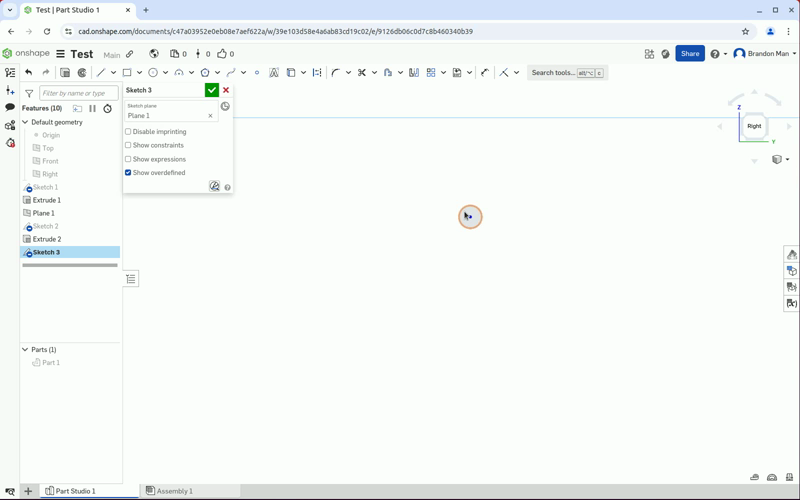
scroll(-6)
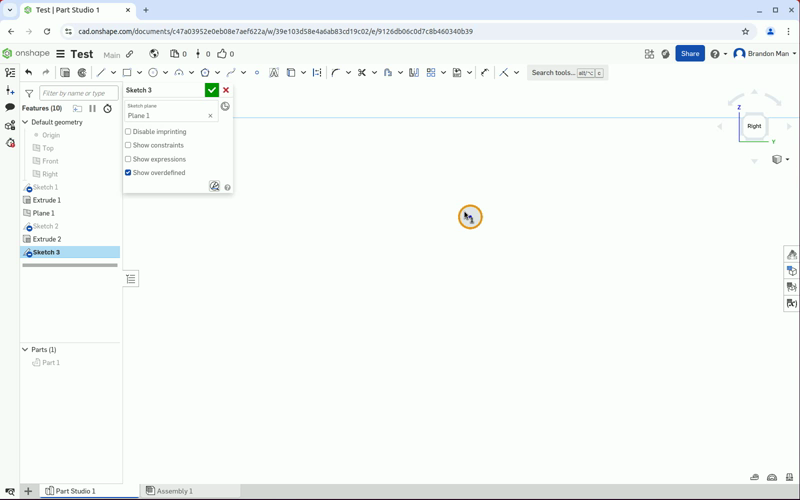
scroll(-6)
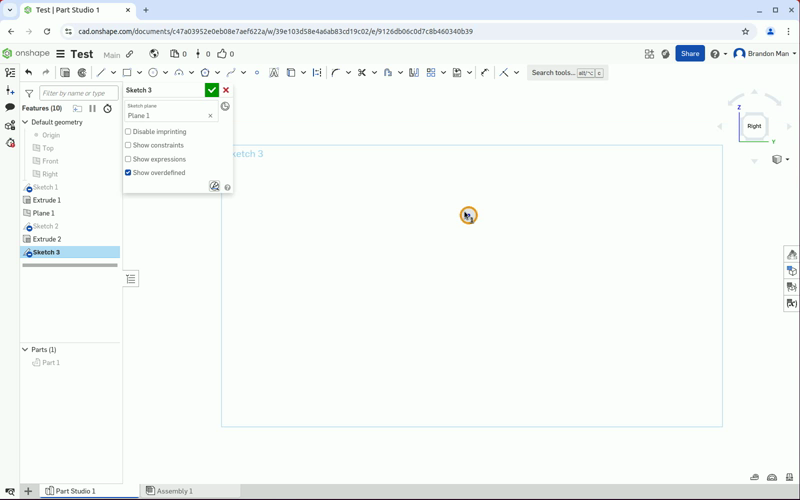
scroll(-6)
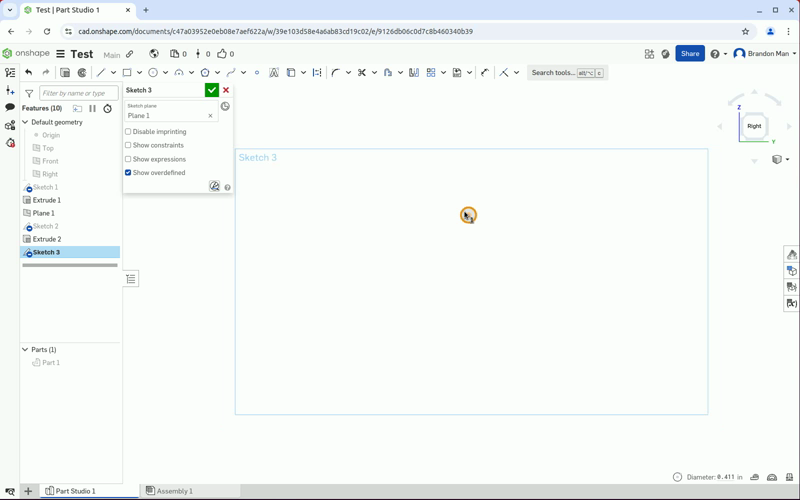
scroll(-6)
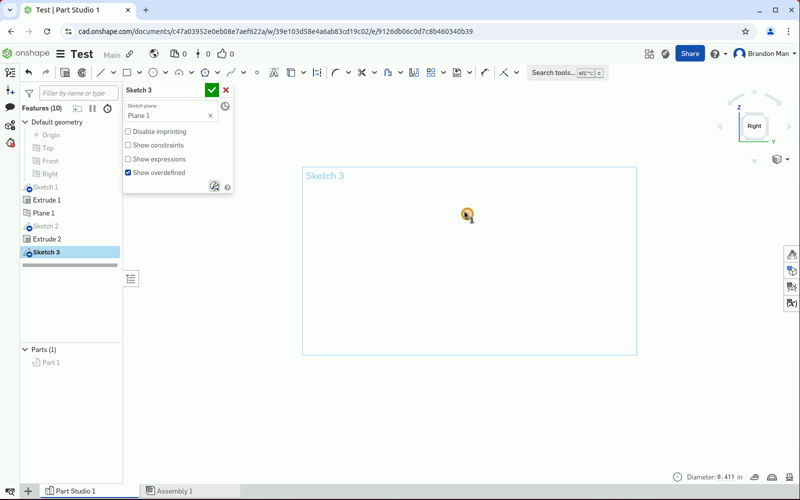
scroll(-6)
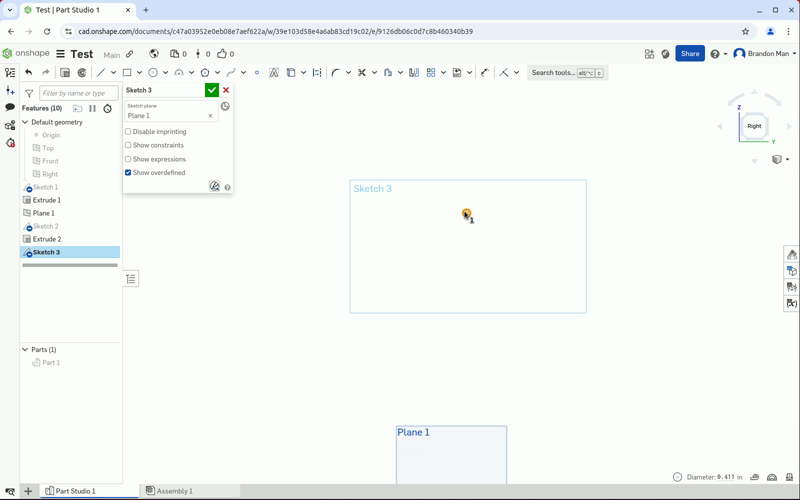
scroll(-6)
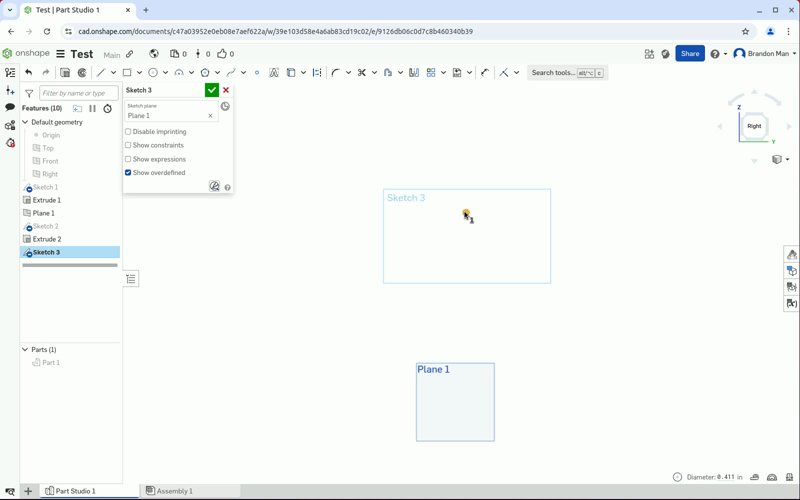
scroll(-6)
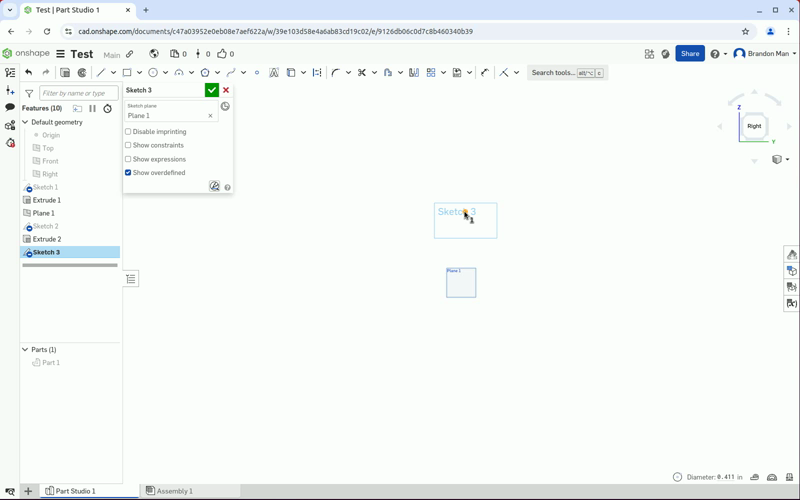
mouse_move(73, 352)
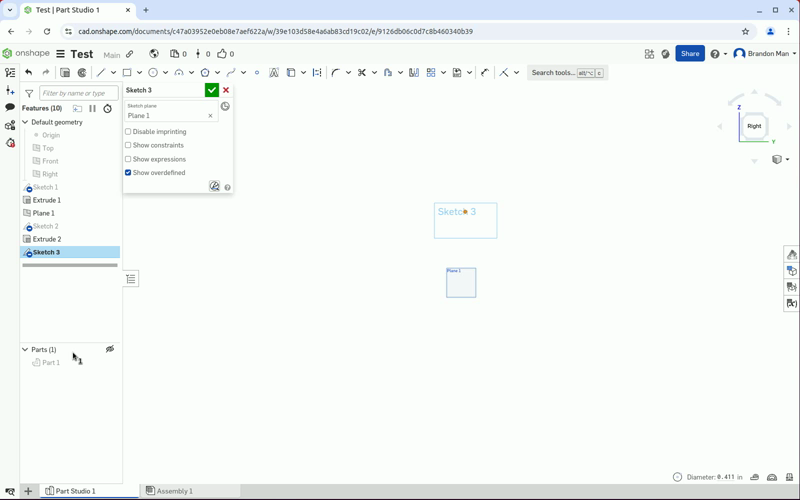
key(shift+y)
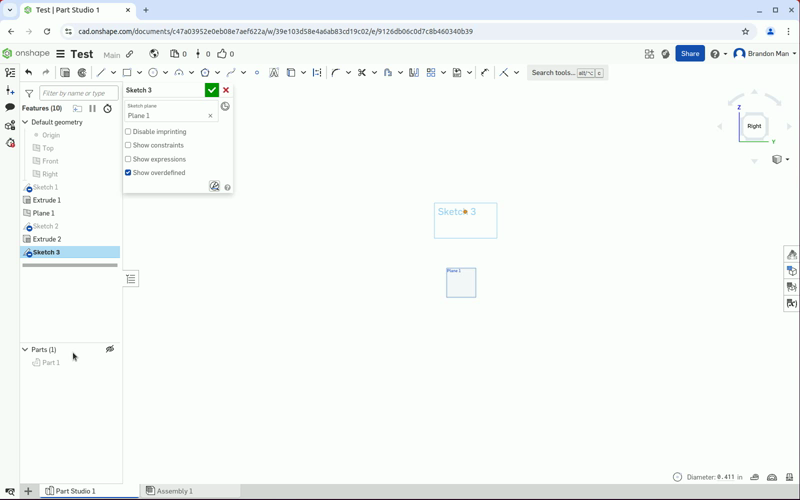
key(shift+e)
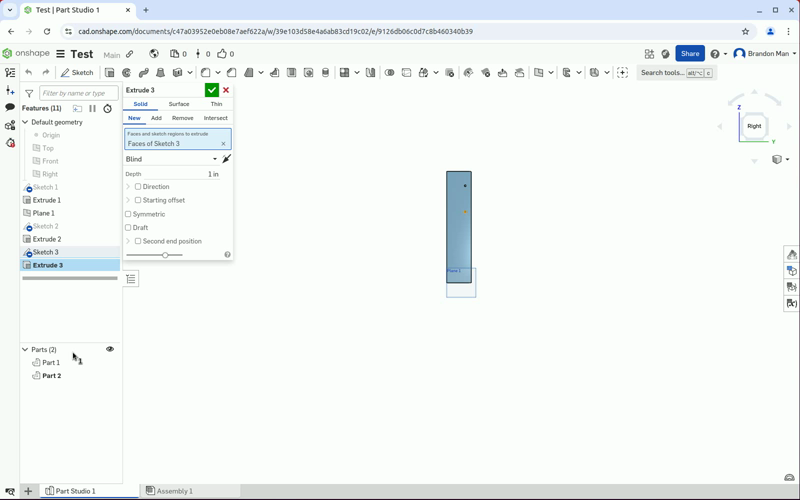
mouse_move(143, 106)
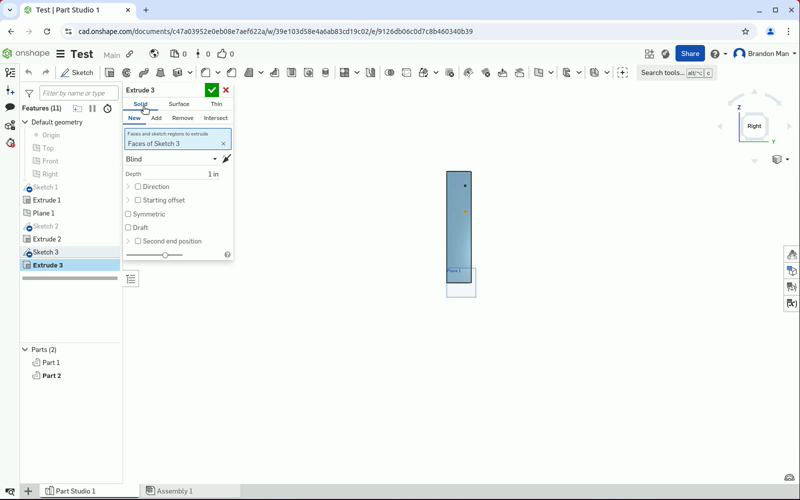
click(143, 106)
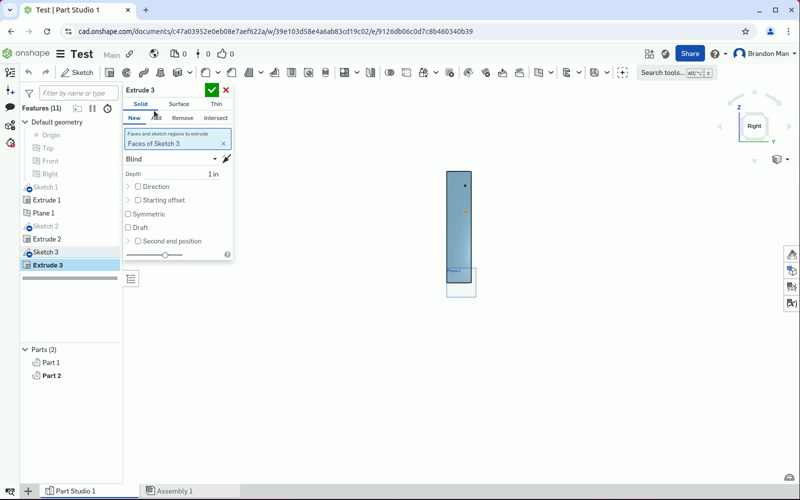
mouse_move(186, 120)
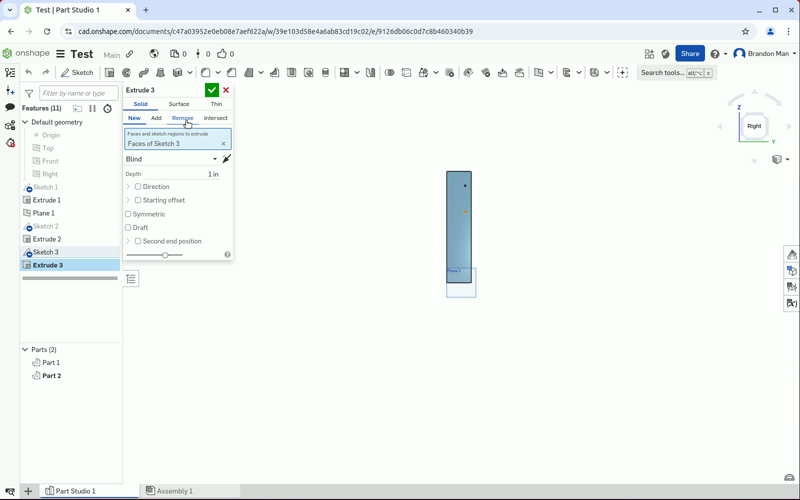
click(186, 120)
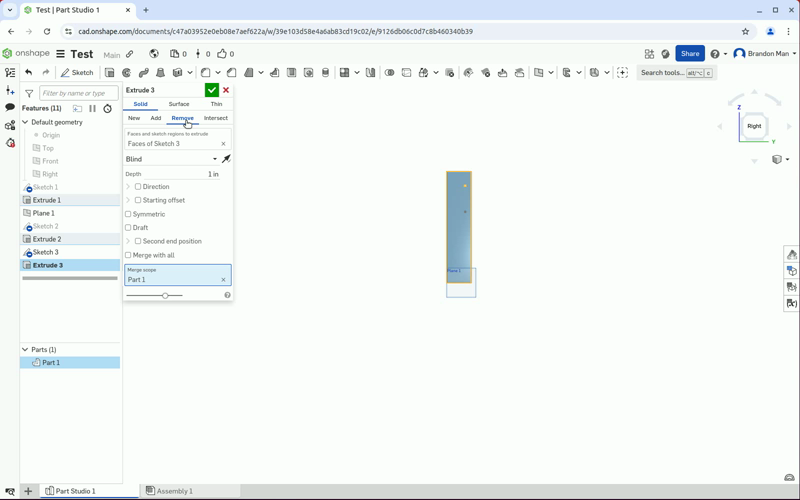
key(tab, 4)
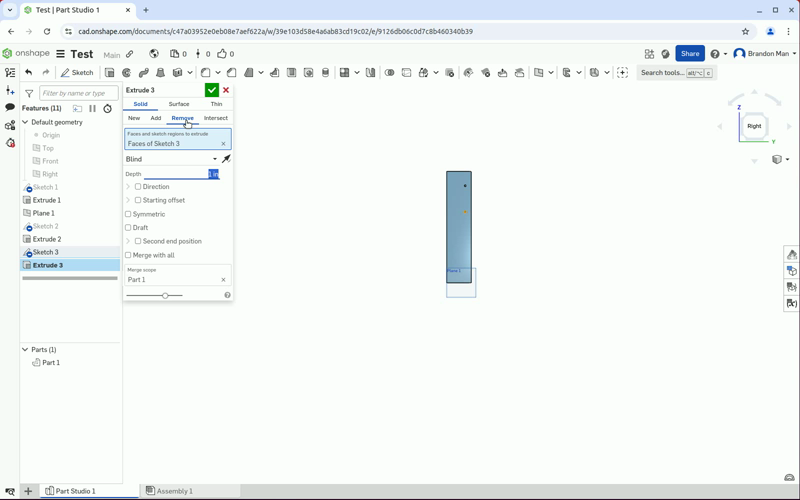
text(22.868)
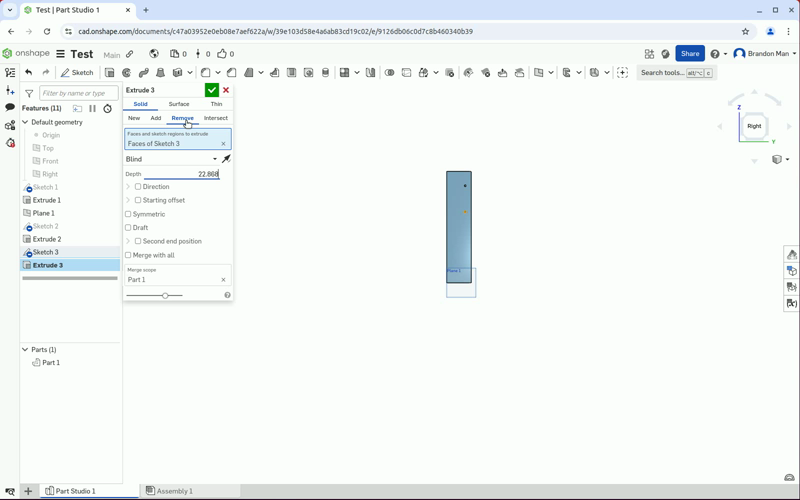
key(tab, 6)
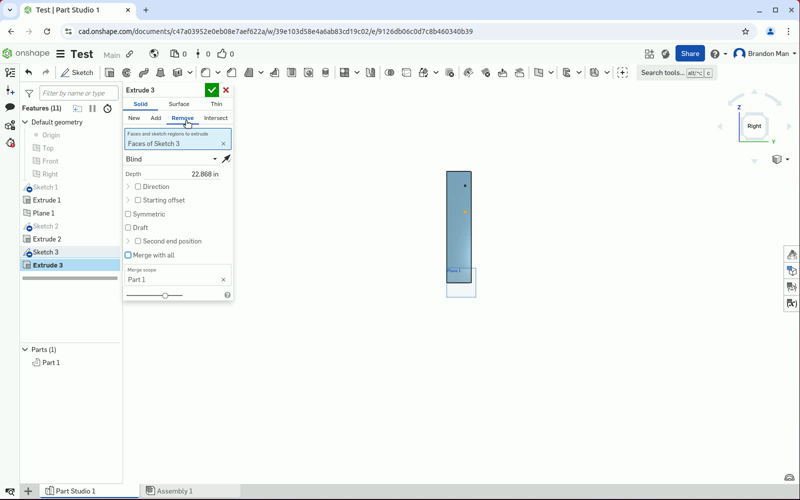
key(space)
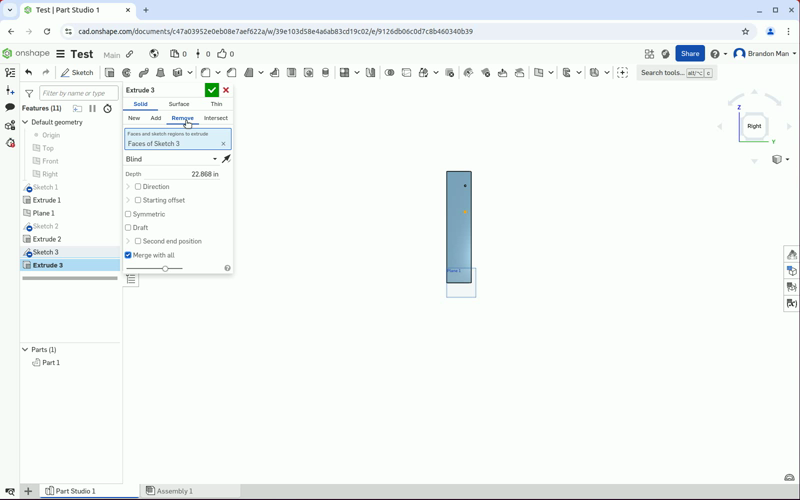
key(enter)
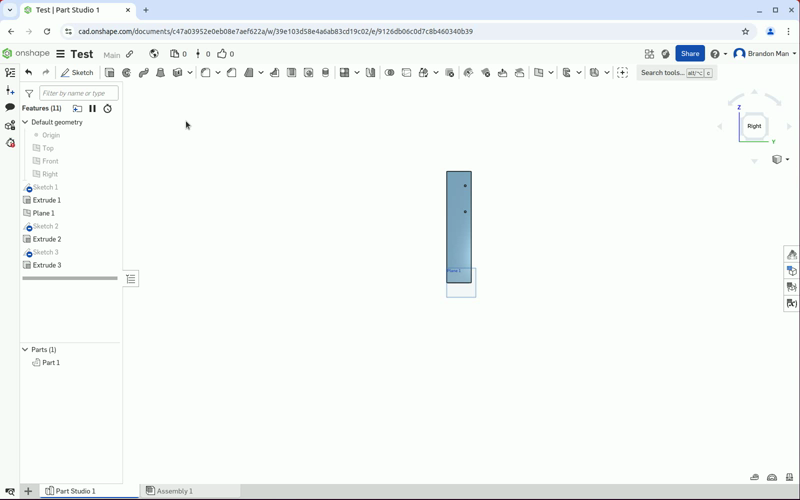
key(shift+h)
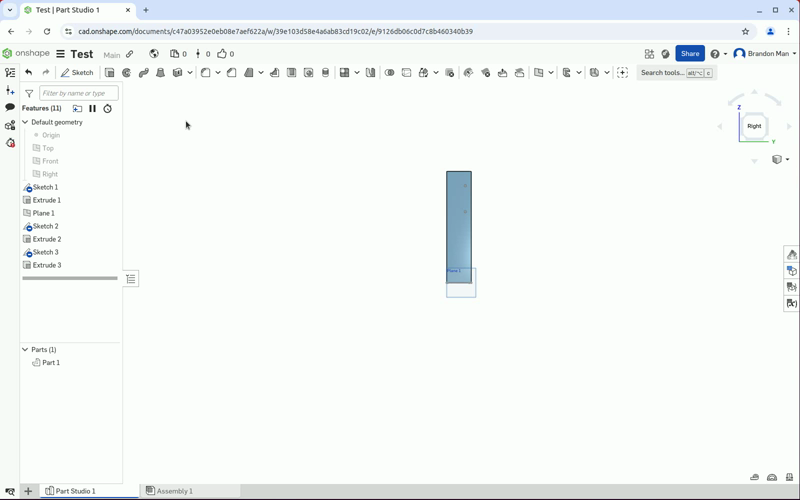
key(shift+h)
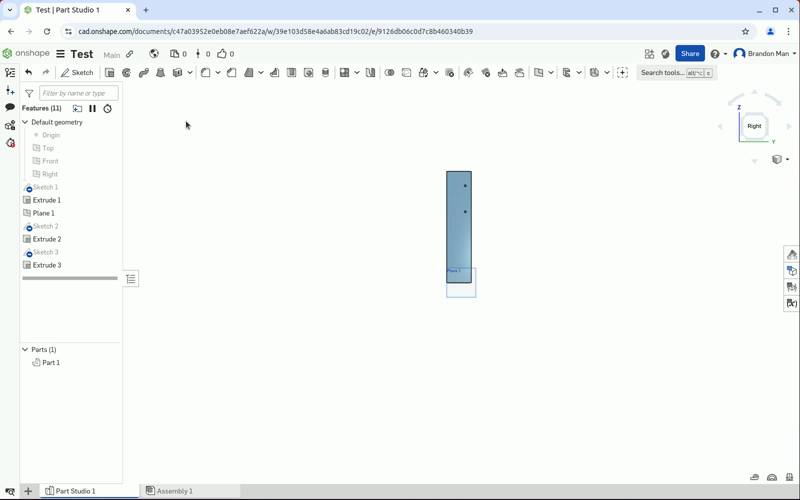
mouse_move(73, 189)
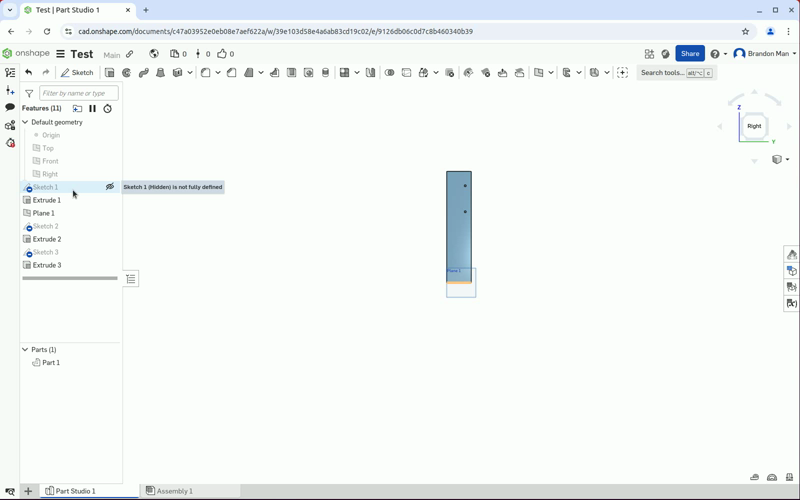
click(73, 189)
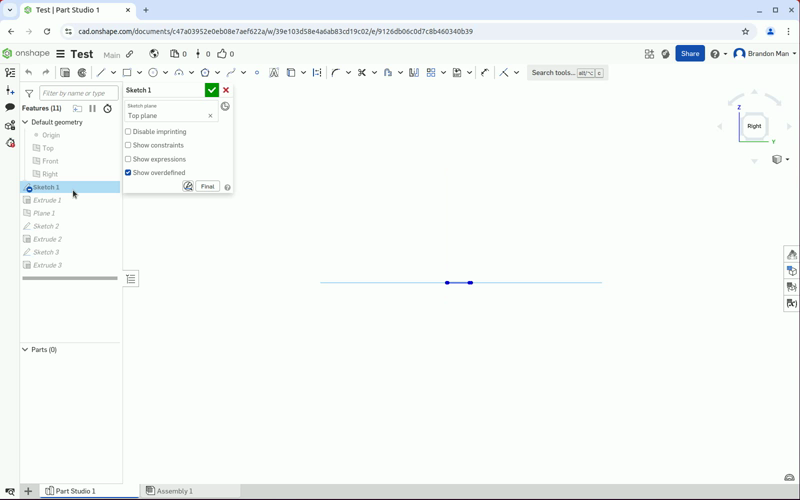
mouse_move(229, 92)
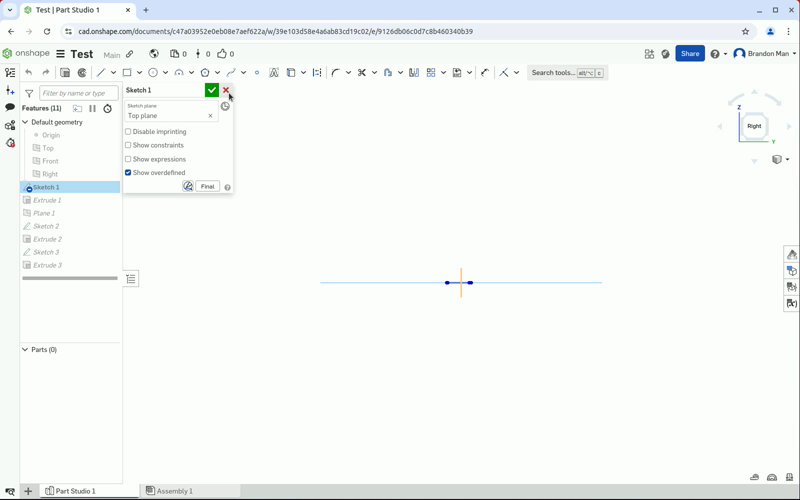
click(229, 92)
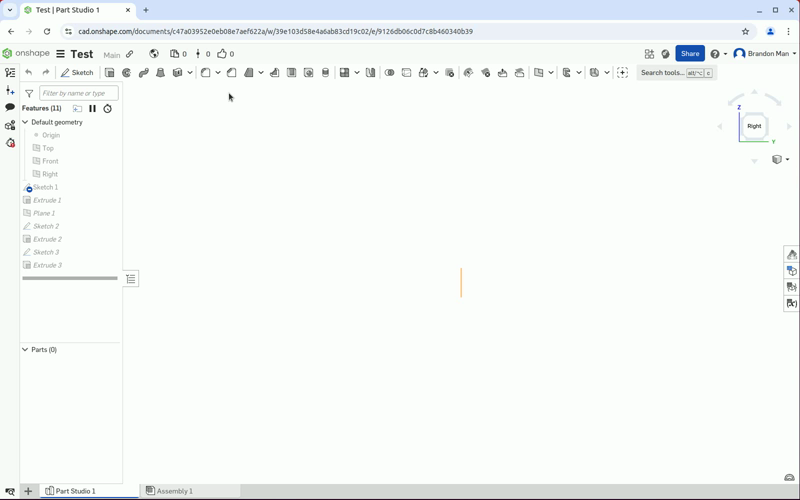
key(shift+s)
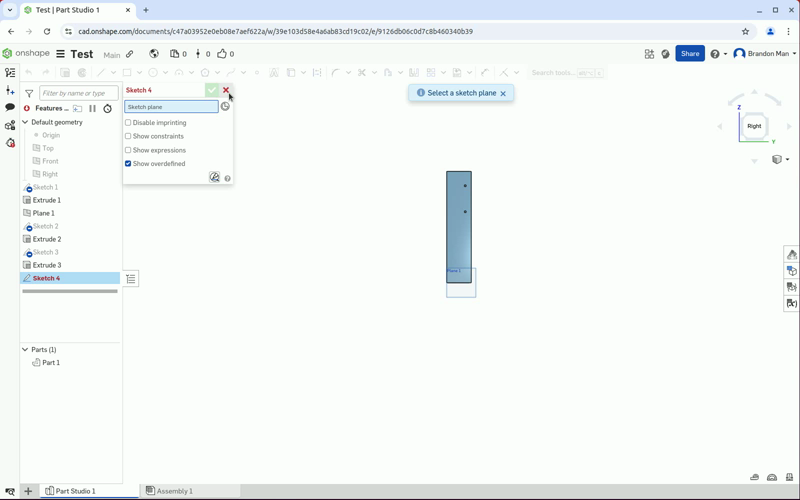
mouse_move(73, 215)
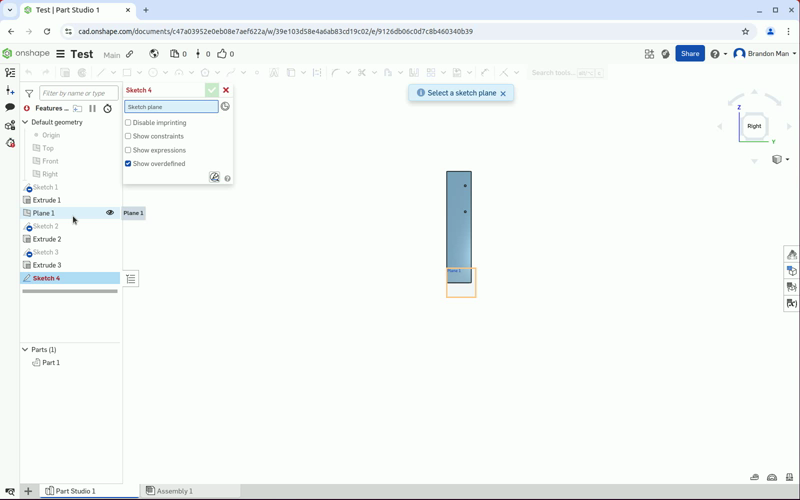
click(73, 215)
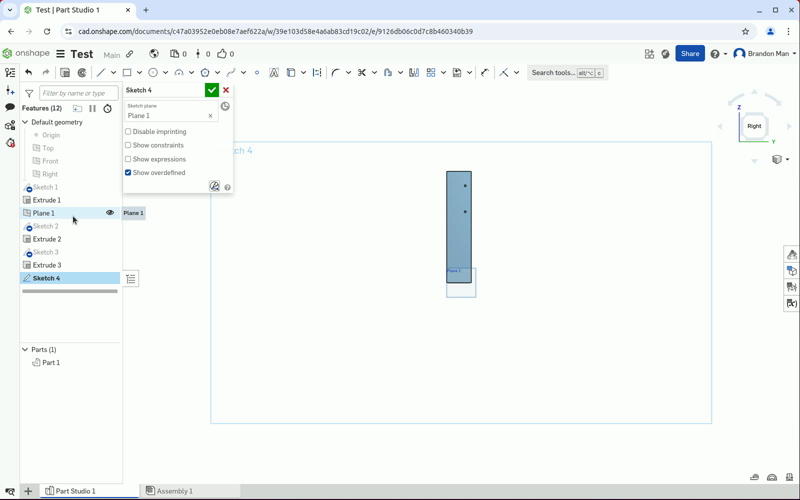
mouse_move(73, 352)
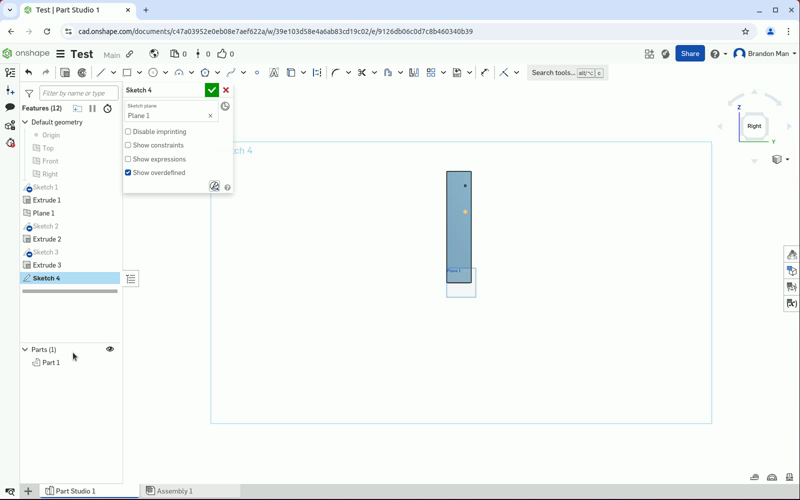
key(y)
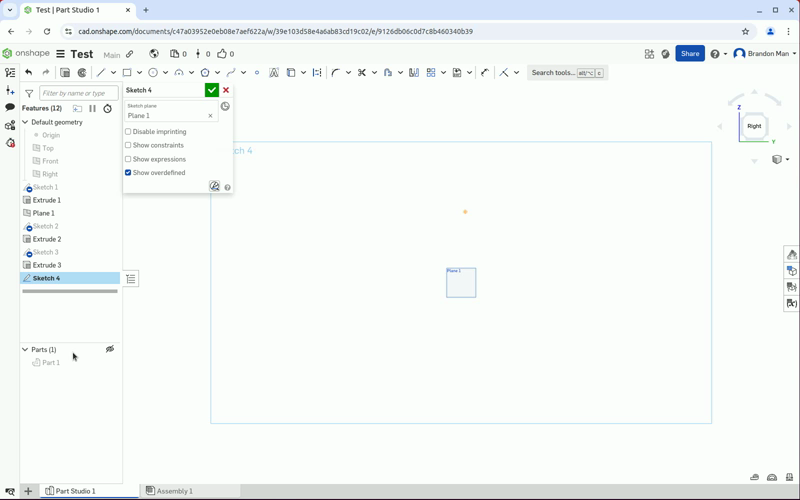
key(c)
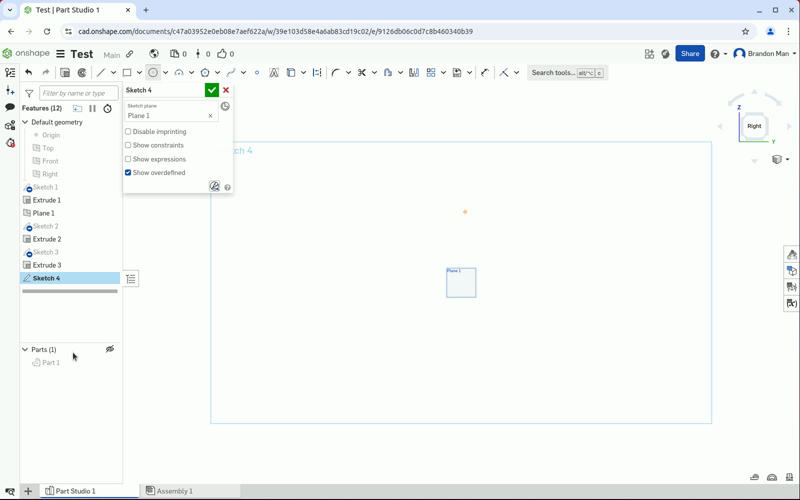
key_down(shift)
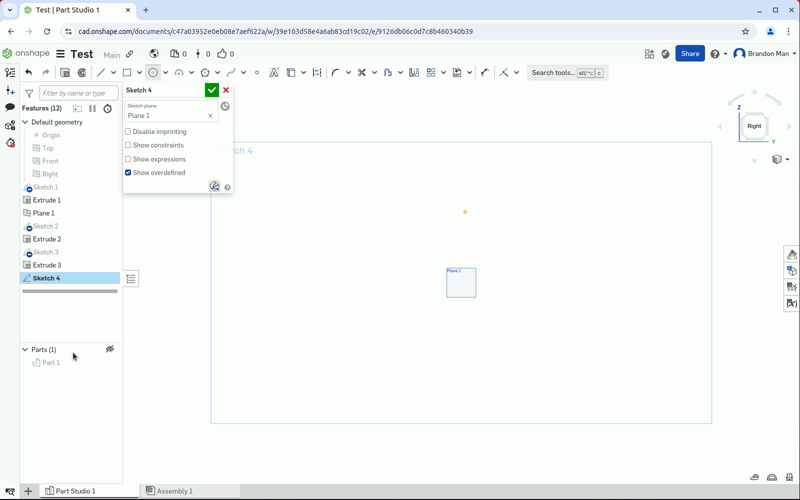
mouse_move(465, 261)
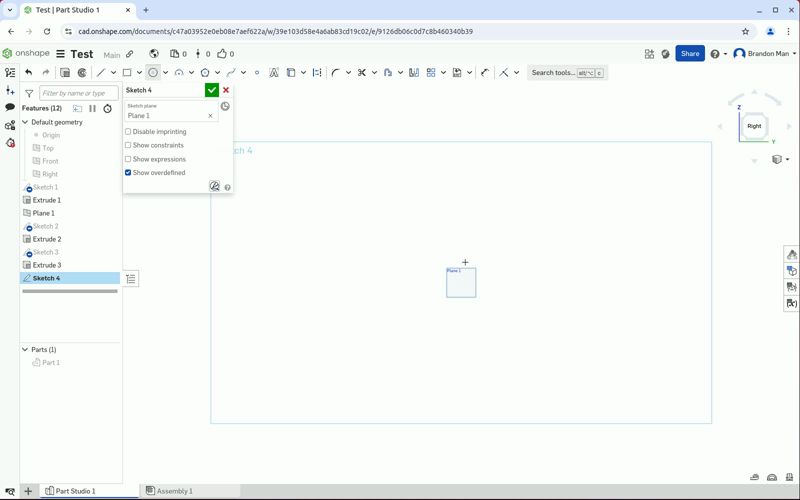
click(465, 261)
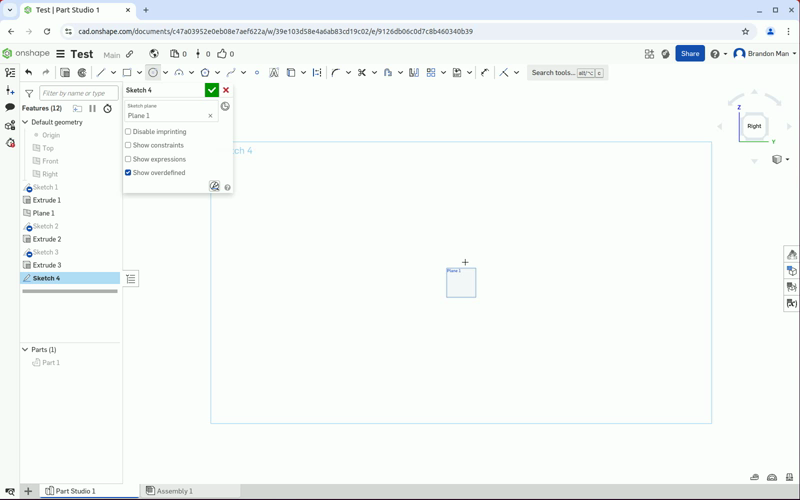
key_up(shift)
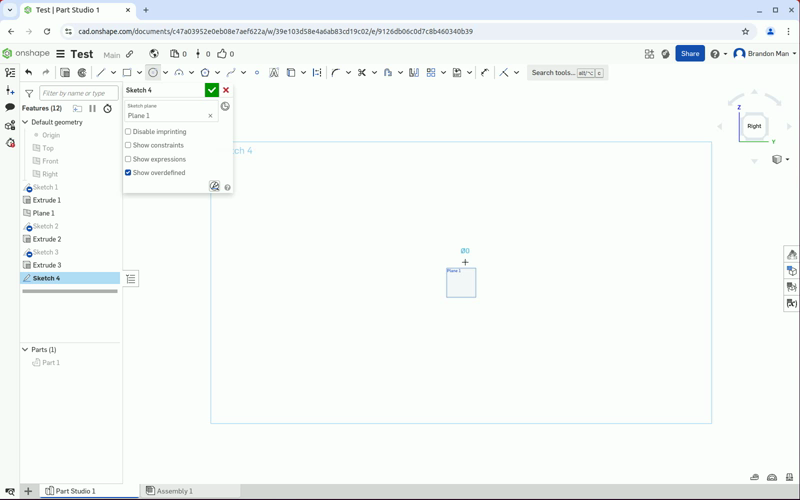
mouse_move(466, 261)
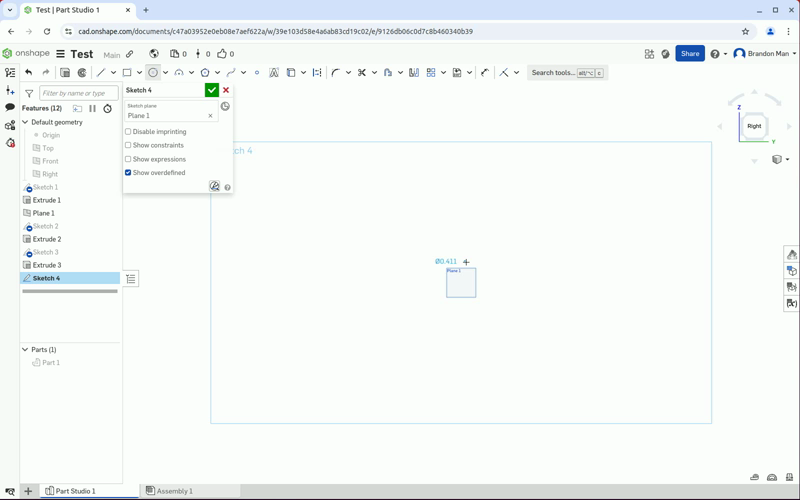
scroll(6)
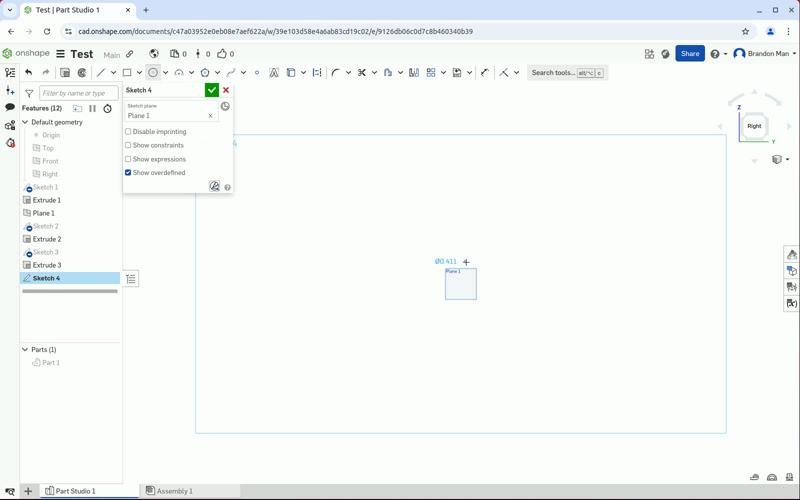
scroll(6)
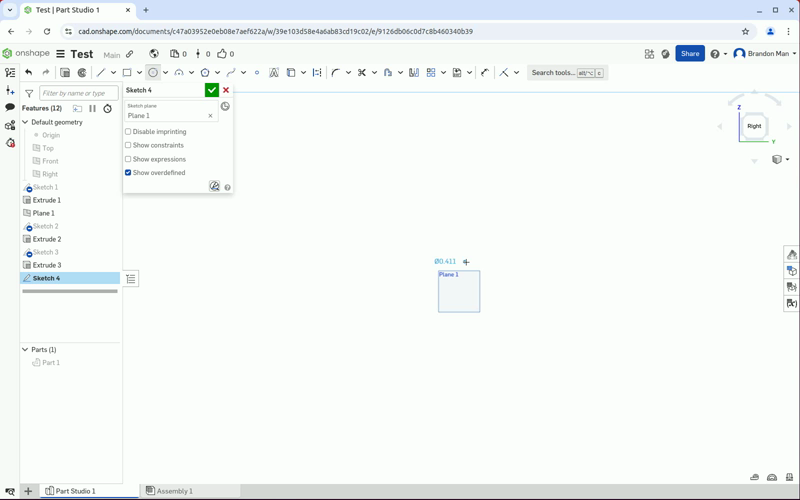
scroll(6)
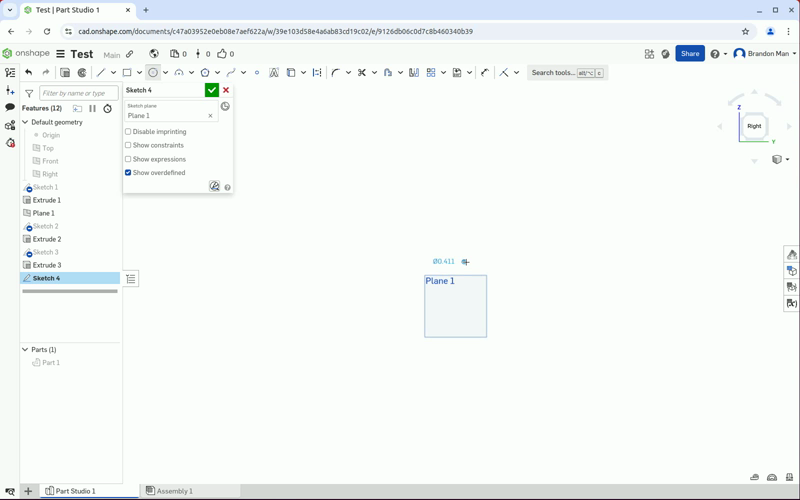
scroll(6)
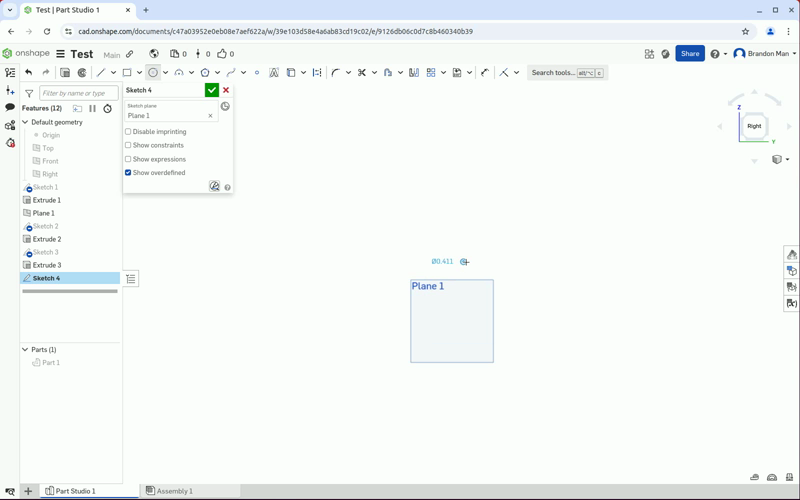
scroll(6)
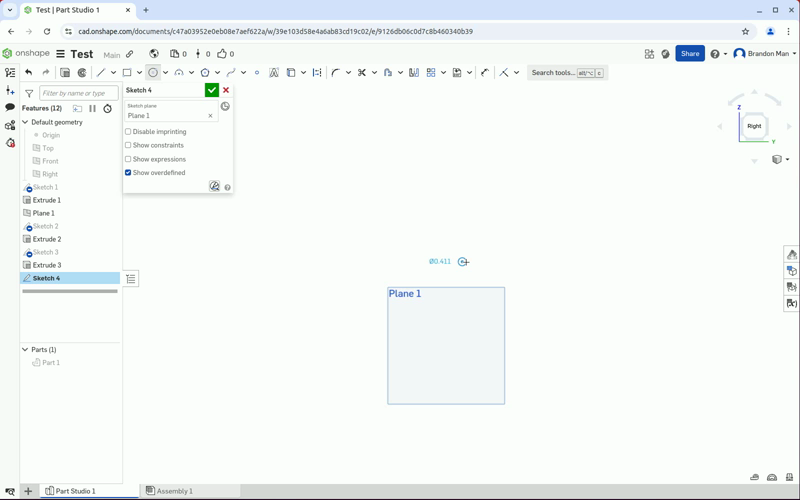
scroll(6)
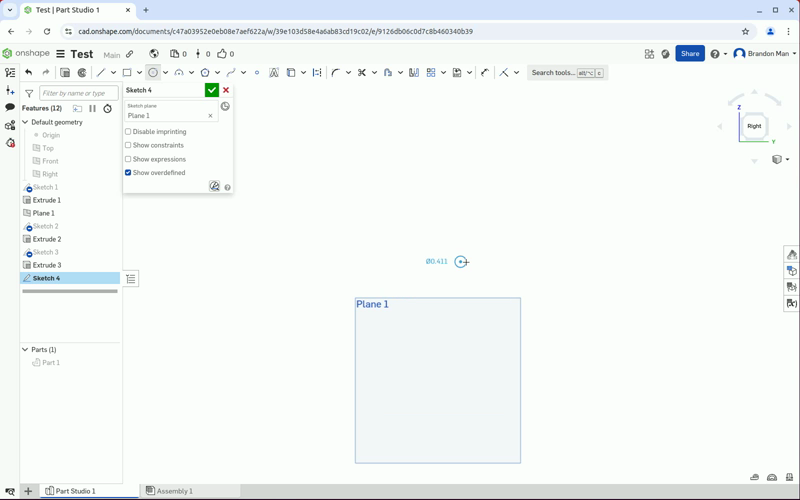
scroll(6)
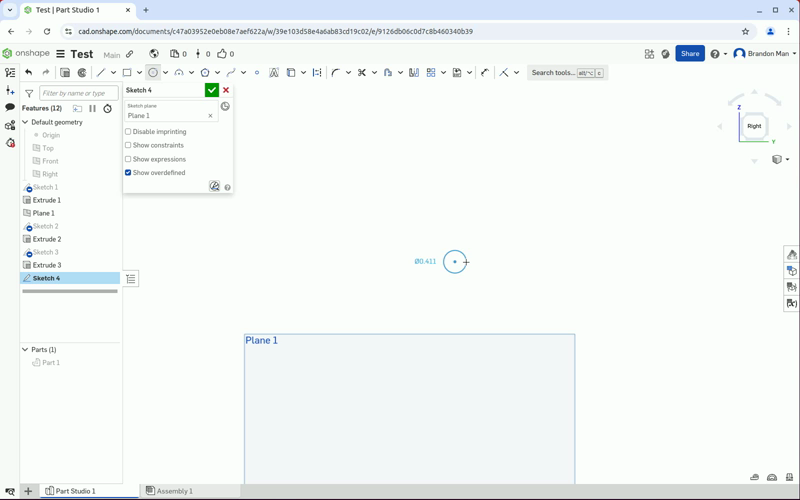
click(466, 261)
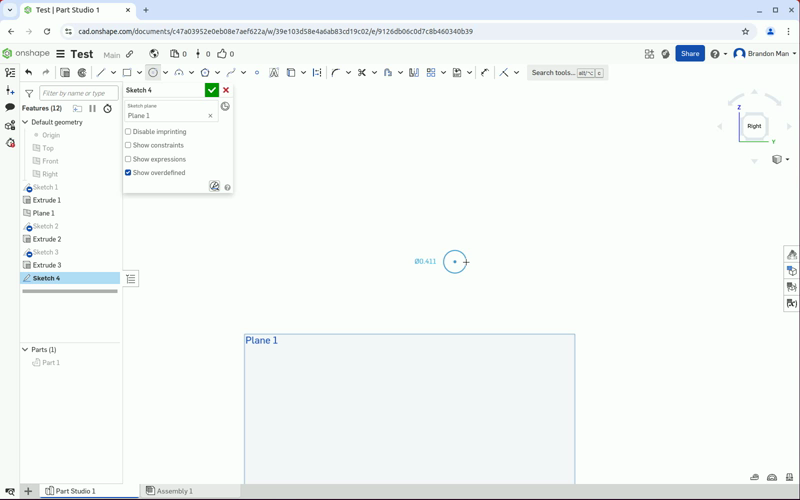
scroll(-6)
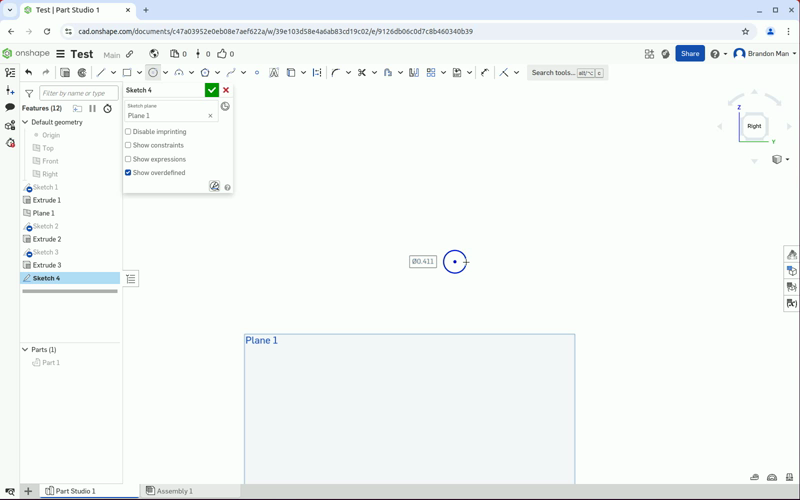
scroll(-6)
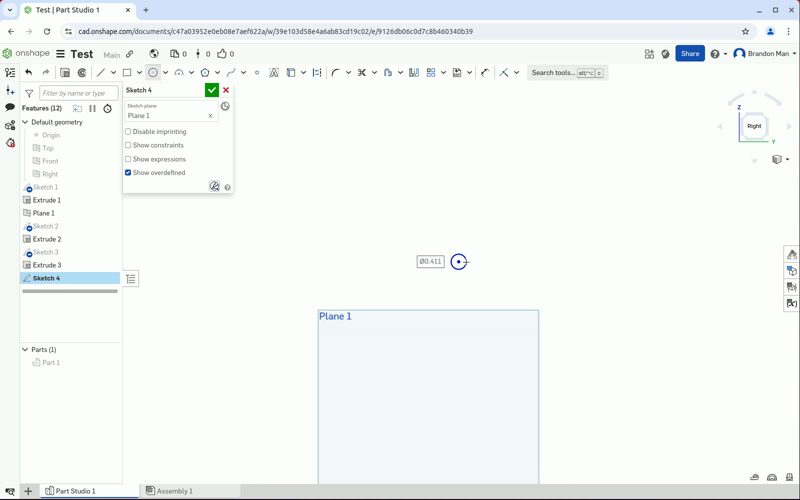
scroll(-6)
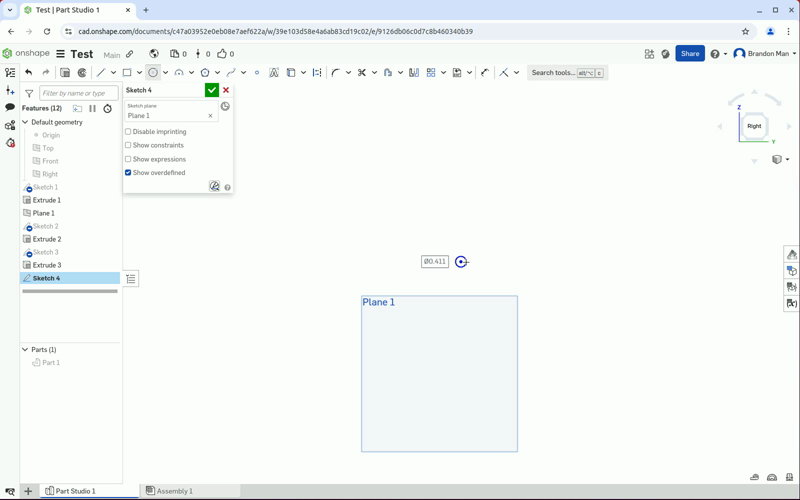
scroll(-6)
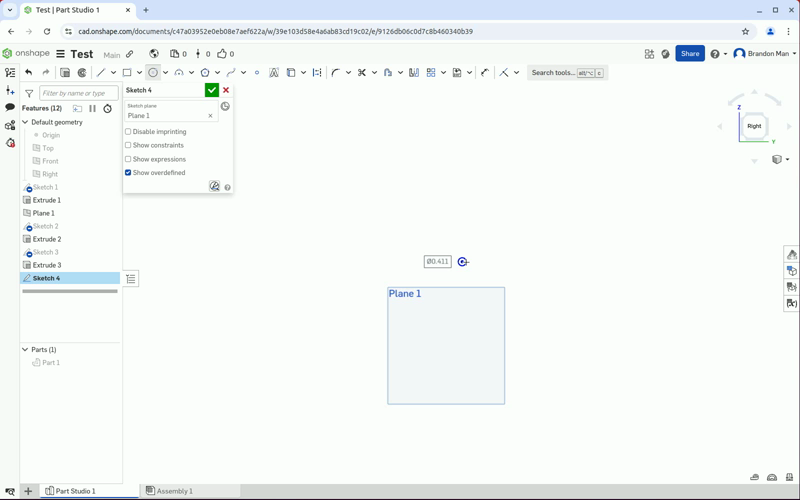
scroll(-6)
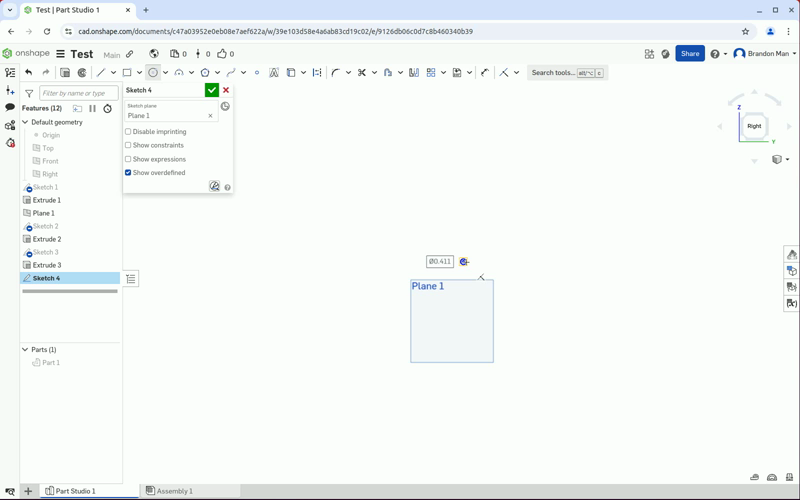
scroll(-6)
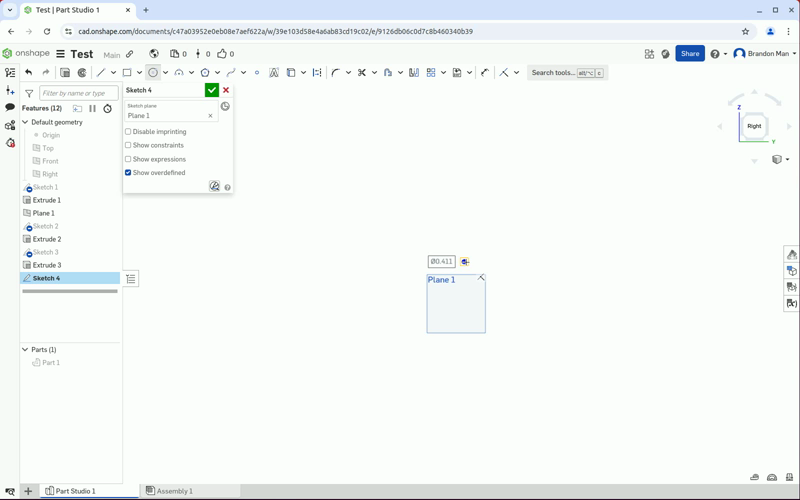
scroll(-6)
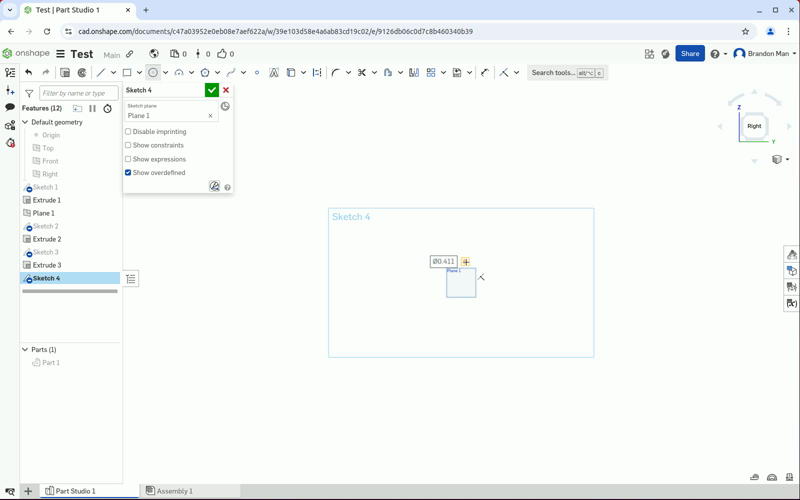
key(esc)
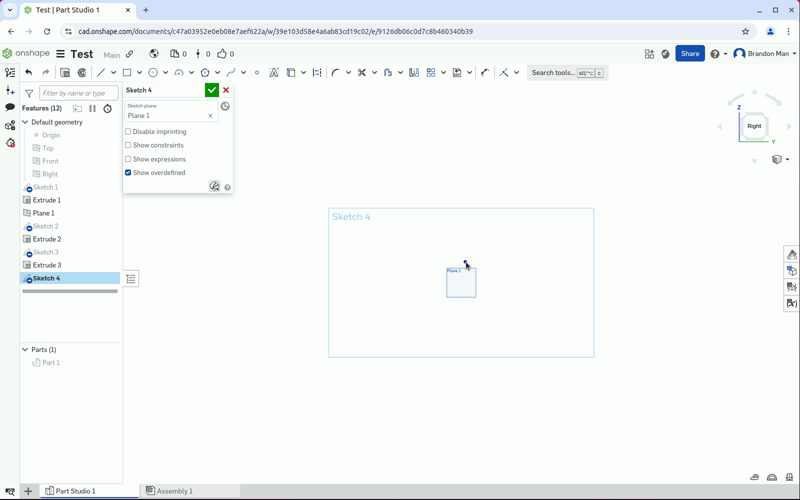
mouse_move(465, 261)
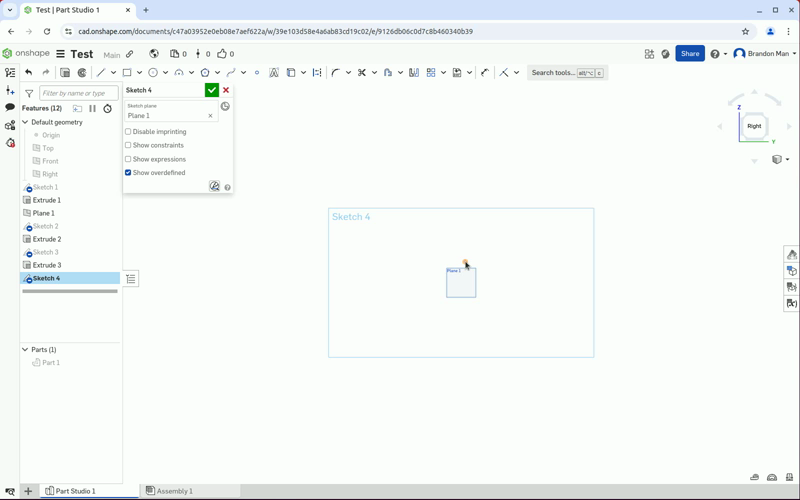
scroll(6)
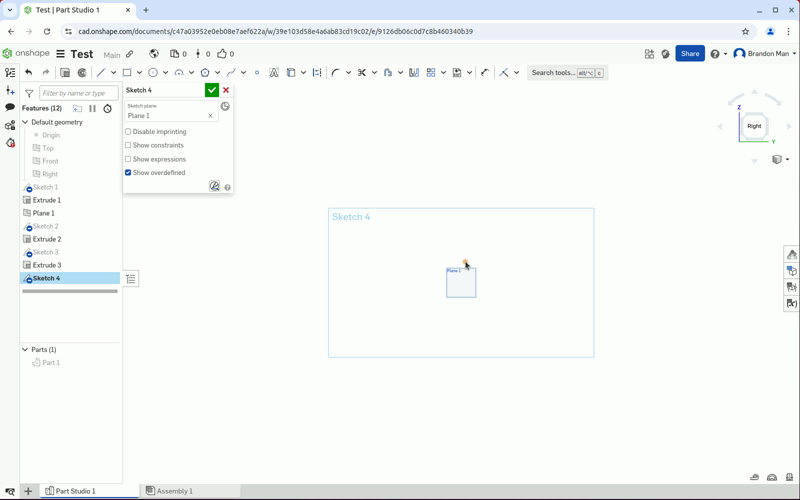
scroll(6)
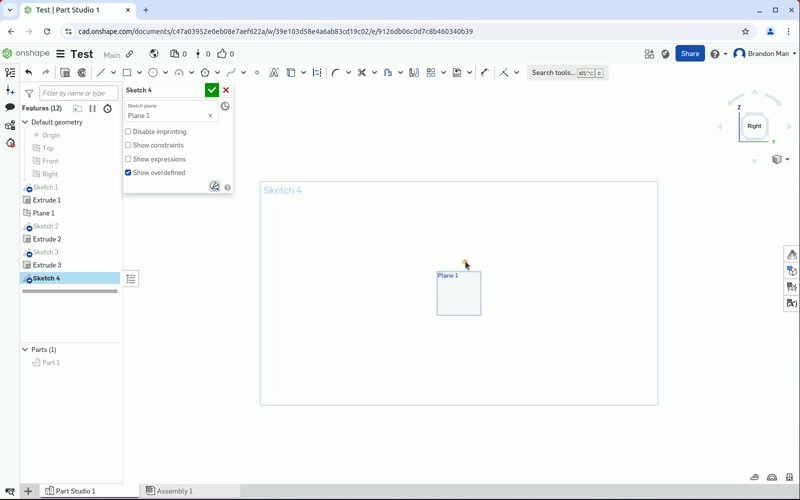
scroll(6)
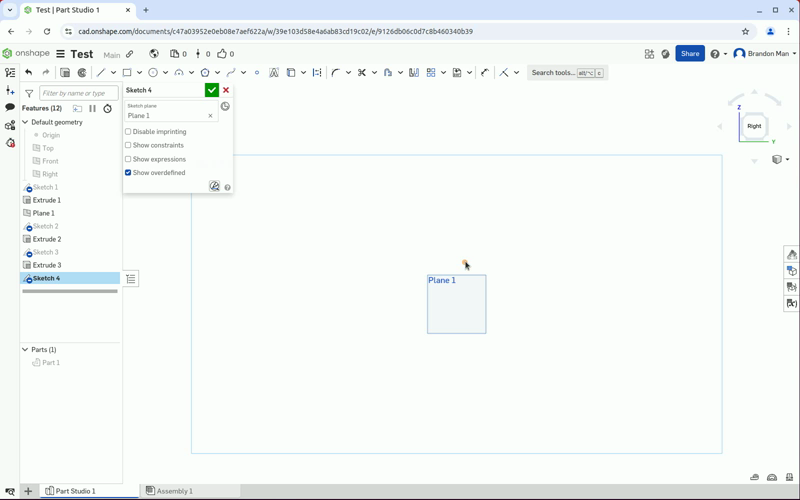
scroll(6)
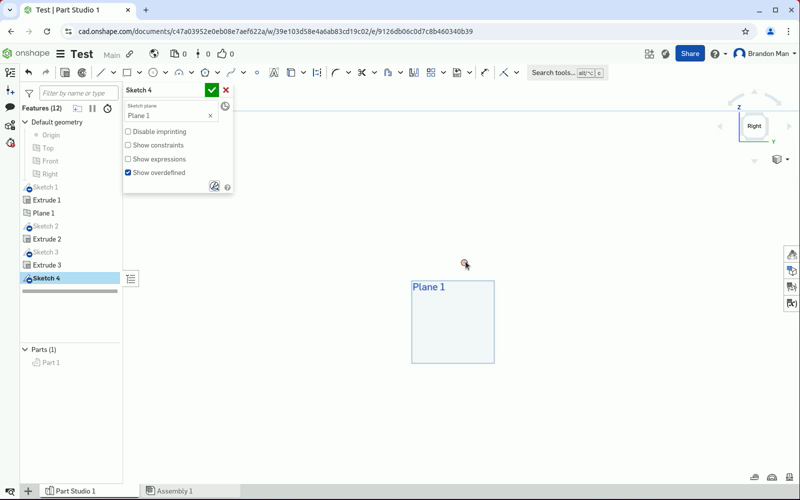
scroll(6)
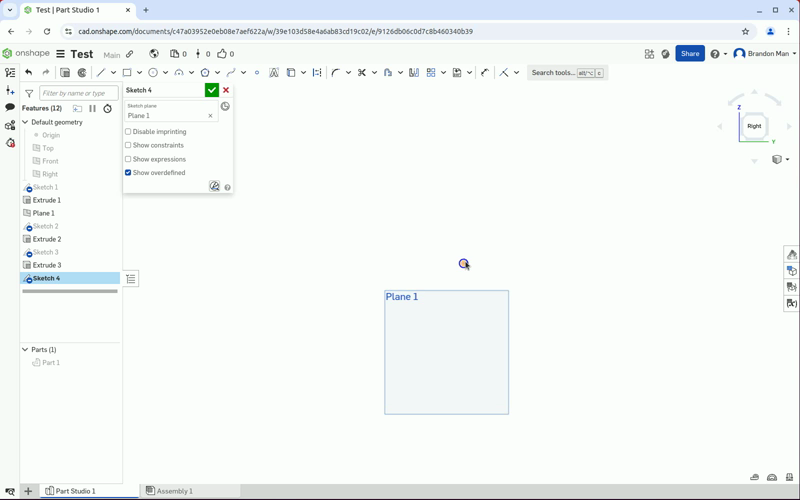
scroll(6)
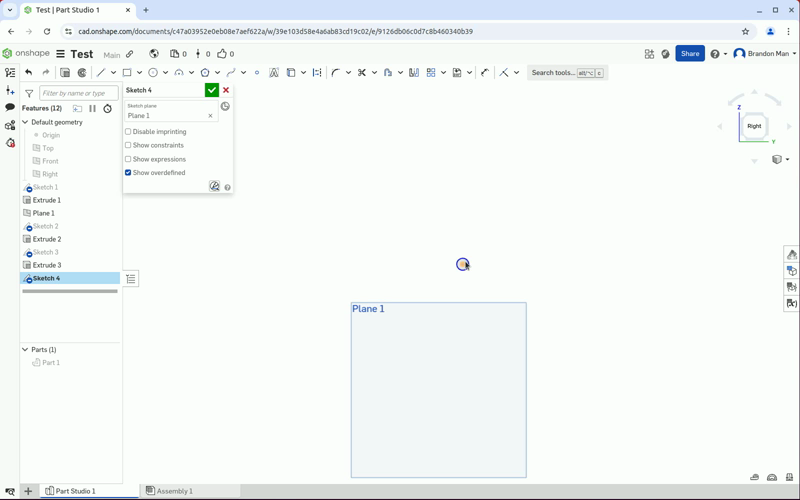
scroll(6)
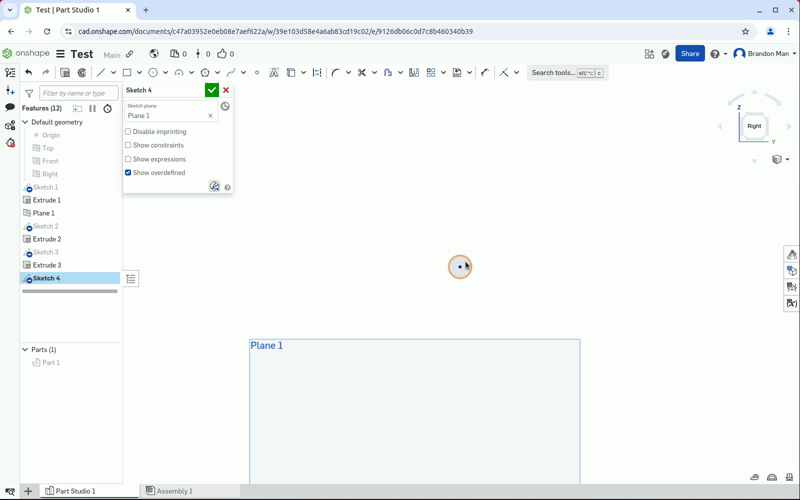
click(465, 261)
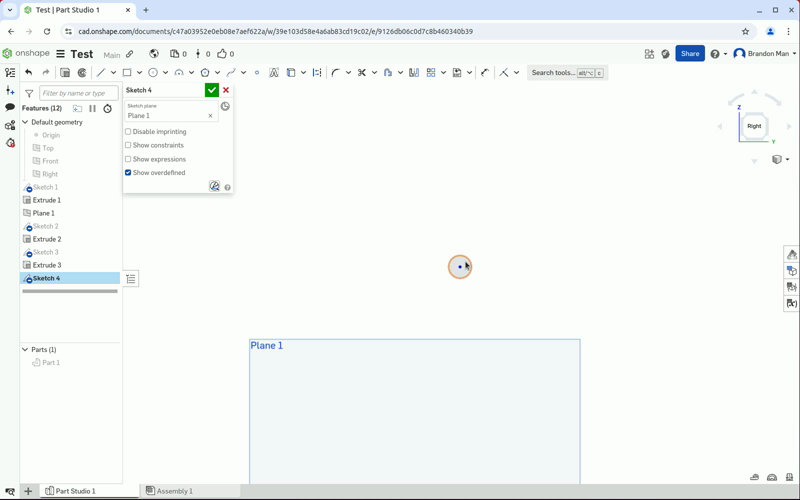
scroll(-6)
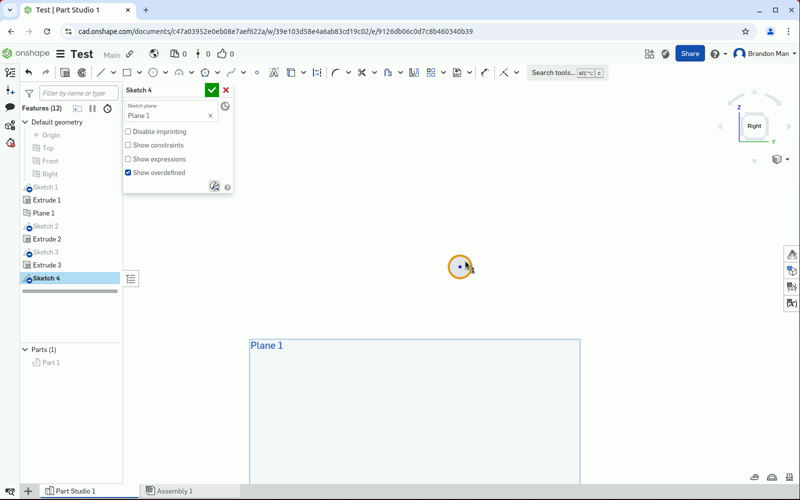
scroll(-6)
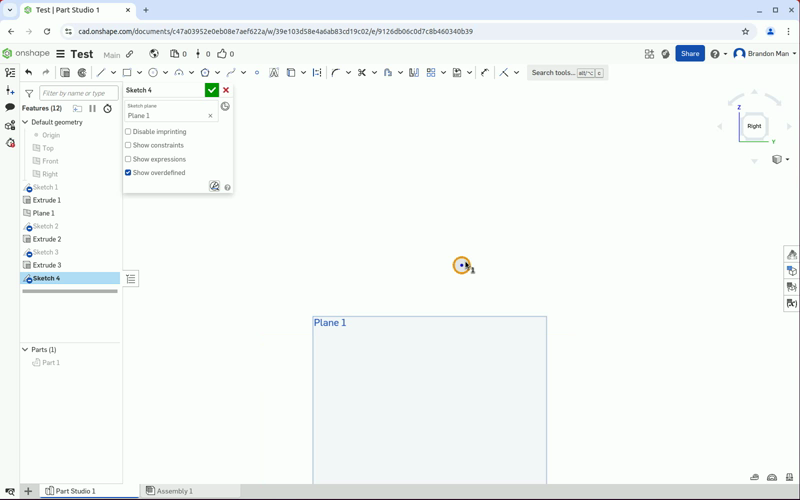
scroll(-6)
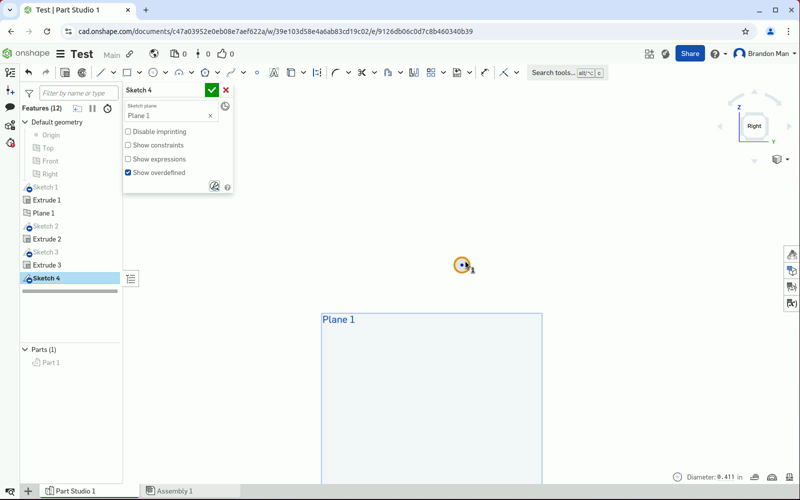
scroll(-6)
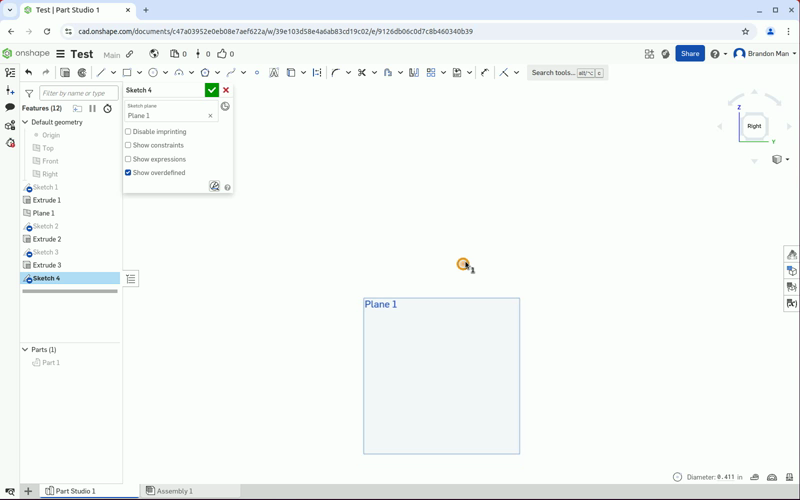
scroll(-6)
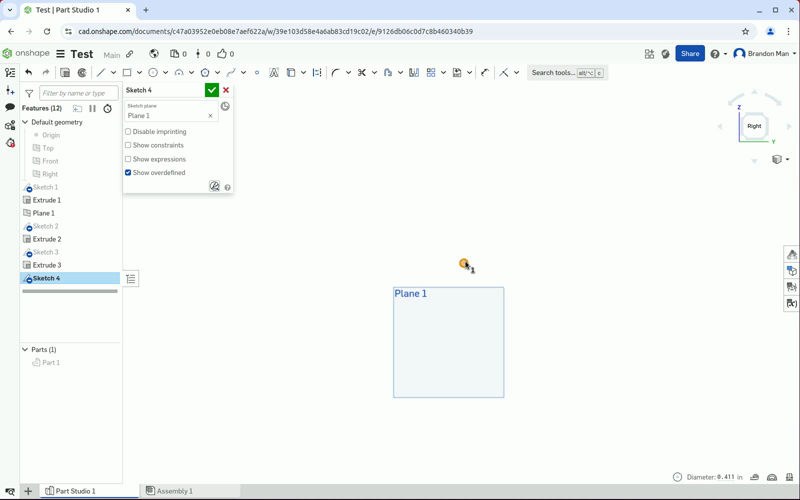
scroll(-6)
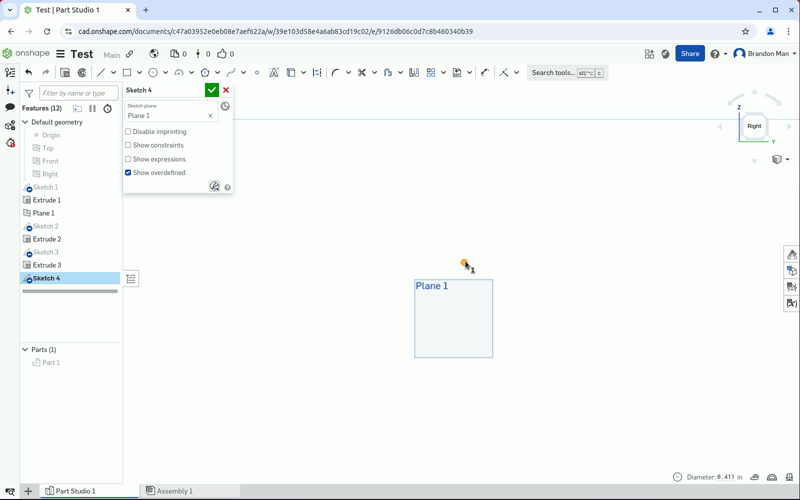
scroll(-6)
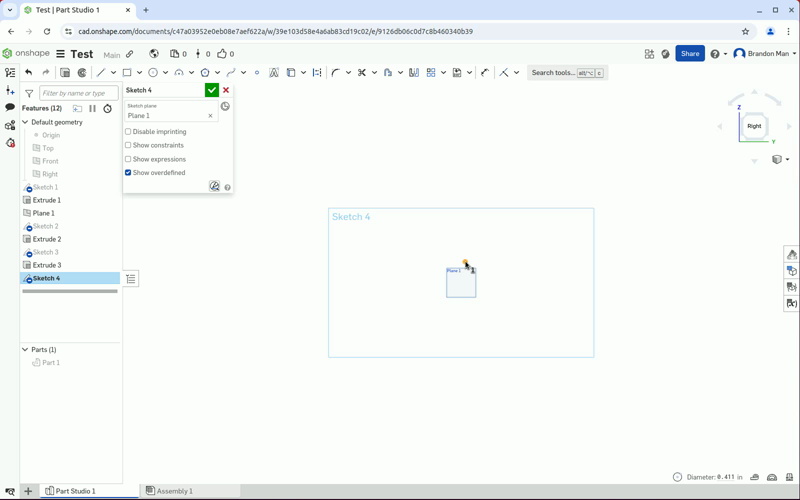
mouse_move(73, 352)
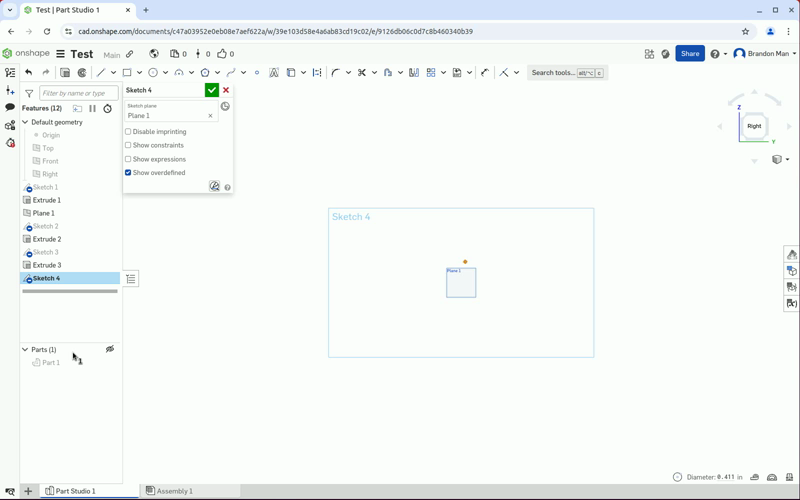
key(shift+y)
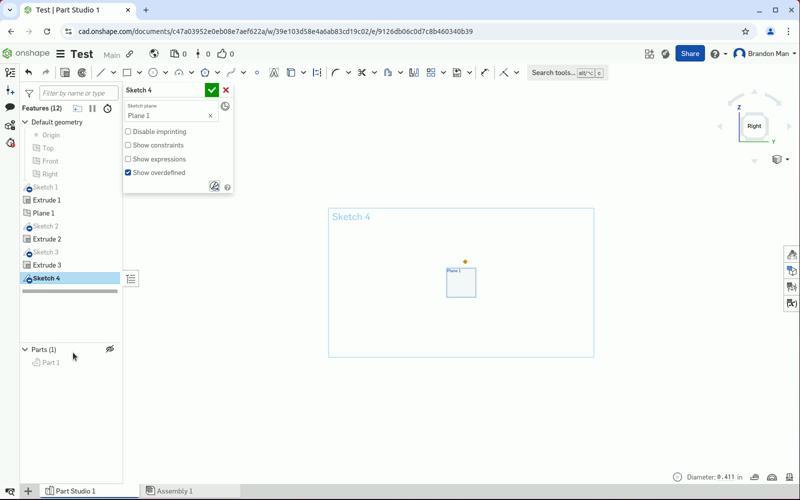
key(shift+e)
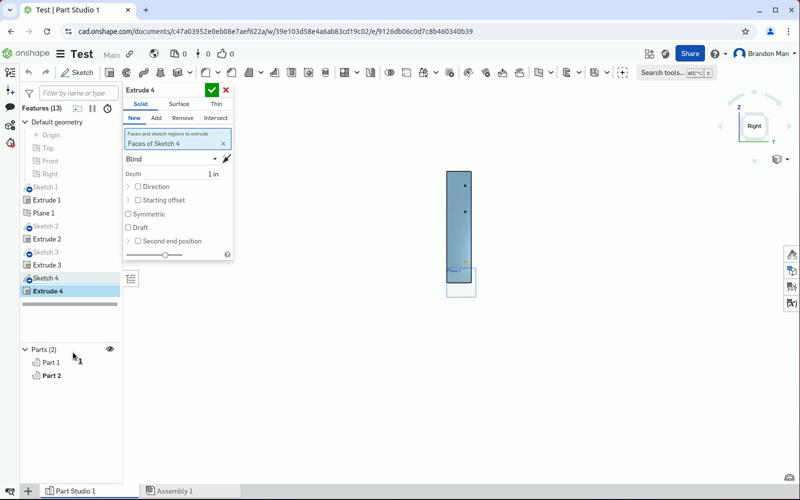
mouse_move(143, 106)
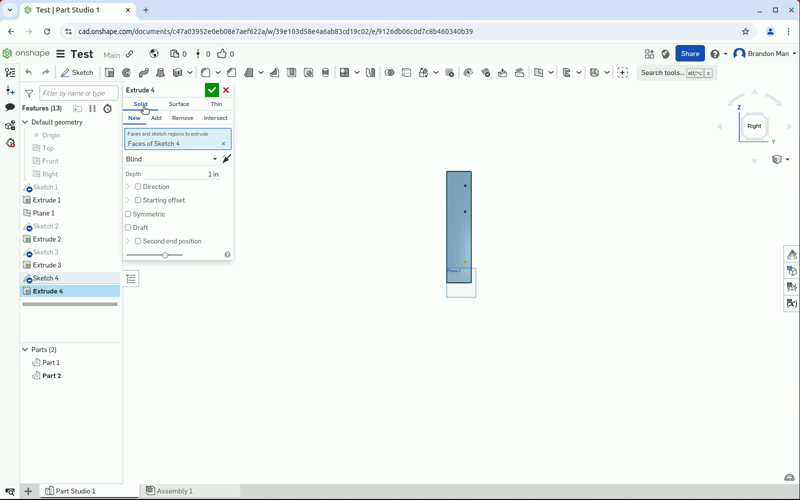
click(143, 106)
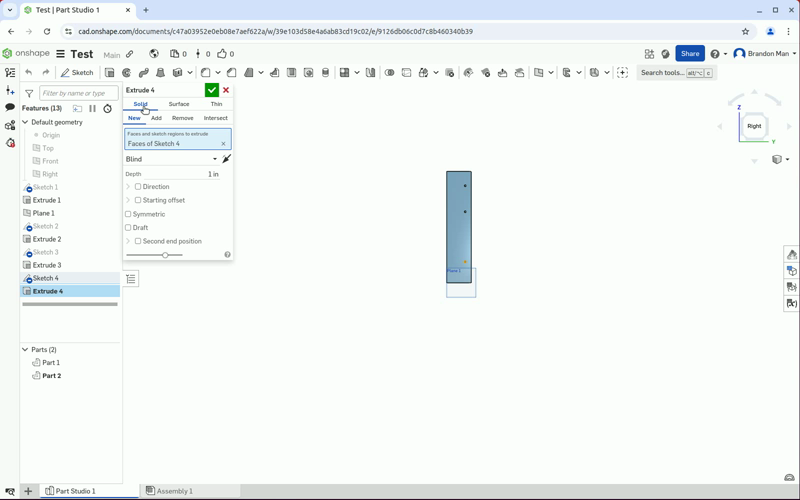
mouse_move(186, 120)
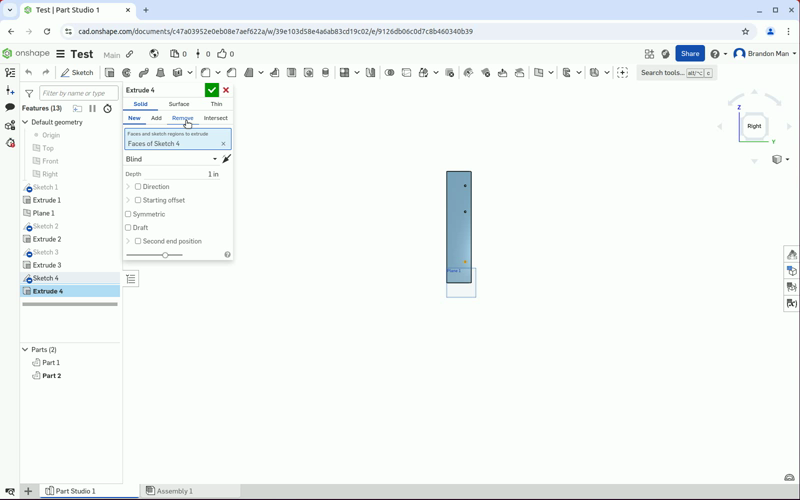
click(186, 120)
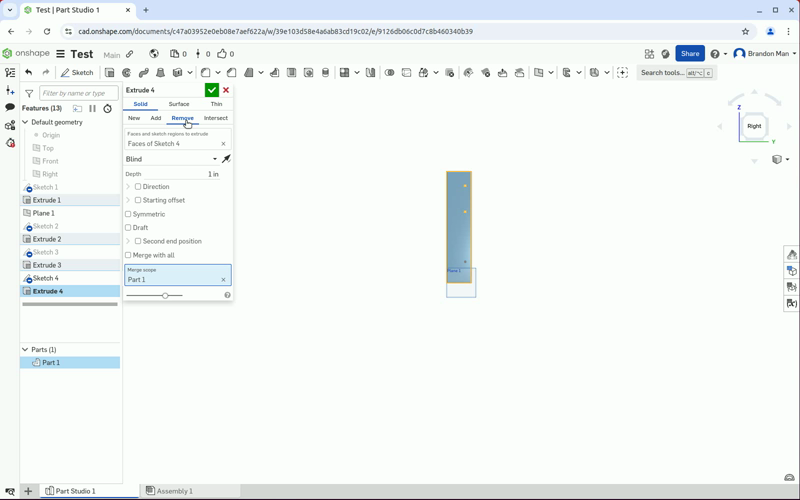
key(tab, 4)
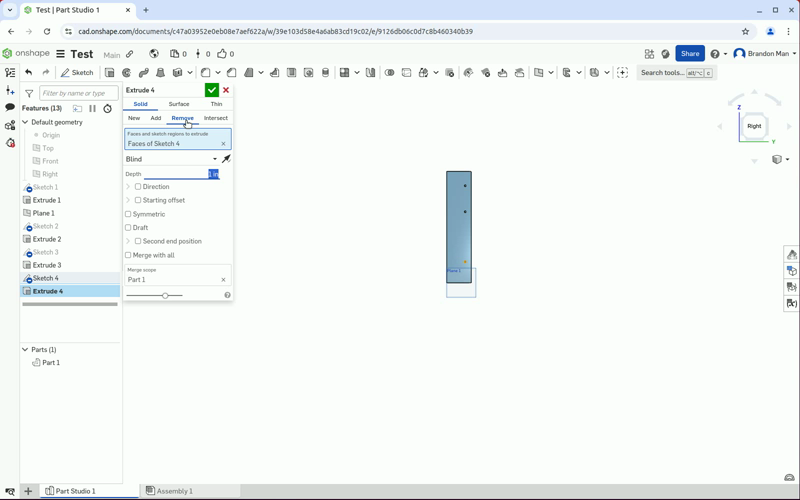
text(22.868)
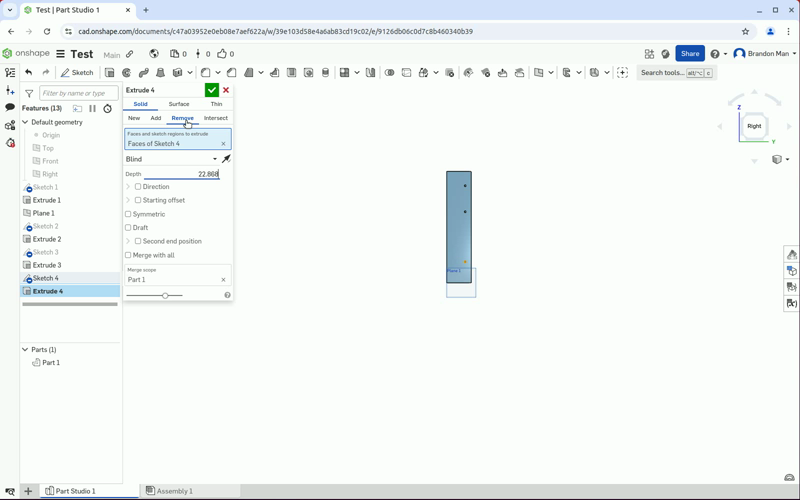
key(tab, 6)
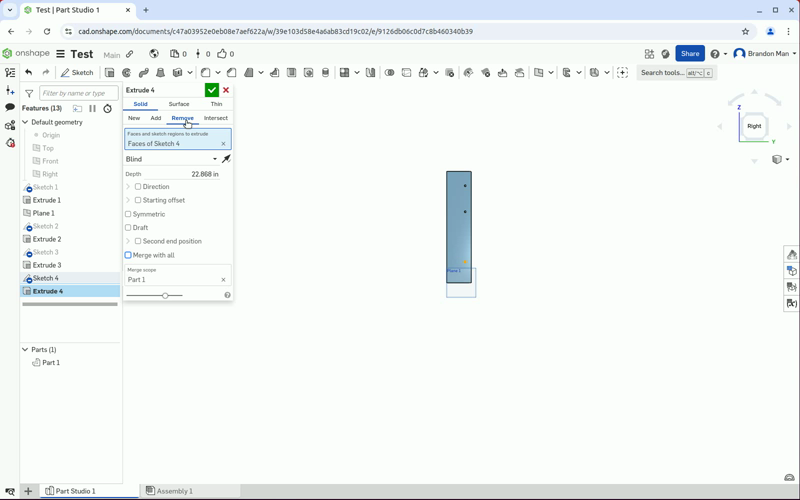
key(space)
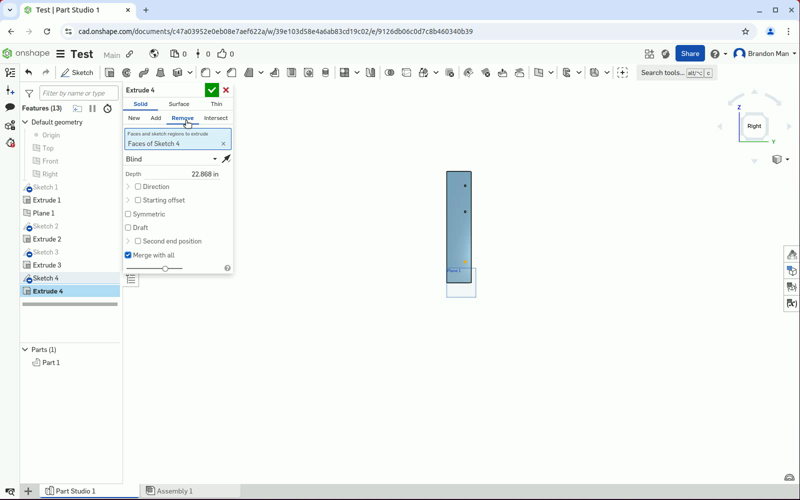
key(enter)
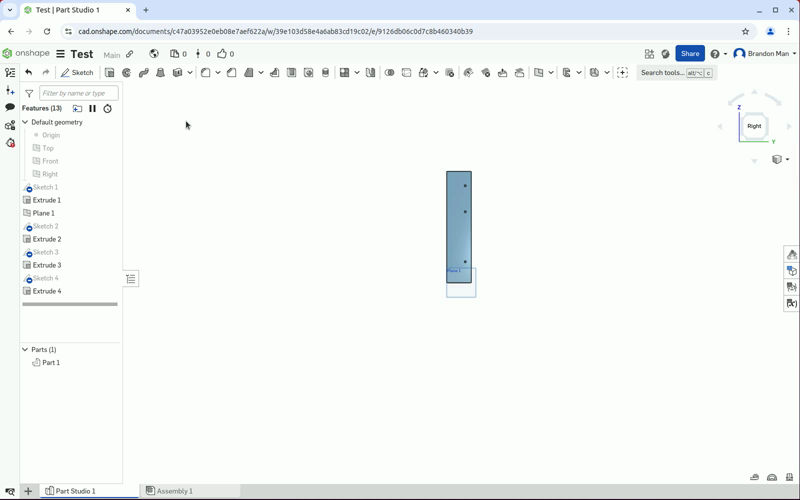
key(shift+h)
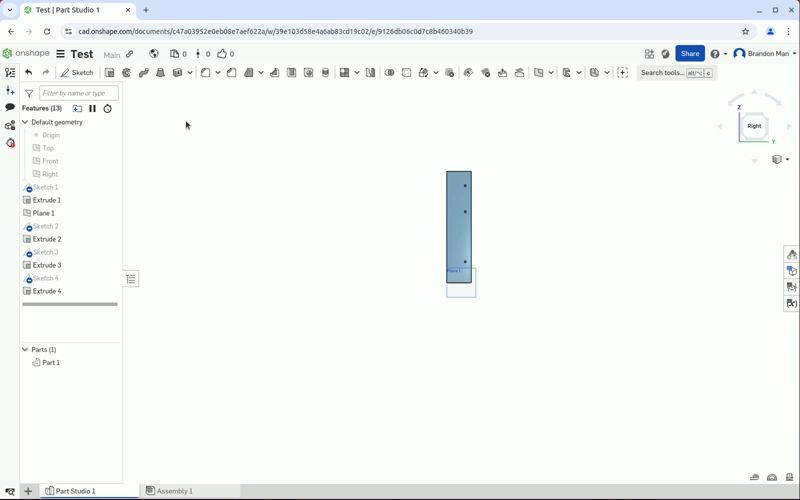
key(shift+h)
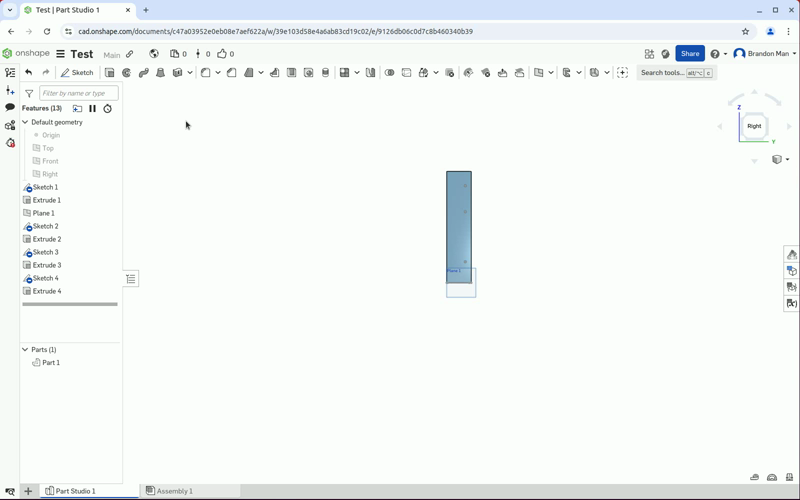
key(shift+7)
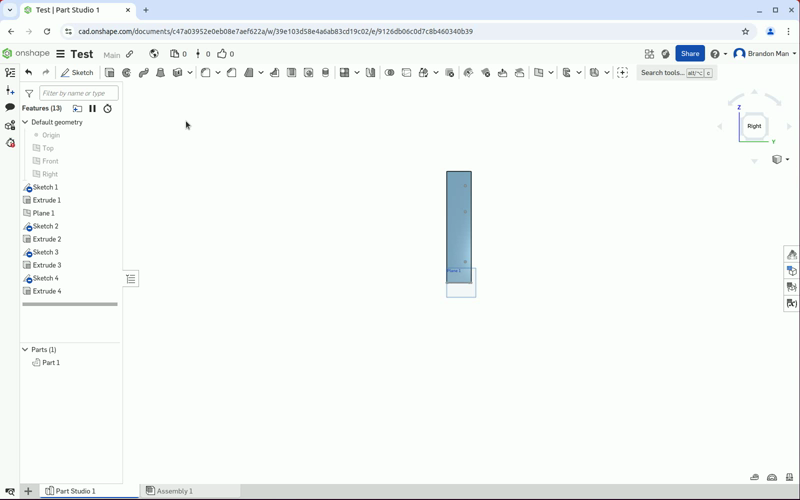
key(right, 2)
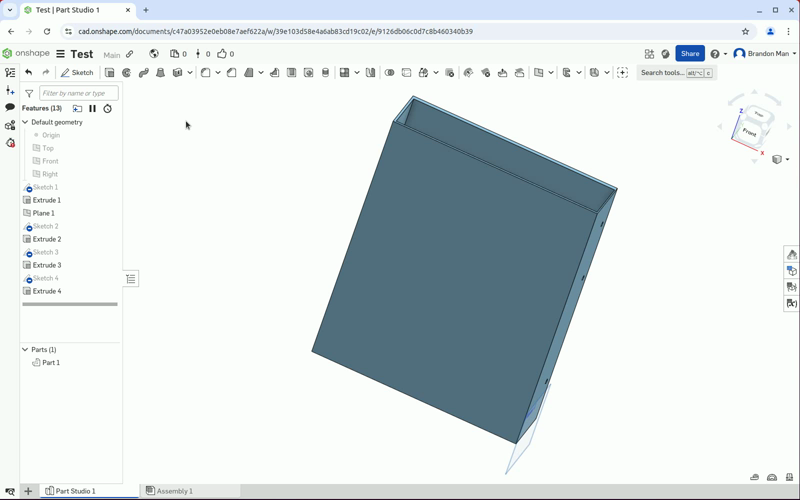
key(down, 2)
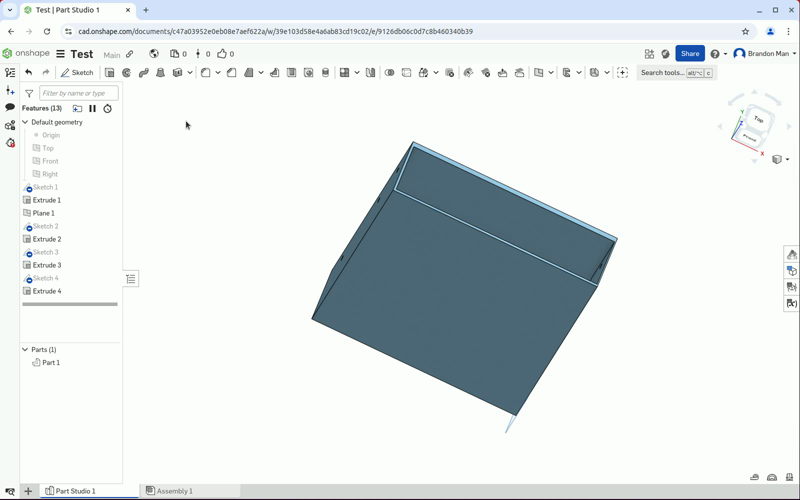
key(up, 2)
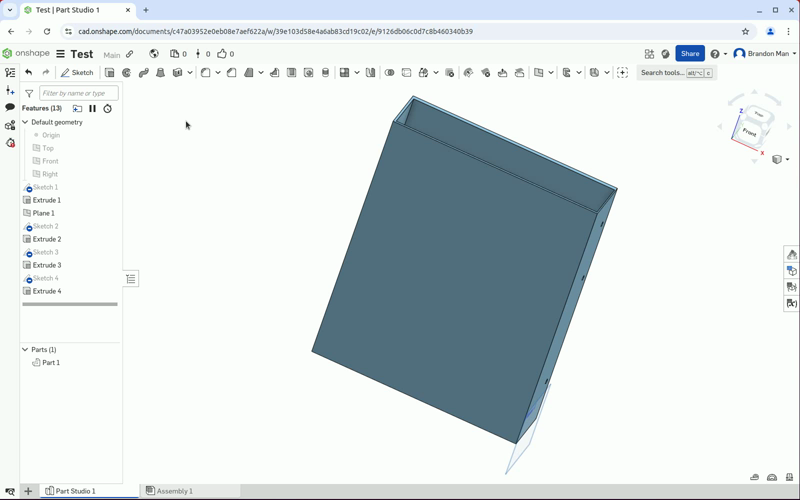
key(left, 2)
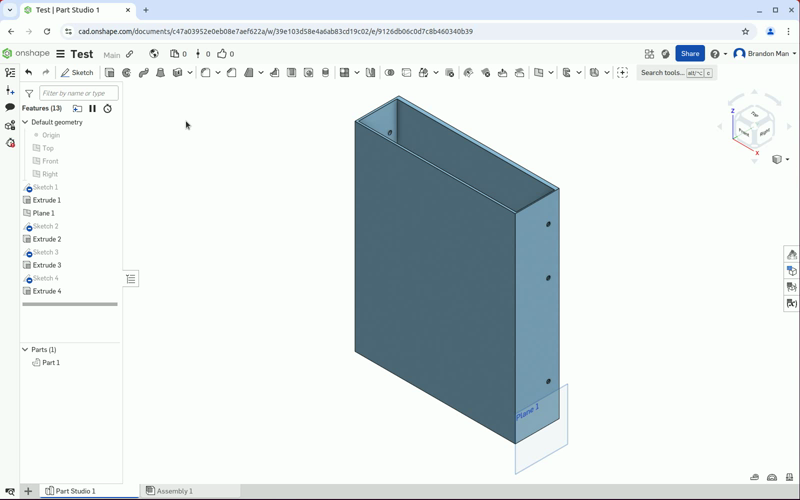
mouse_move(73, 189)
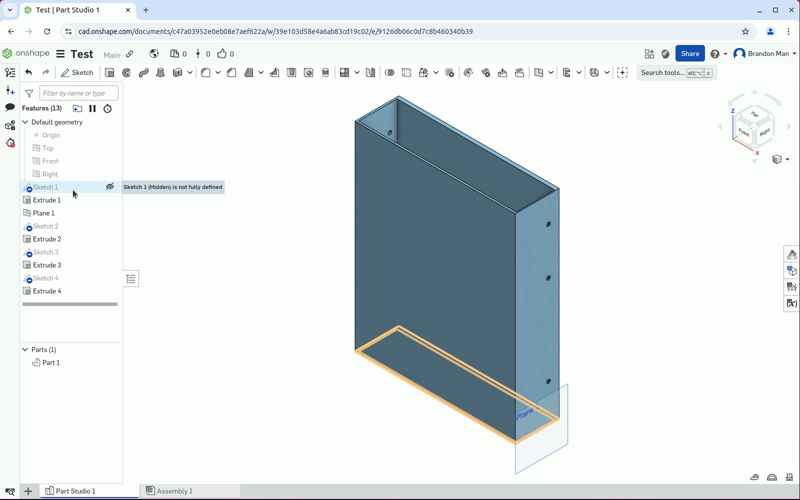
click(73, 189)